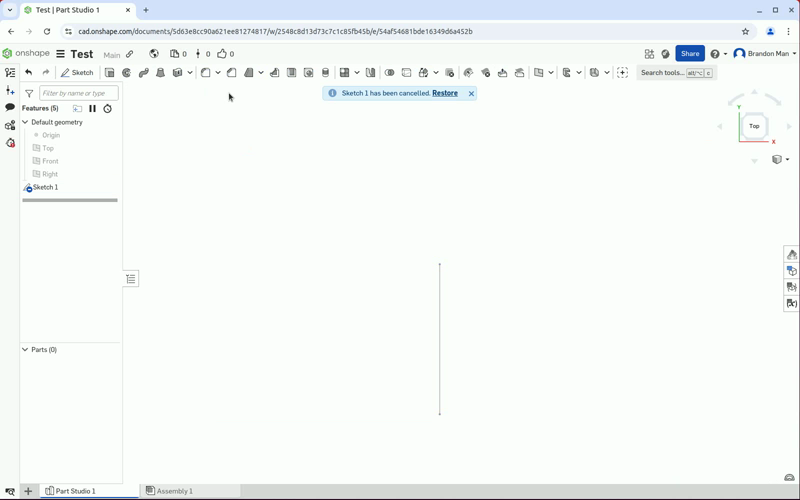
key(shift+h)
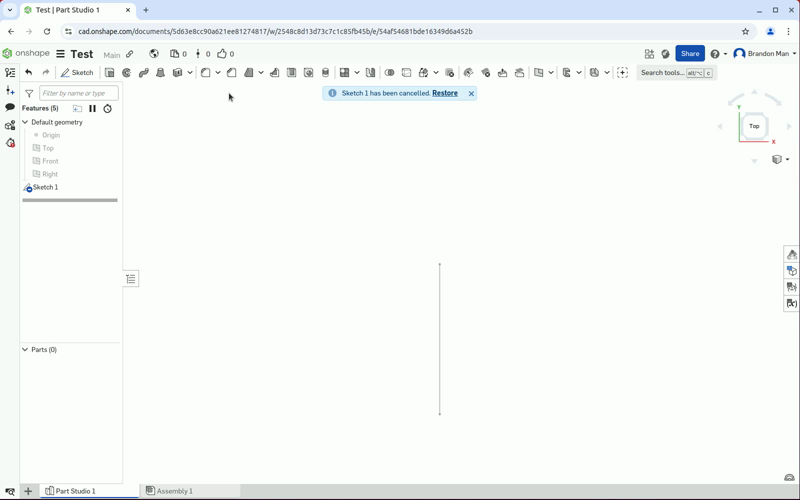
key(shift+s)
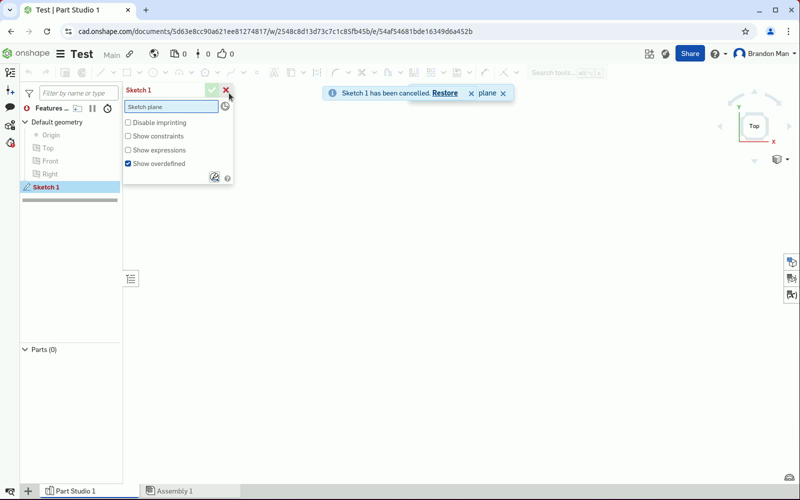
mouse_move(73, 150)
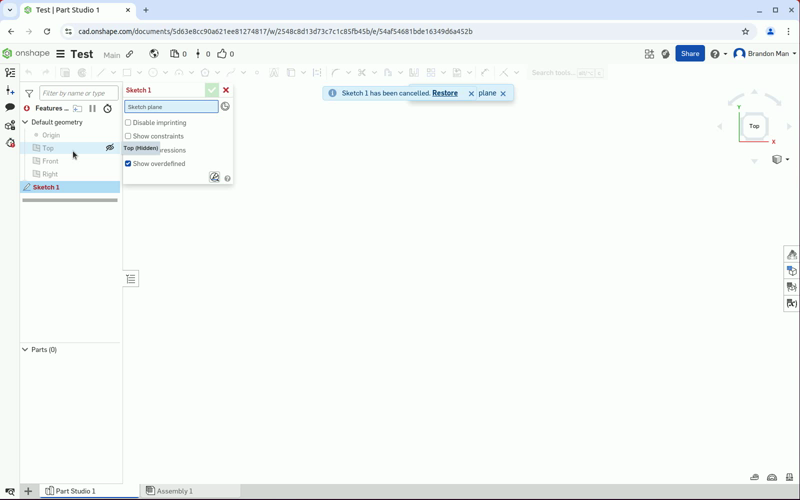
click(73, 150)
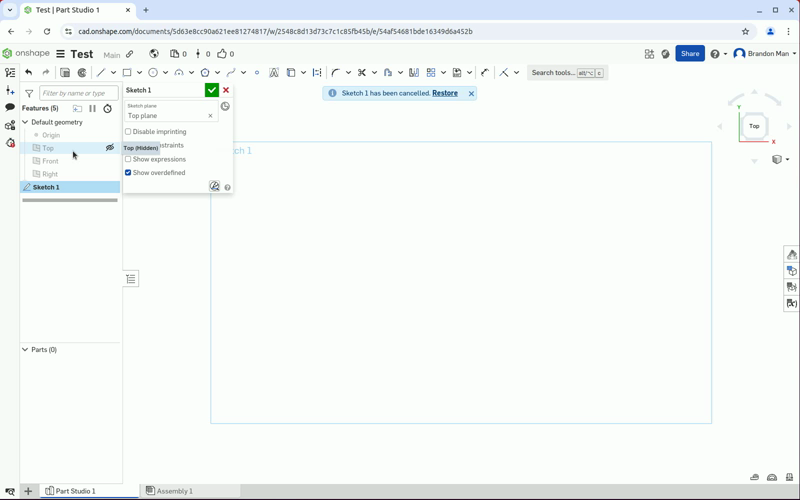
mouse_move(73, 352)
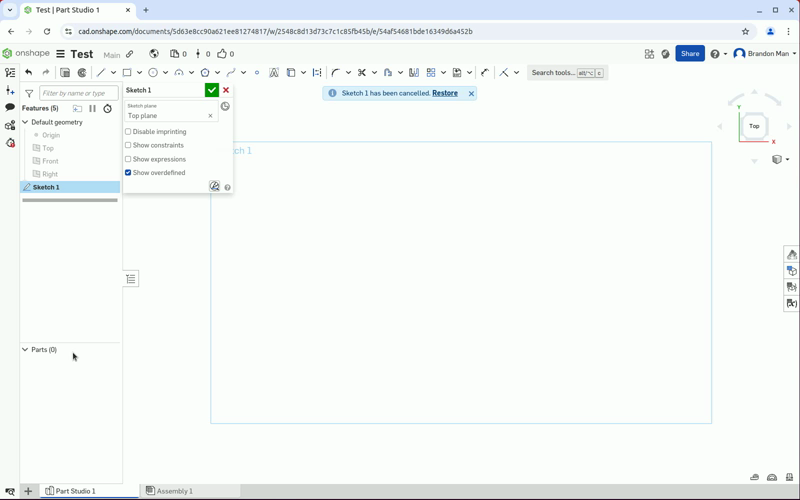
key(y)
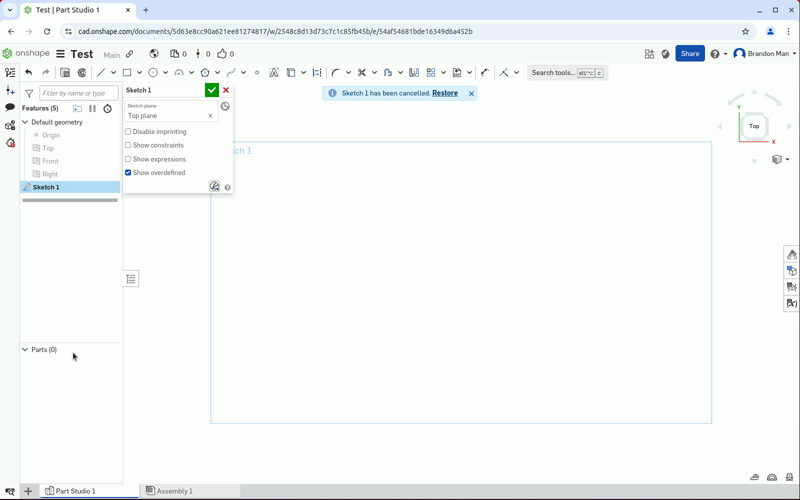
key(l)
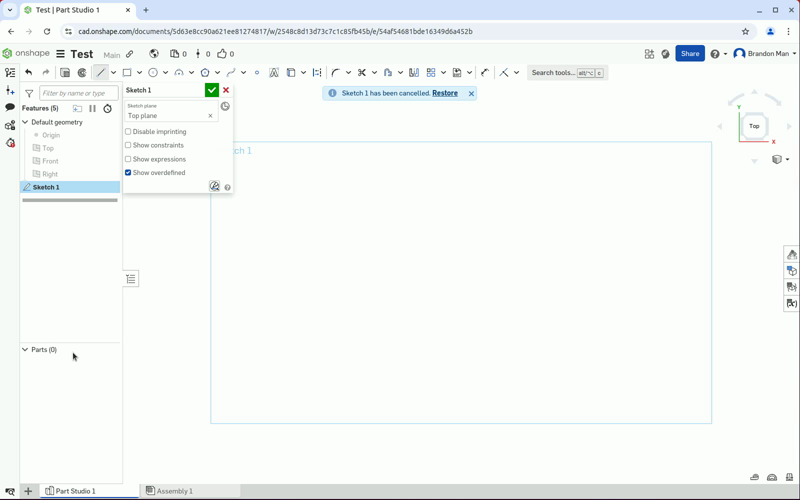
key_down(shift)
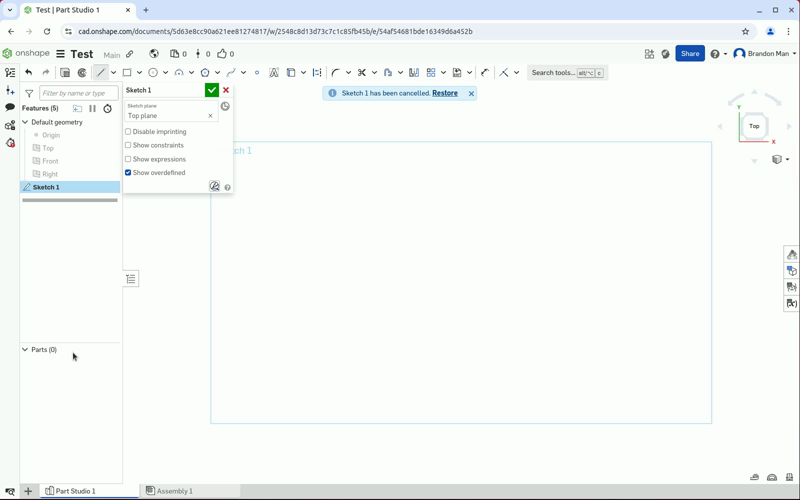
mouse_move(395, 356)
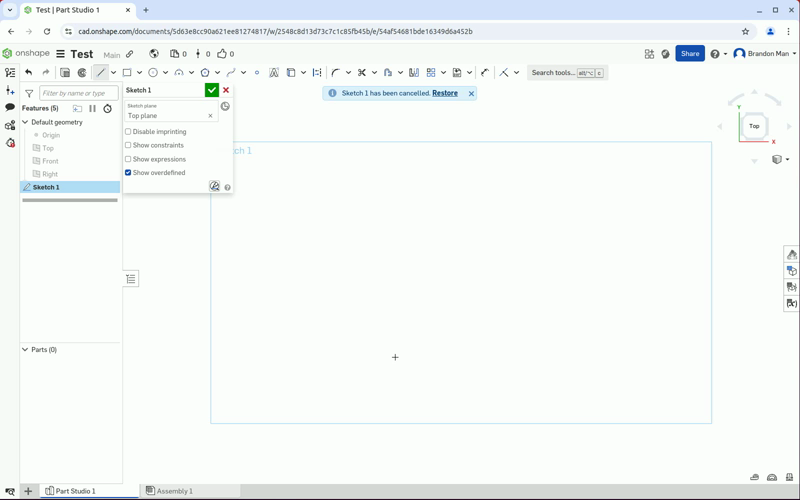
click(395, 356)
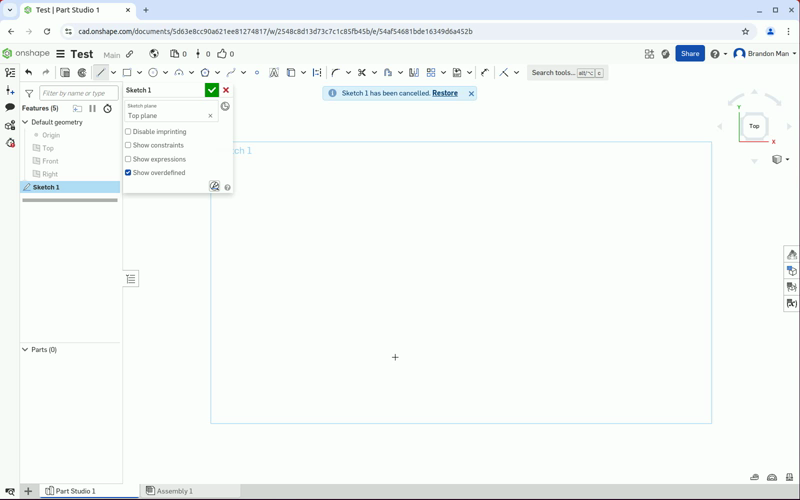
key_up(shift)
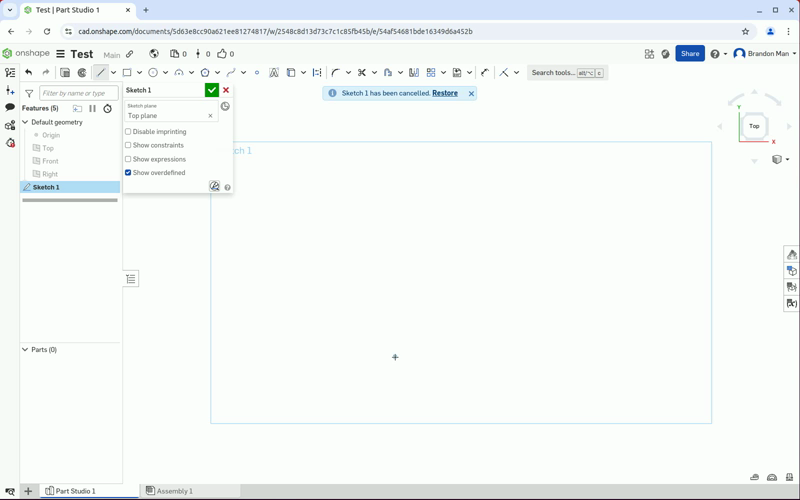
key_down(shift)
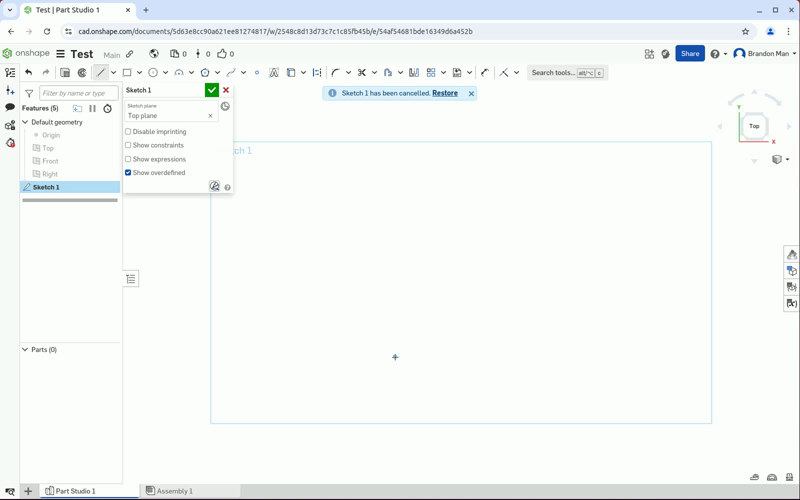
mouse_move(425, 356)
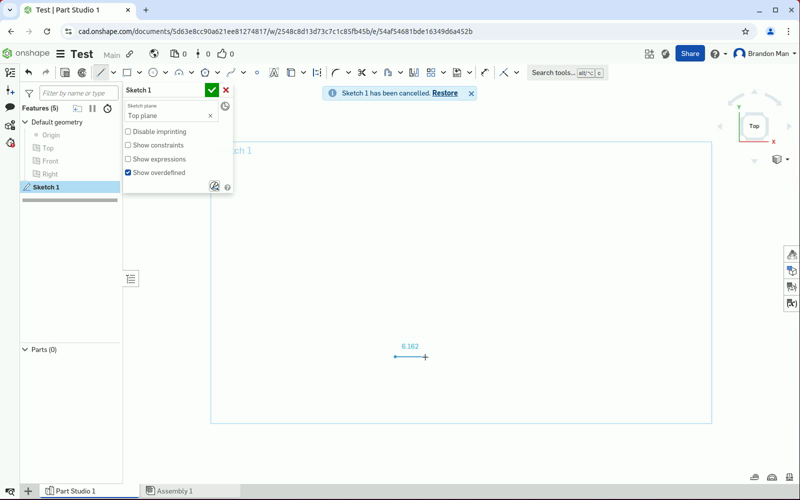
mouse_move(416, 356)
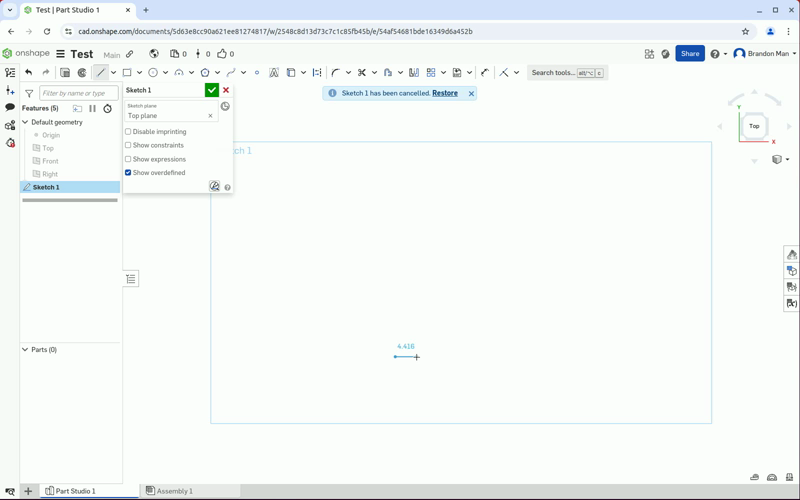
click(416, 356)
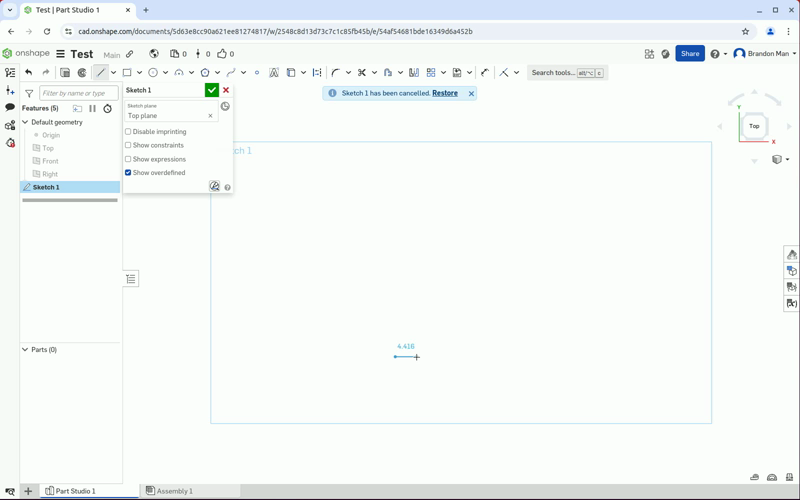
key_up(shift)
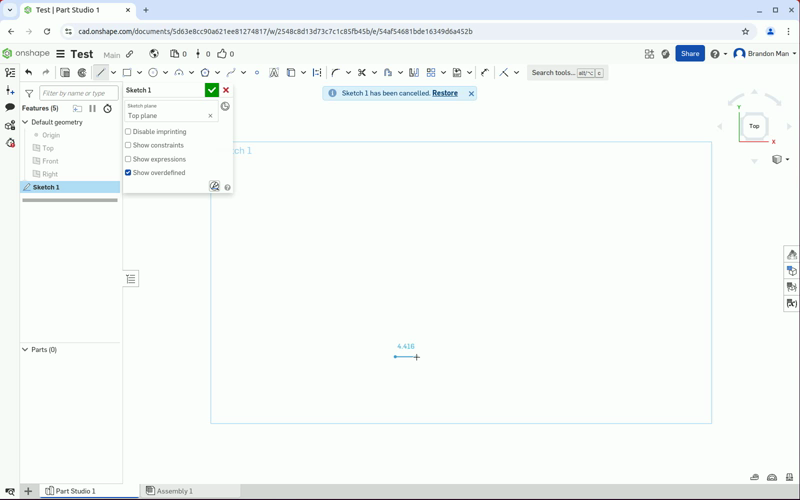
key_down(shift)
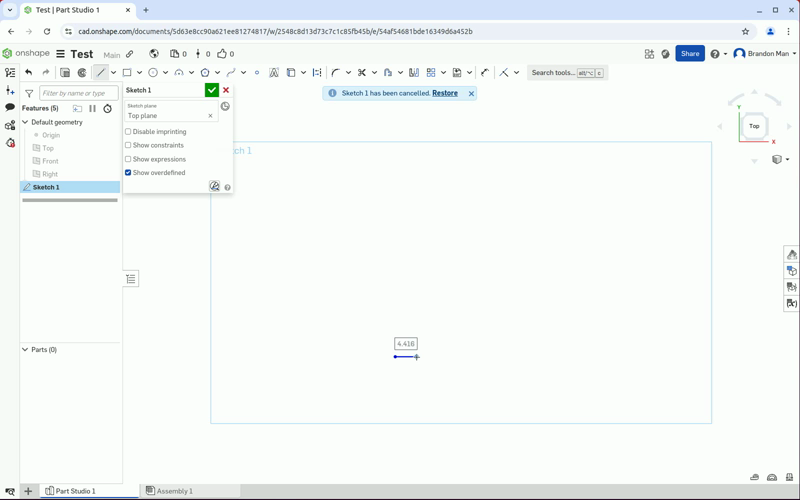
mouse_move(416, 171)
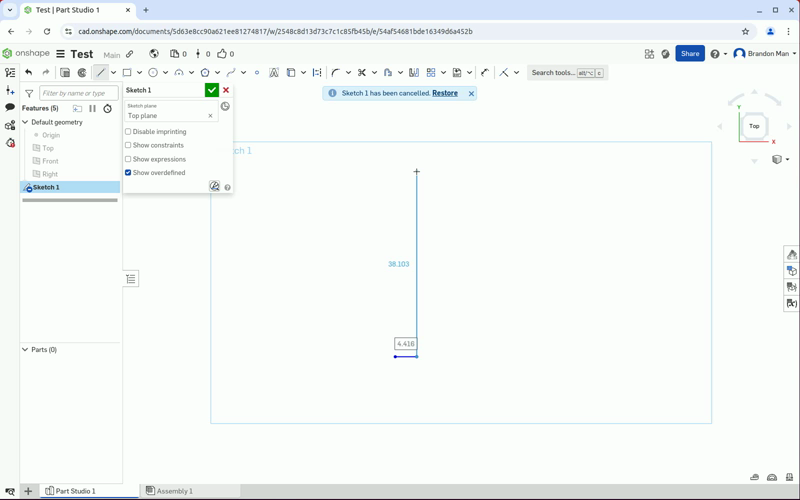
click(416, 171)
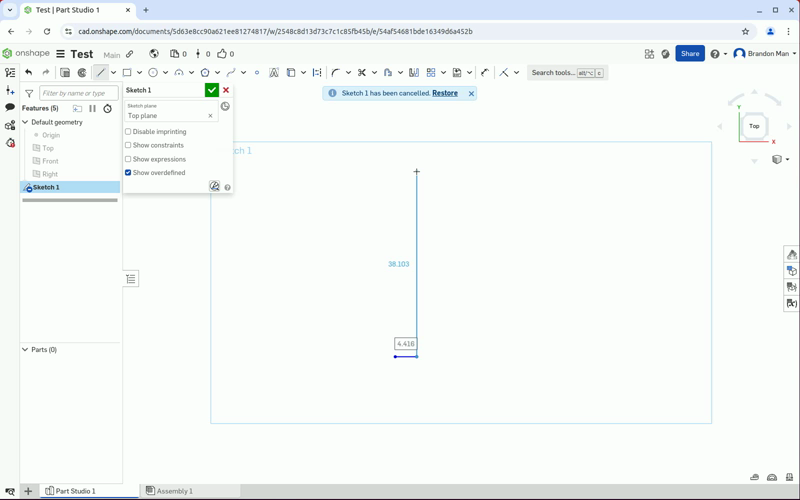
key_up(shift)
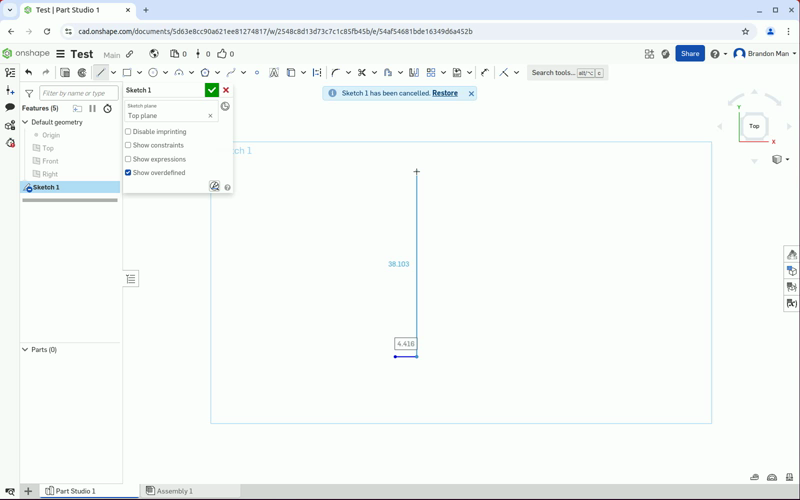
key_down(shift)
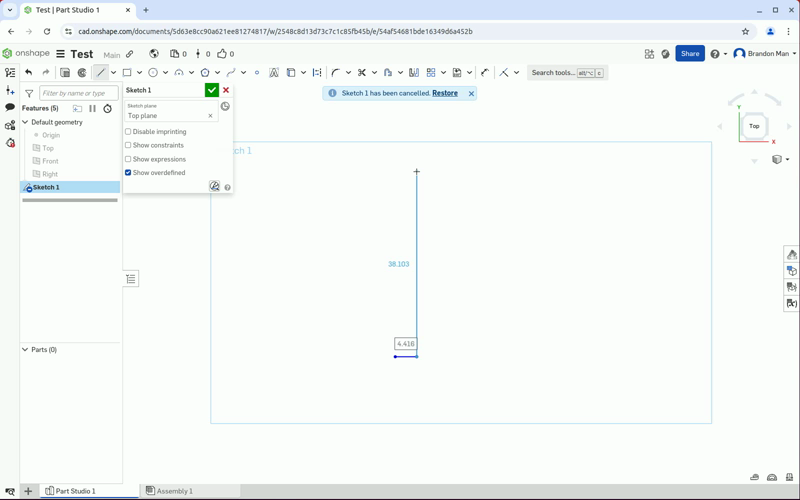
mouse_move(446, 171)
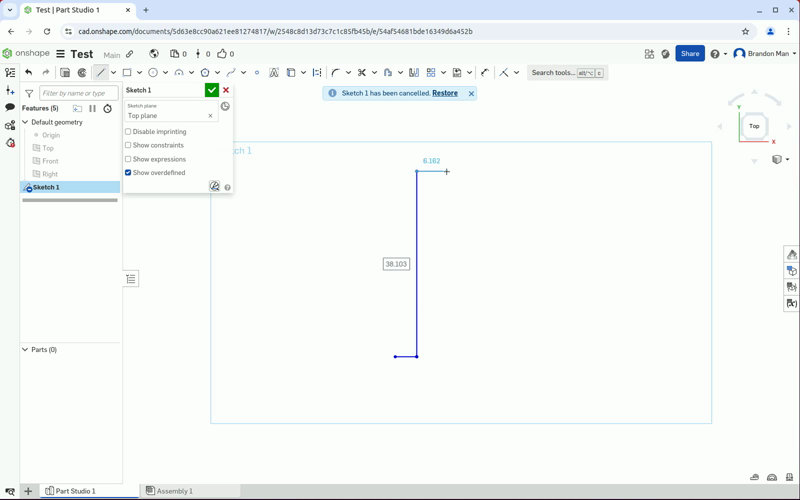
mouse_move(395, 171)
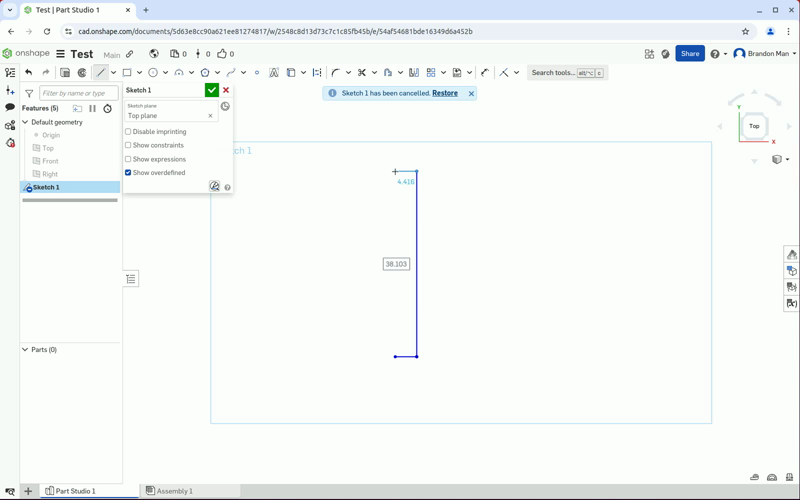
click(395, 171)
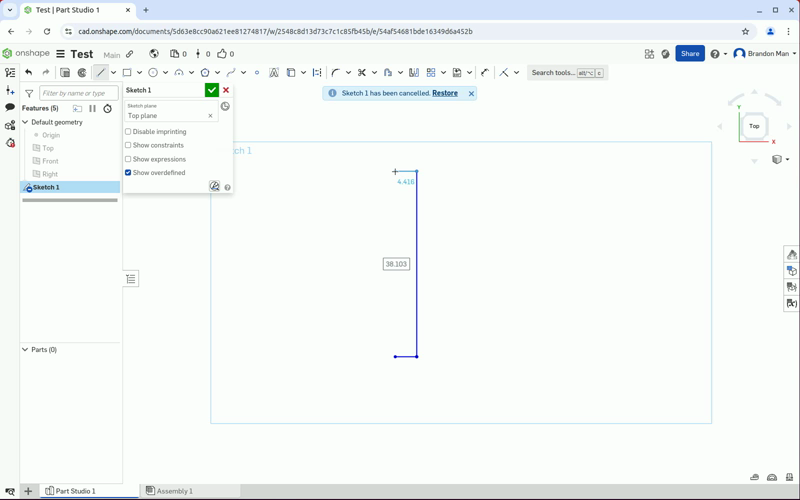
key_up(shift)
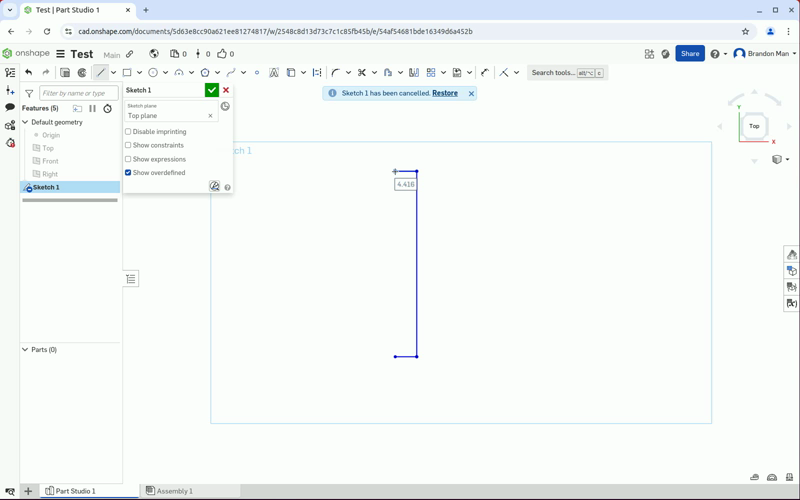
key_down(shift)
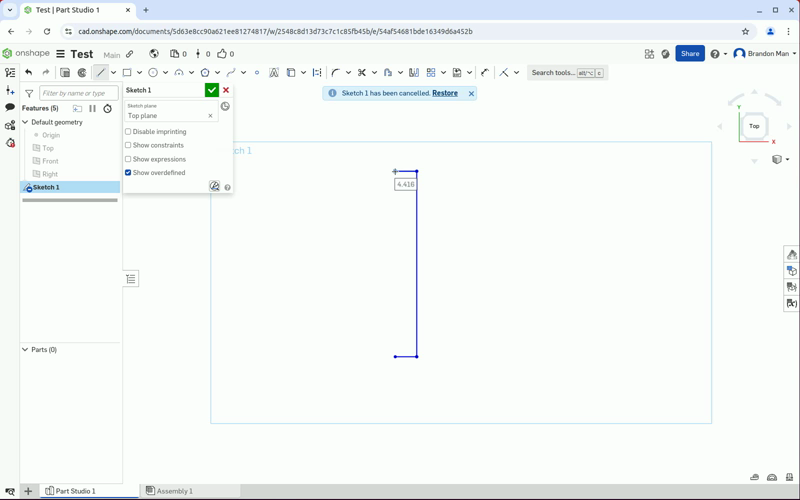
mouse_move(395, 356)
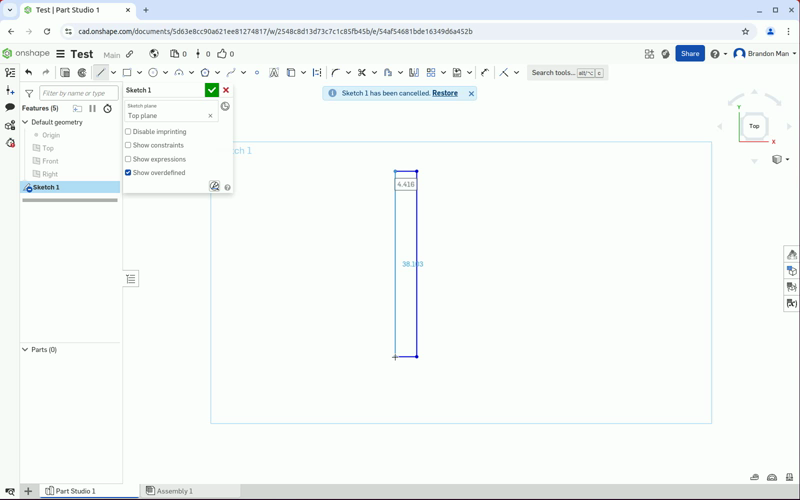
key_up(shift)
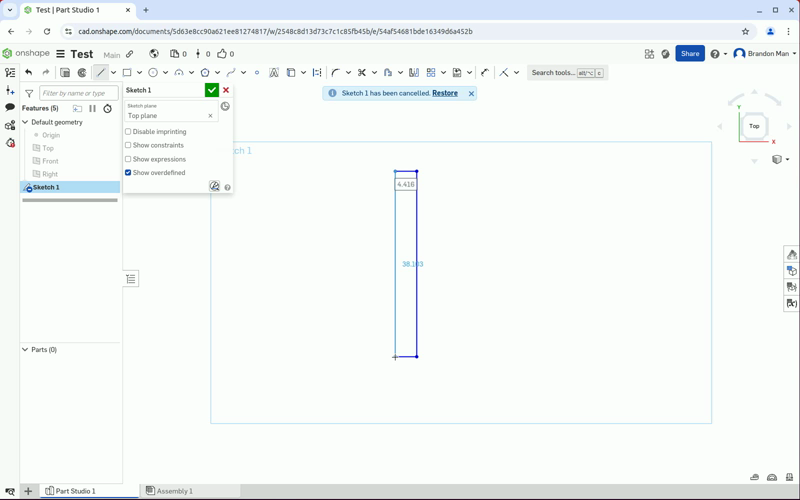
click(395, 356)
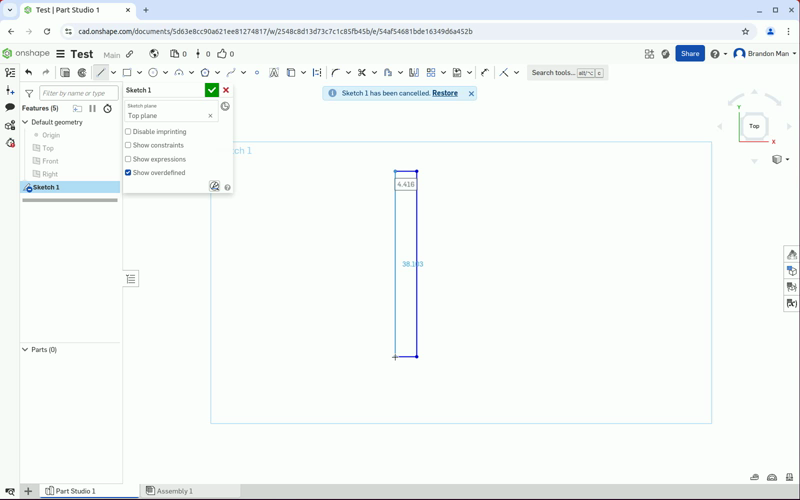
key(esc)
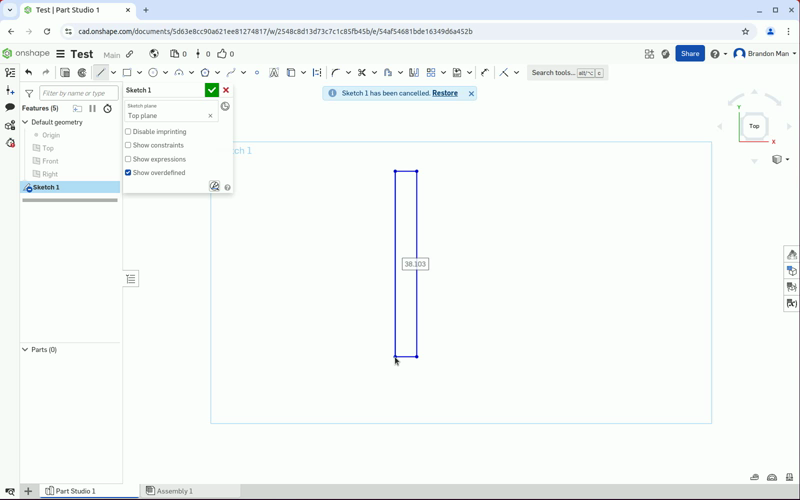
mouse_move(411, 310)
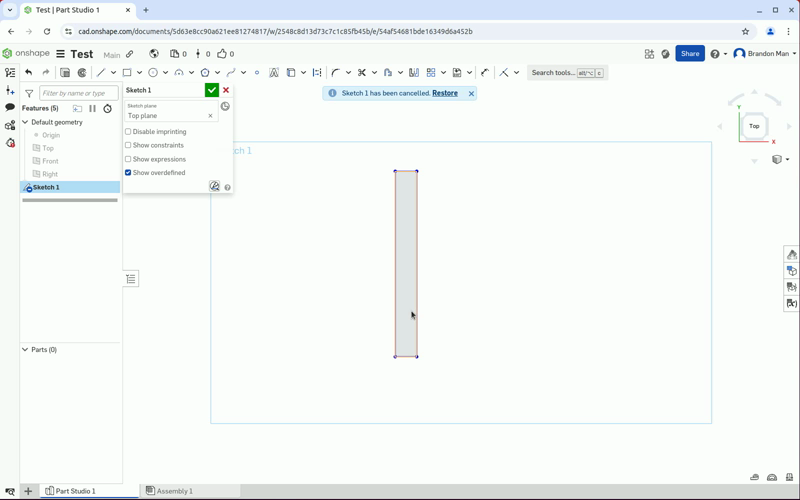
click(411, 310)
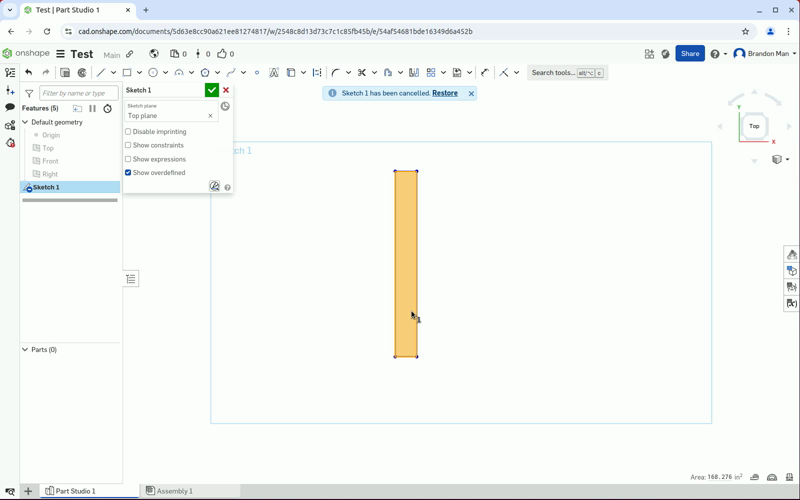
mouse_move(73, 352)
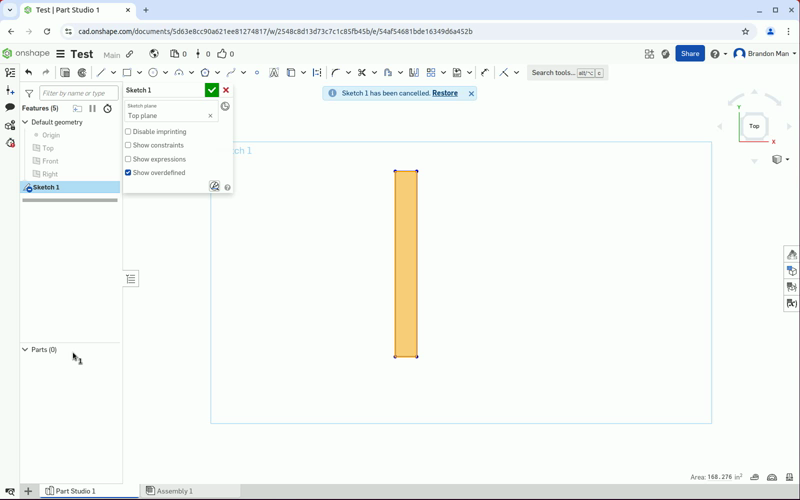
key(shift+y)
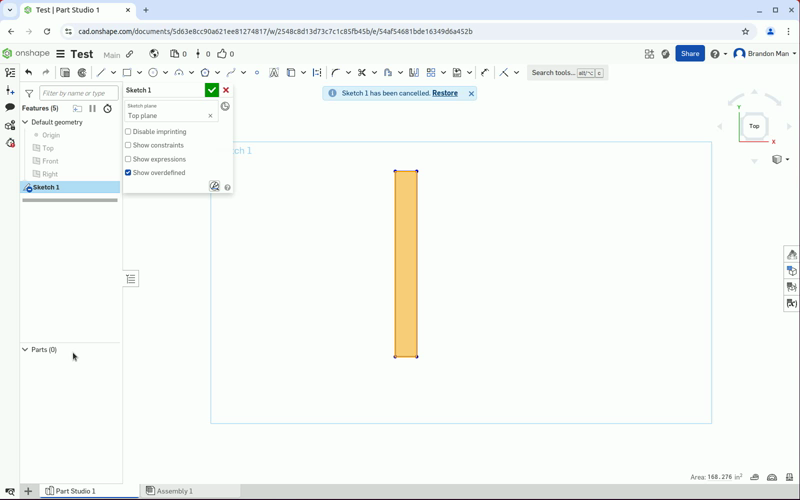
key(shift+e)
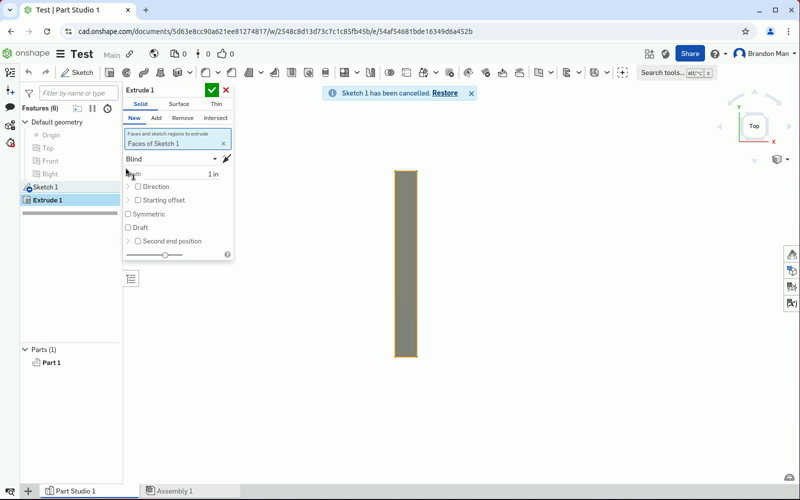
mouse_move(143, 106)
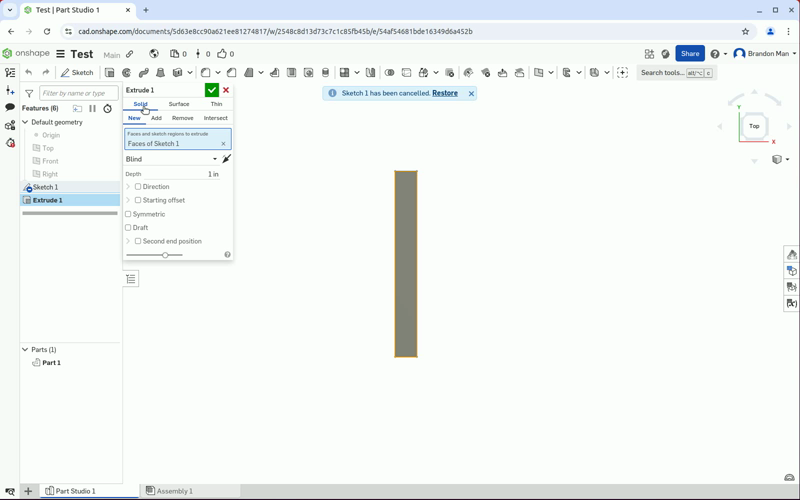
click(143, 106)
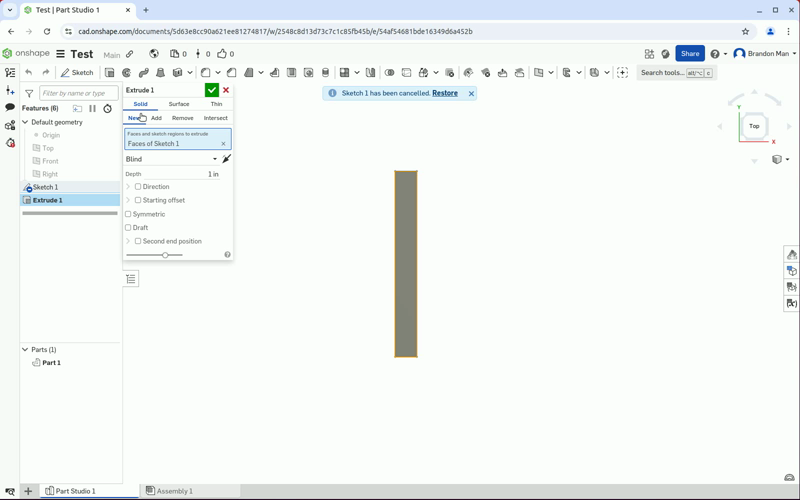
mouse_move(137, 120)
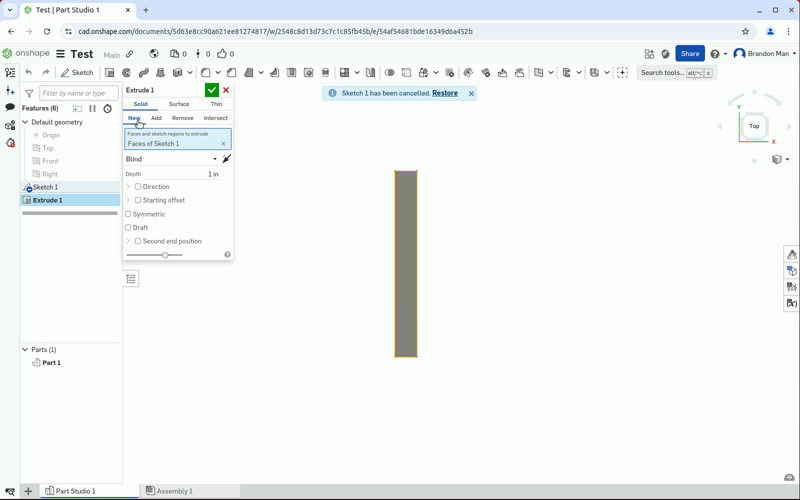
click(137, 120)
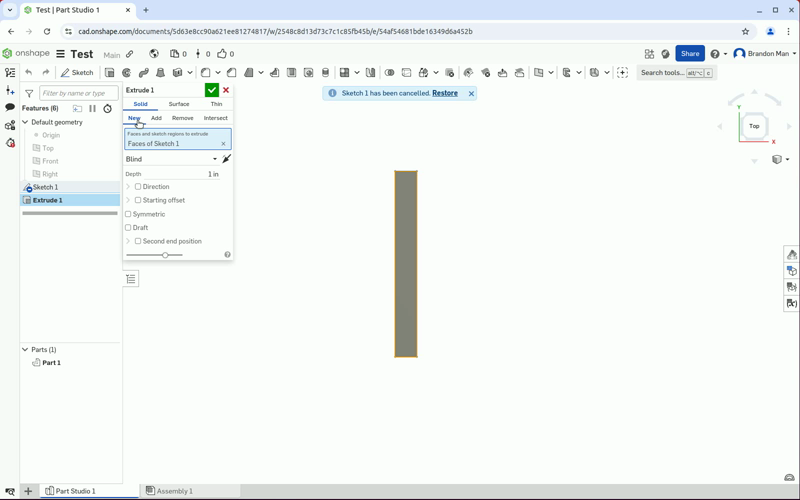
key(tab, 4)
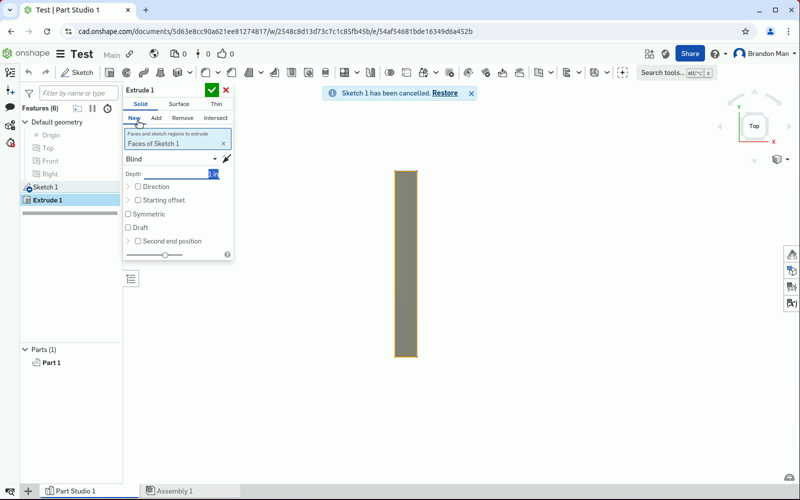
text(2.889)
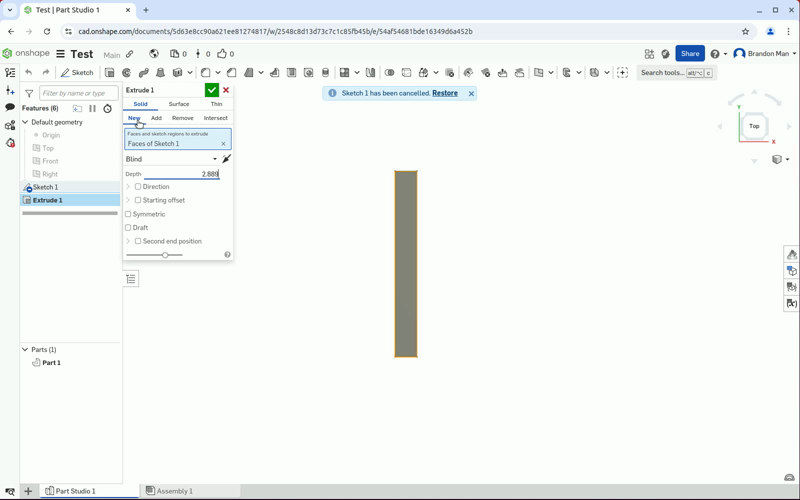
key(enter)
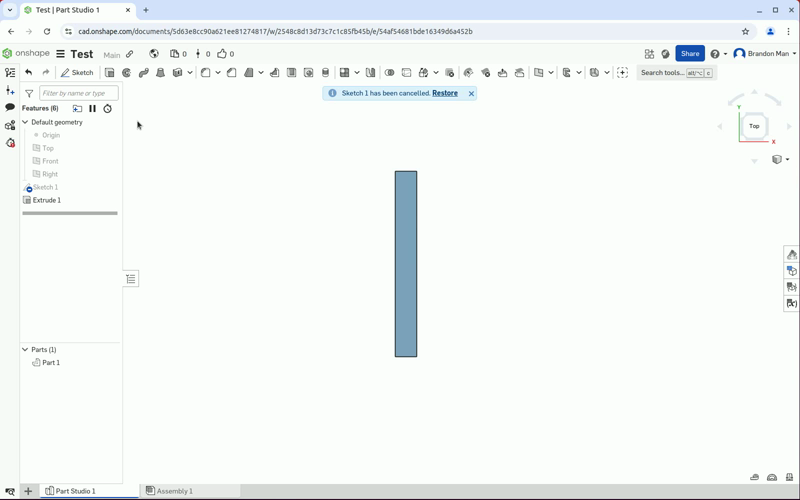
key(shift+h)
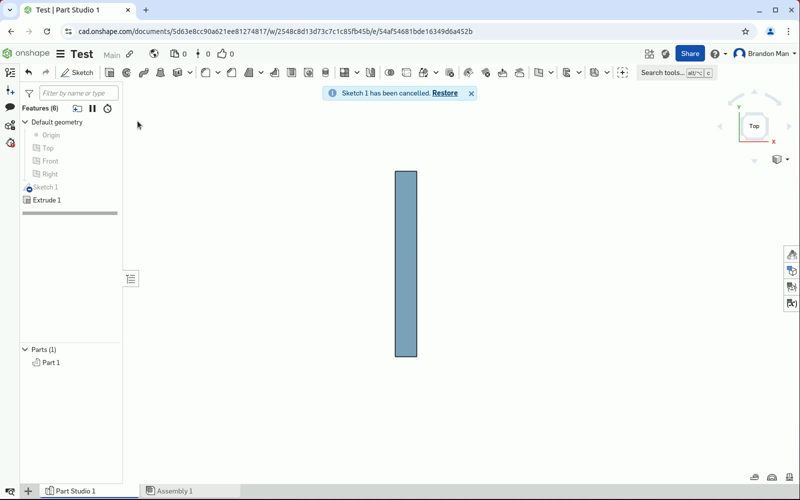
key(shift+h)
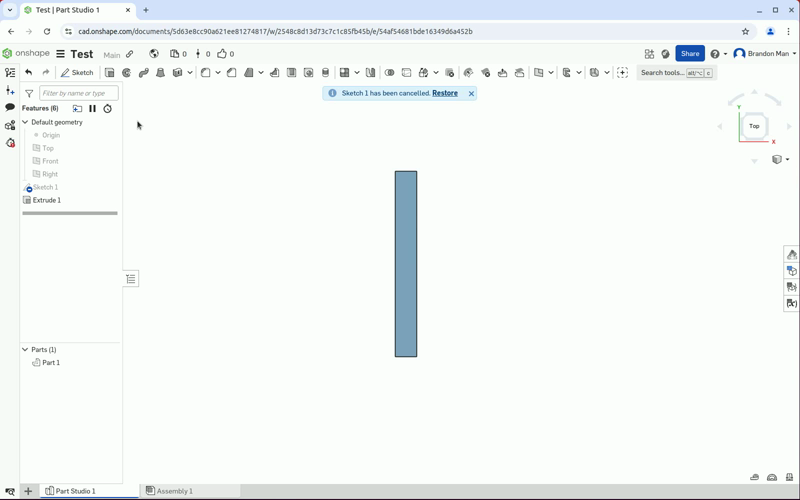
mouse_move(73, 189)
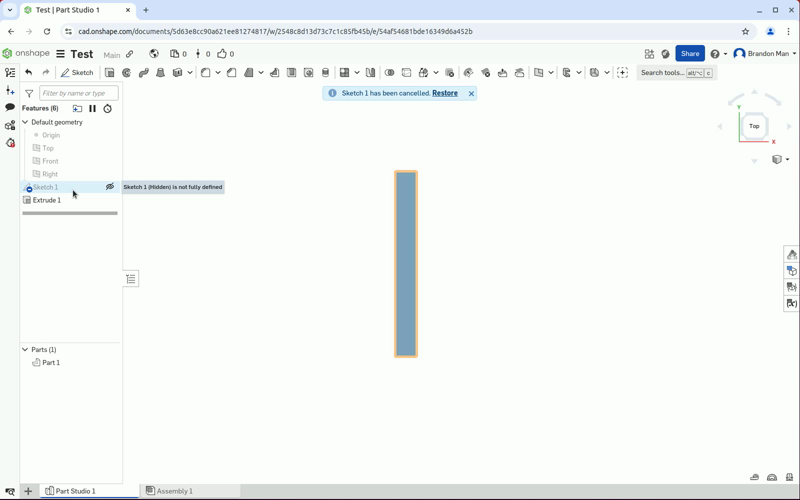
click(73, 189)
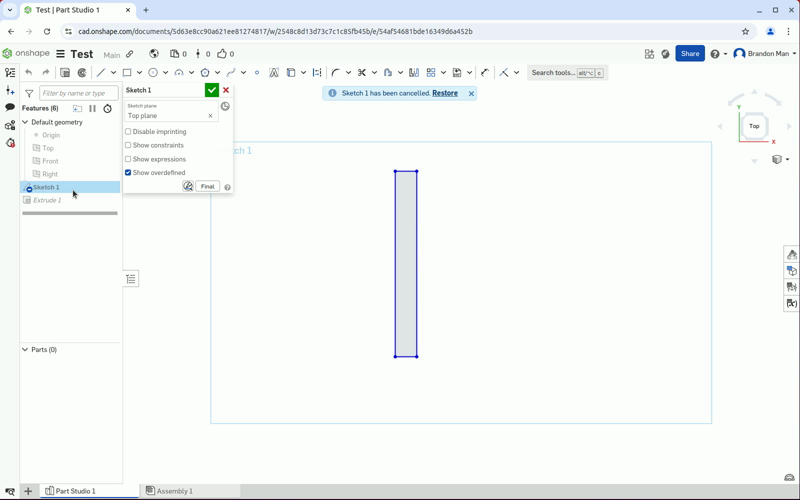
mouse_move(229, 92)
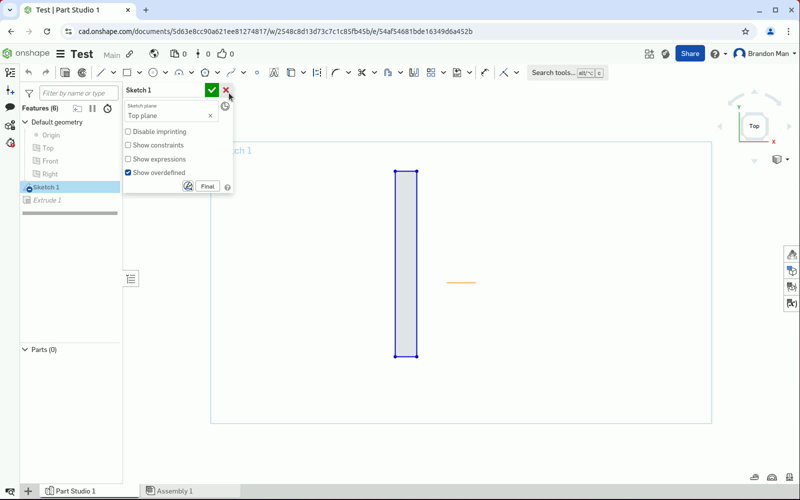
click(229, 92)
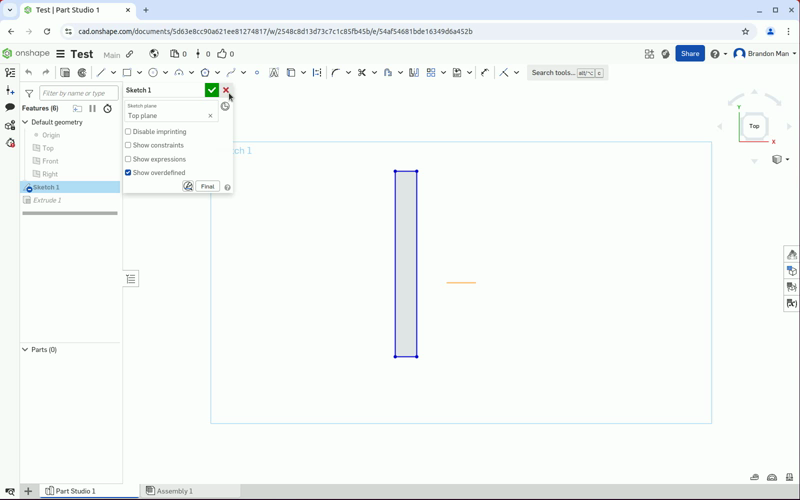
key(shift+s)
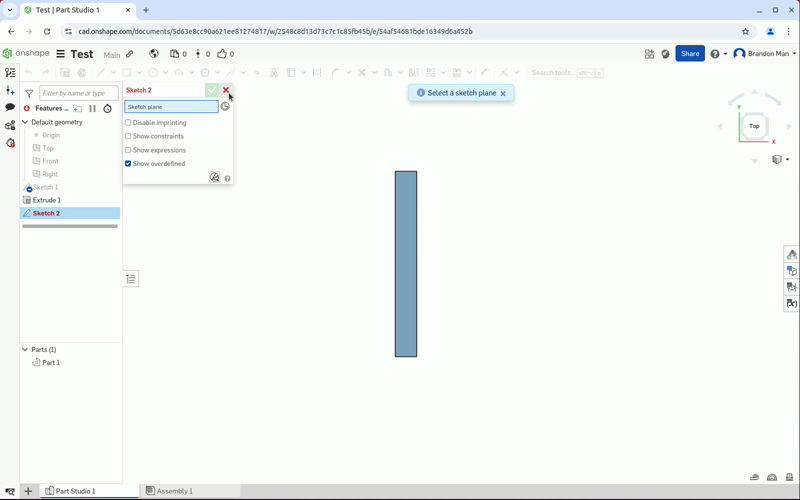
mouse_move(73, 150)
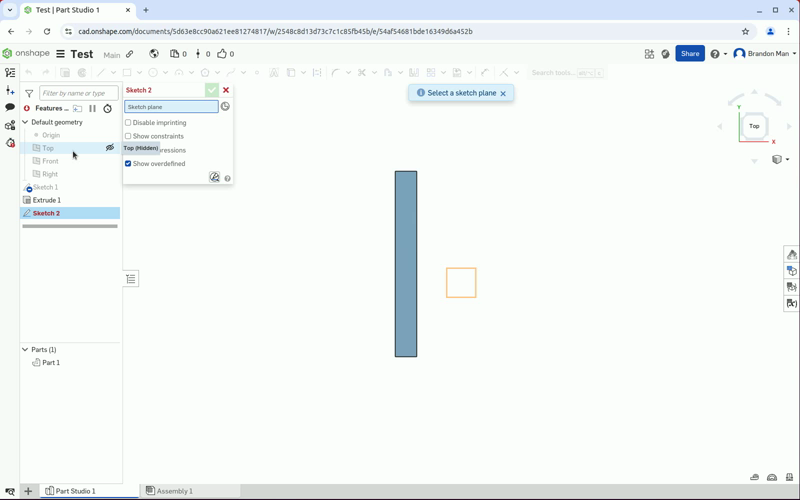
click(73, 150)
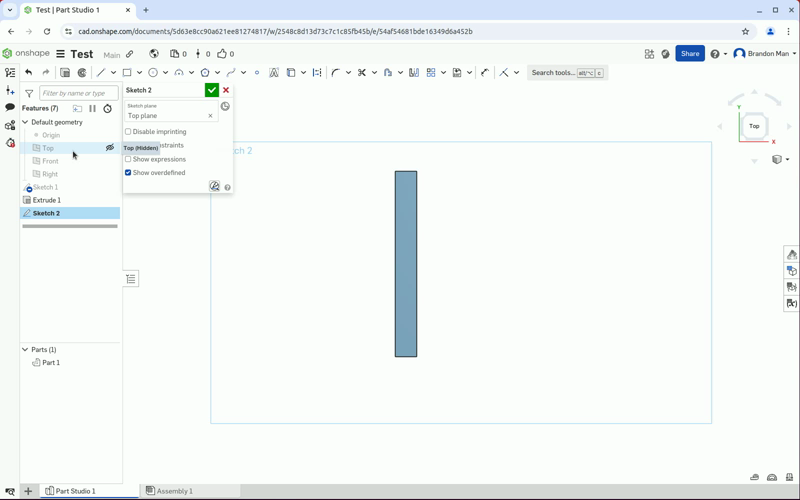
mouse_move(73, 352)
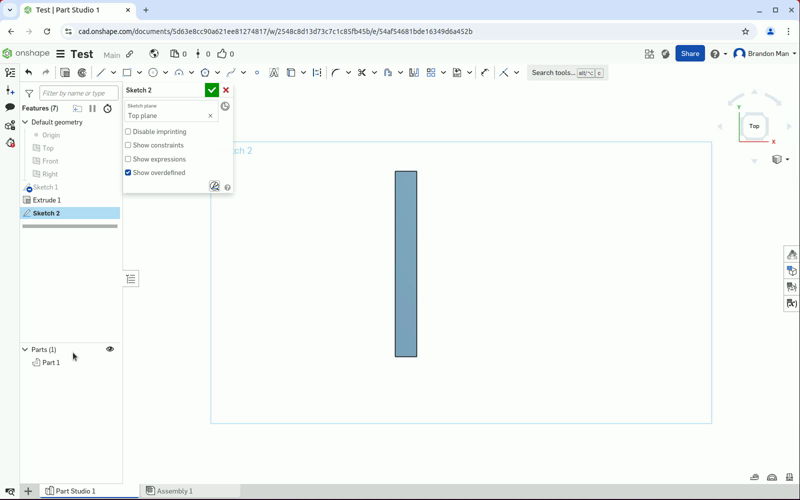
key(y)
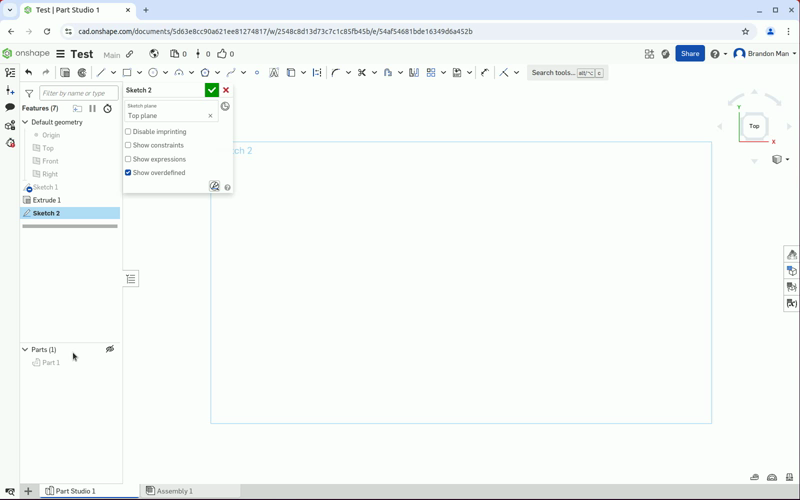
key(l)
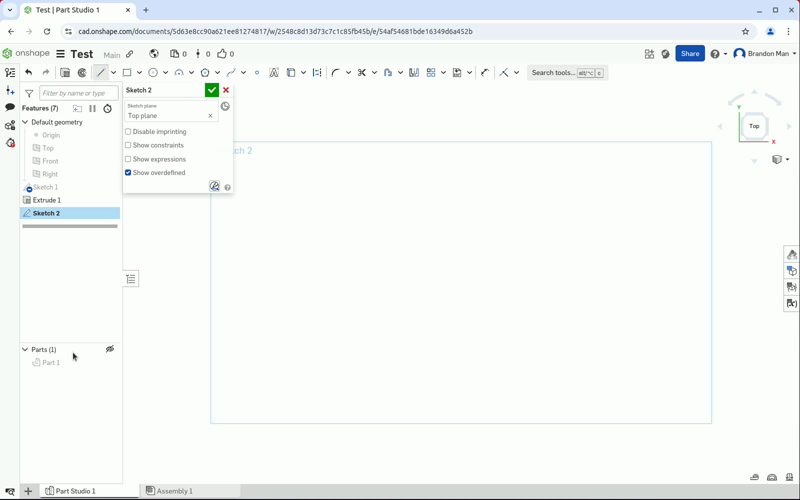
key_down(shift)
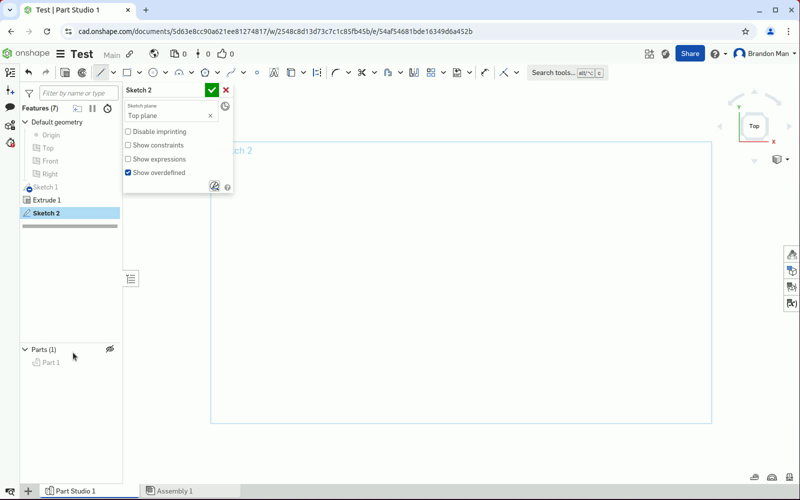
mouse_move(473, 356)
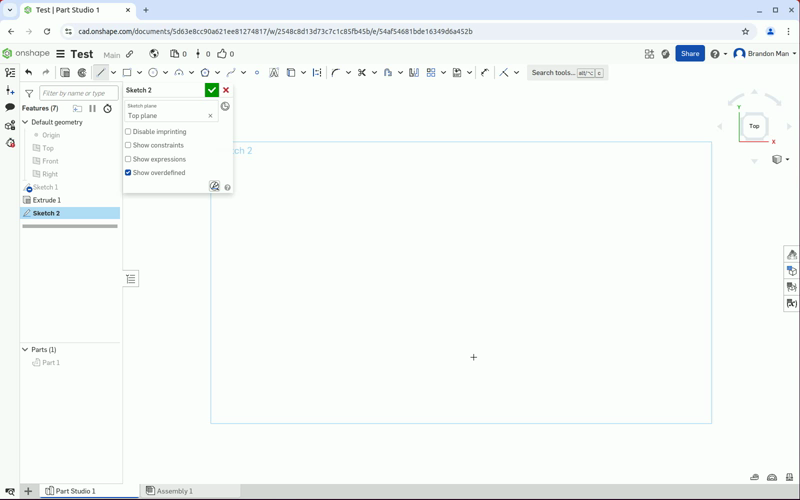
click(473, 356)
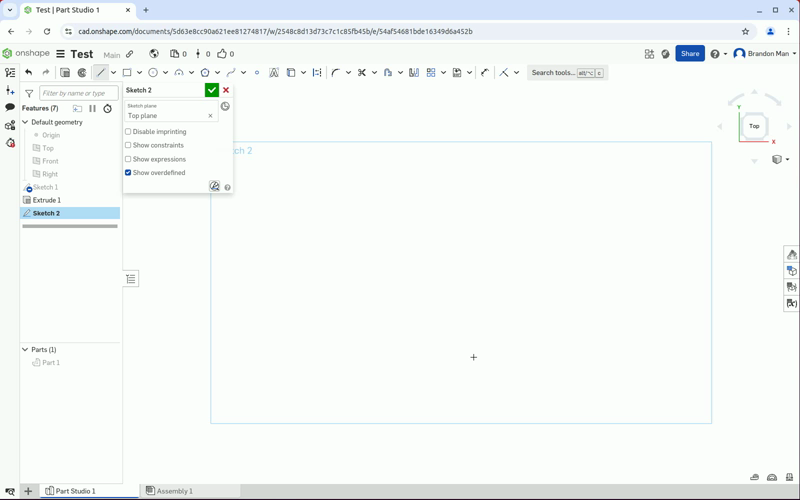
key_up(shift)
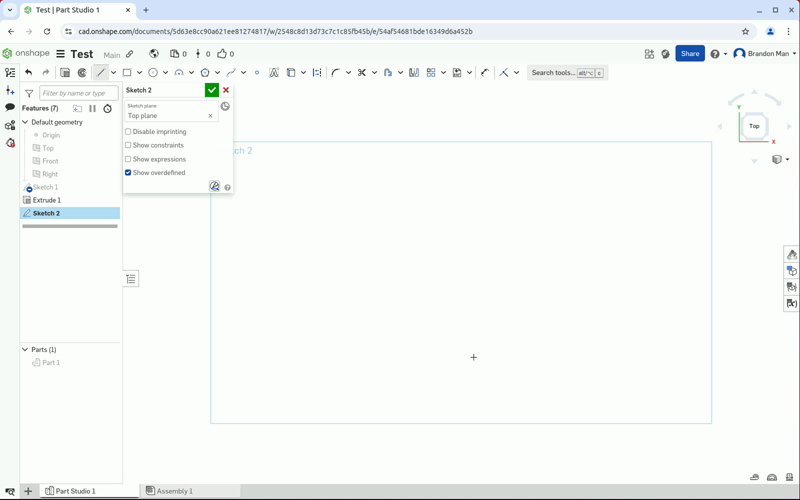
key_down(shift)
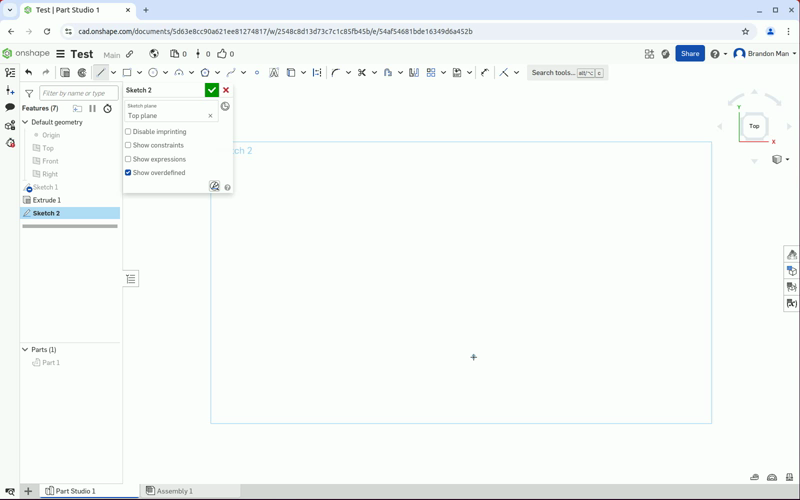
mouse_move(503, 356)
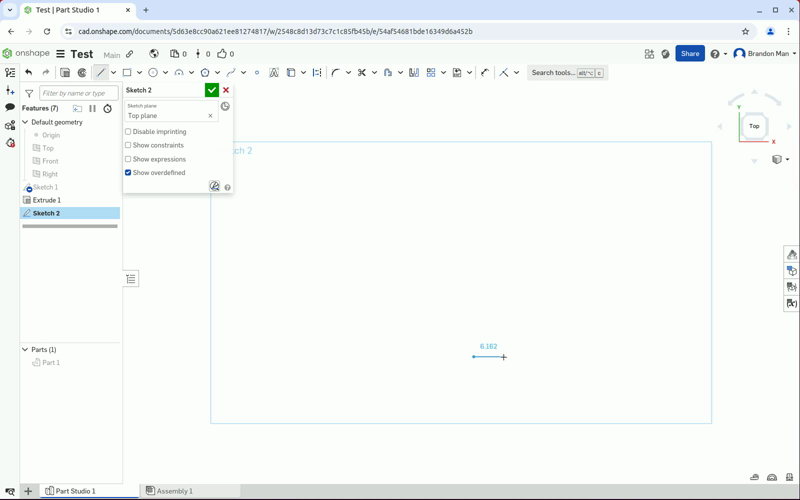
mouse_move(495, 356)
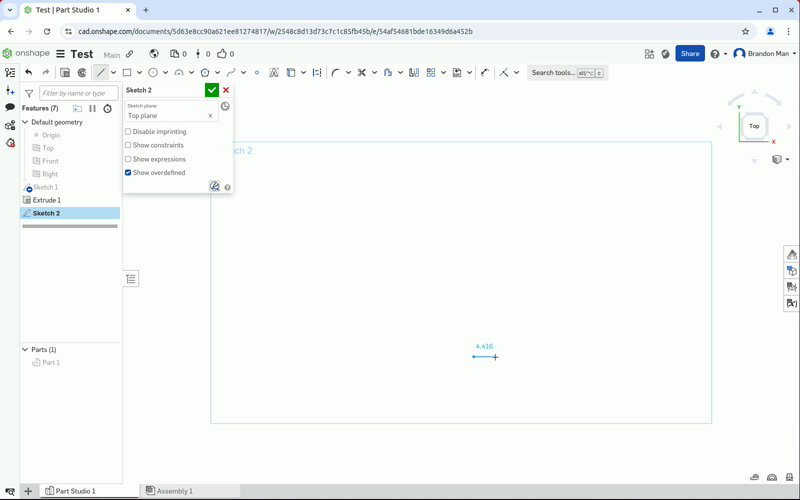
click(495, 356)
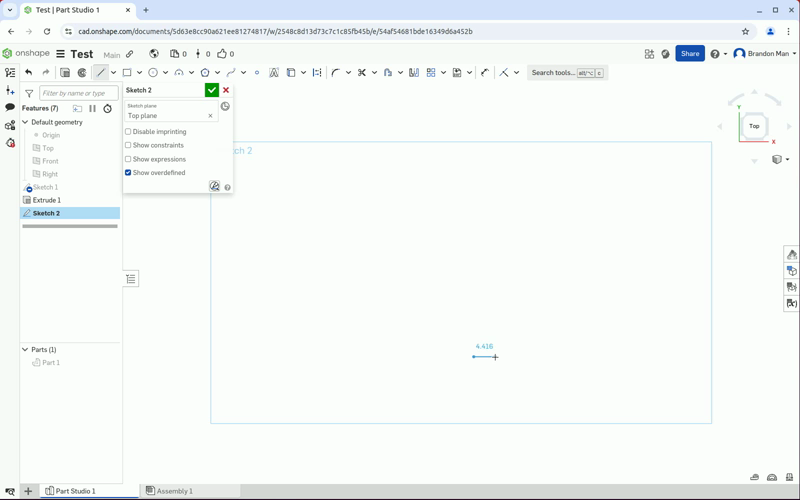
key_up(shift)
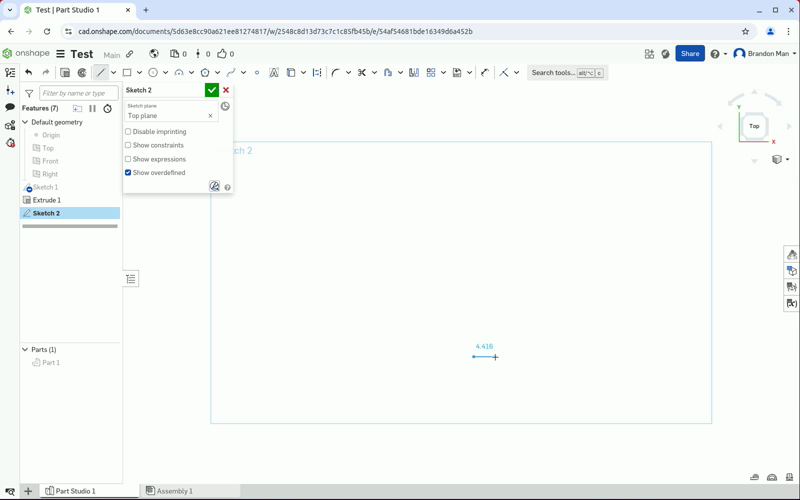
key_down(shift)
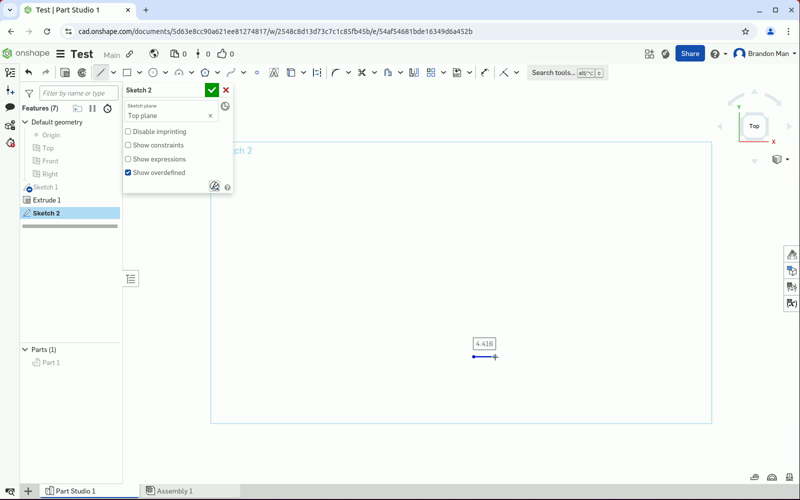
mouse_move(495, 171)
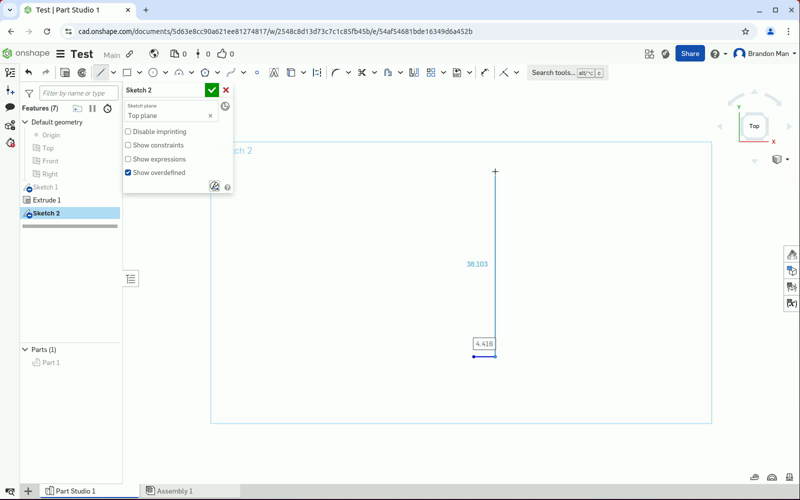
click(495, 171)
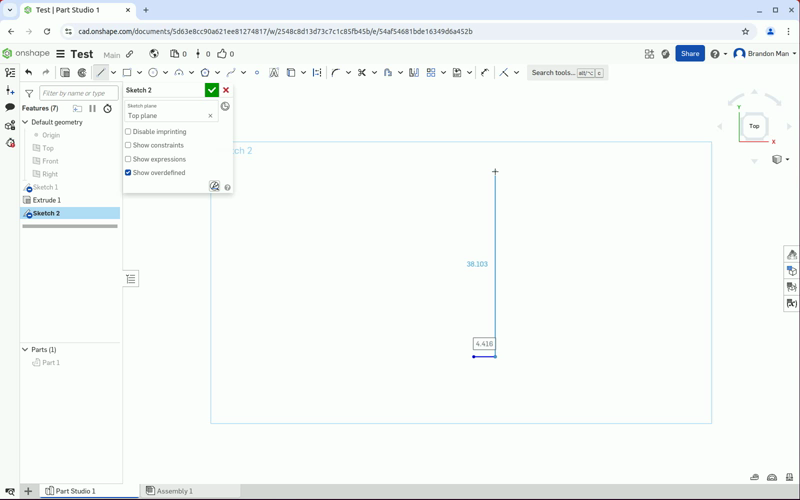
key_up(shift)
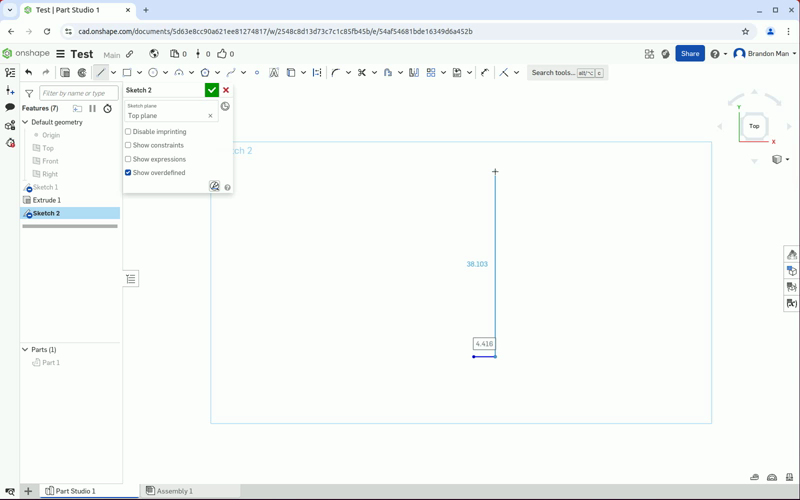
key_down(shift)
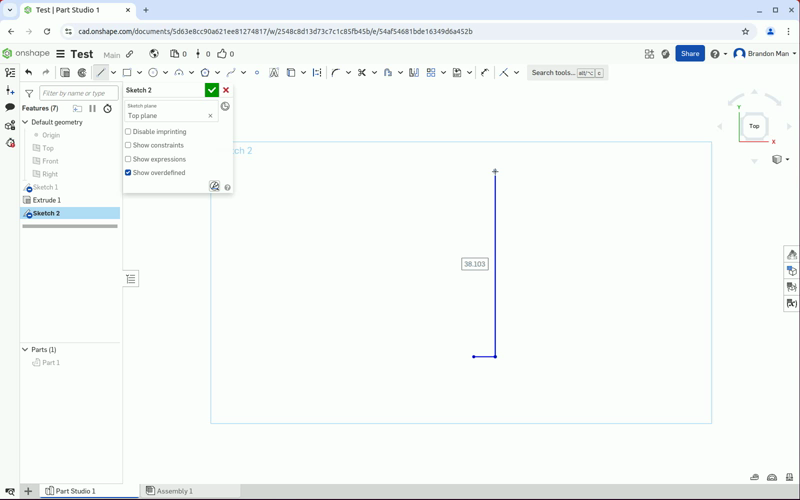
mouse_move(525, 171)
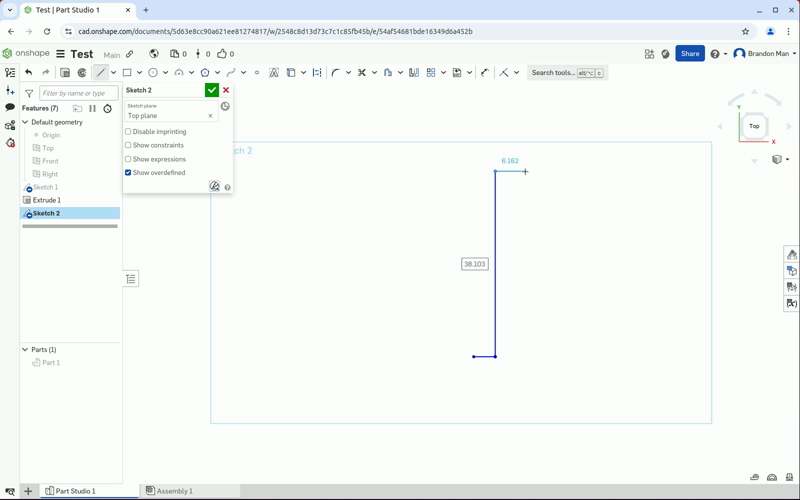
mouse_move(473, 171)
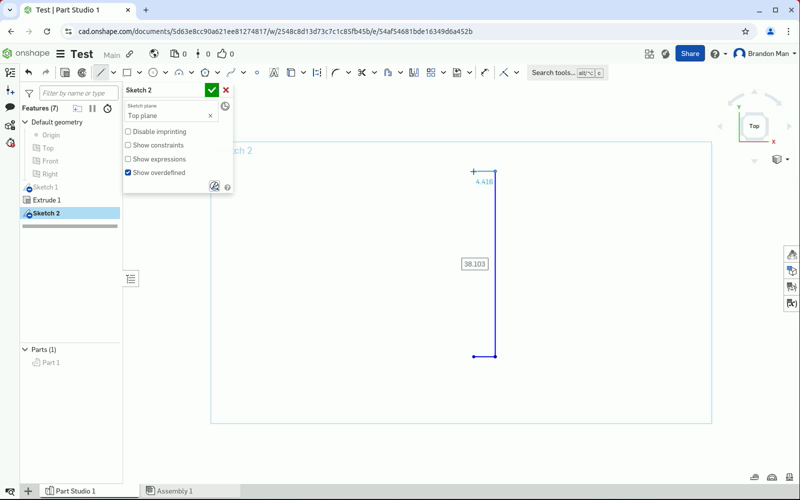
click(473, 171)
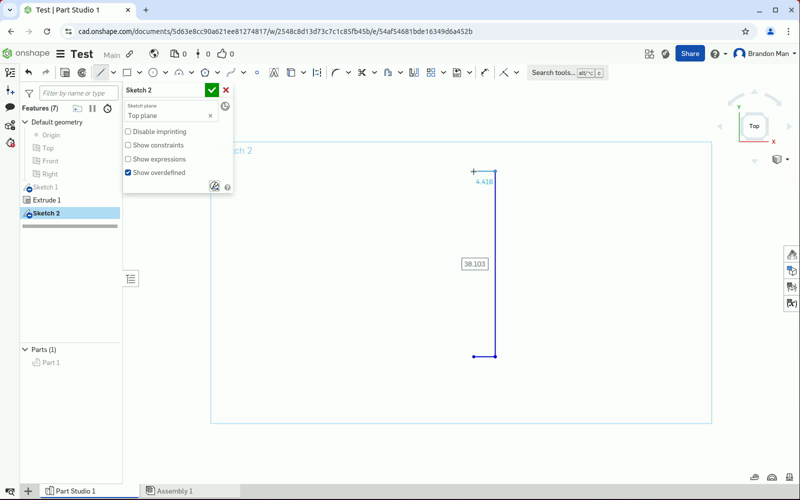
key_up(shift)
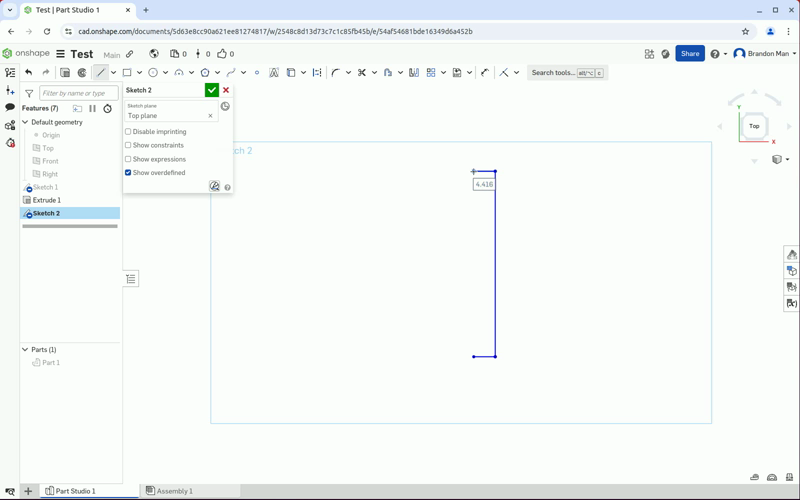
key_down(shift)
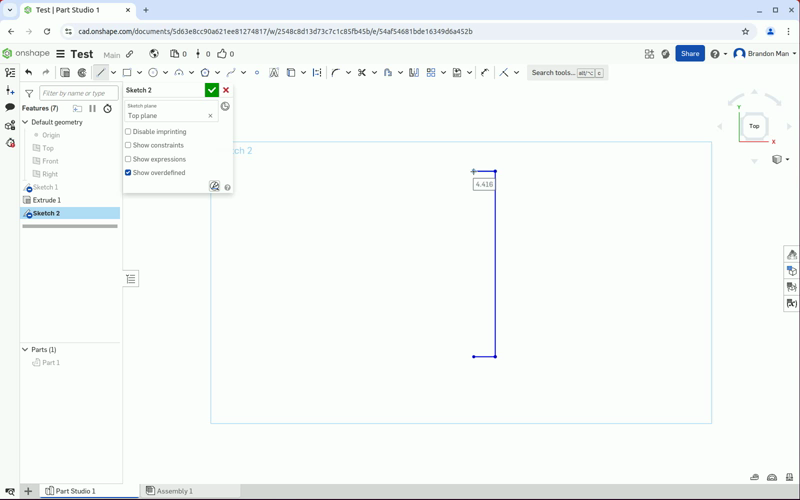
mouse_move(473, 356)
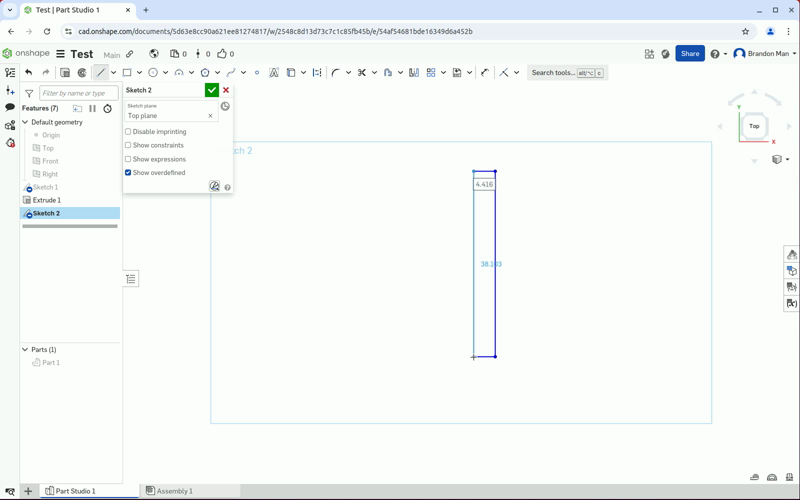
key_up(shift)
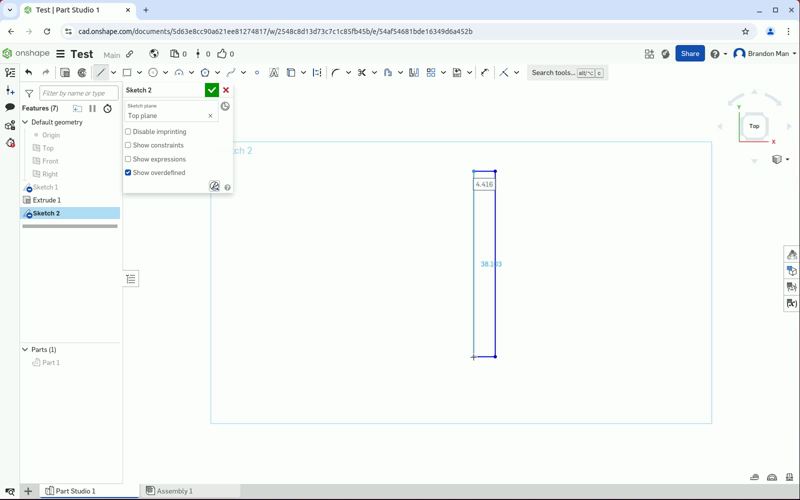
click(473, 356)
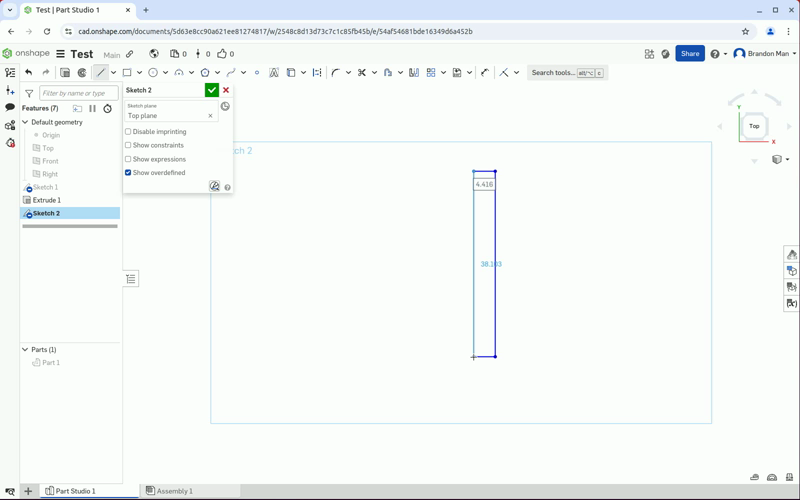
key(esc)
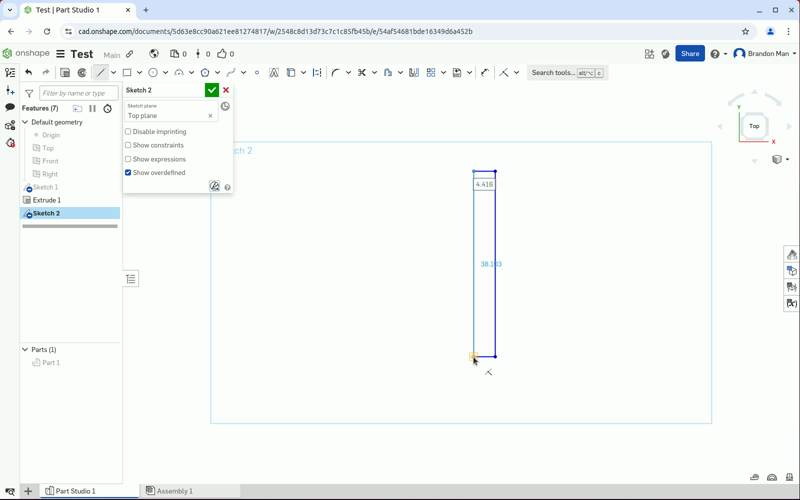
mouse_move(484, 185)
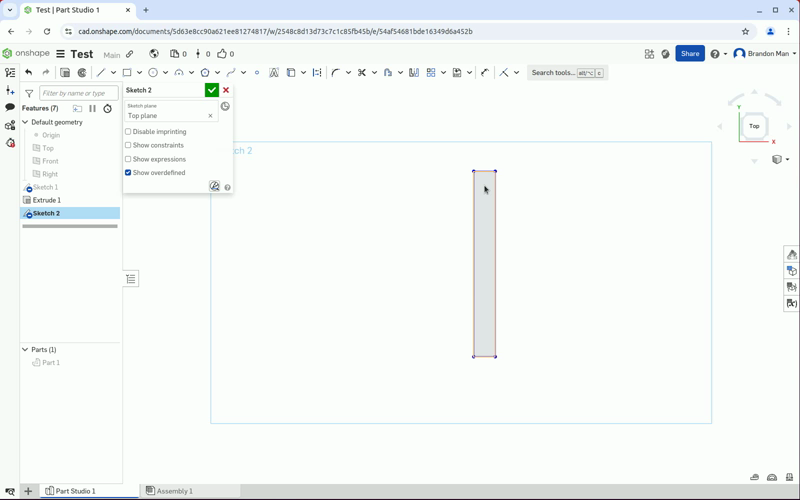
click(484, 185)
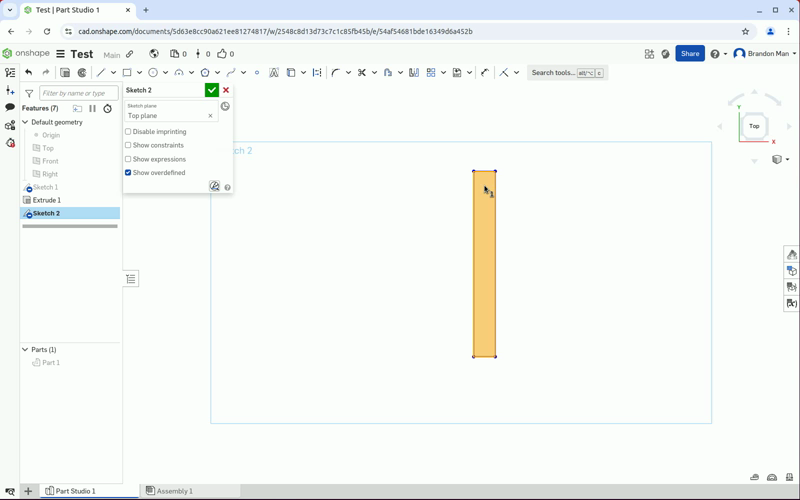
mouse_move(73, 352)
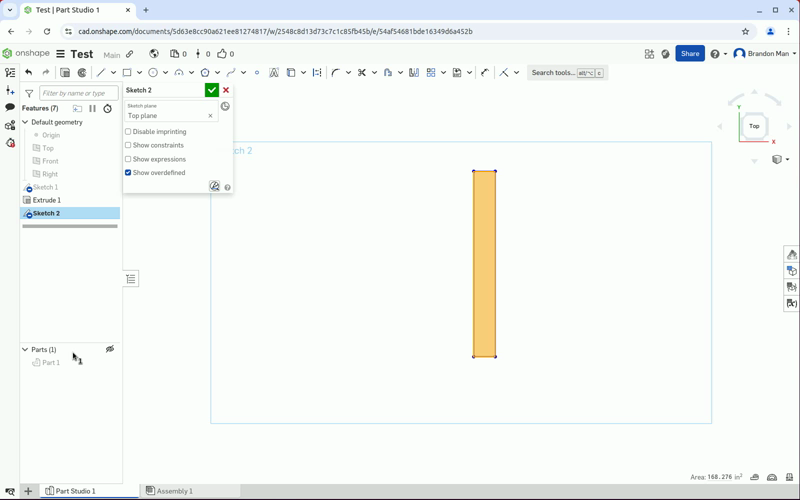
key(shift+y)
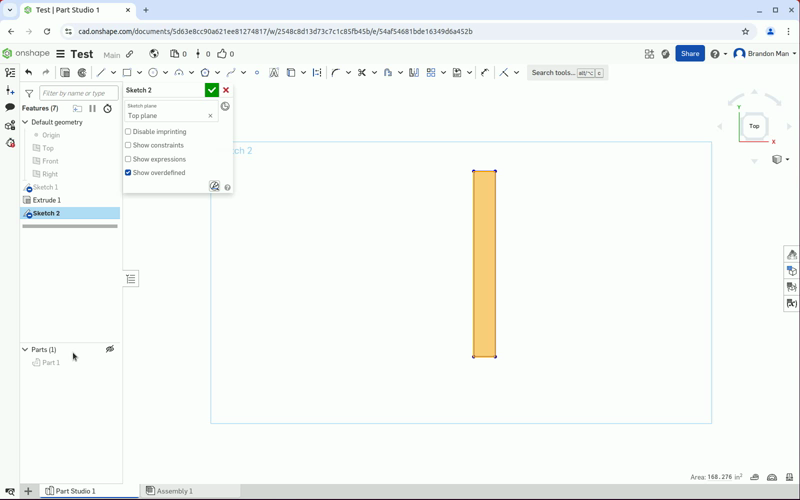
key(shift+e)
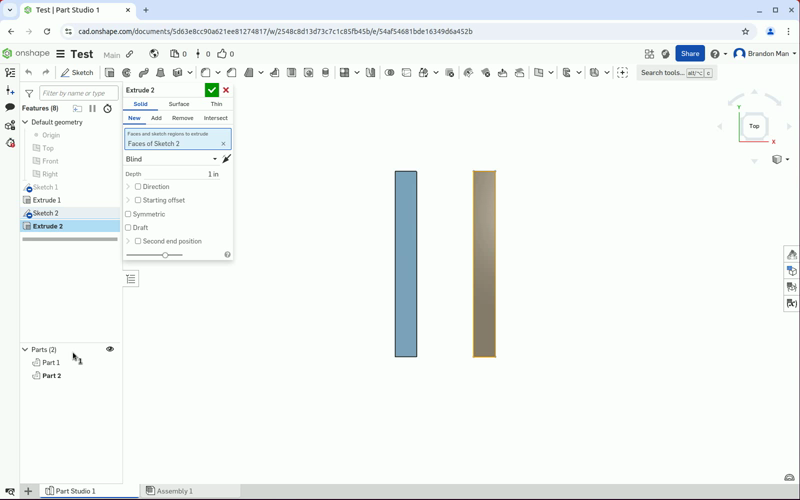
mouse_move(143, 106)
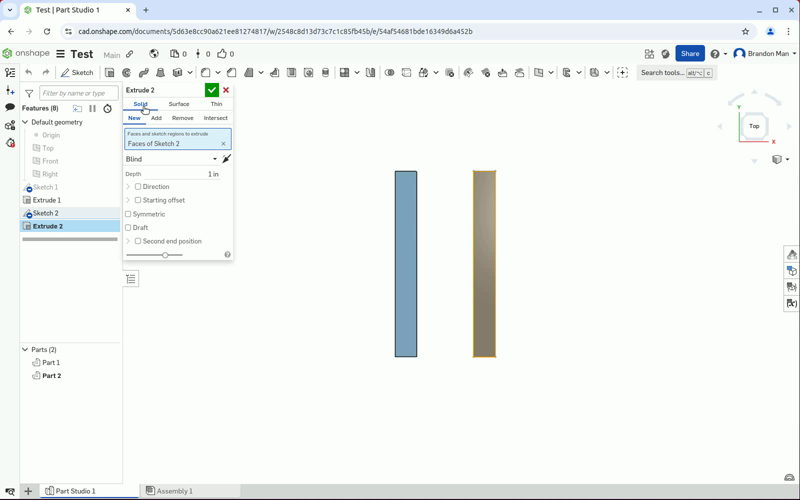
click(143, 106)
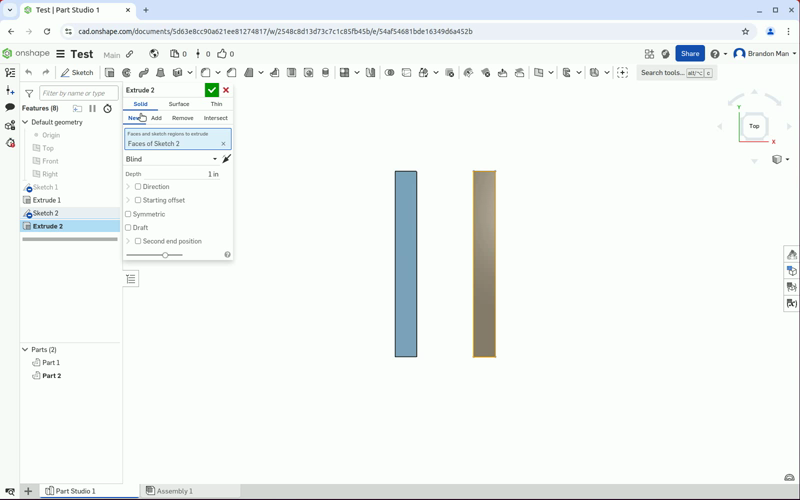
mouse_move(137, 120)
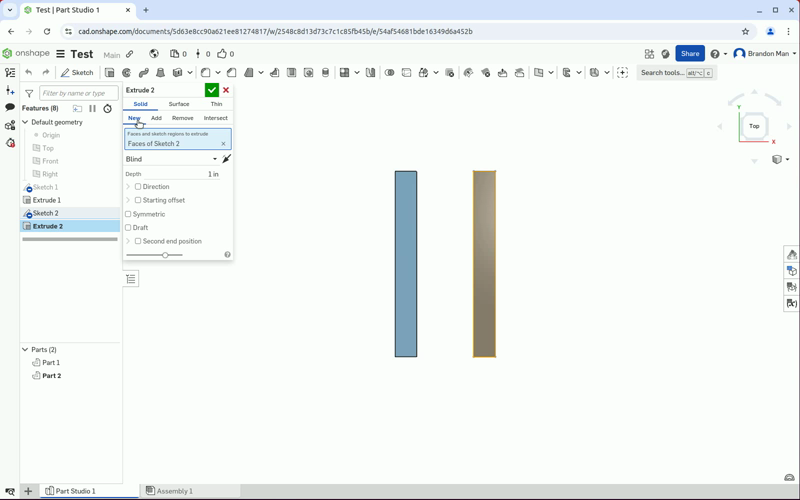
click(137, 120)
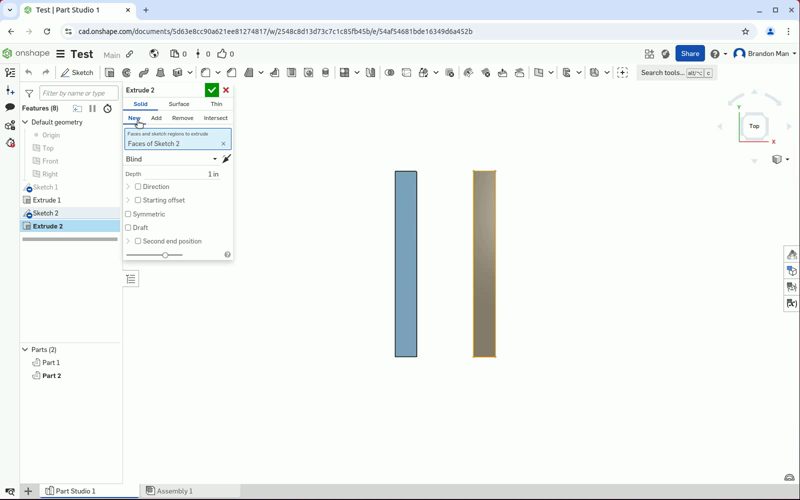
key(tab, 4)
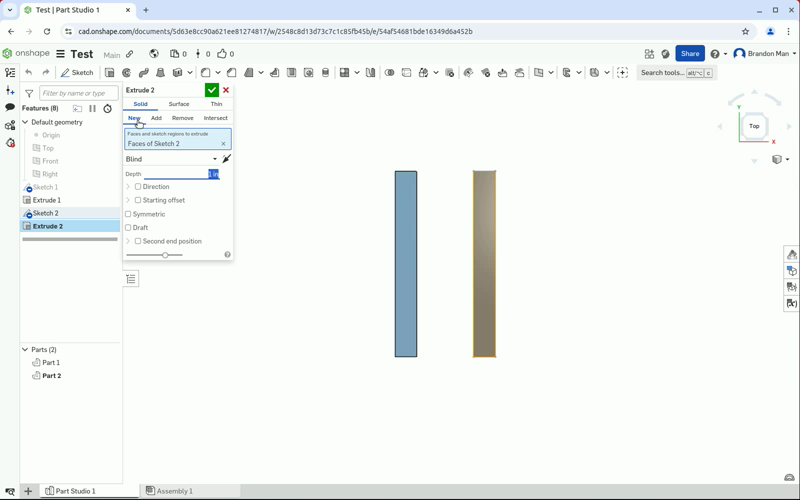
text(2.889)
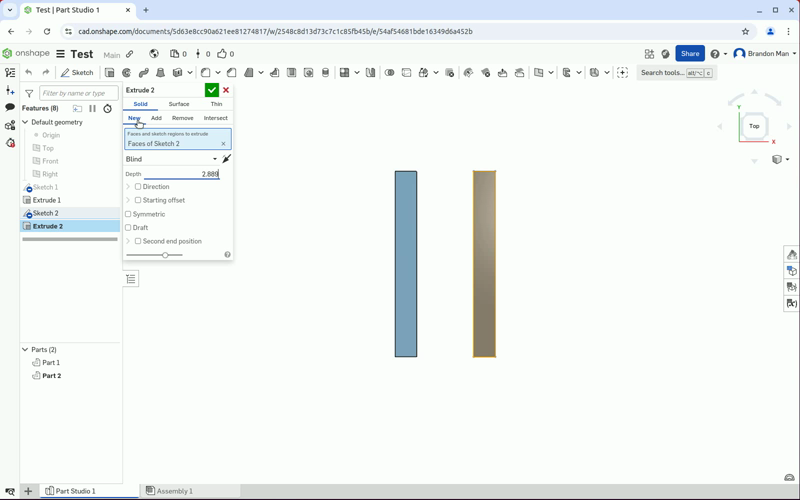
key(enter)
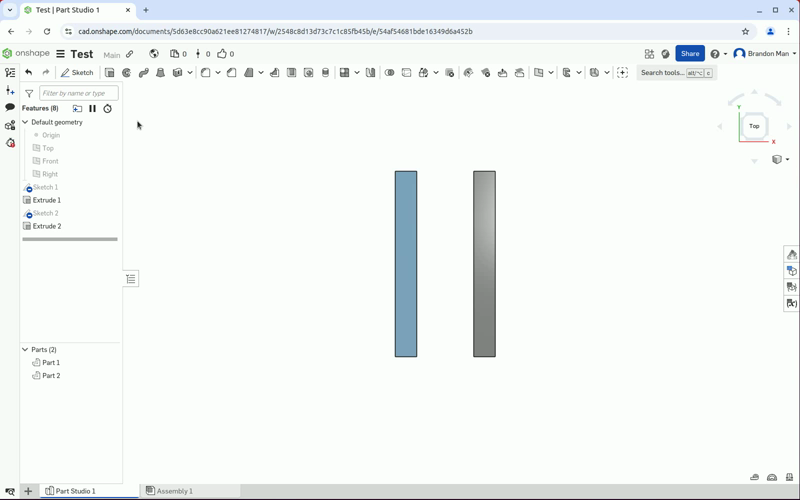
key(shift+h)
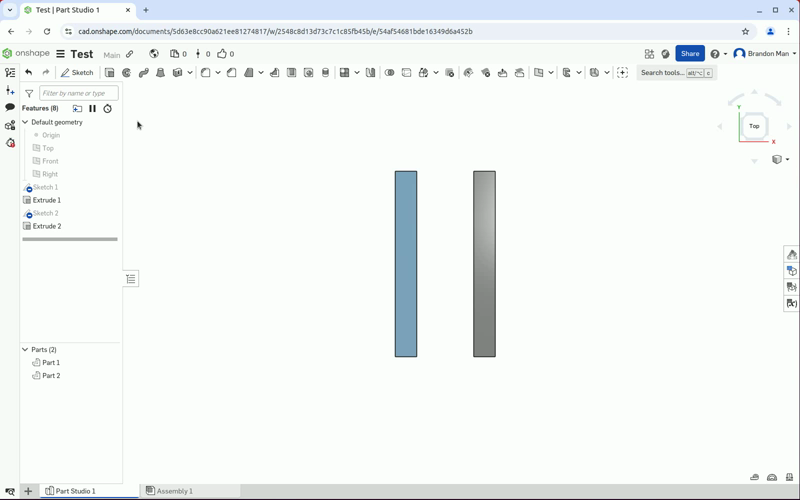
key(shift+h)
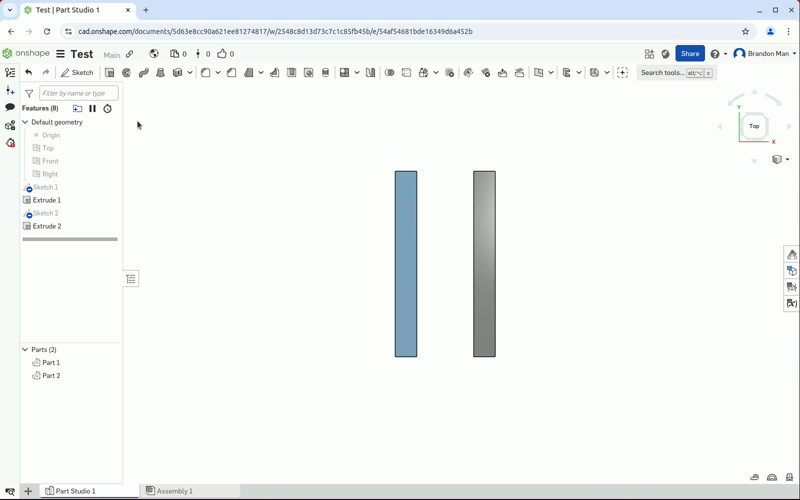
mouse_move(73, 189)
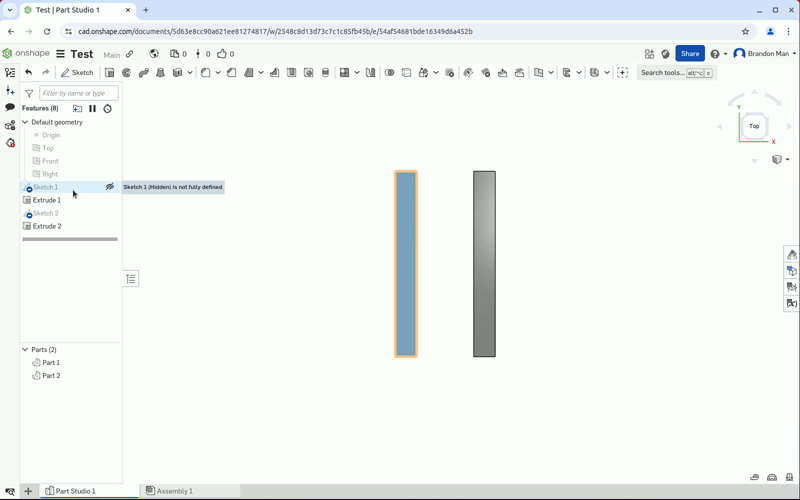
click(73, 189)
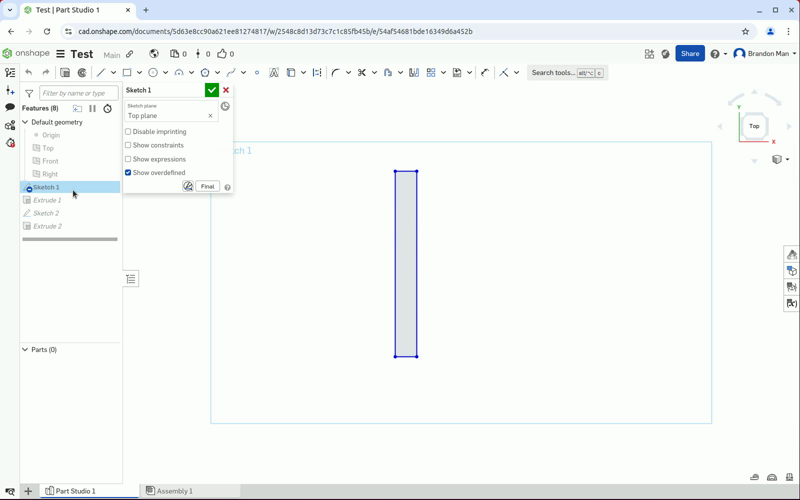
mouse_move(229, 92)
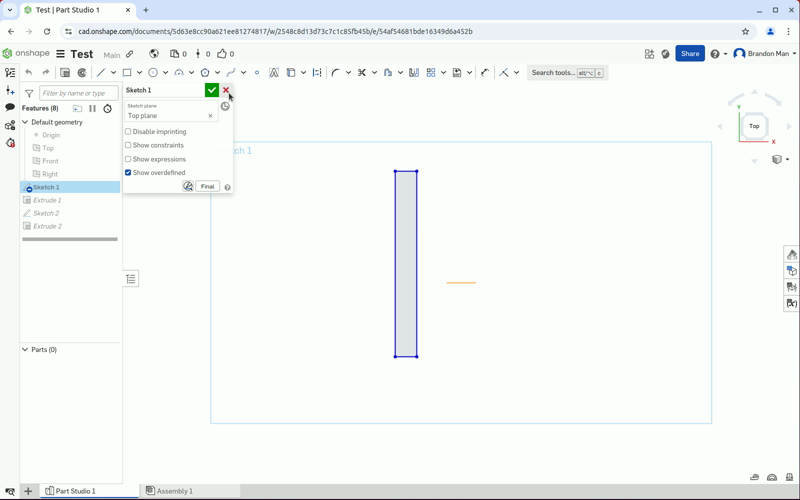
click(229, 92)
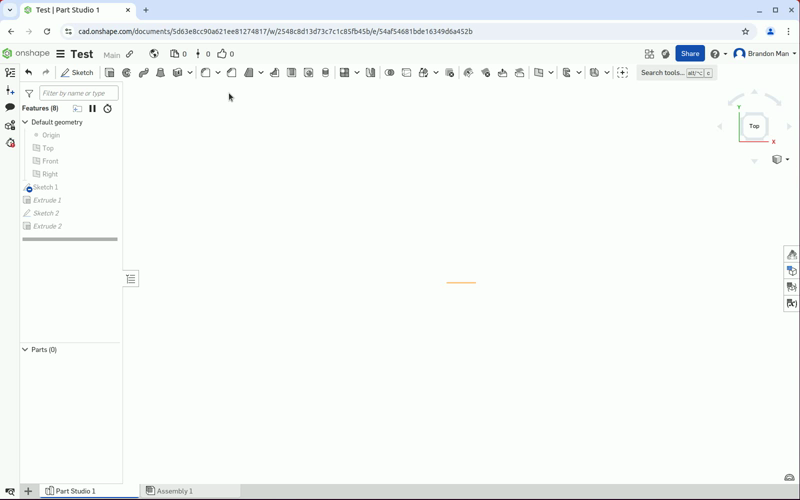
mouse_move(541, 75)
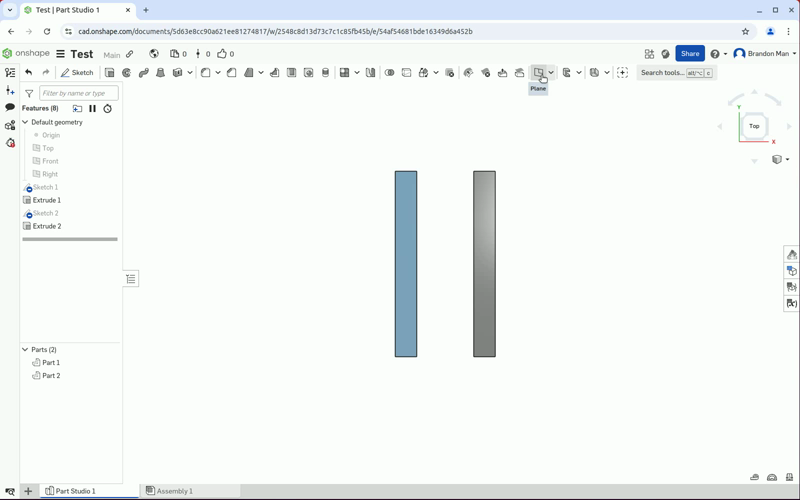
click(541, 75)
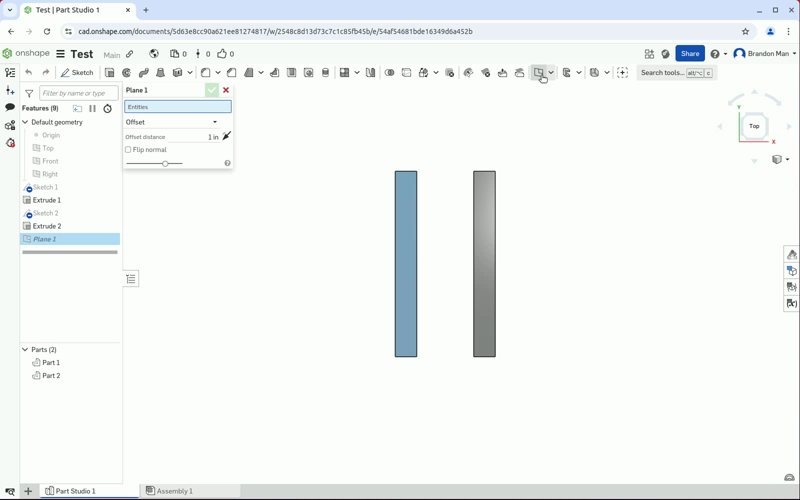
mouse_move(73, 150)
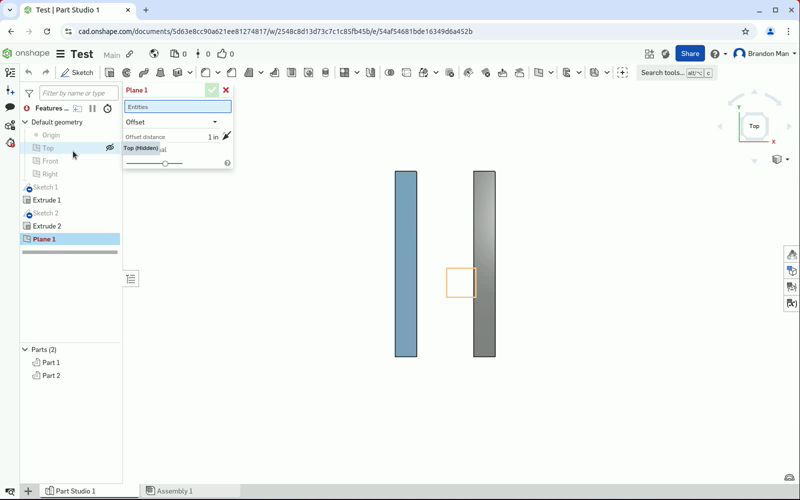
click(73, 150)
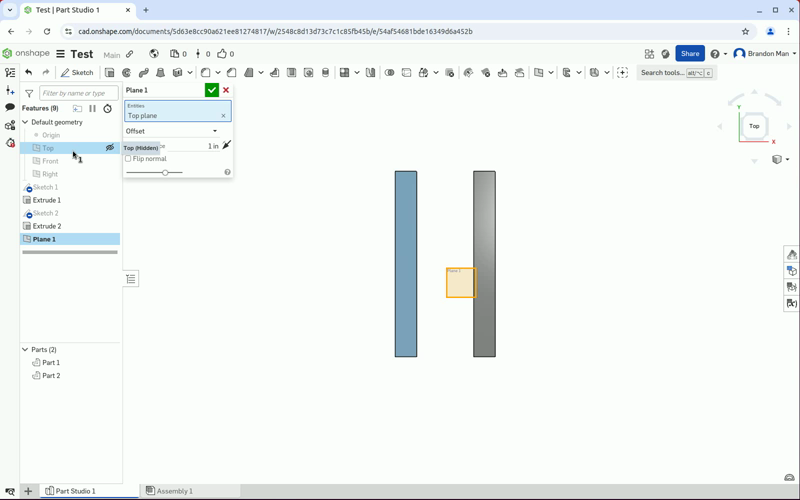
key(tab, 2)
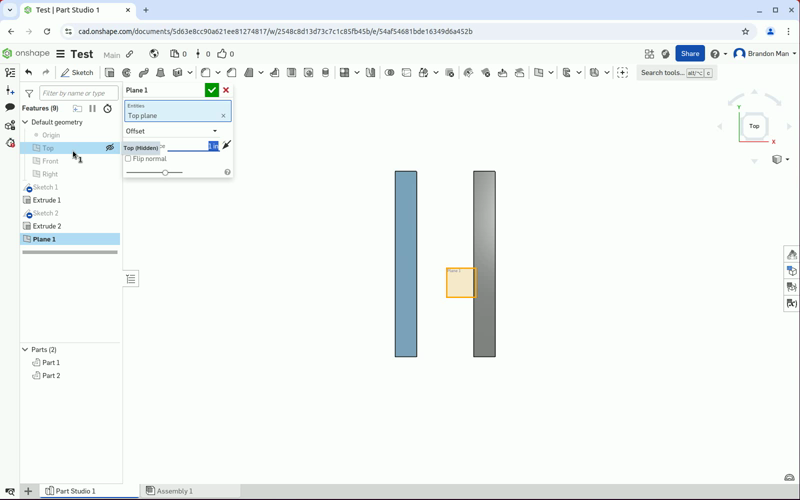
text(2.896)
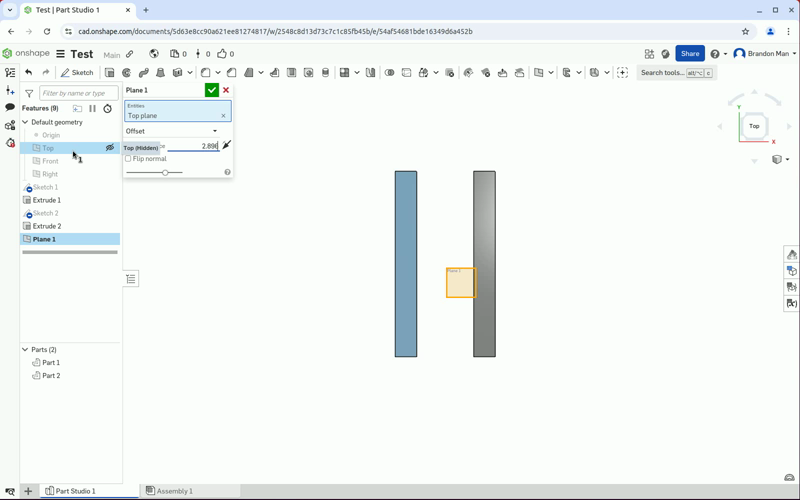
key(enter, 2)
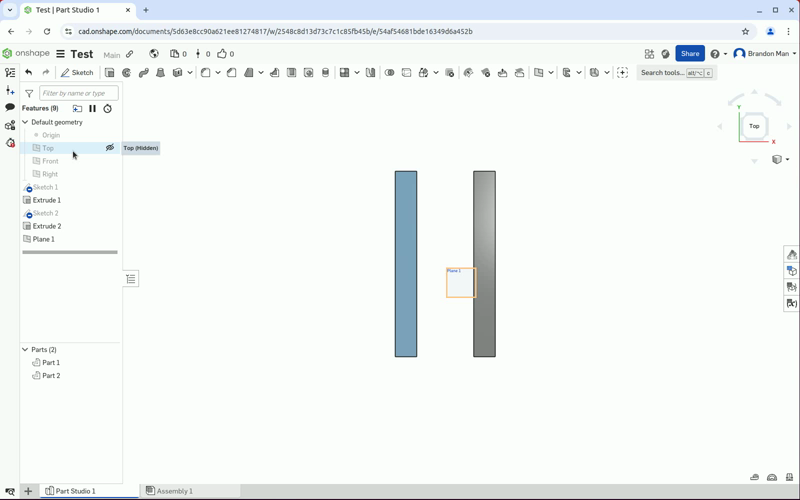
key(shift+s)
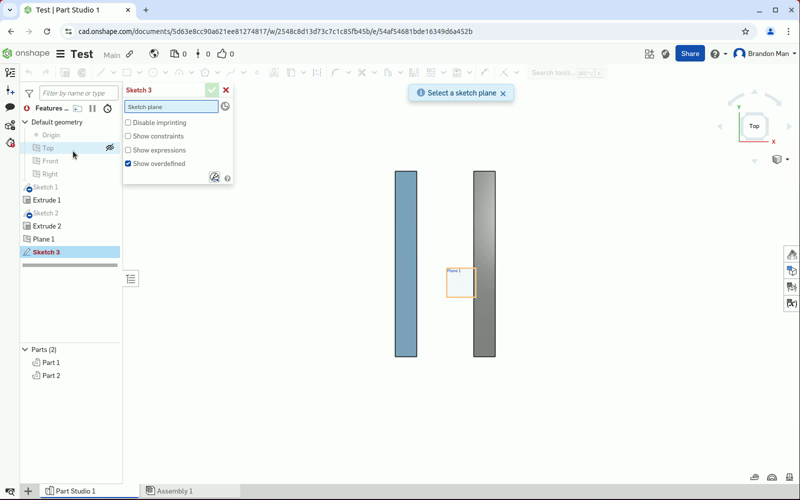
mouse_move(73, 241)
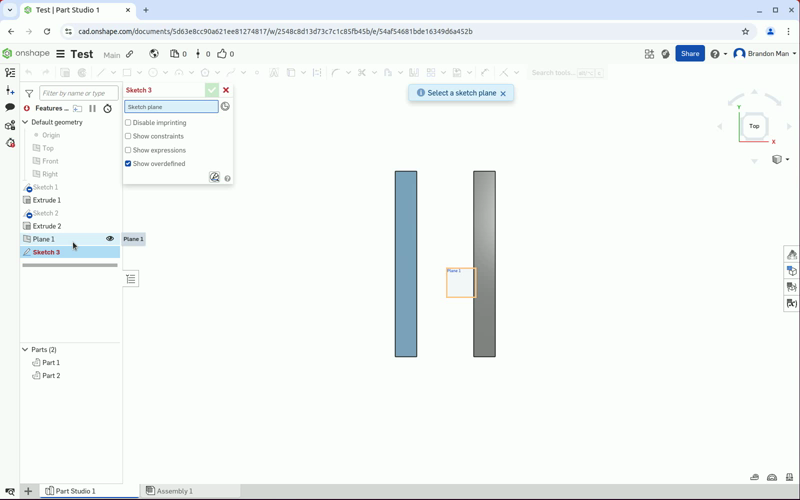
click(73, 241)
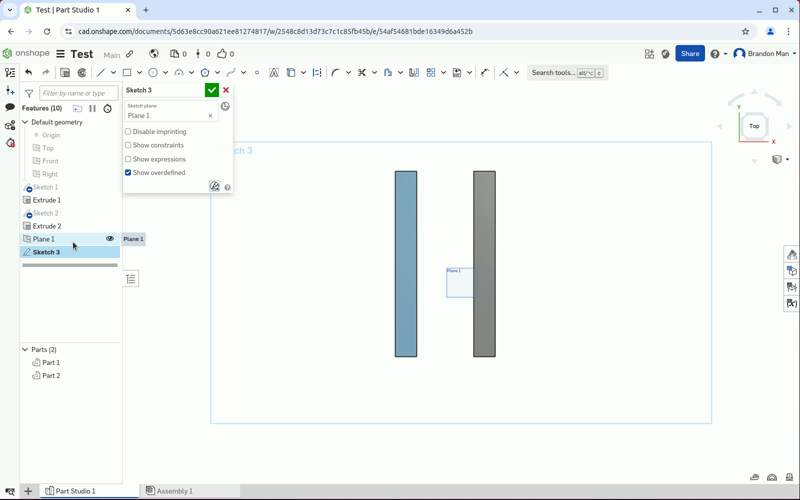
mouse_move(73, 352)
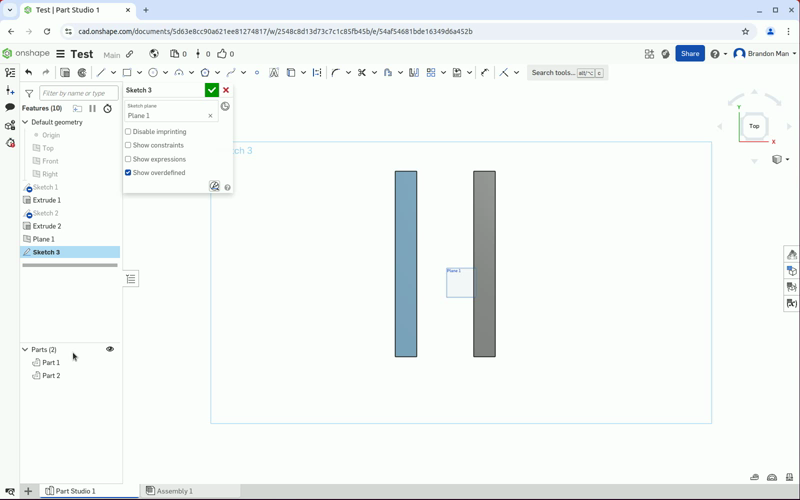
key(y)
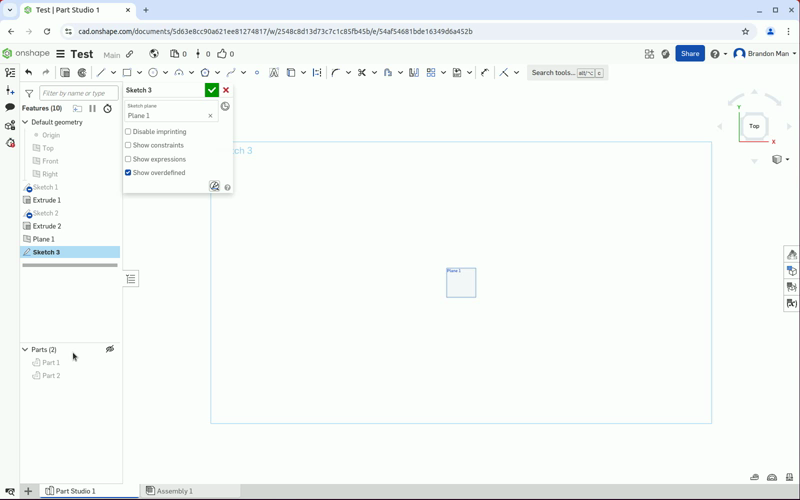
key(l)
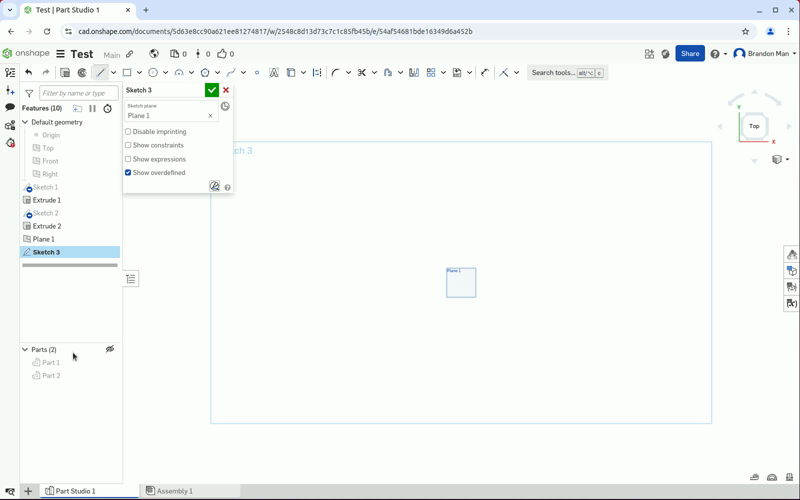
key_down(shift)
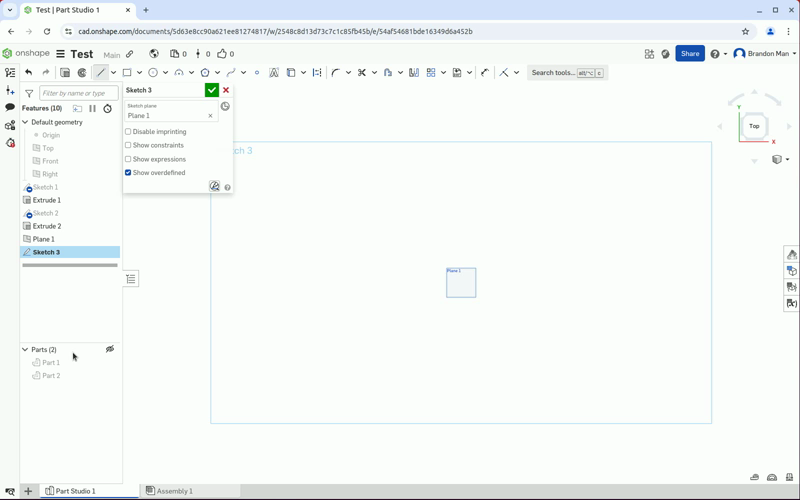
mouse_move(395, 356)
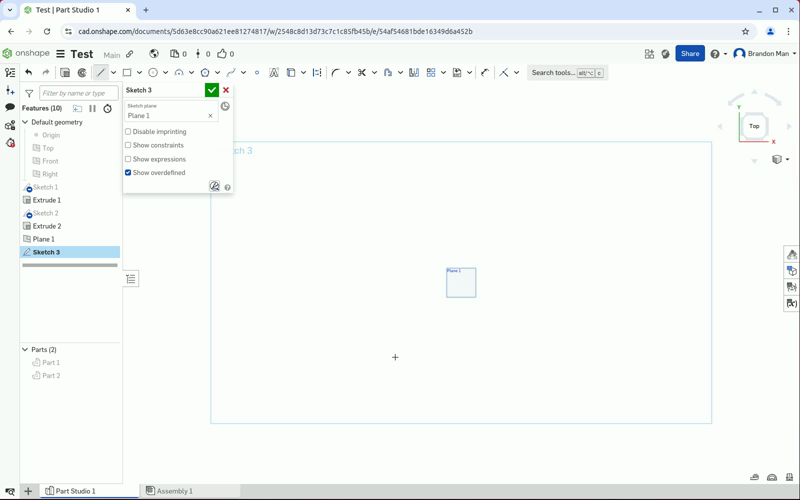
click(395, 356)
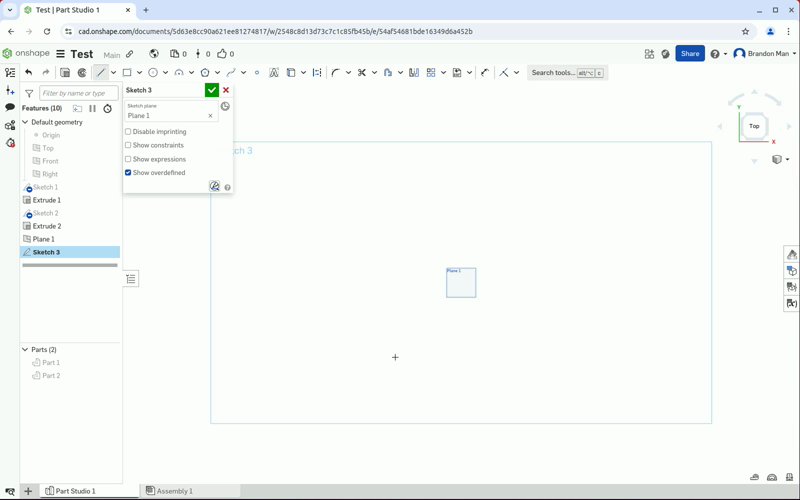
key_up(shift)
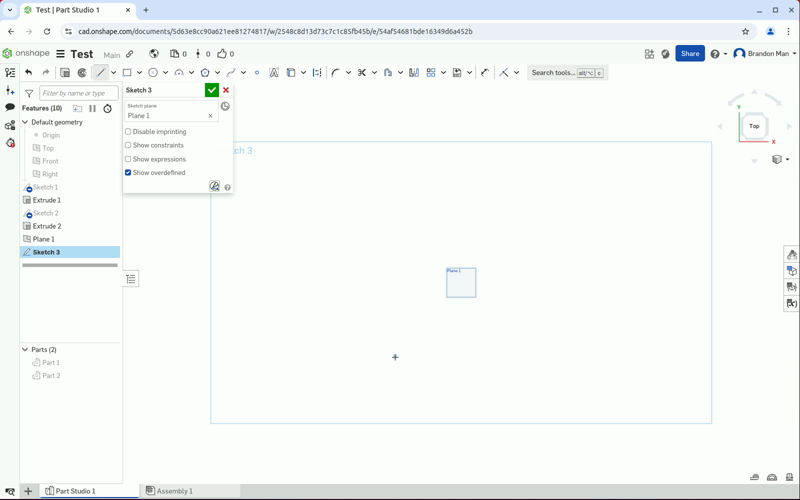
key_down(shift)
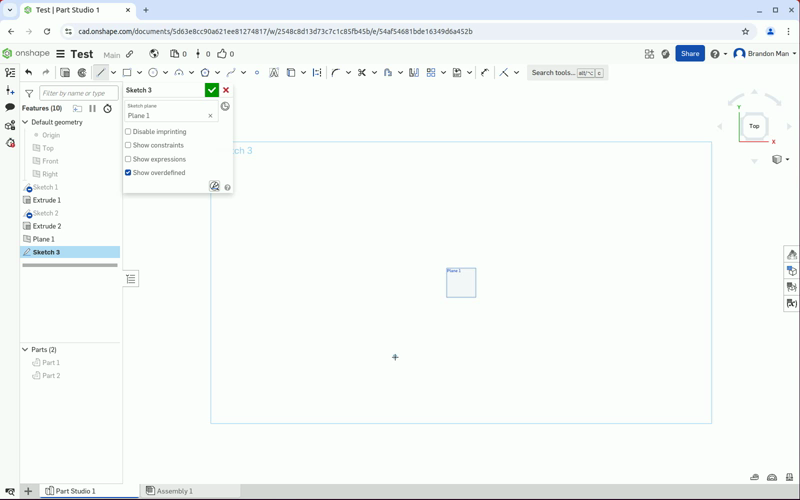
mouse_move(473, 356)
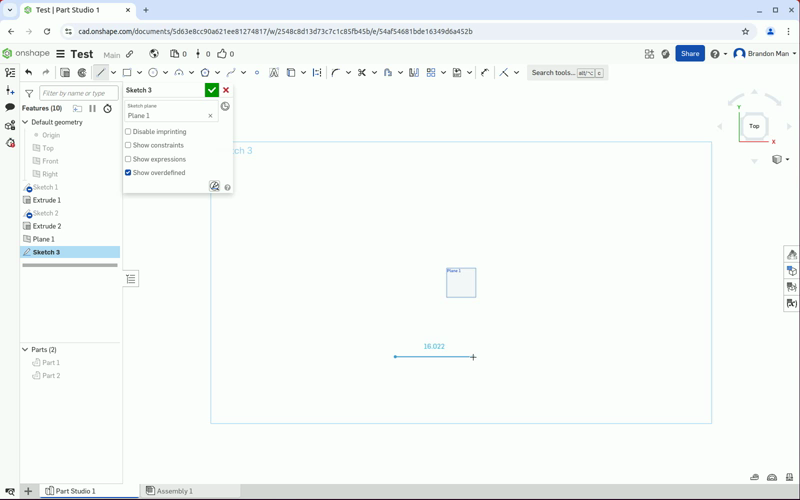
click(473, 356)
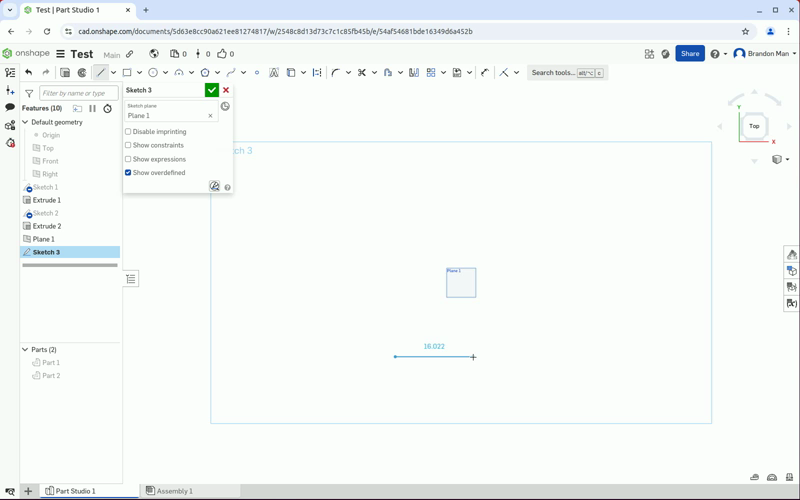
key_up(shift)
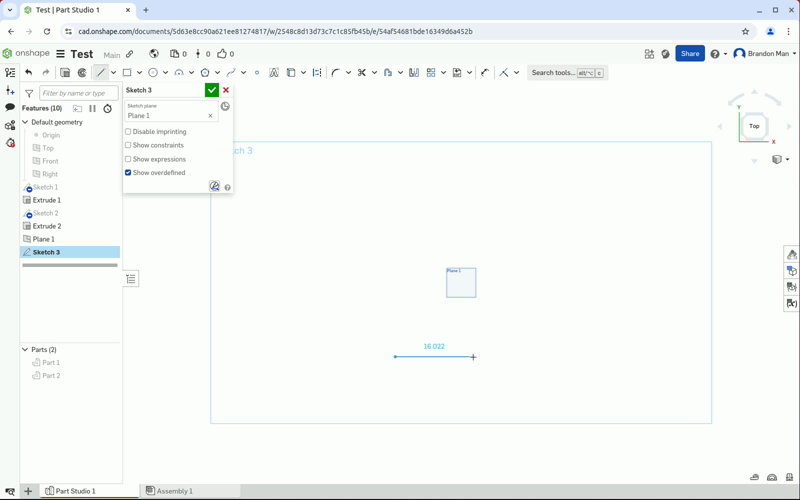
key_down(shift)
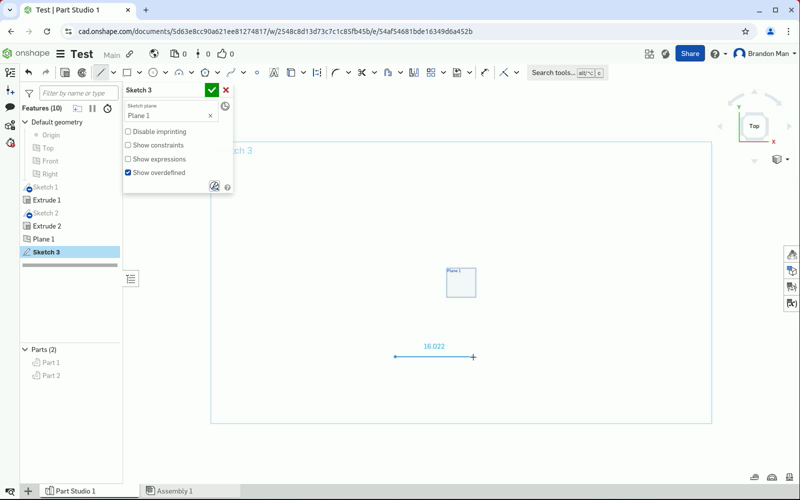
mouse_move(473, 171)
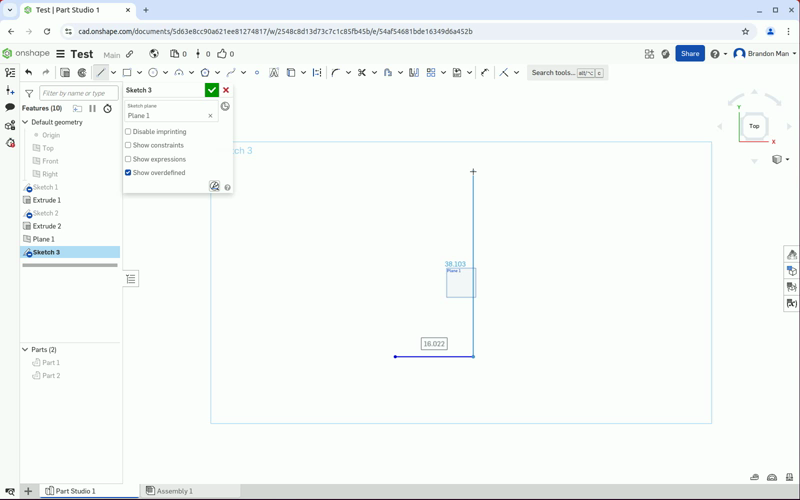
click(473, 171)
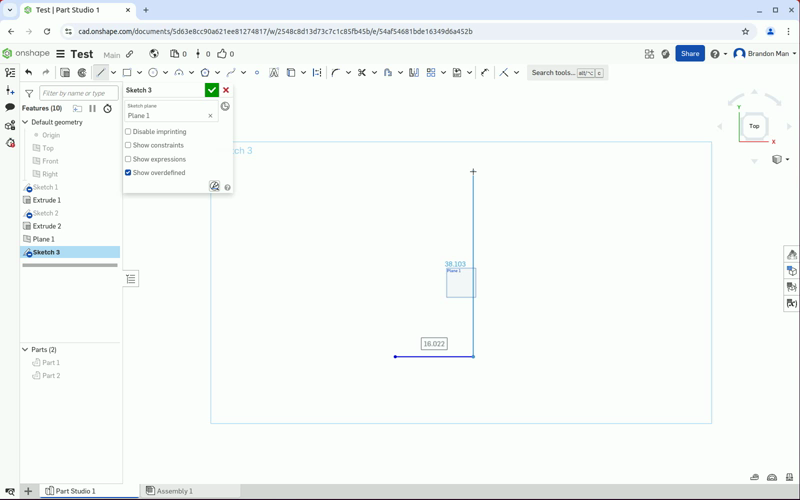
key_up(shift)
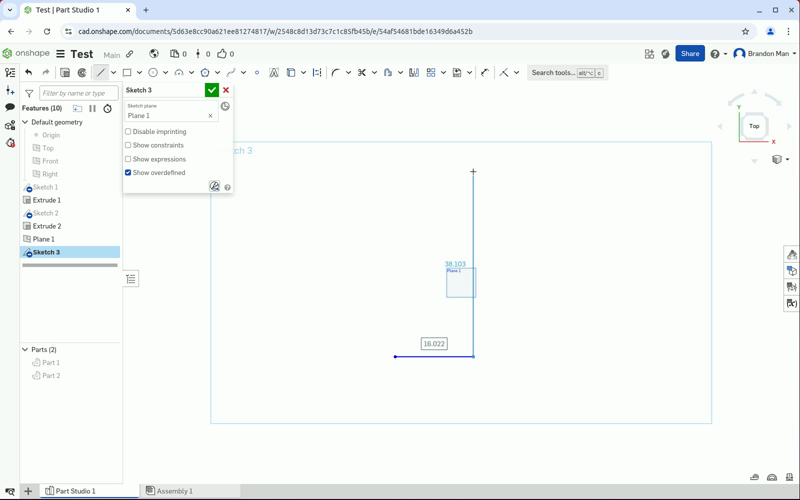
key_down(shift)
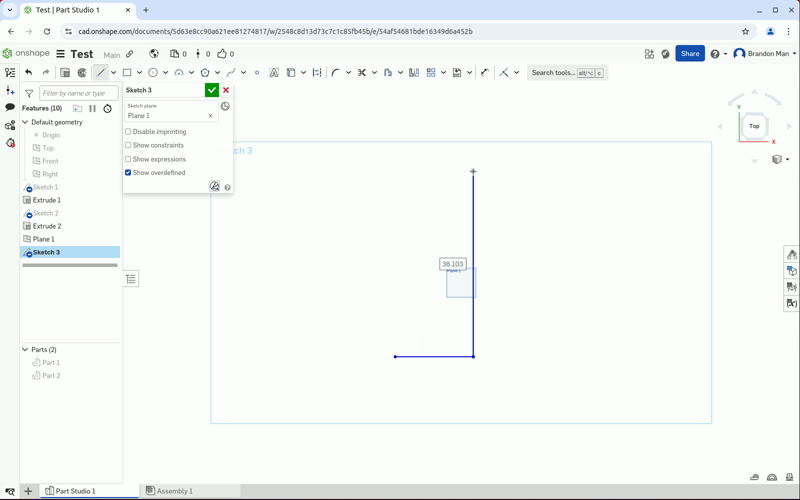
mouse_move(395, 171)
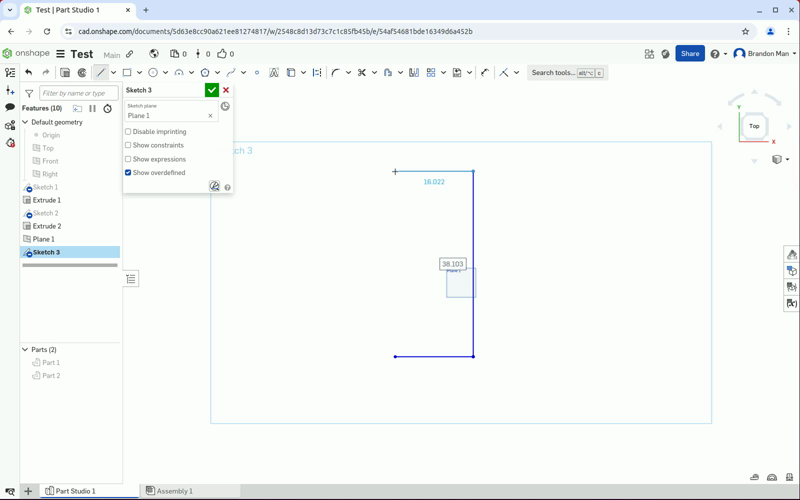
click(395, 171)
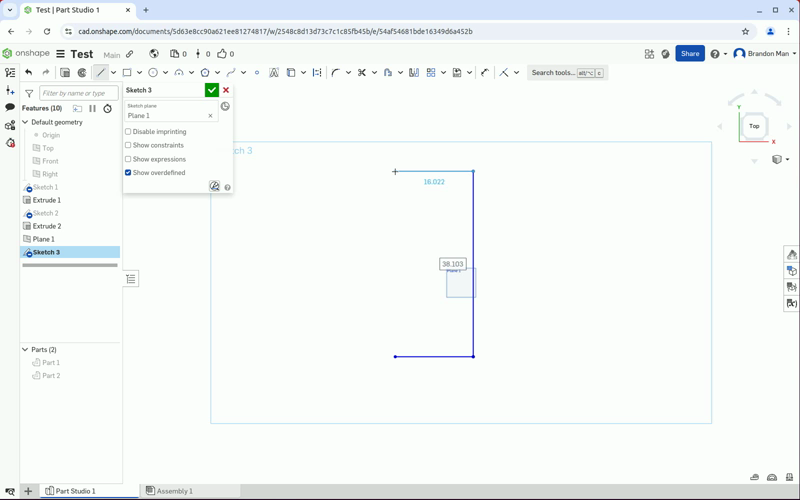
key_up(shift)
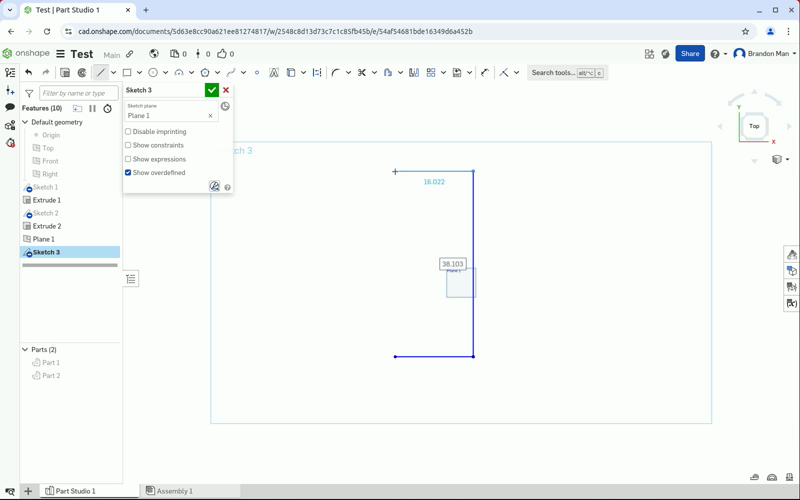
key_down(shift)
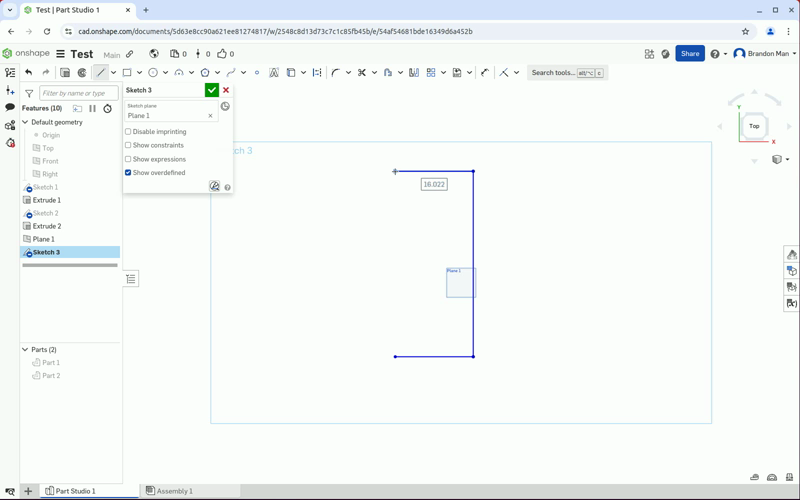
mouse_move(395, 356)
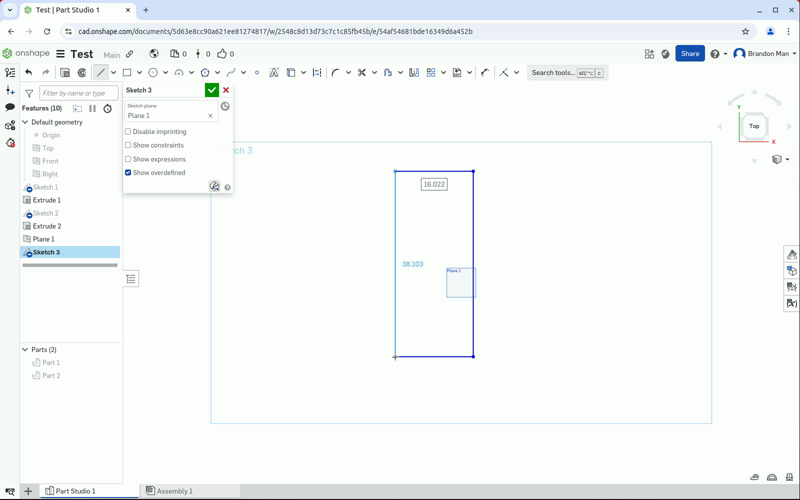
key_up(shift)
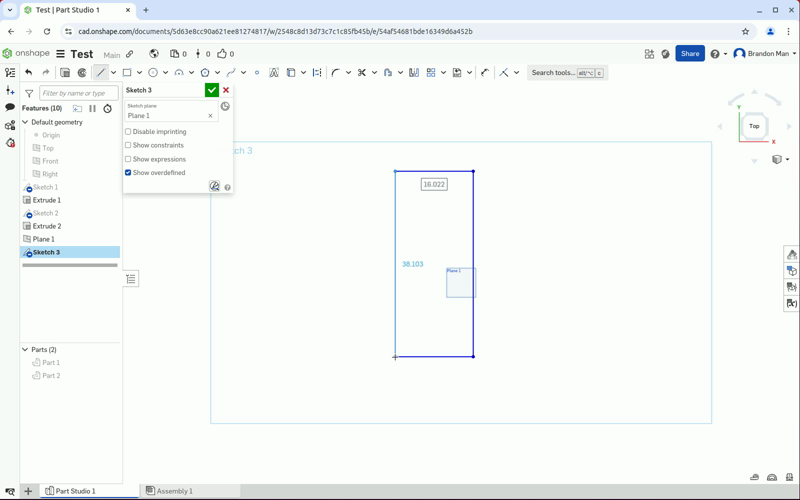
click(395, 356)
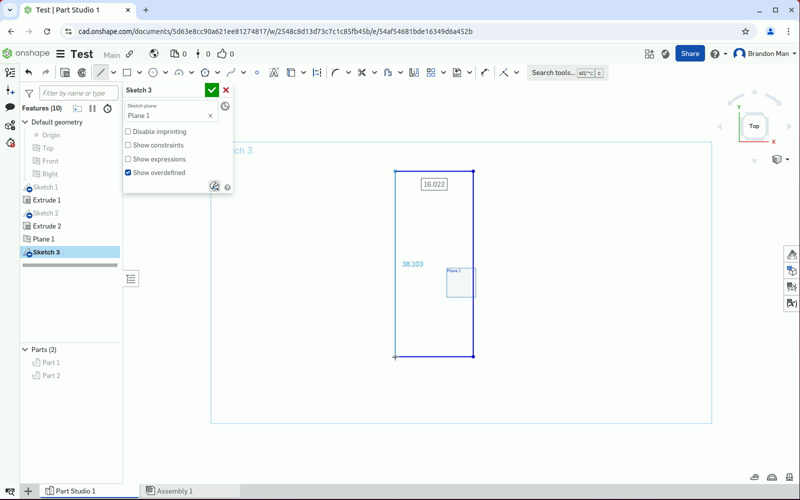
key(esc)
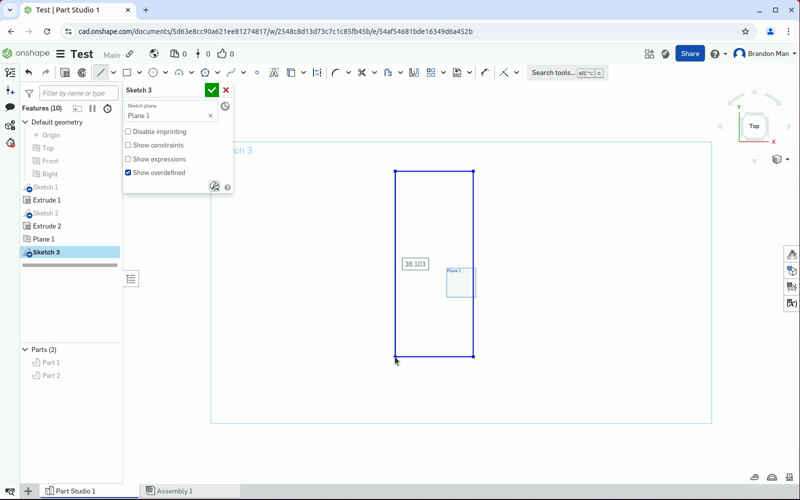
mouse_move(445, 217)
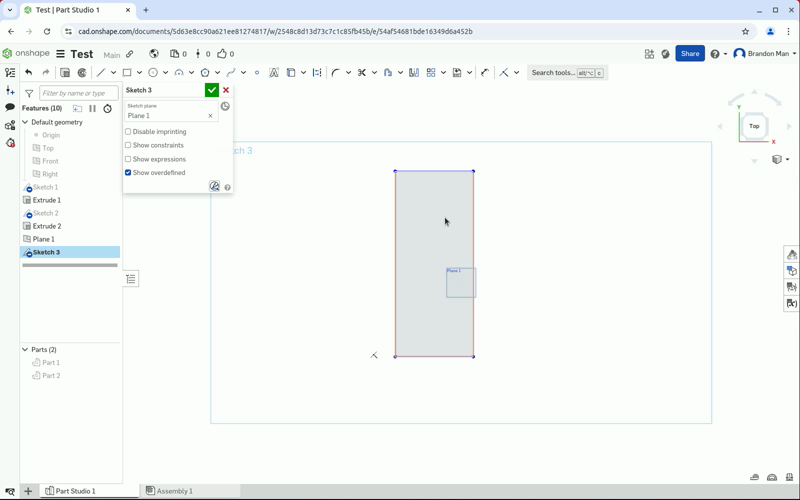
click(445, 217)
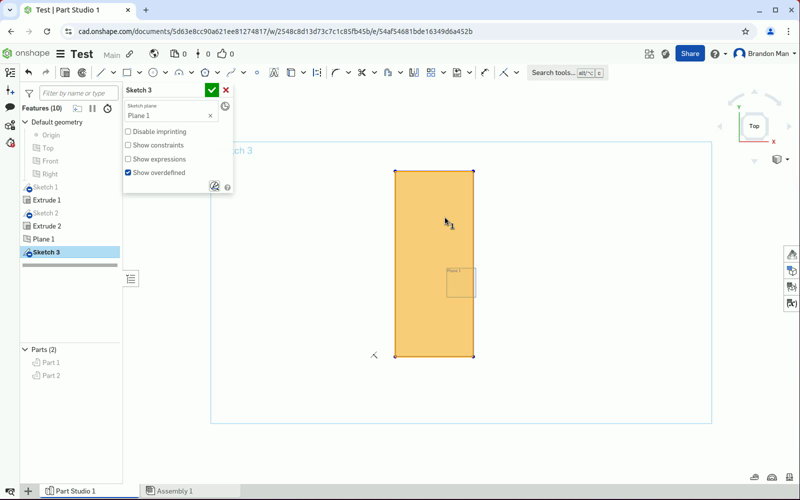
mouse_move(73, 352)
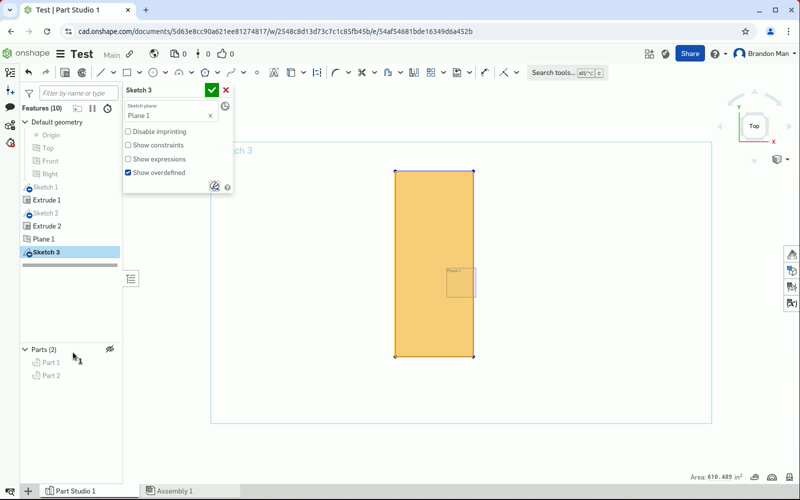
key(shift+y)
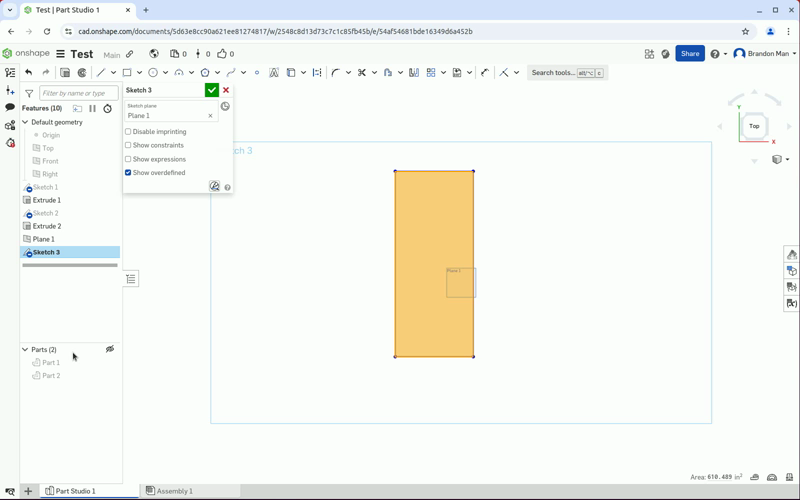
key(shift+e)
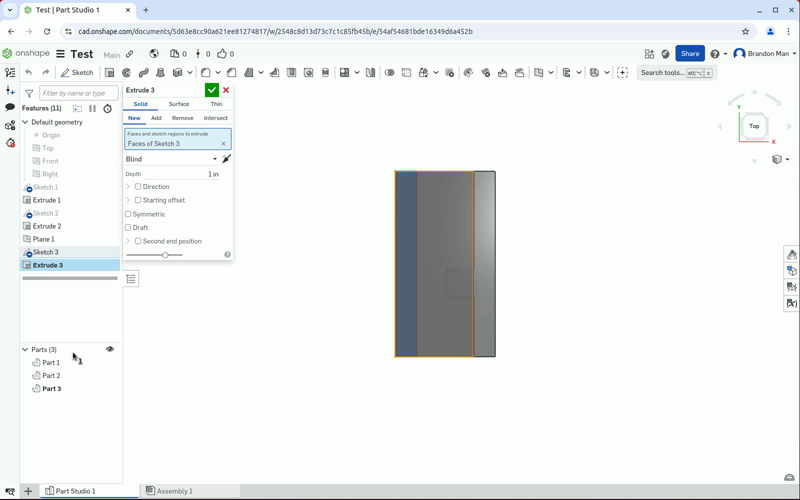
mouse_move(143, 106)
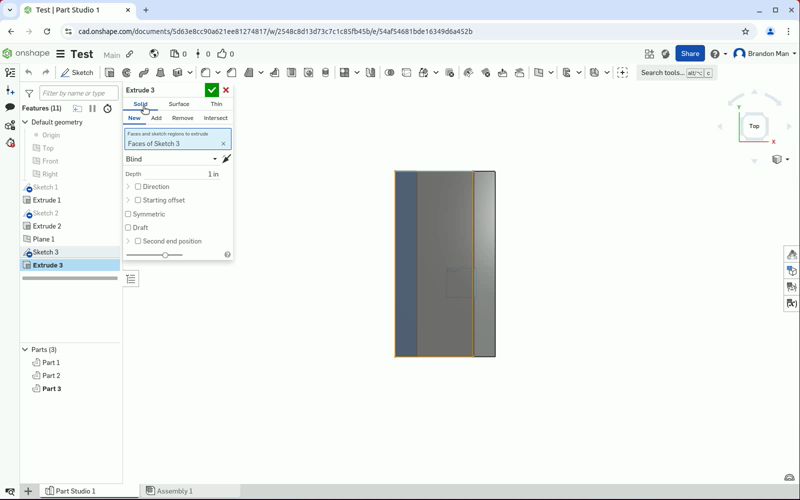
click(143, 106)
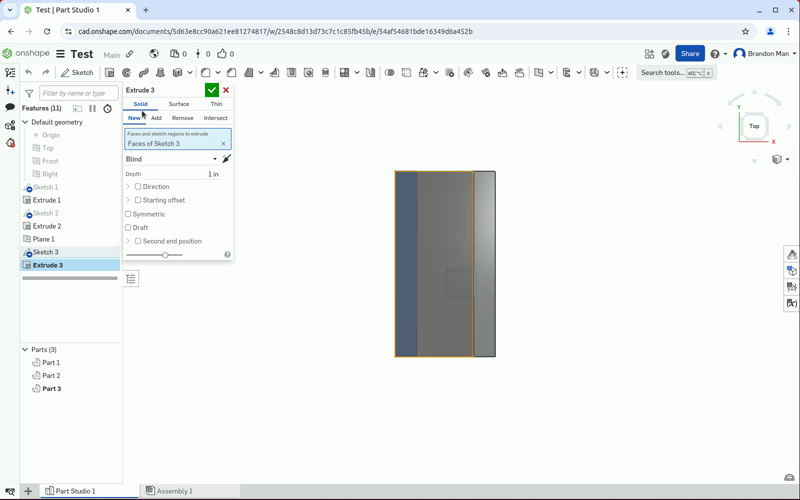
mouse_move(137, 120)
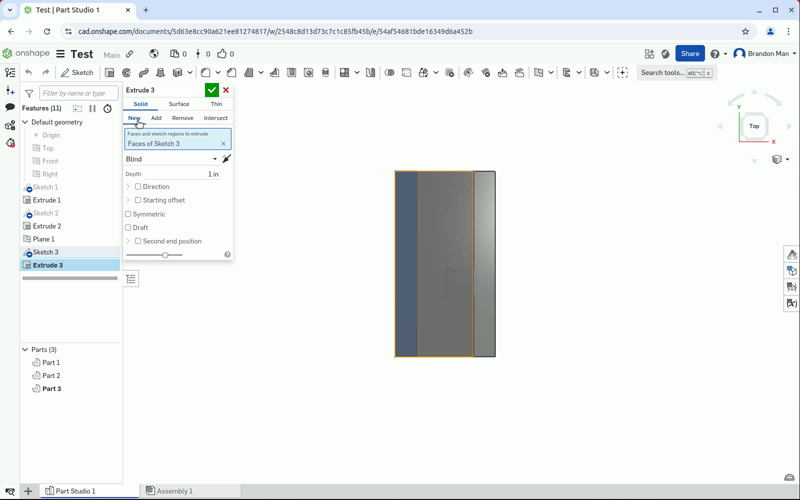
click(137, 120)
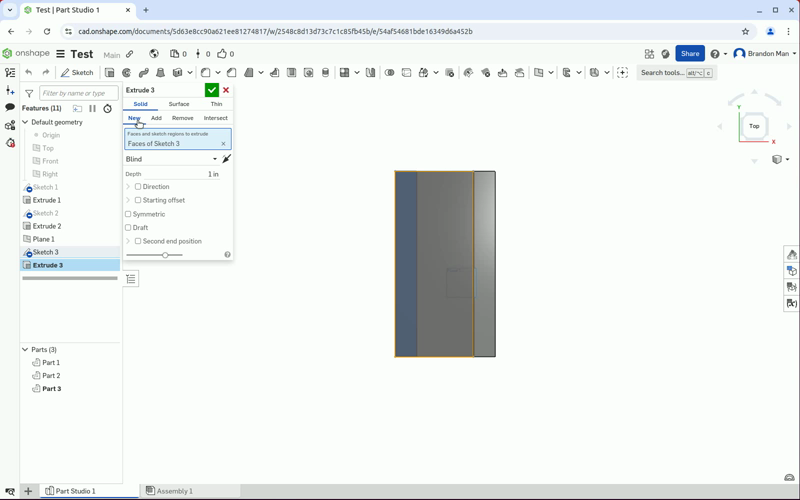
key(tab, 4)
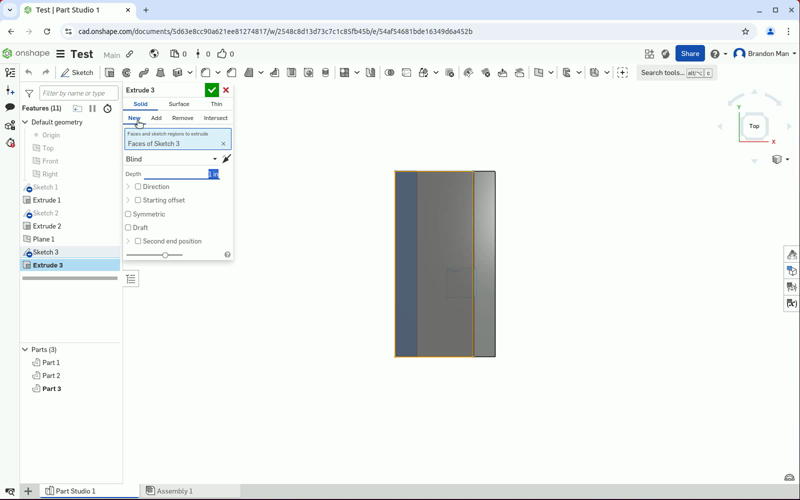
text(4.333)
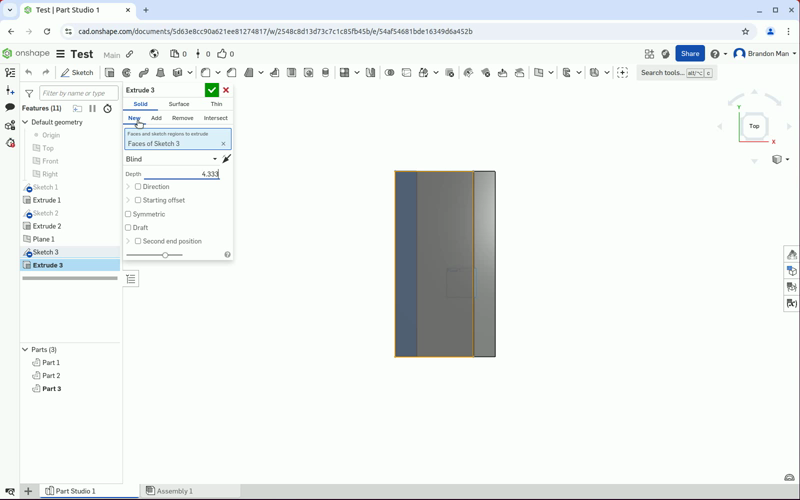
key(enter)
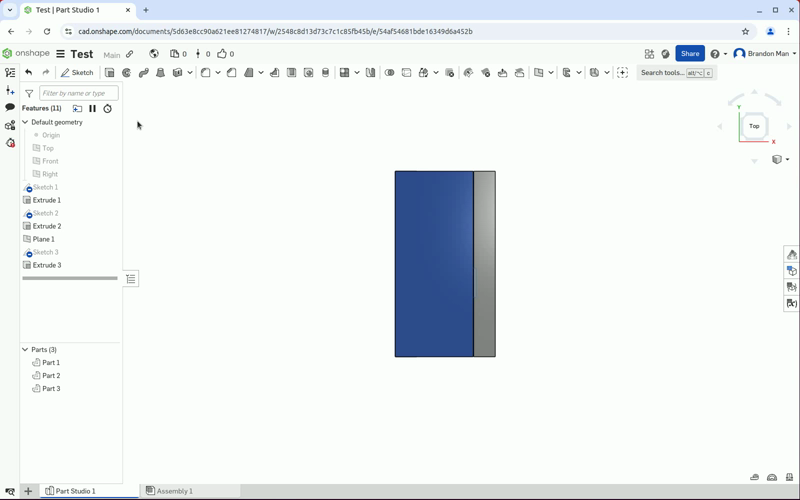
key(shift+h)
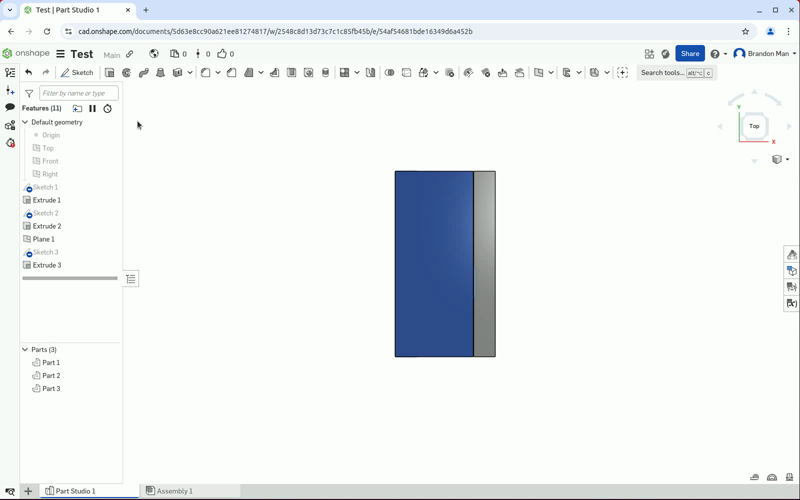
key(shift+h)
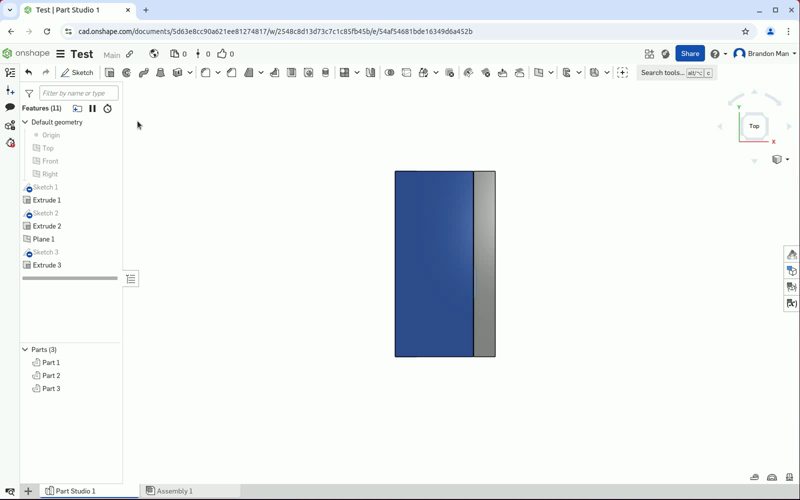
mouse_move(73, 189)
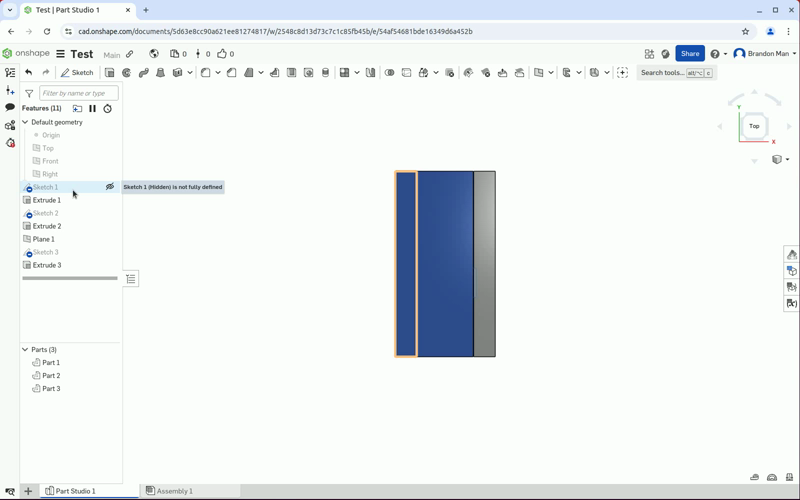
click(73, 189)
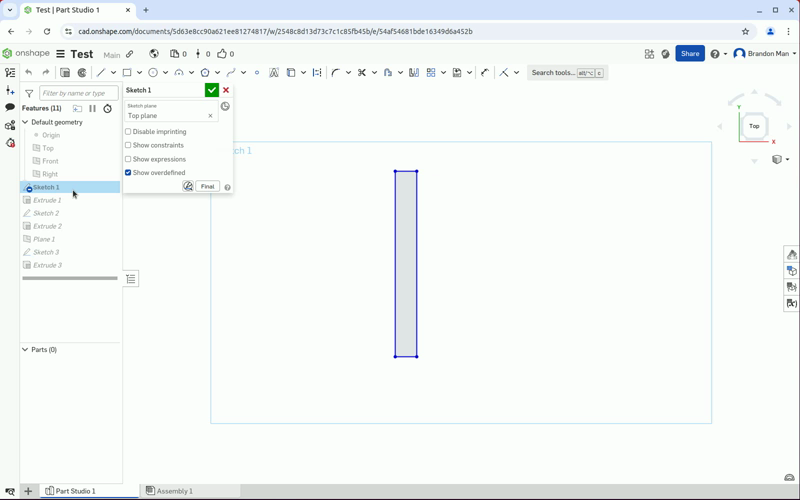
mouse_move(229, 92)
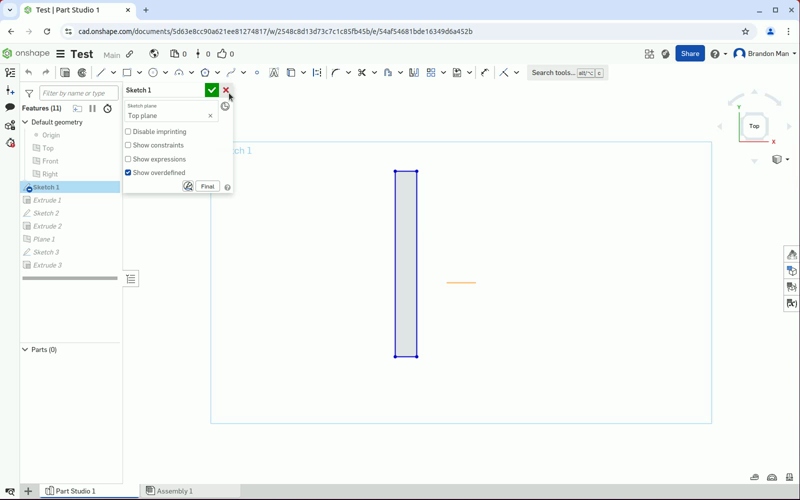
click(229, 92)
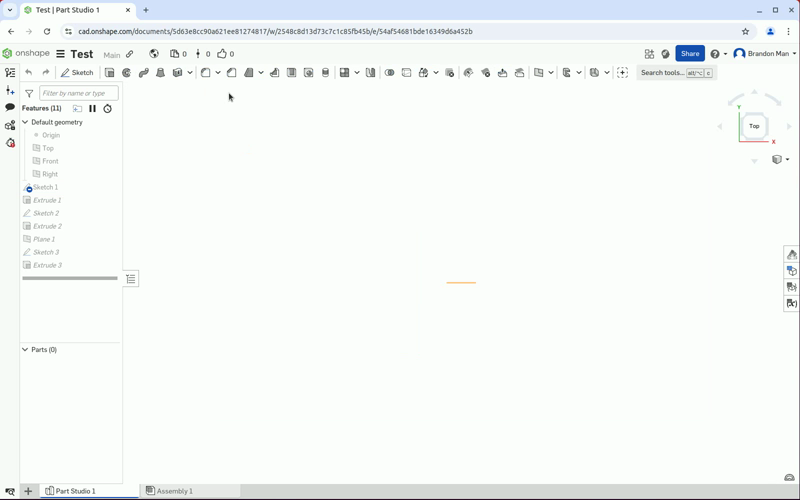
key(shift+s)
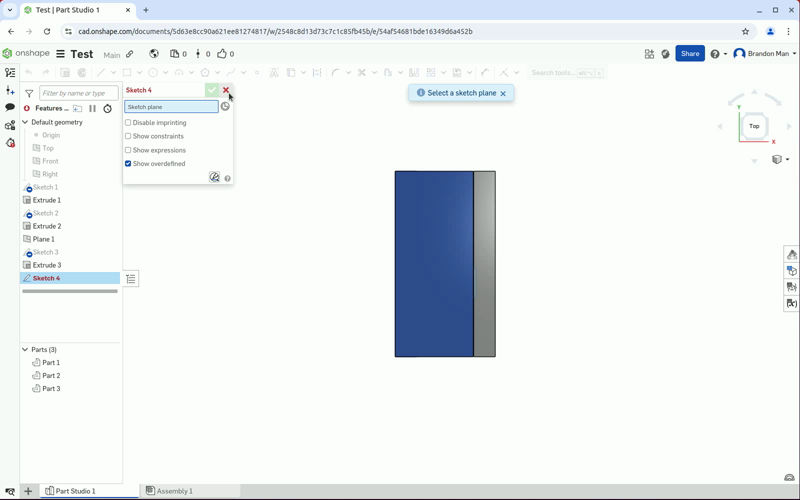
mouse_move(73, 241)
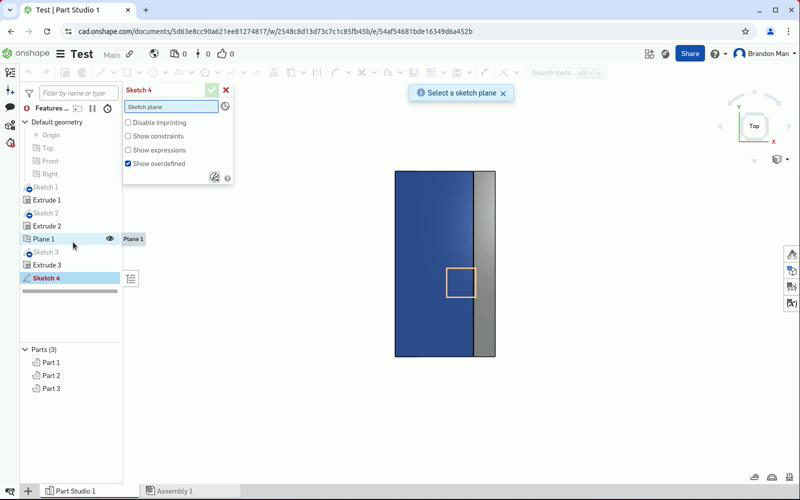
click(73, 241)
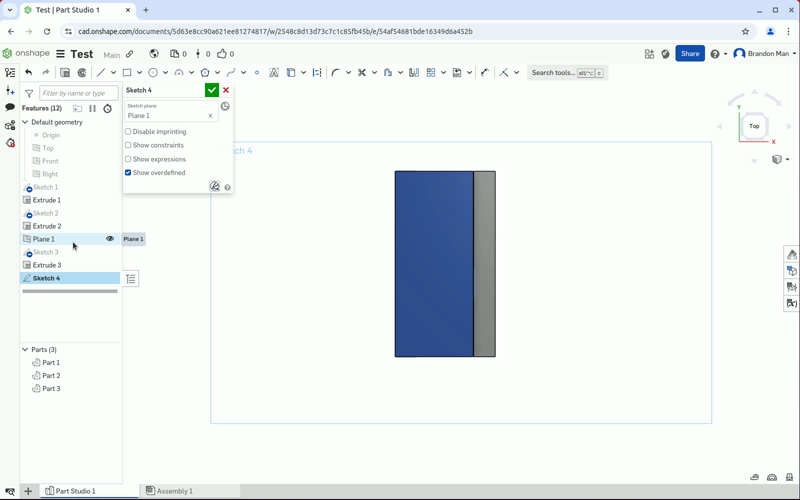
mouse_move(73, 352)
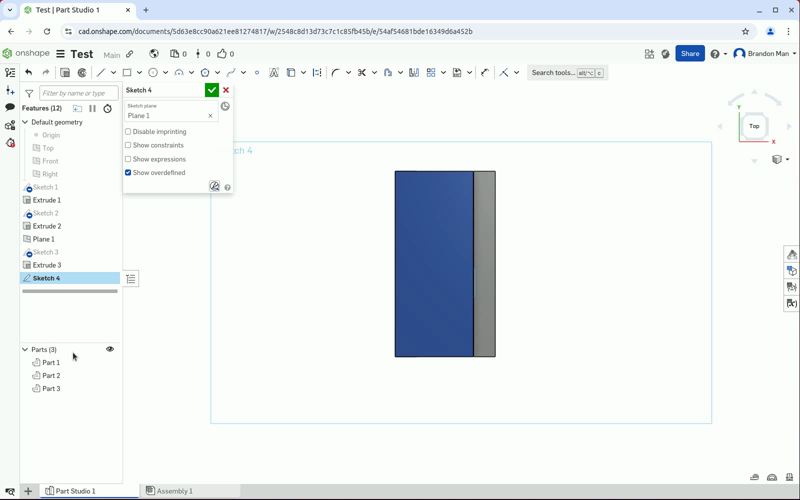
key(y)
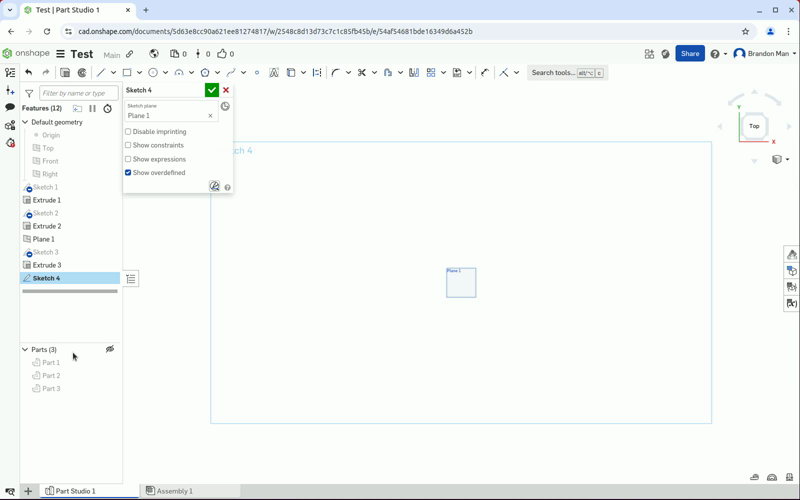
key(l)
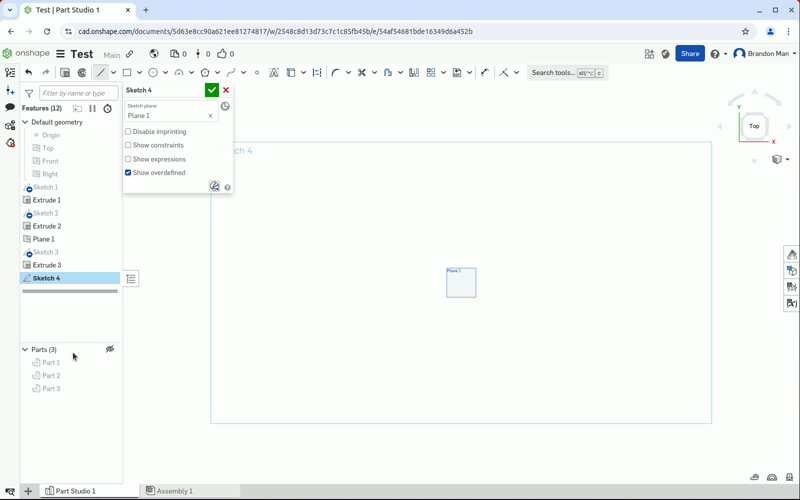
key_down(shift)
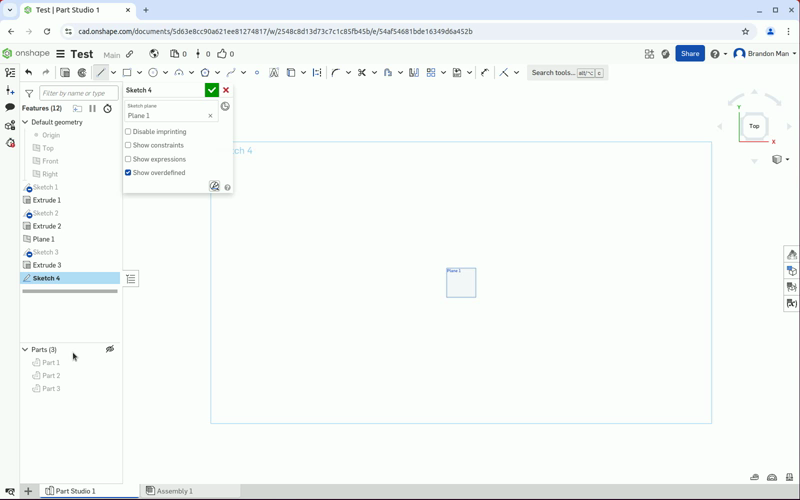
mouse_move(473, 356)
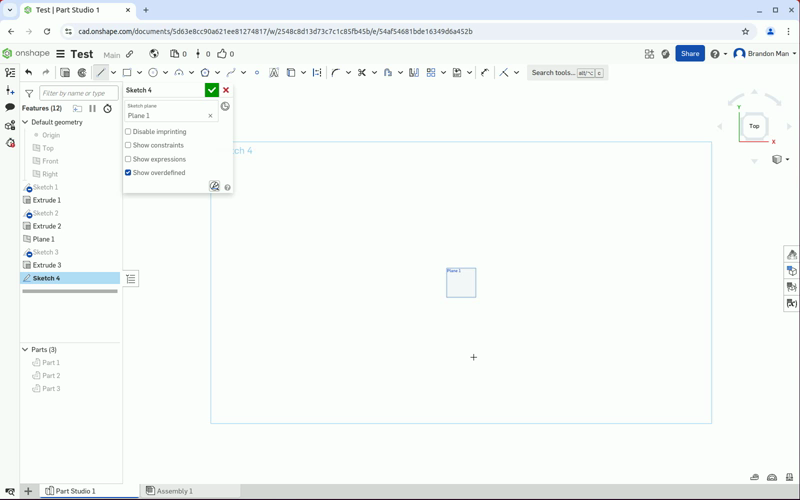
click(473, 356)
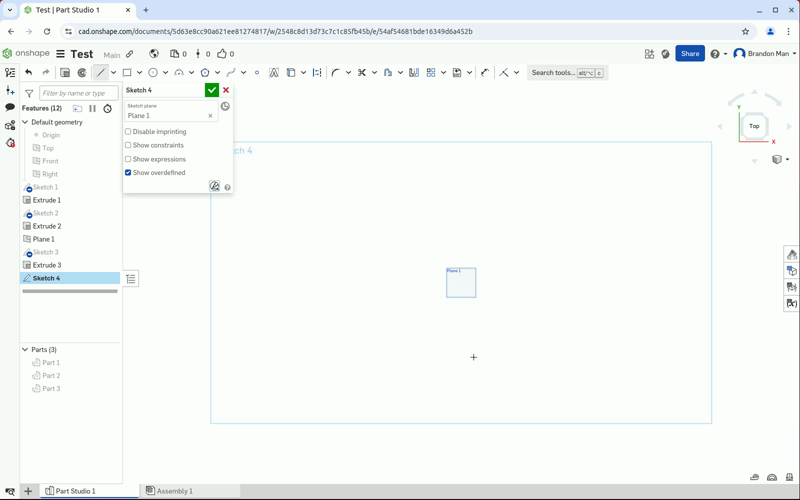
key_up(shift)
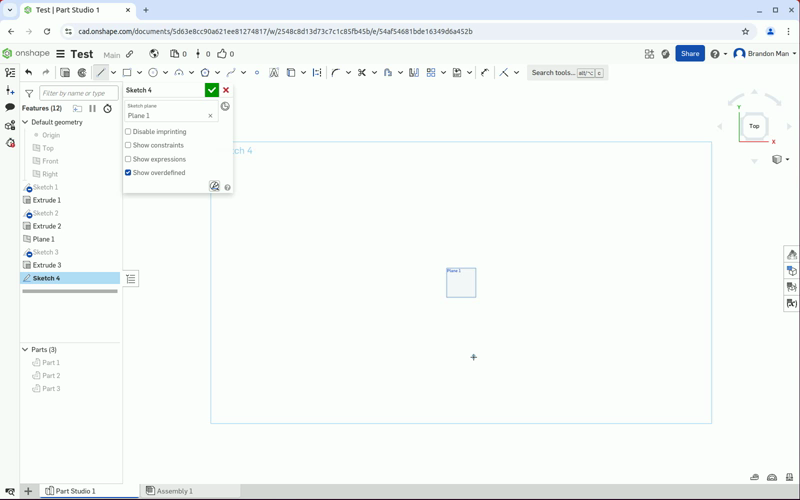
key_down(shift)
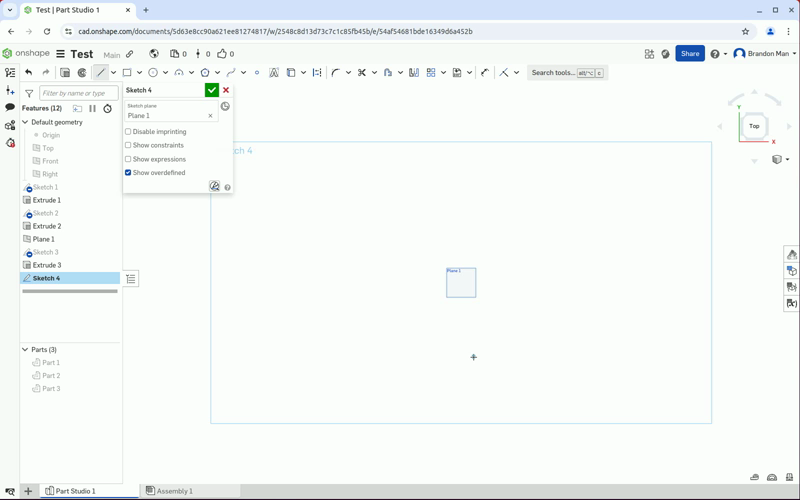
mouse_move(503, 356)
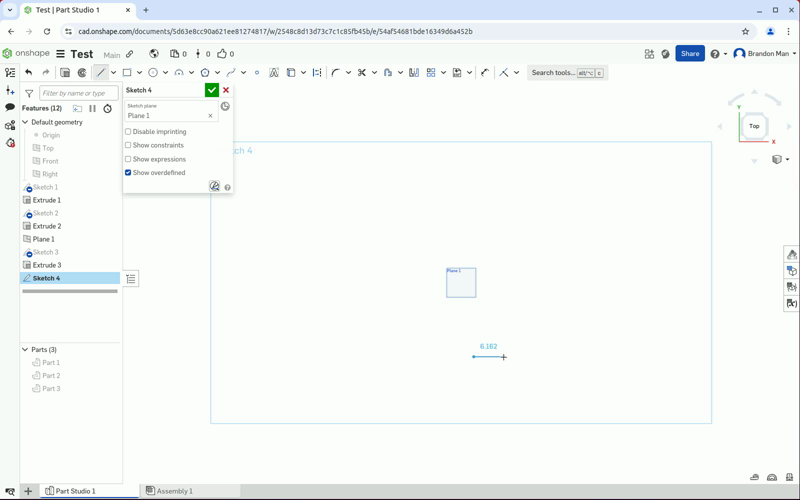
mouse_move(495, 356)
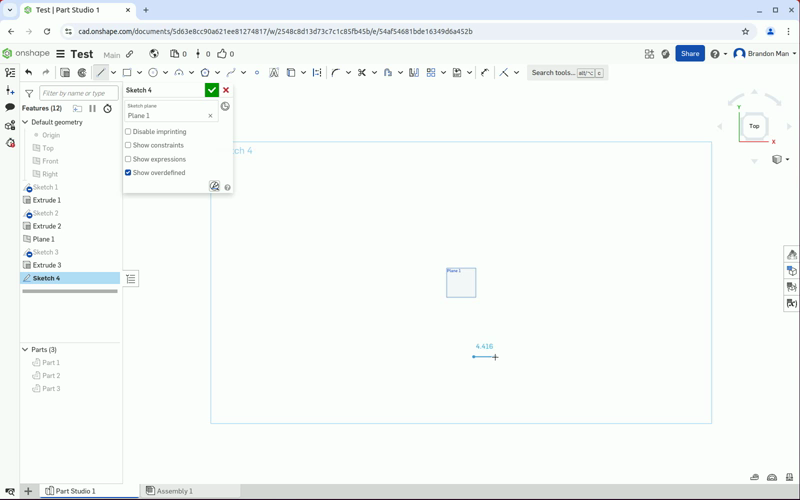
click(495, 356)
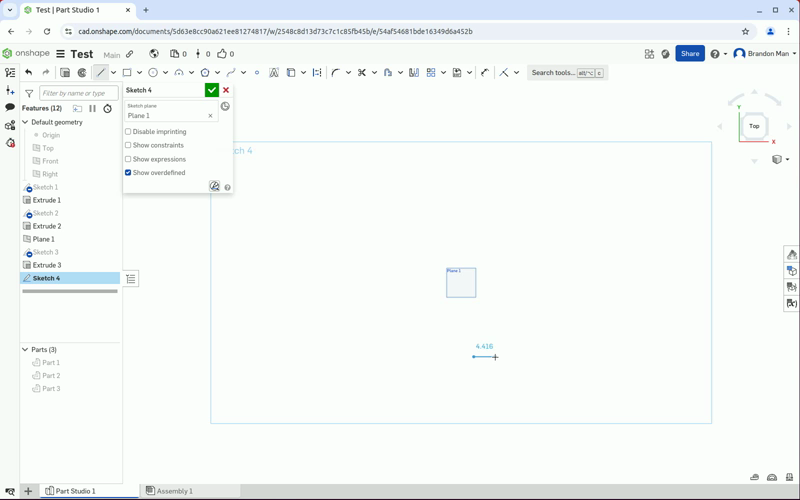
key_up(shift)
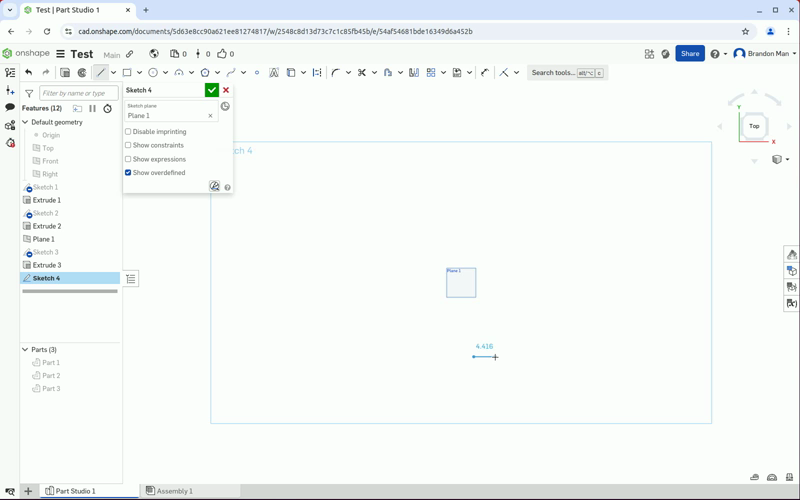
key_down(shift)
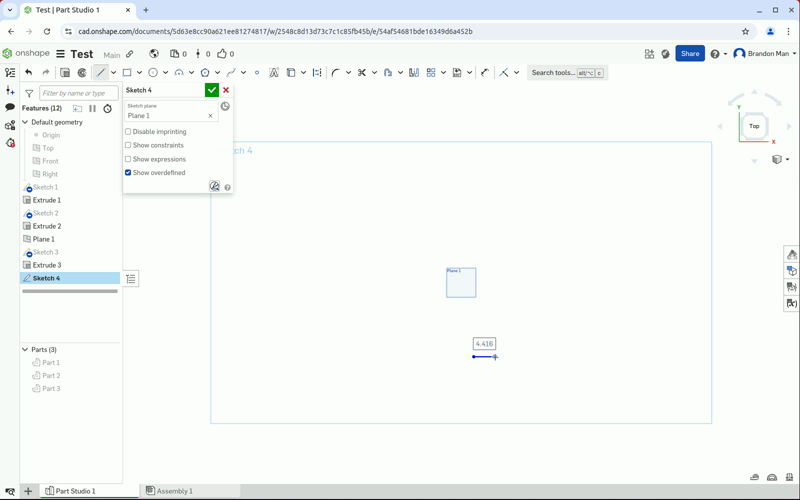
mouse_move(495, 171)
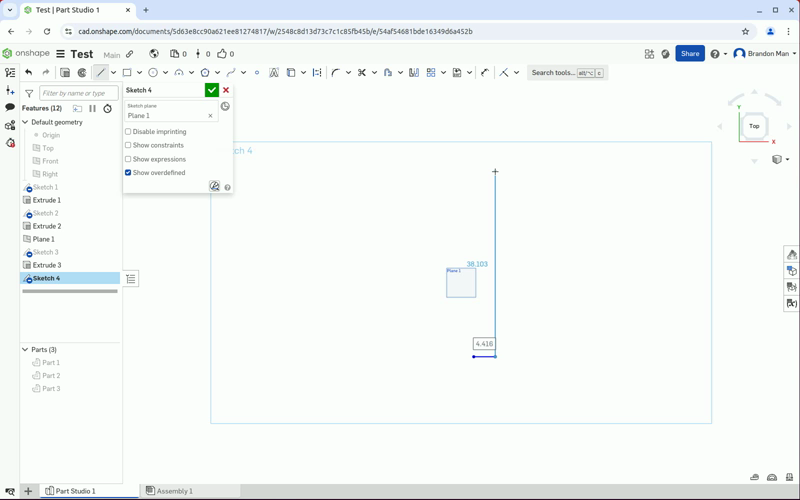
click(495, 171)
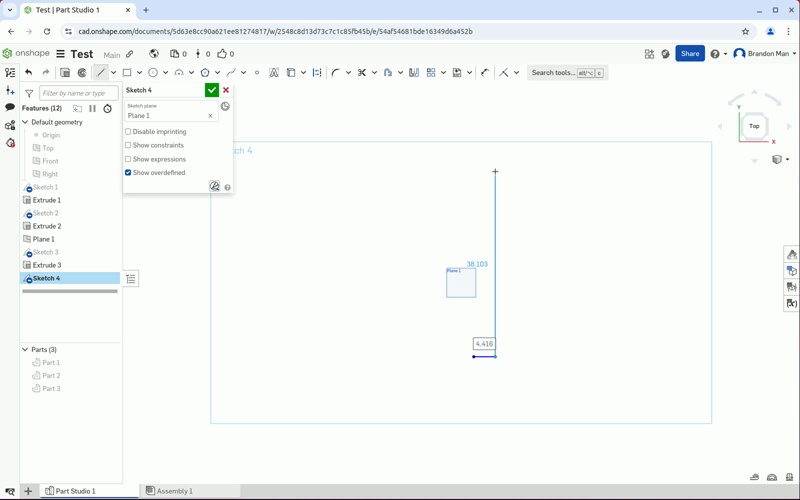
key_up(shift)
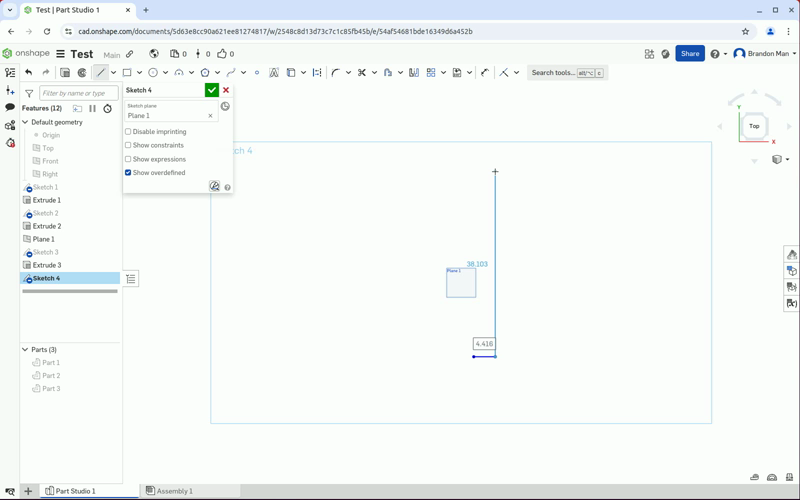
key_down(shift)
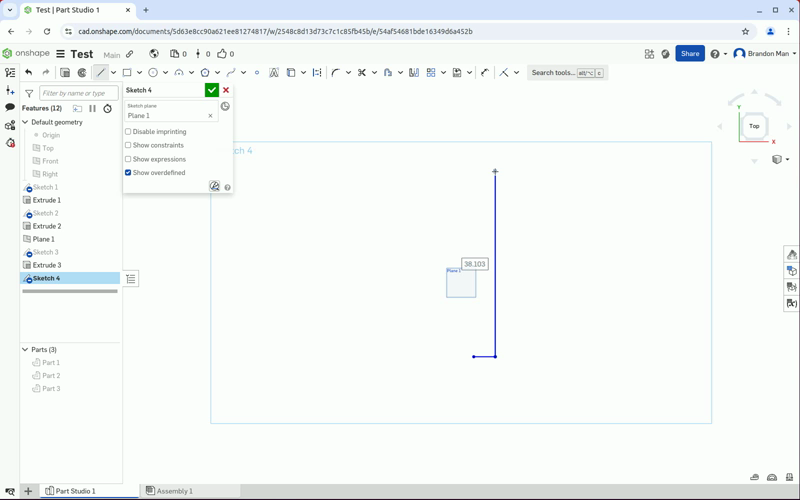
mouse_move(525, 171)
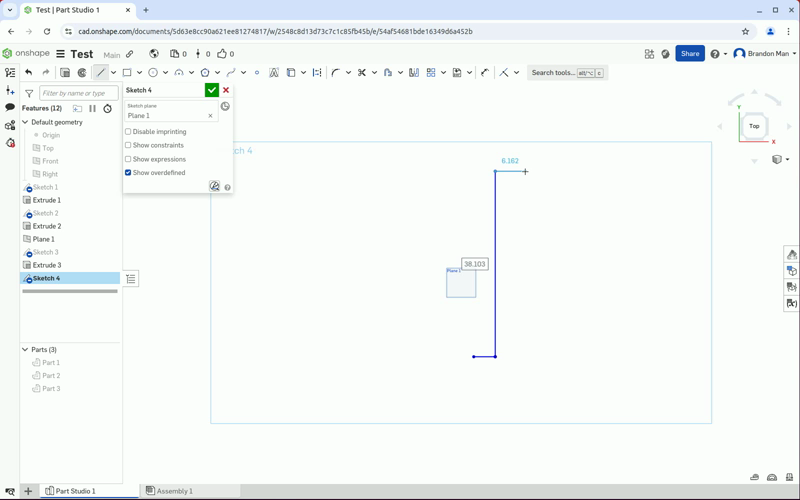
mouse_move(473, 171)
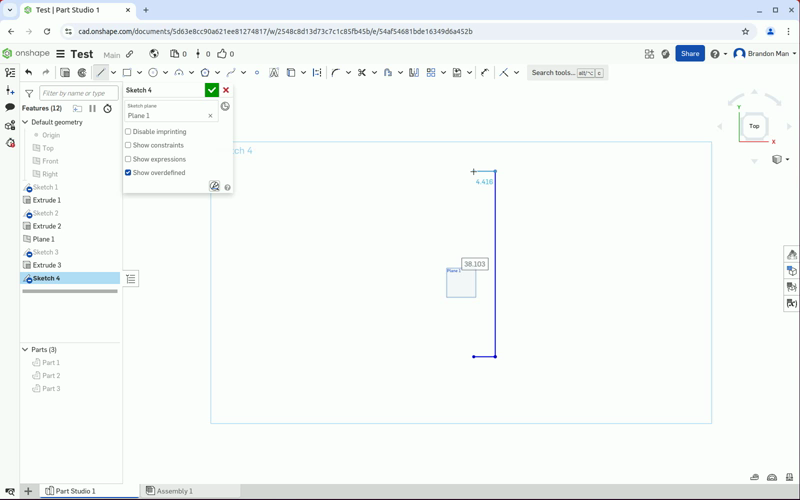
click(473, 171)
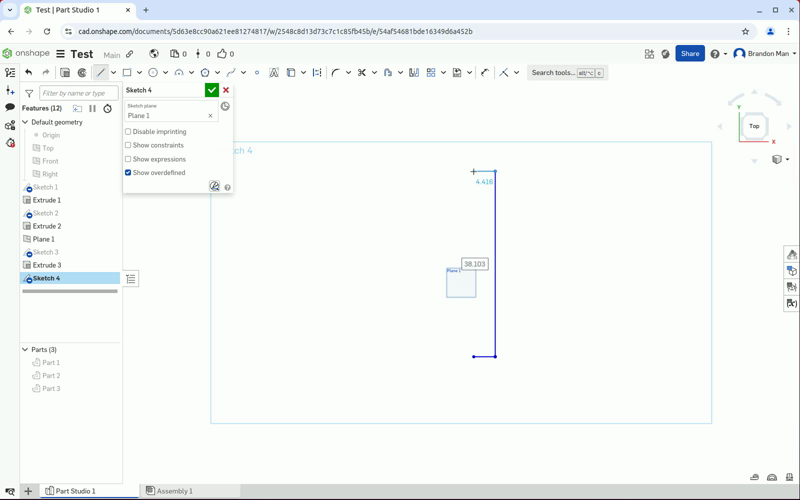
key_up(shift)
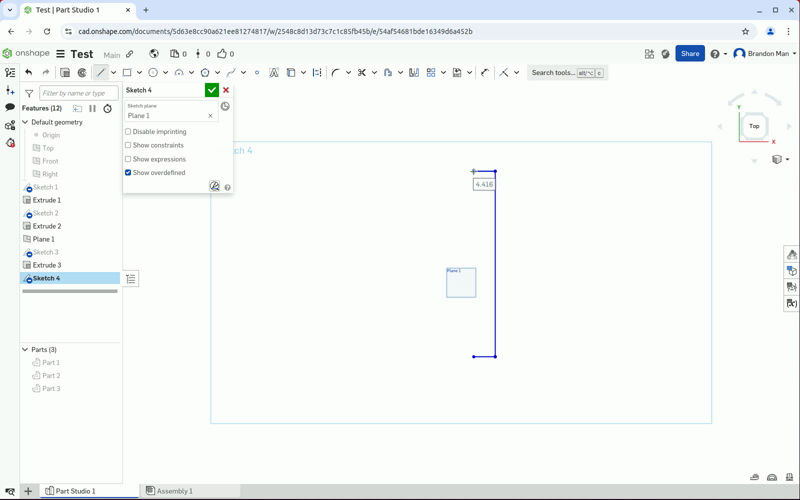
key_down(shift)
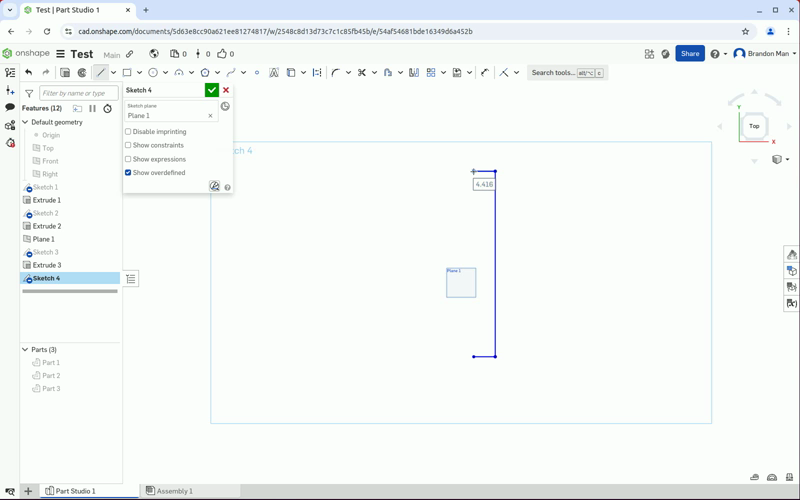
mouse_move(473, 356)
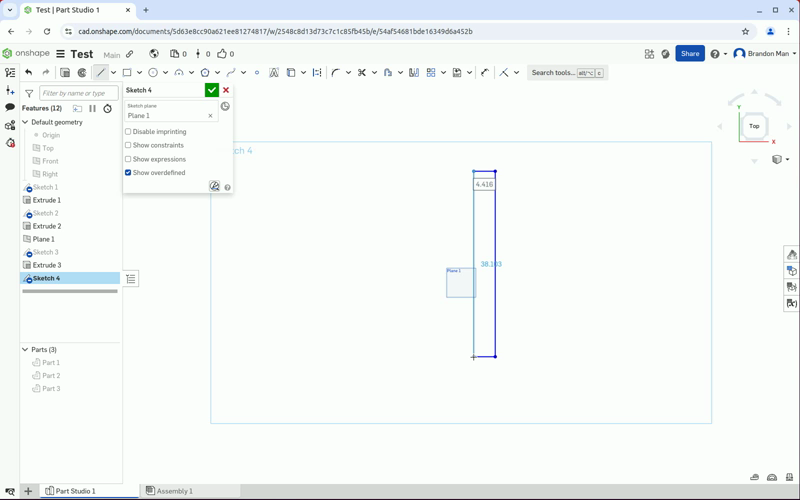
key_up(shift)
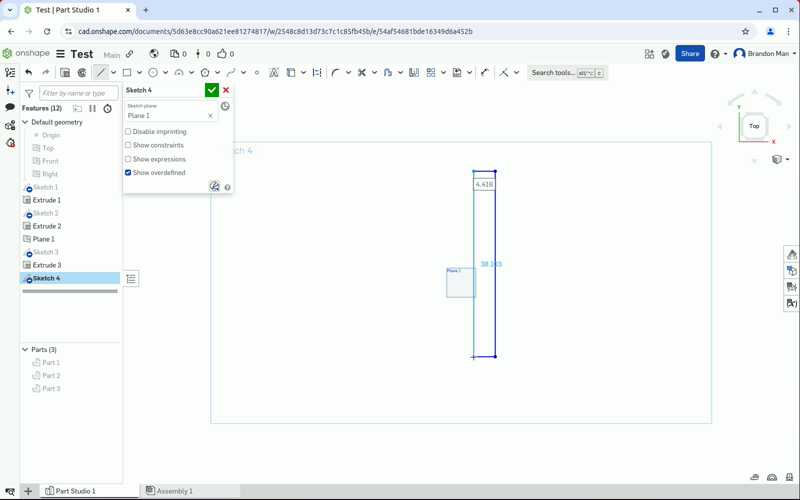
click(473, 356)
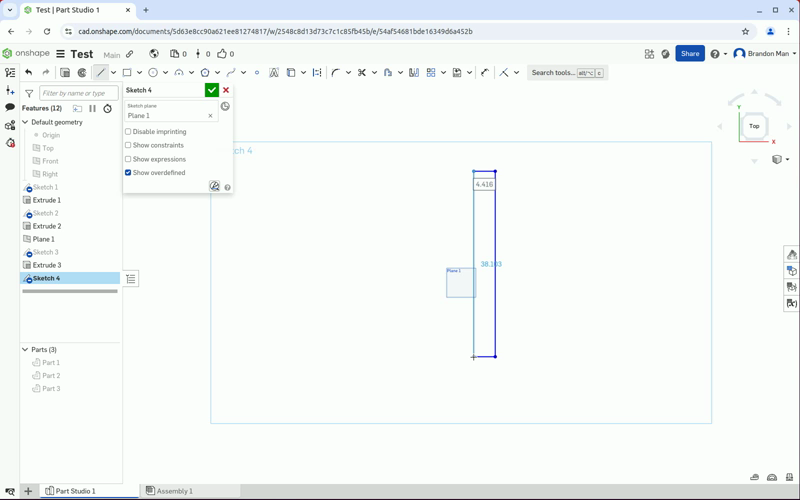
key(esc)
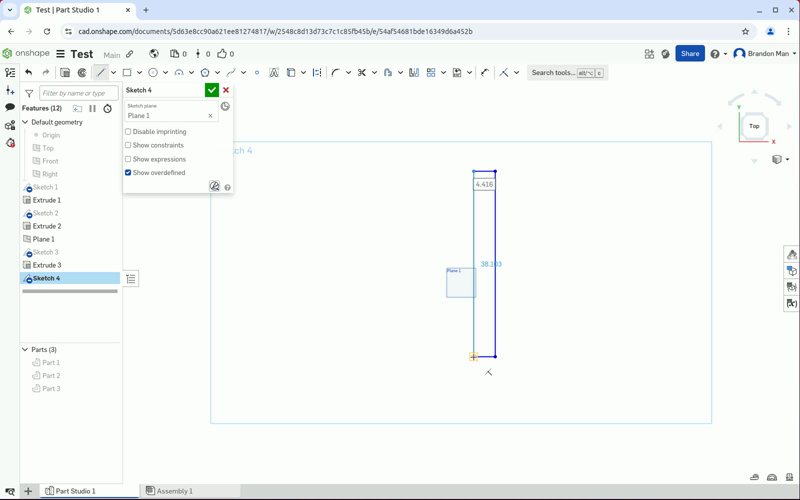
mouse_move(491, 188)
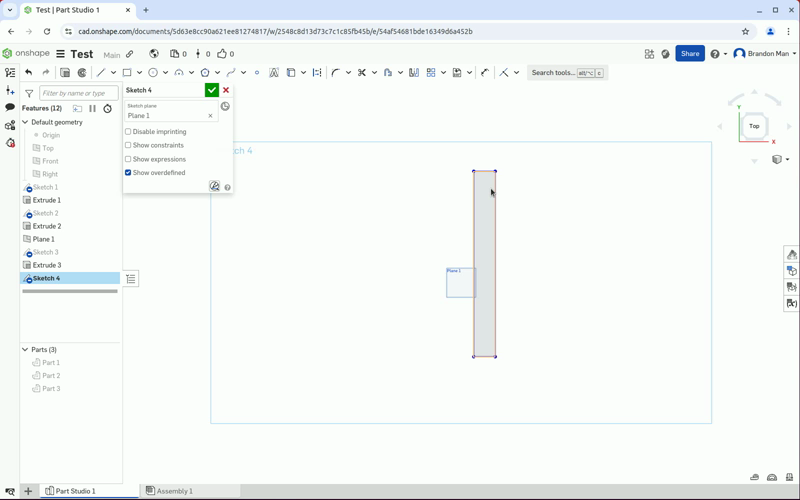
click(491, 188)
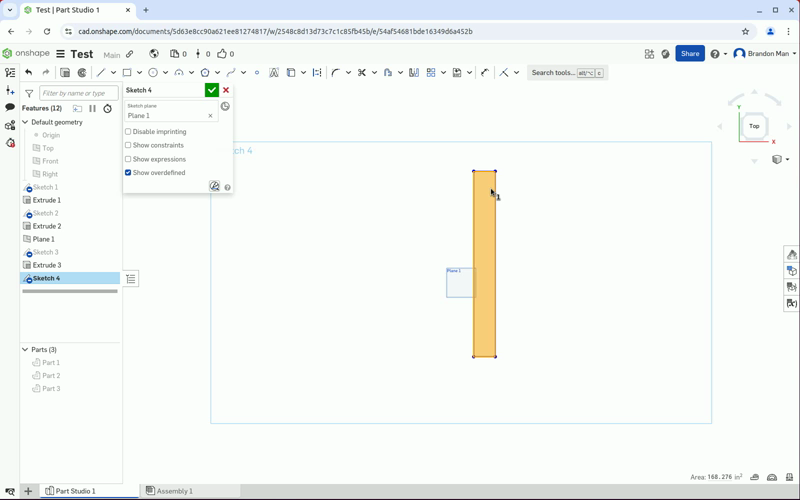
mouse_move(73, 352)
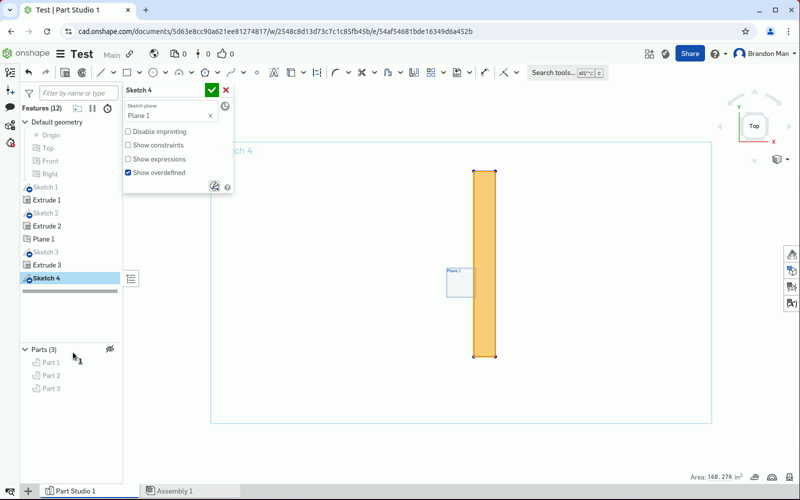
key(shift+y)
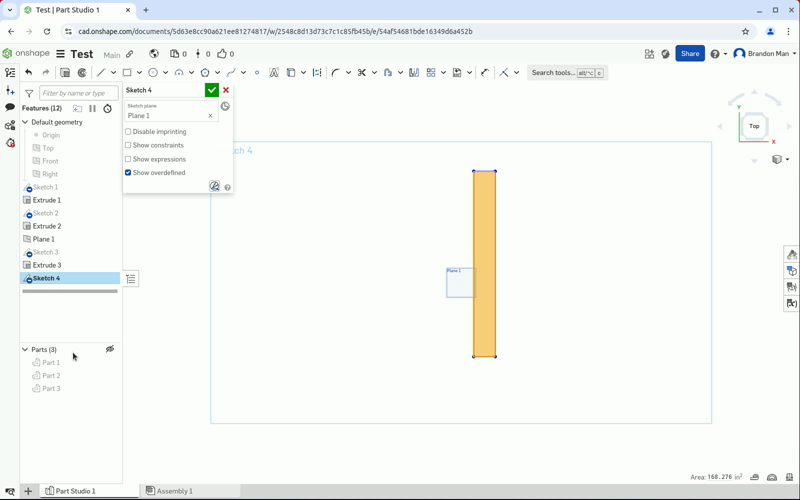
key(shift+e)
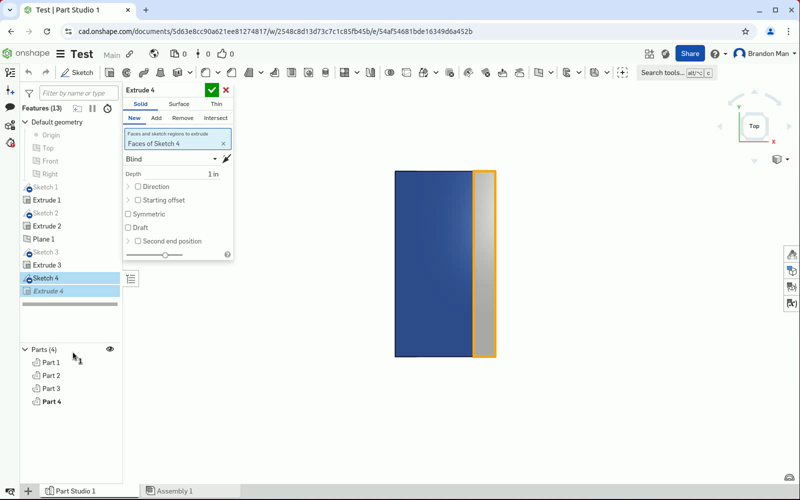
mouse_move(143, 106)
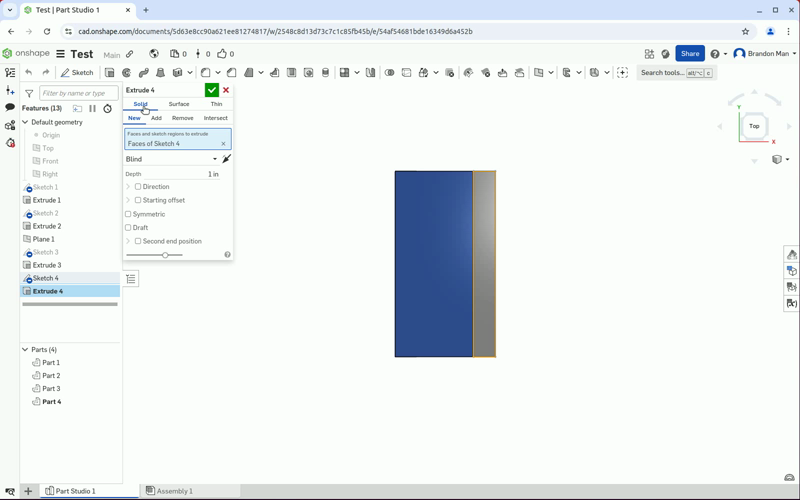
click(143, 106)
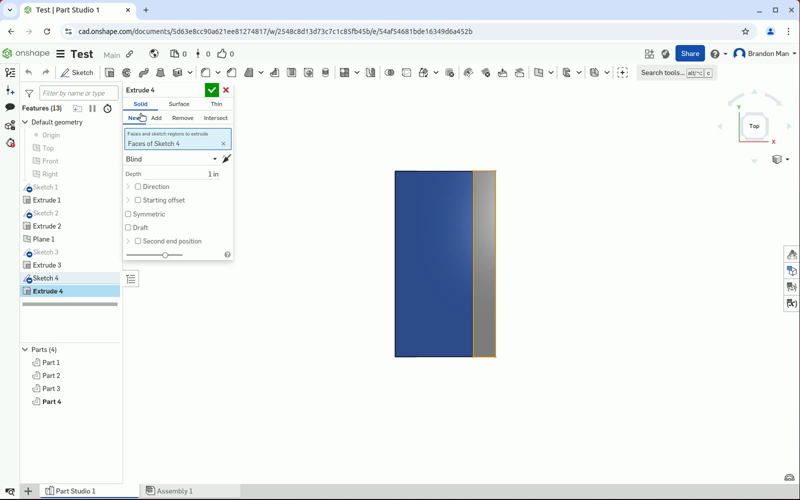
mouse_move(137, 120)
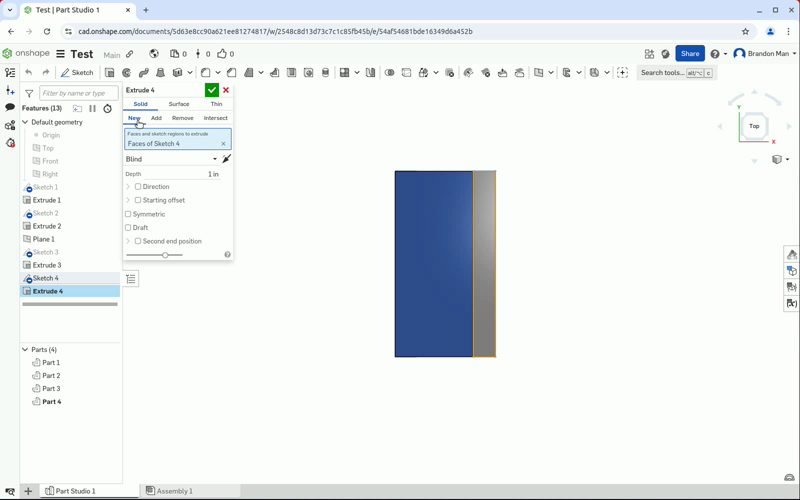
click(137, 120)
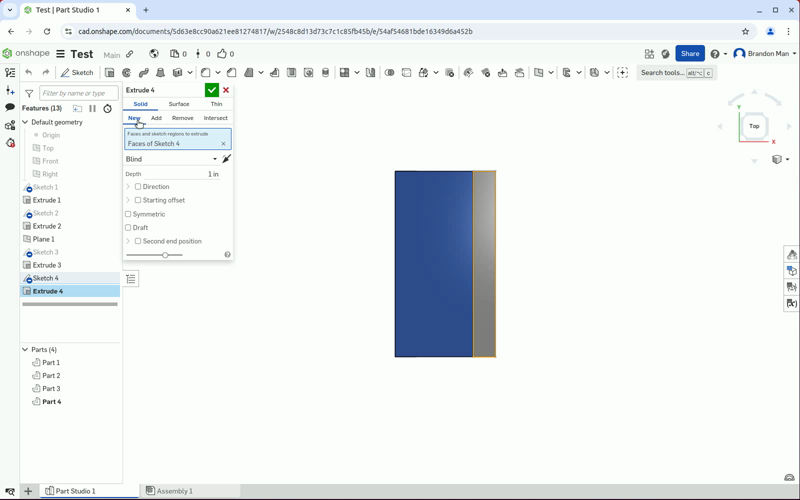
key(tab, 4)
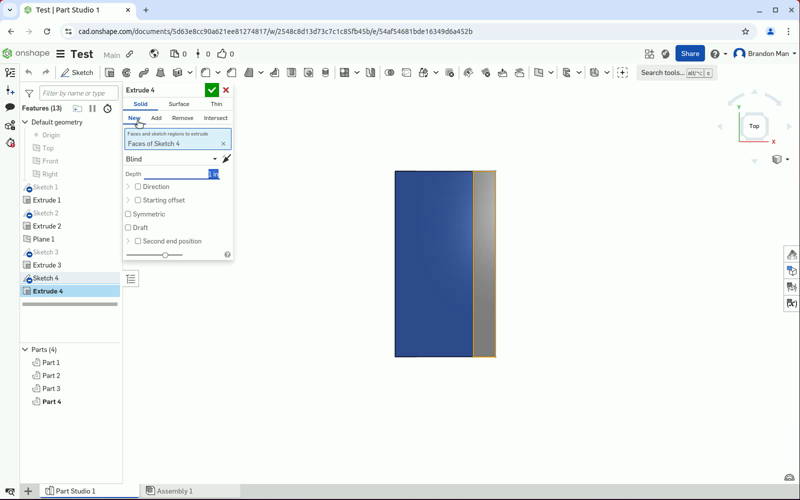
text(4.333)
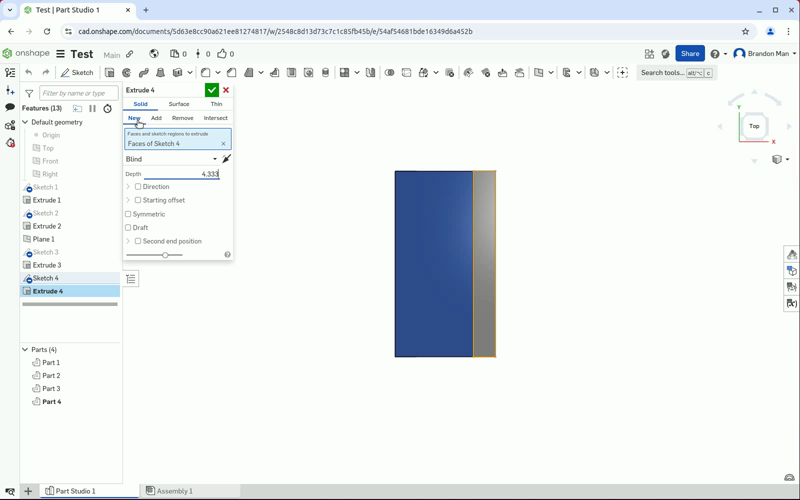
key(enter)
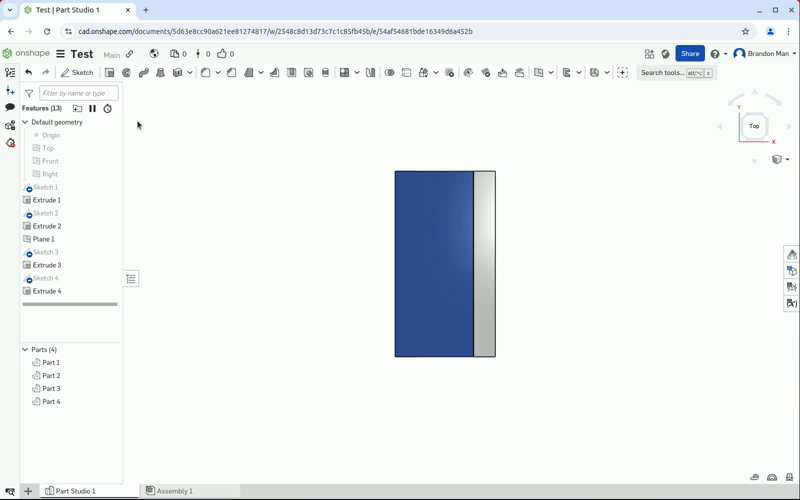
key(shift+h)
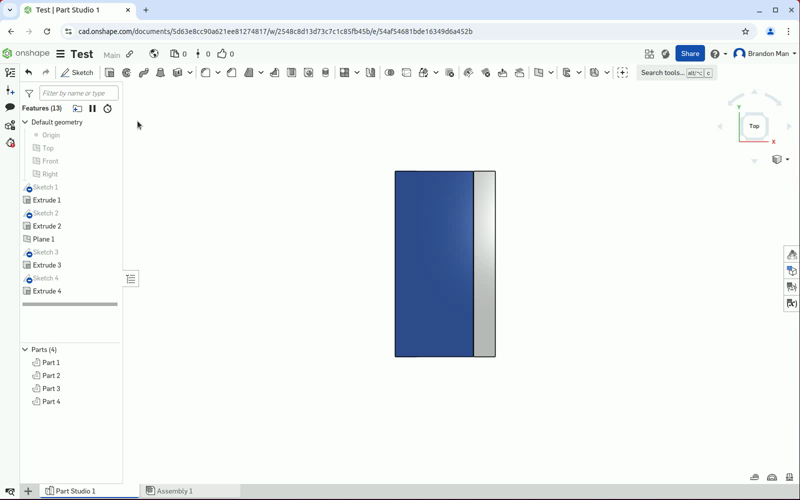
key(shift+h)
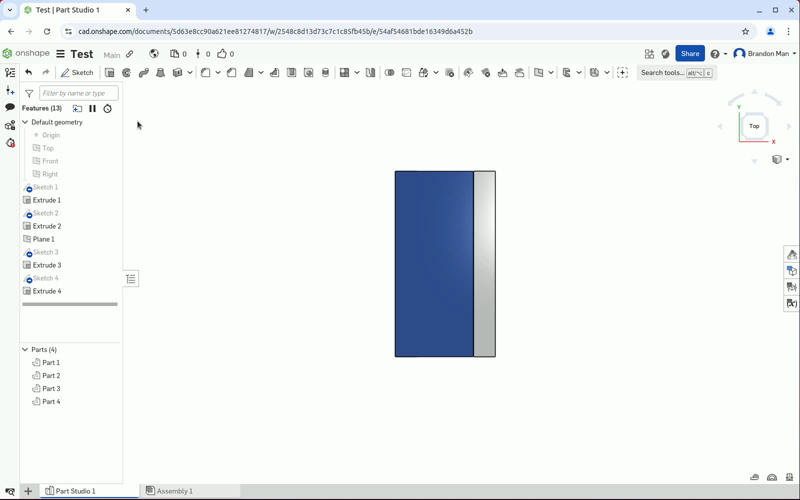
mouse_move(73, 189)
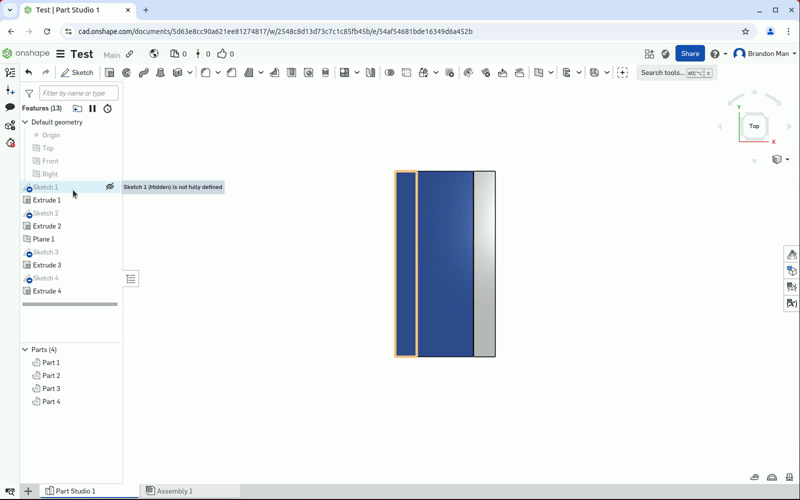
click(73, 189)
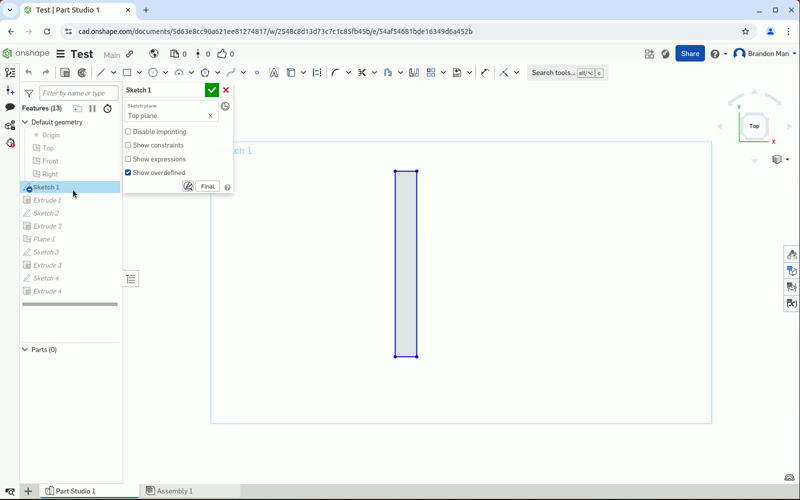
mouse_move(229, 92)
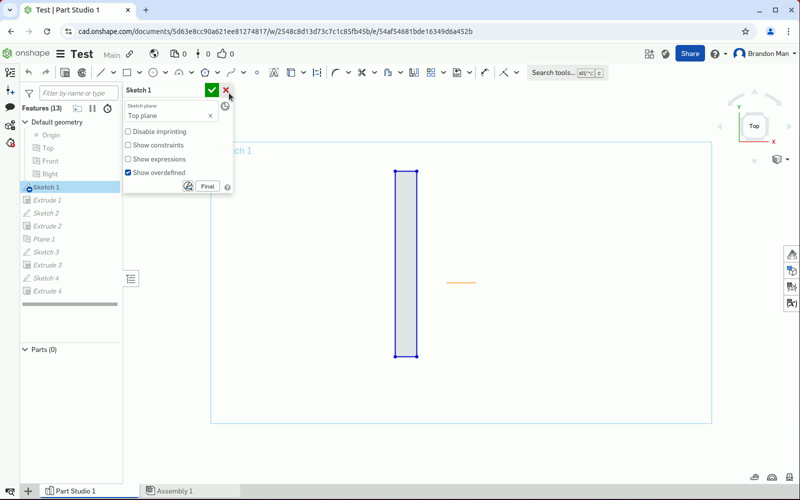
click(229, 92)
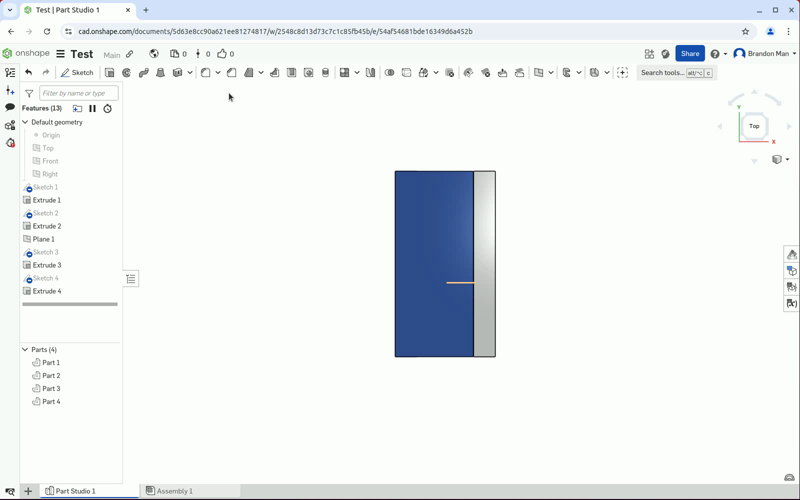
mouse_move(541, 75)
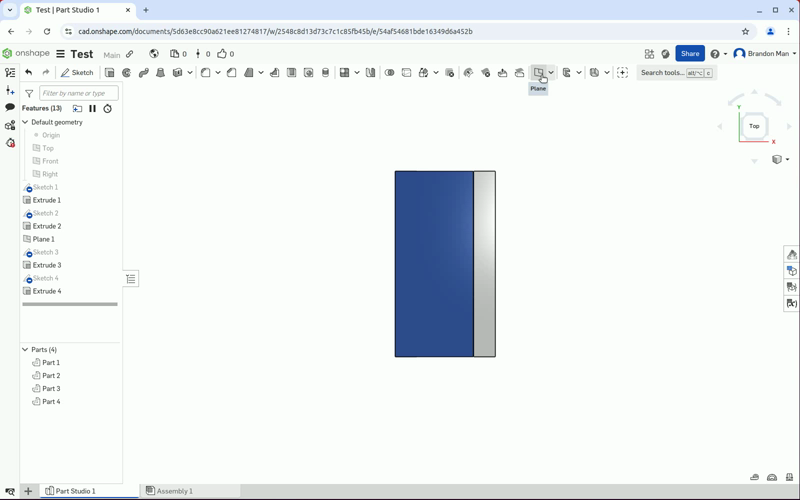
click(541, 75)
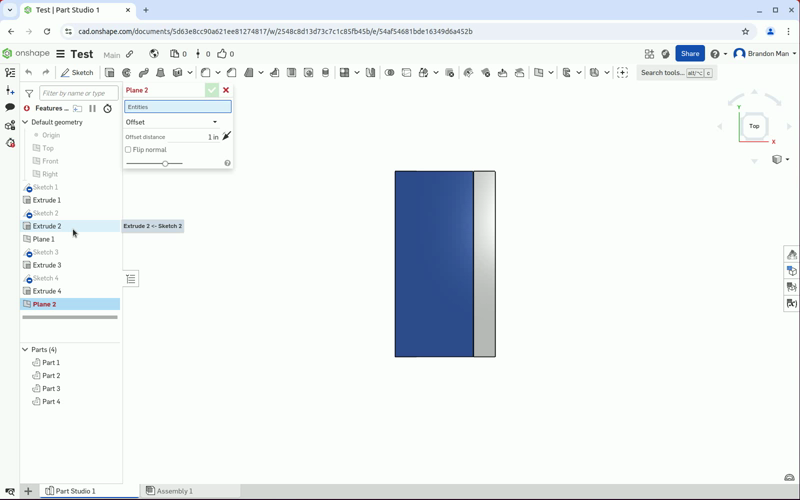
scroll(3)
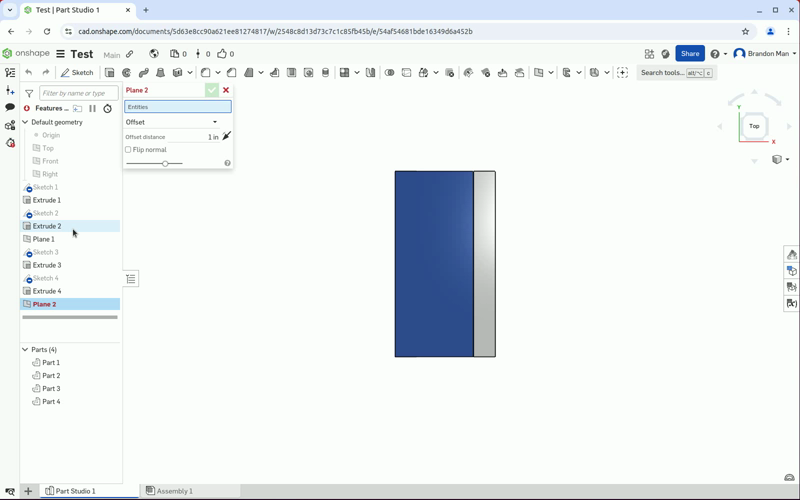
mouse_move(73, 150)
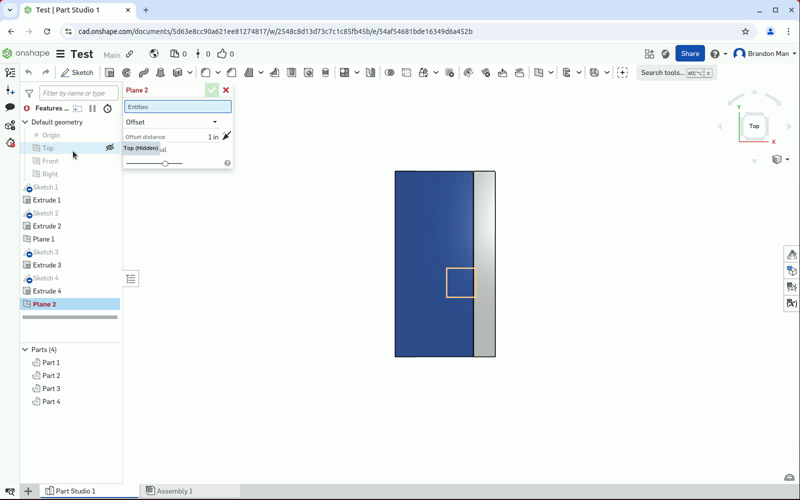
click(73, 150)
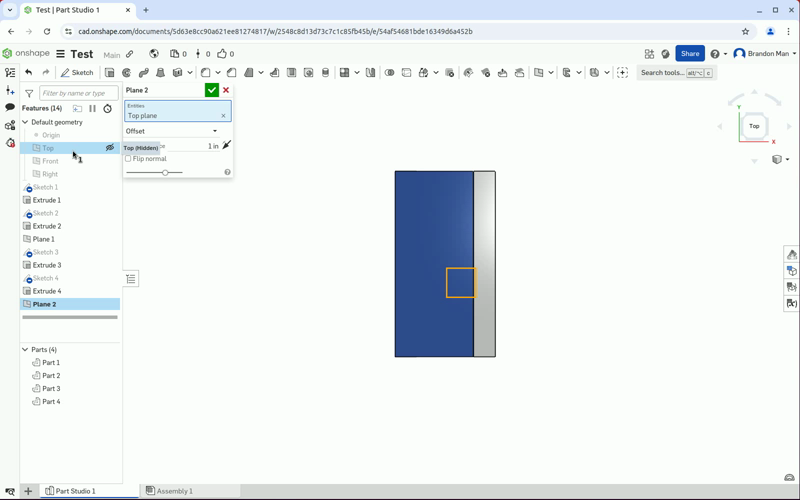
key(tab, 2)
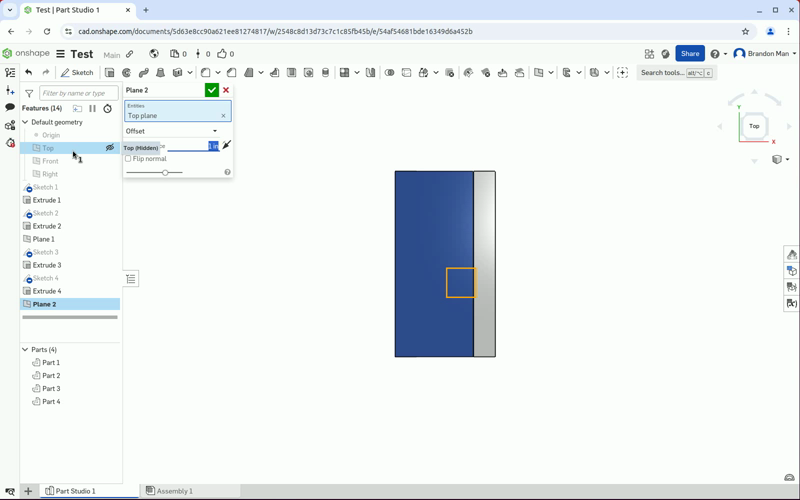
text(7.21)
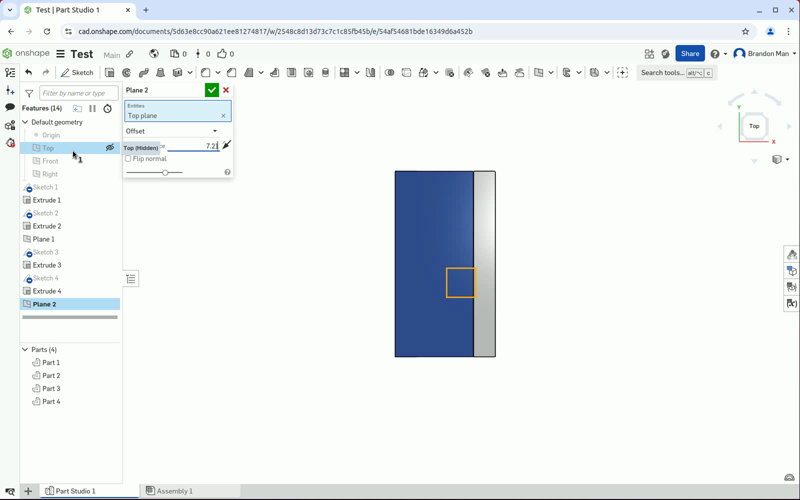
key(enter, 2)
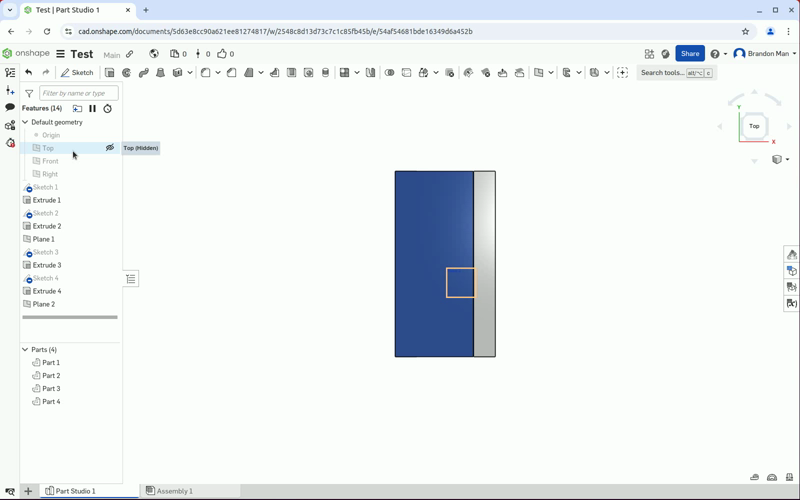
key(shift+s)
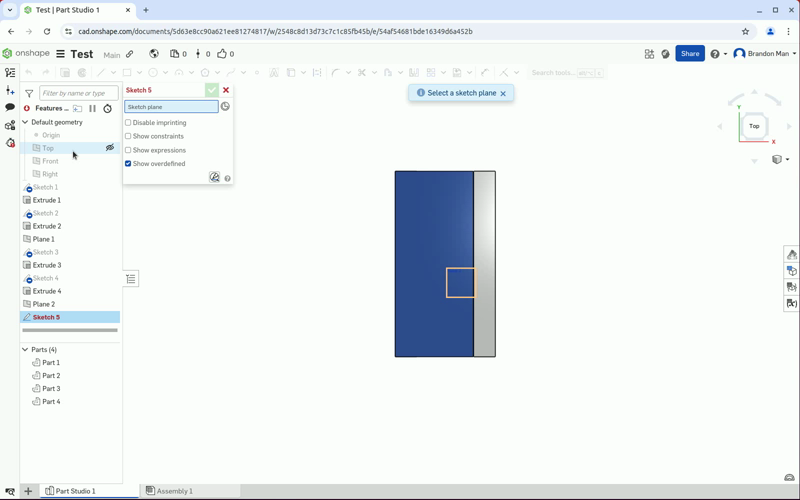
mouse_move(73, 306)
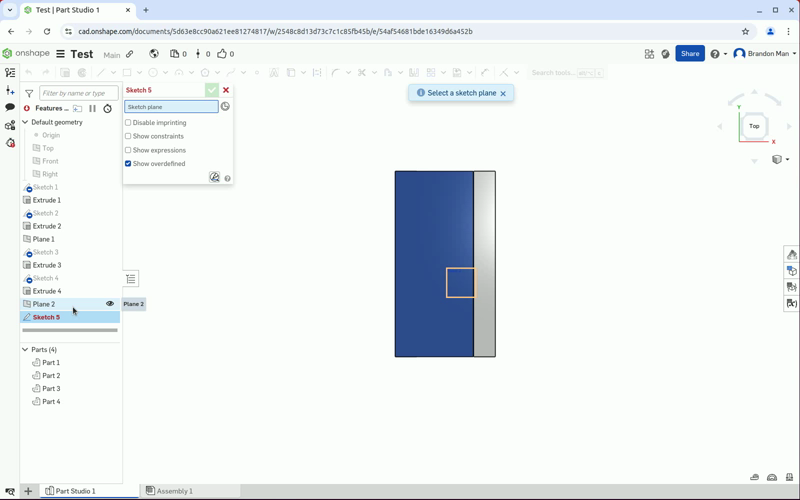
click(73, 306)
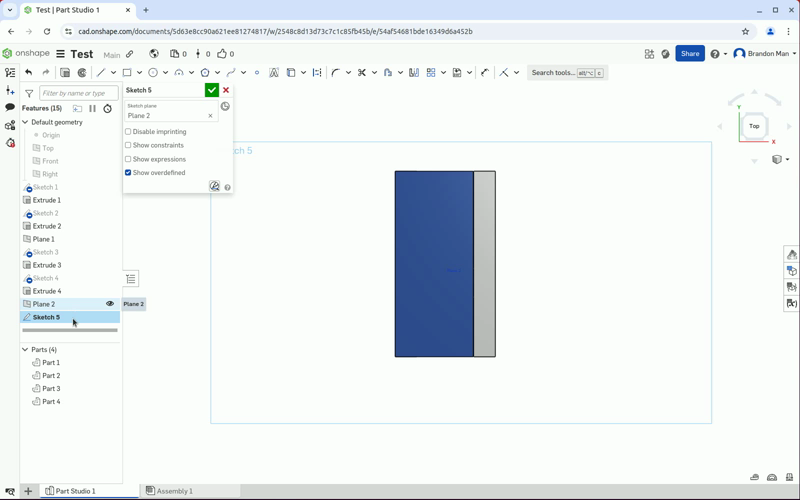
mouse_move(73, 352)
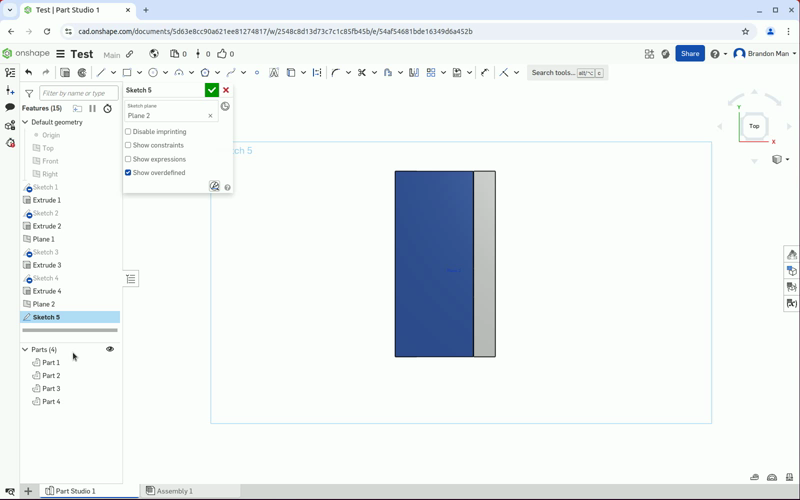
key(y)
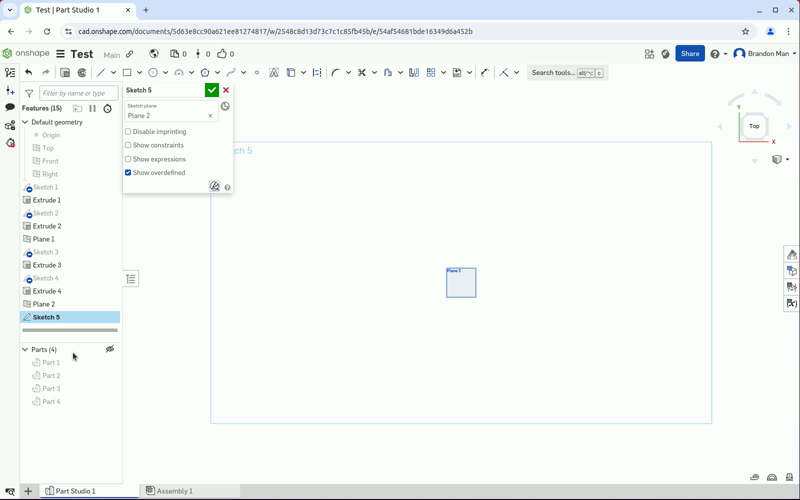
key(l)
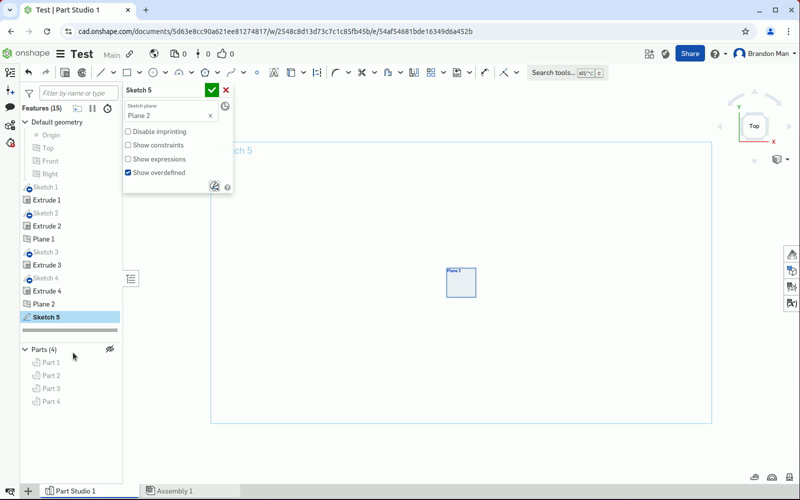
key_down(shift)
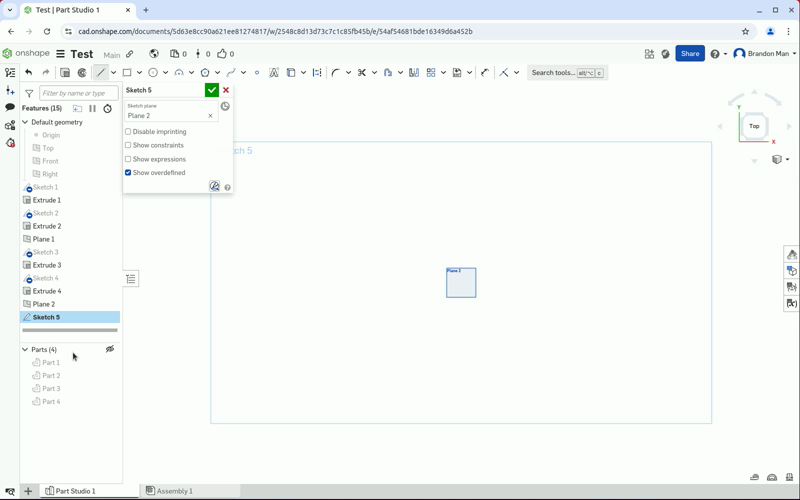
mouse_move(416, 356)
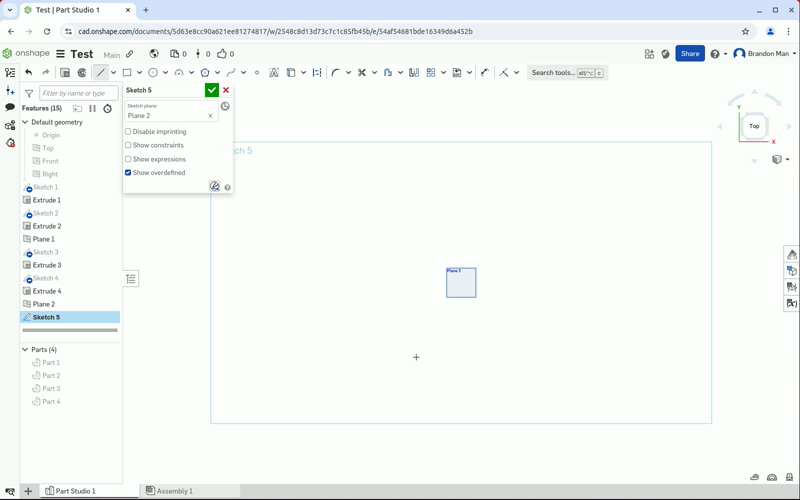
click(416, 356)
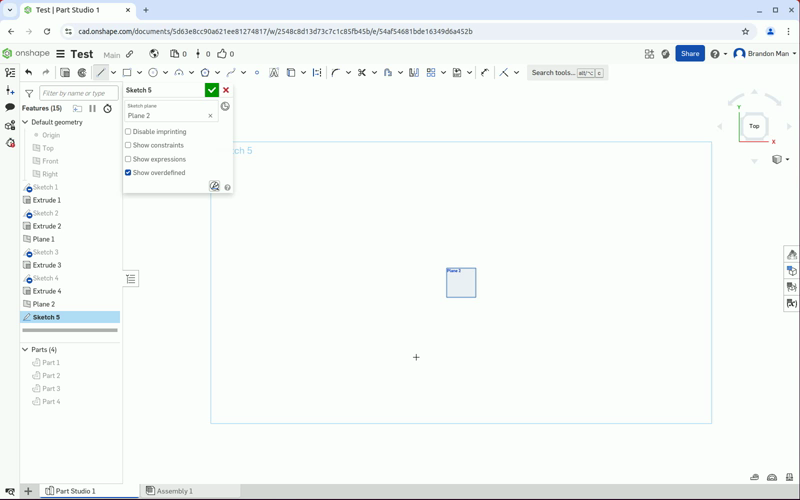
key_up(shift)
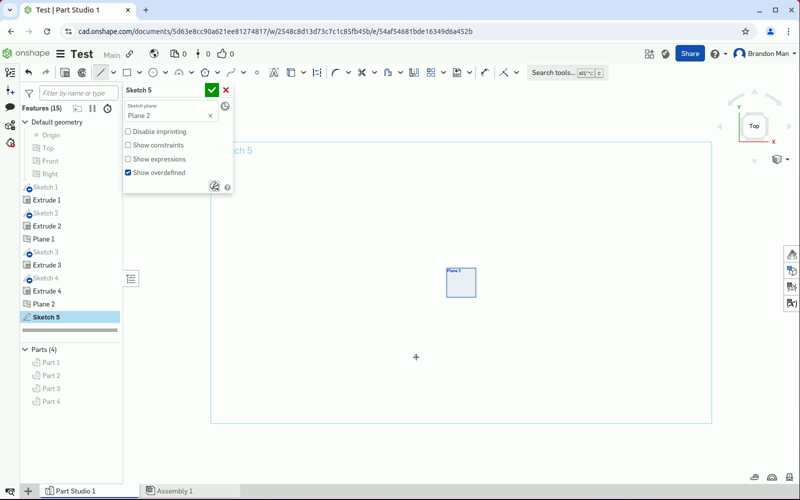
key_down(shift)
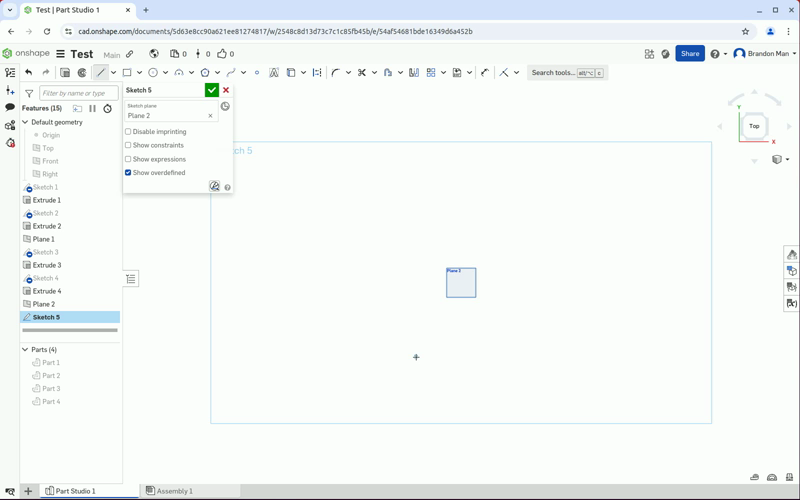
mouse_move(446, 356)
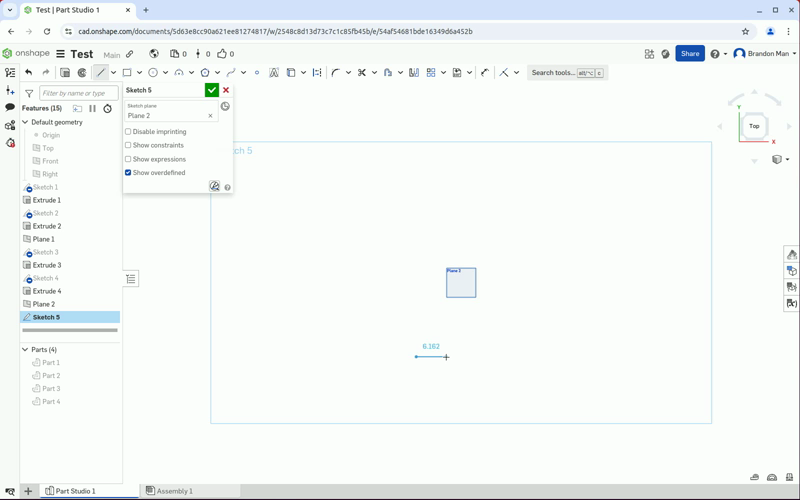
mouse_move(472, 356)
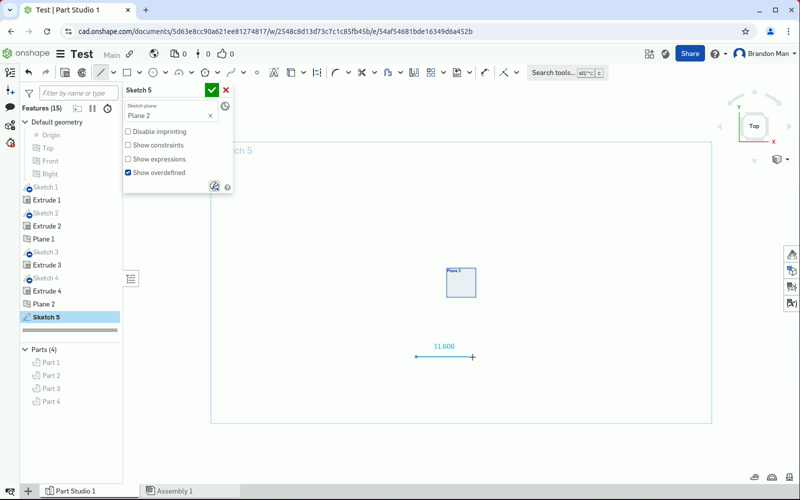
click(472, 356)
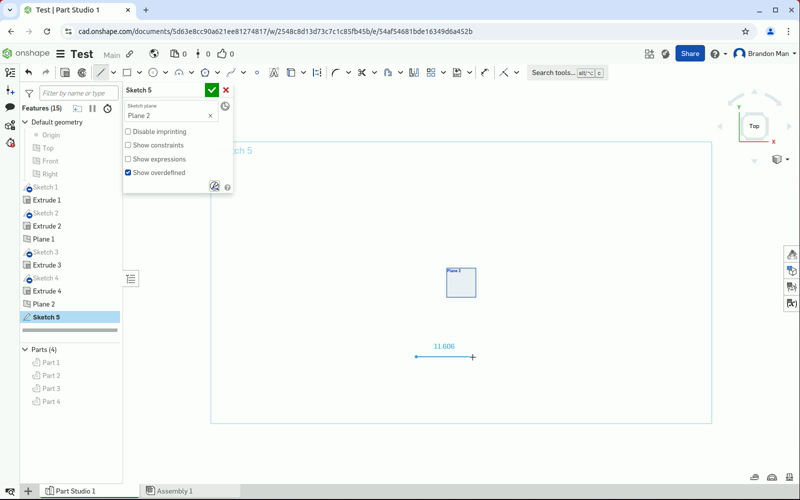
key_up(shift)
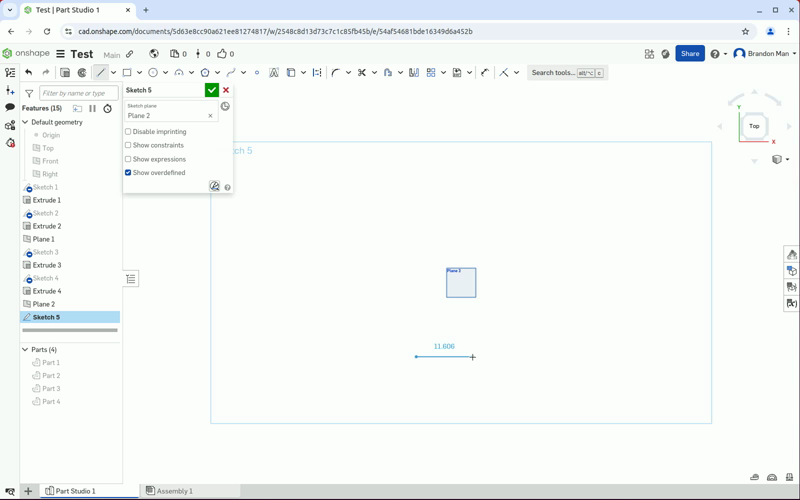
key_down(shift)
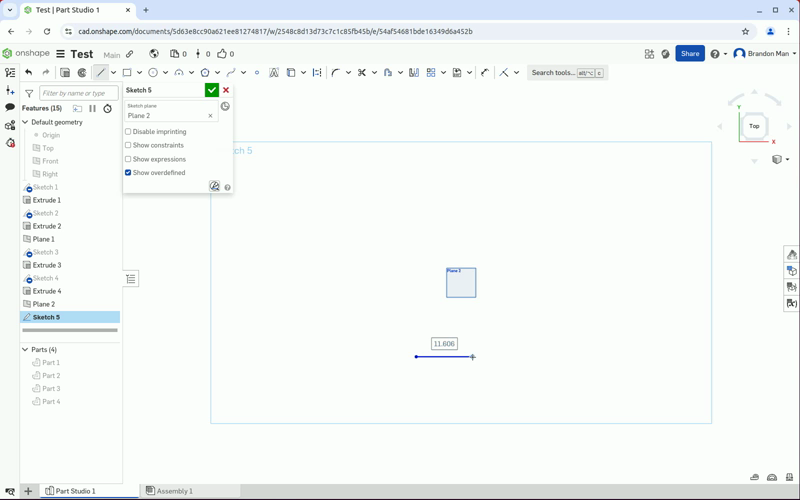
mouse_move(472, 171)
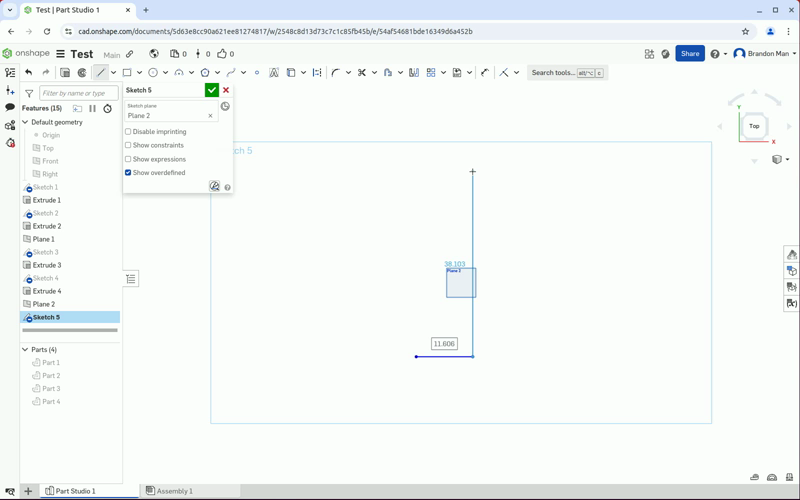
click(472, 171)
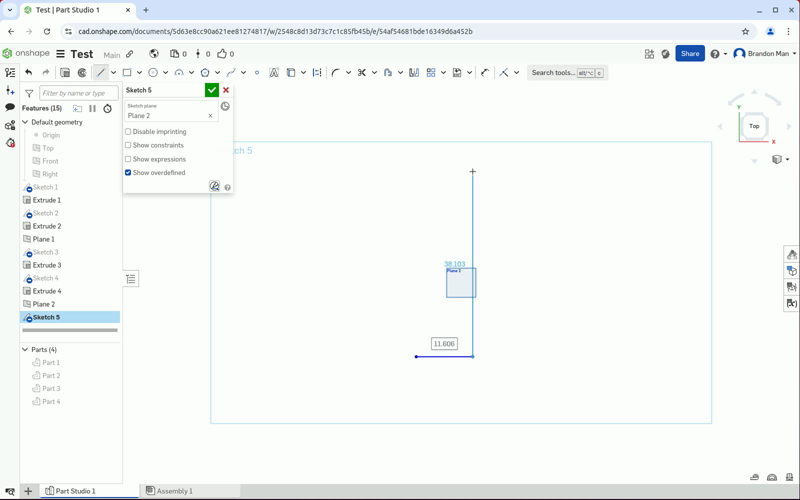
key_up(shift)
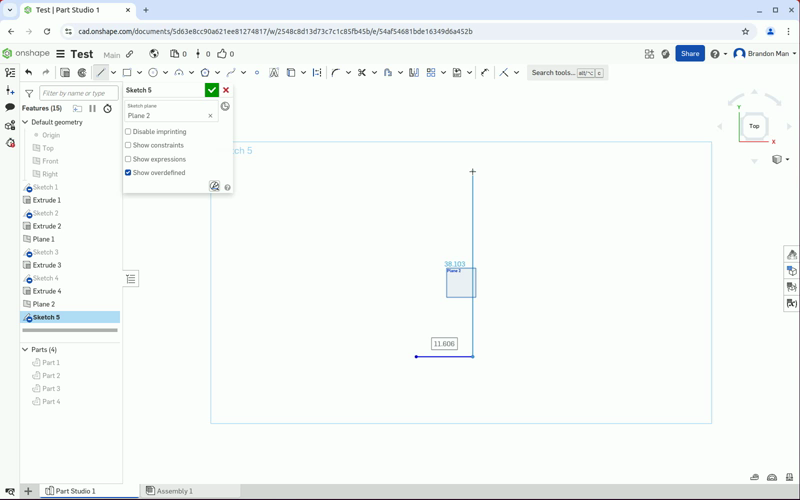
key_down(shift)
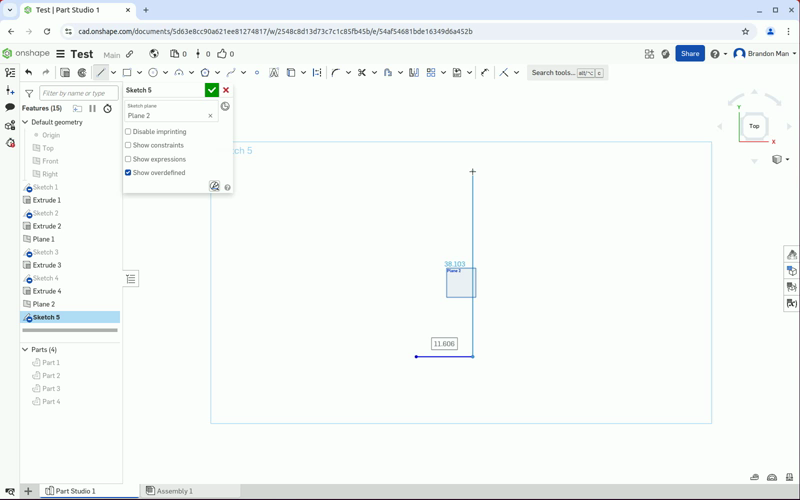
mouse_move(502, 171)
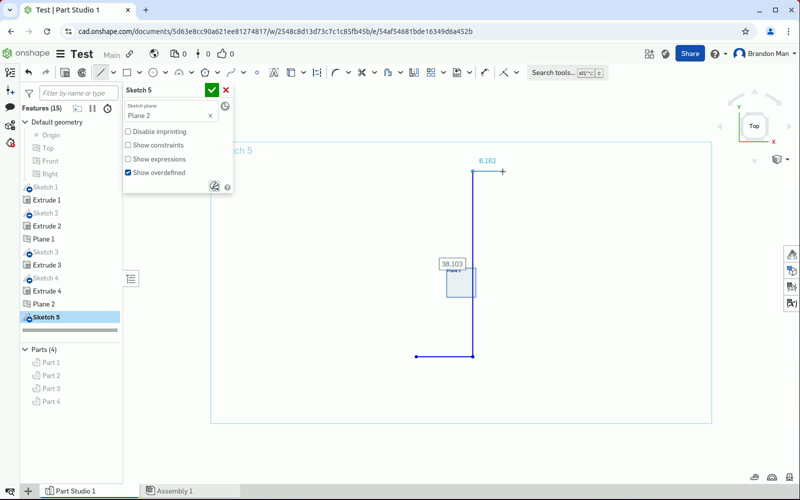
mouse_move(416, 171)
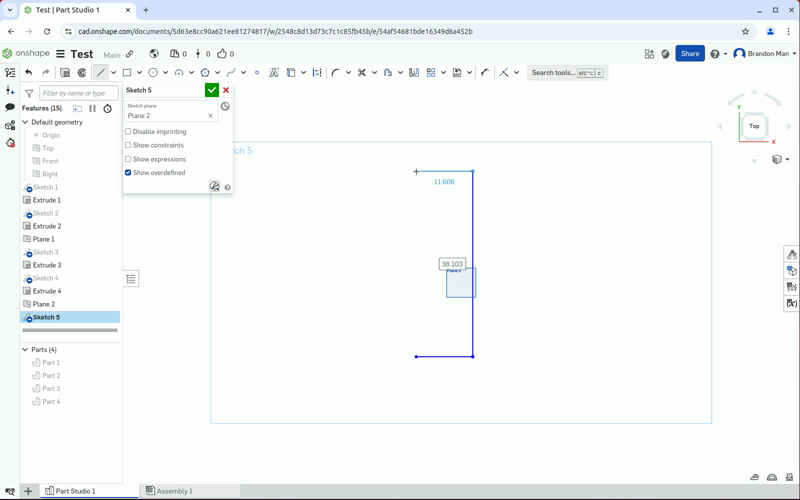
click(416, 171)
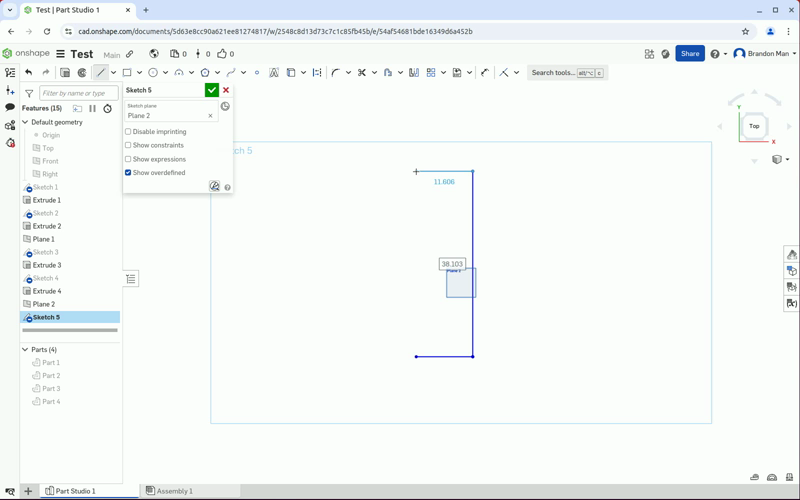
key_up(shift)
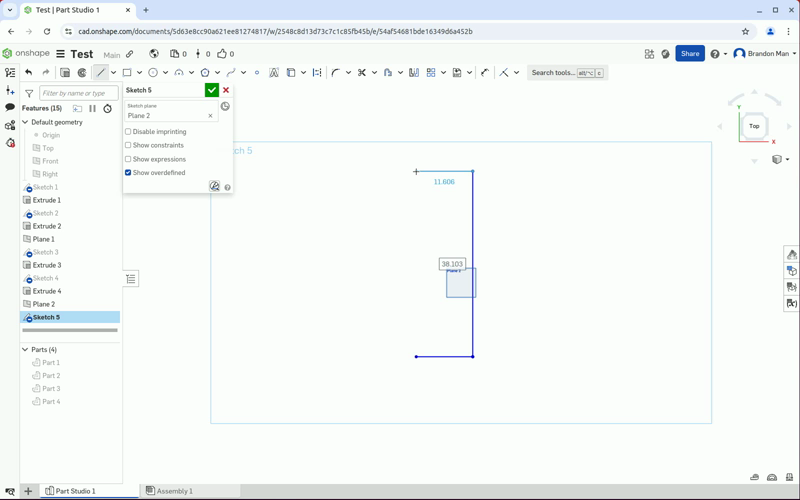
key_down(shift)
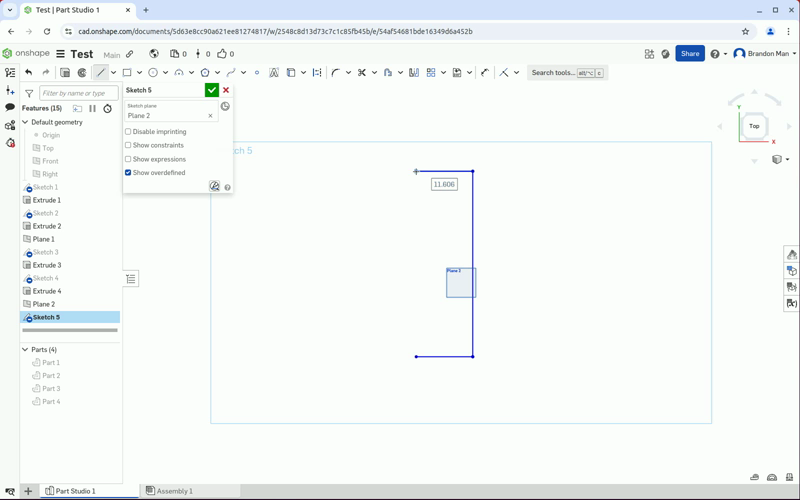
mouse_move(416, 356)
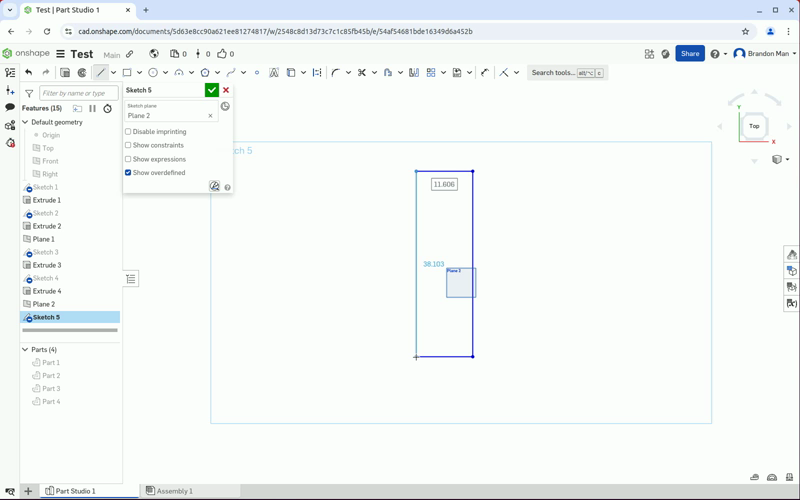
key_up(shift)
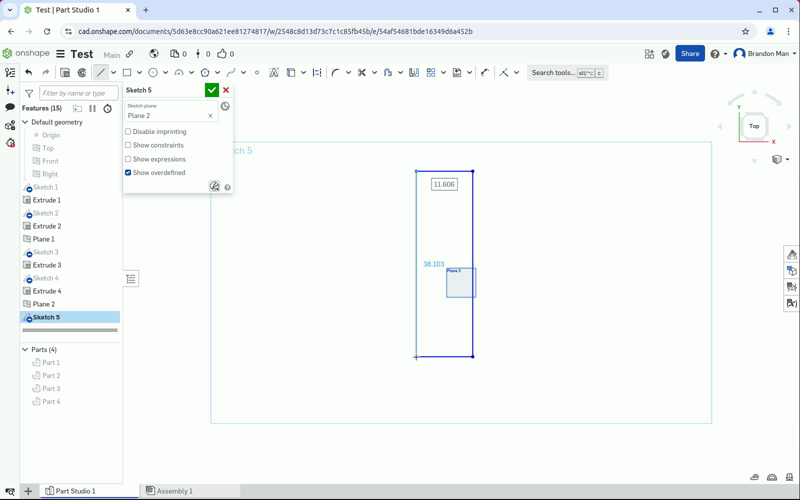
click(416, 356)
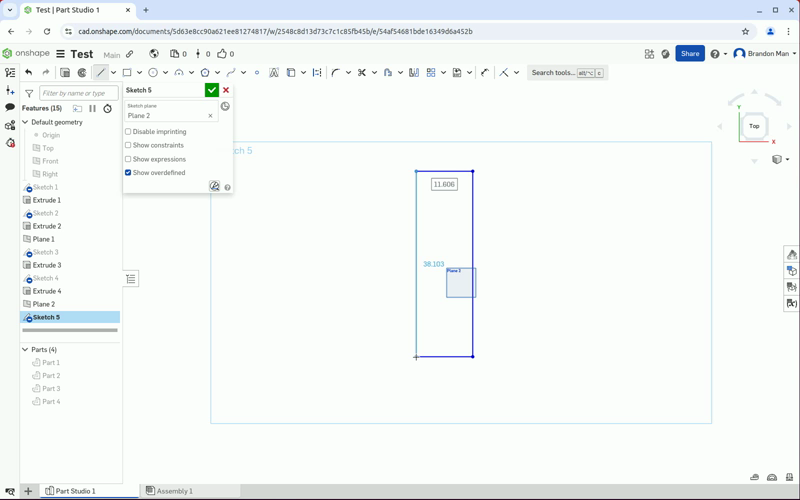
key(esc)
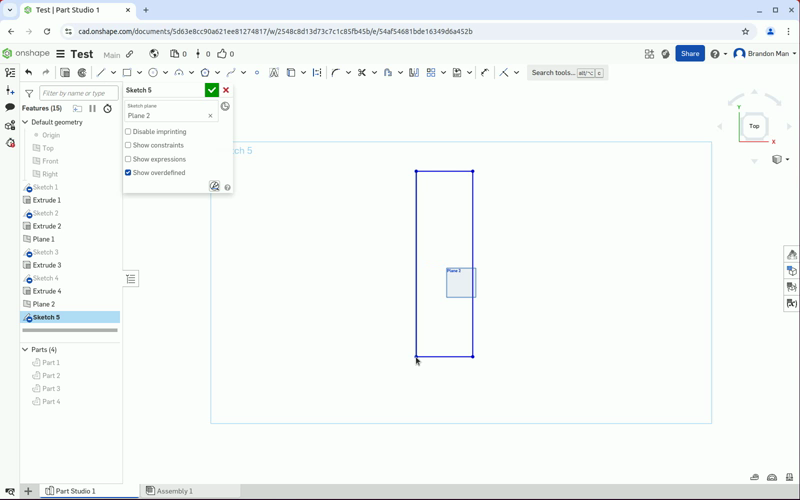
mouse_move(438, 191)
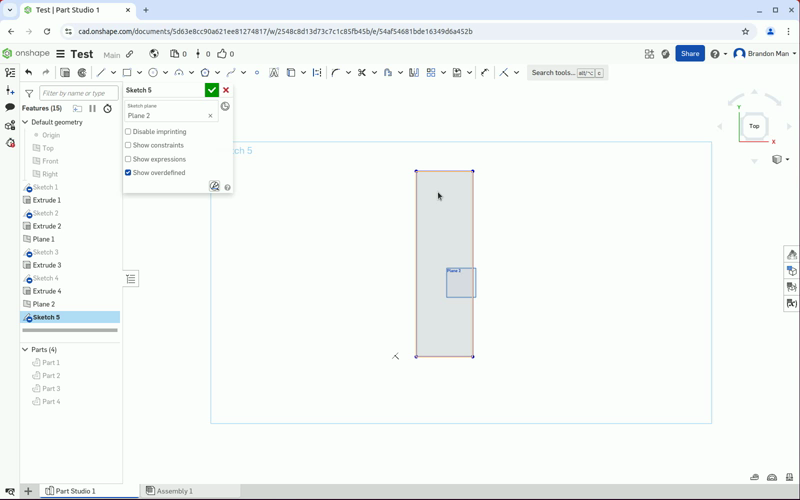
click(438, 191)
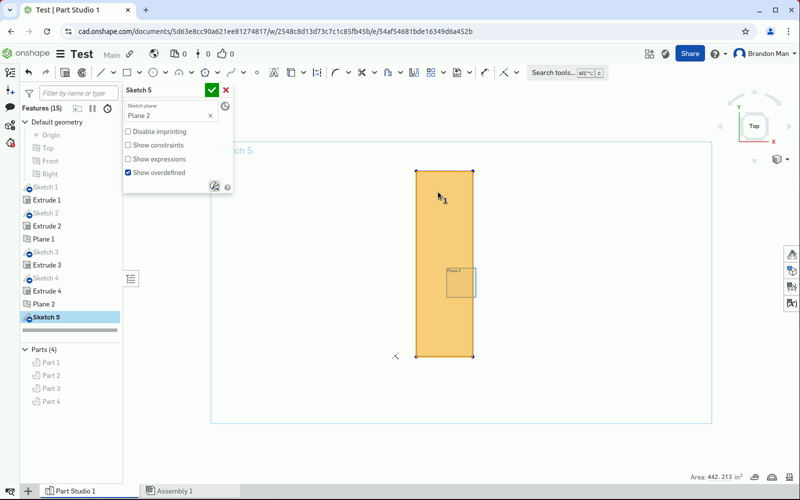
mouse_move(73, 352)
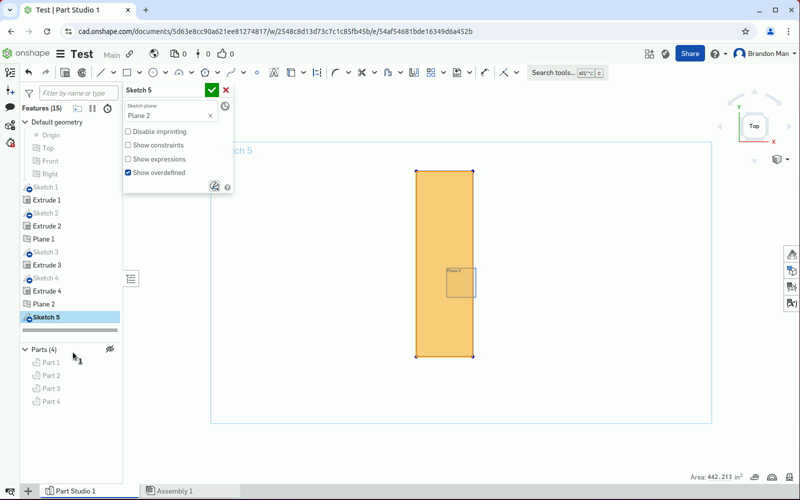
key(shift+y)
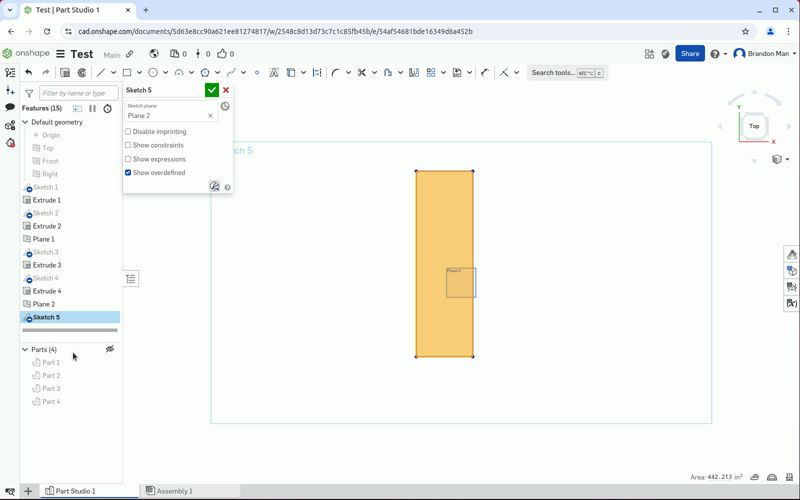
key(shift+e)
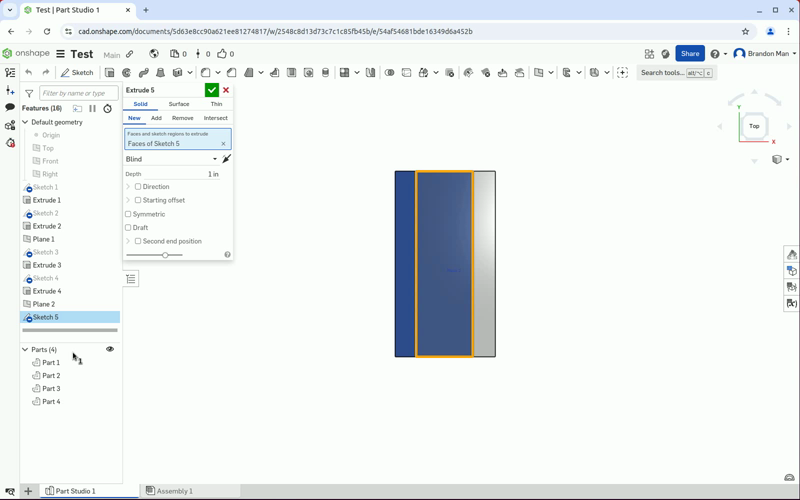
mouse_move(143, 106)
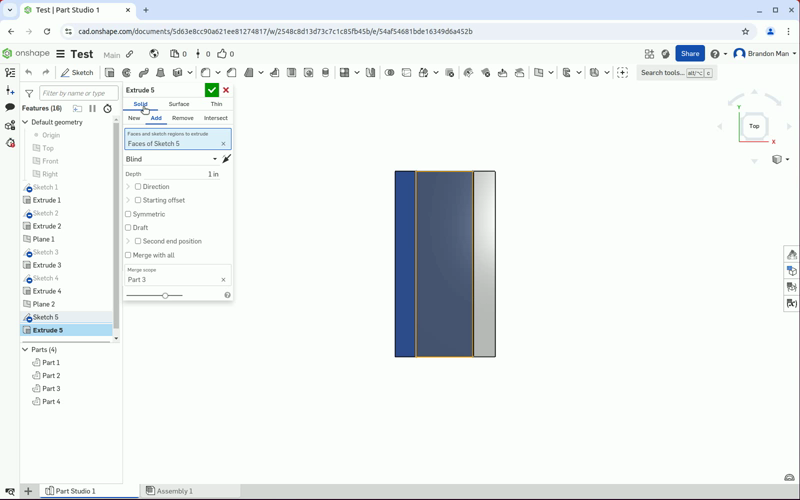
click(143, 106)
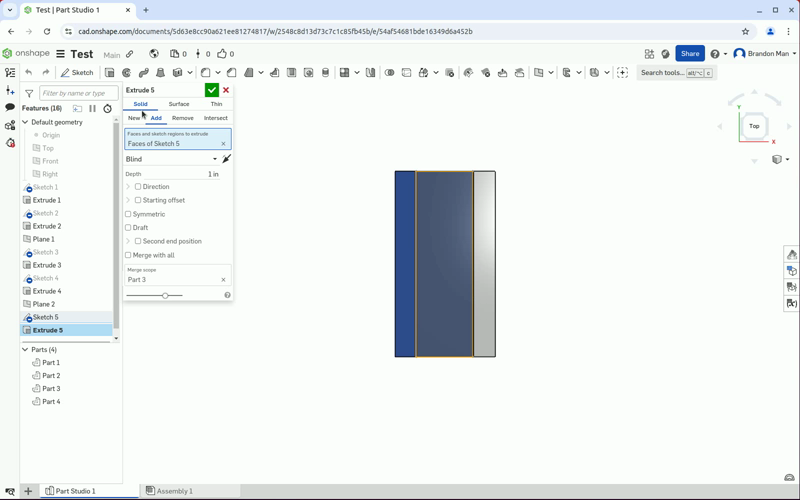
mouse_move(137, 120)
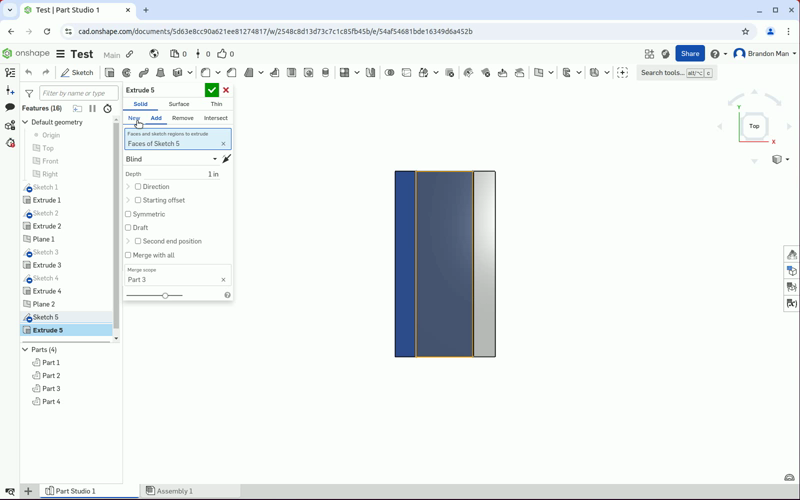
click(137, 120)
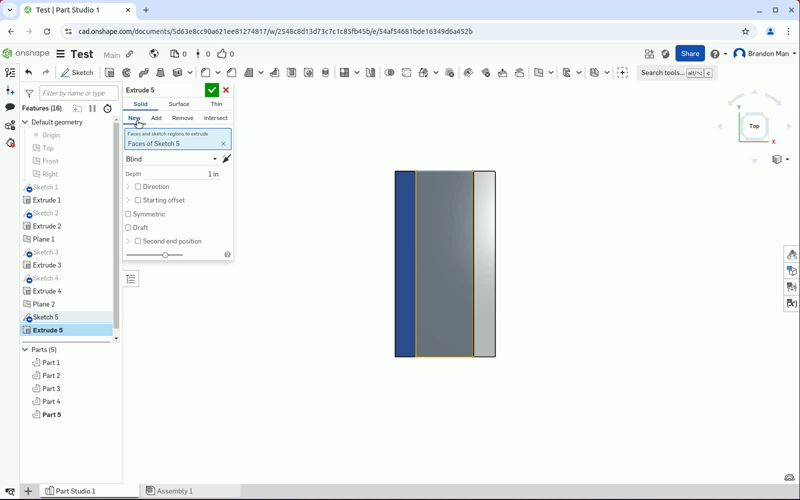
key(tab, 4)
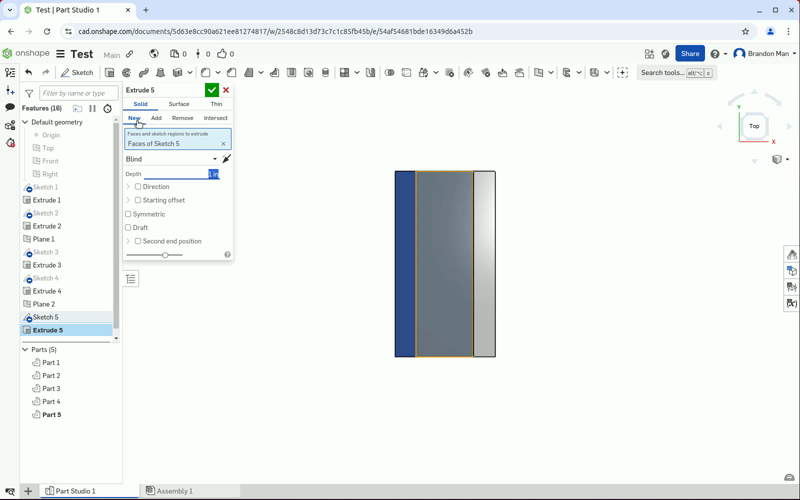
text(2.889)
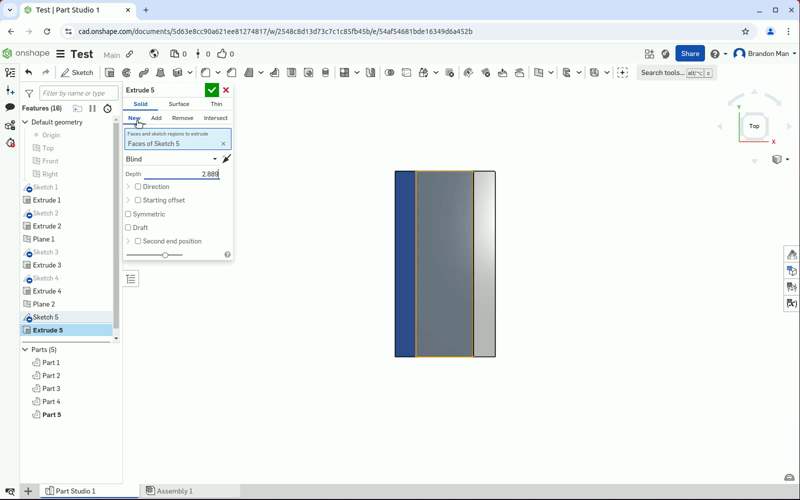
key(enter)
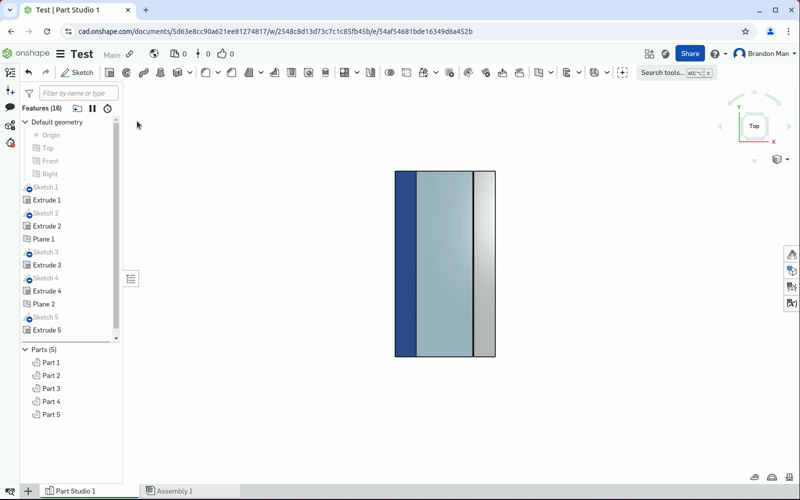
key(shift+h)
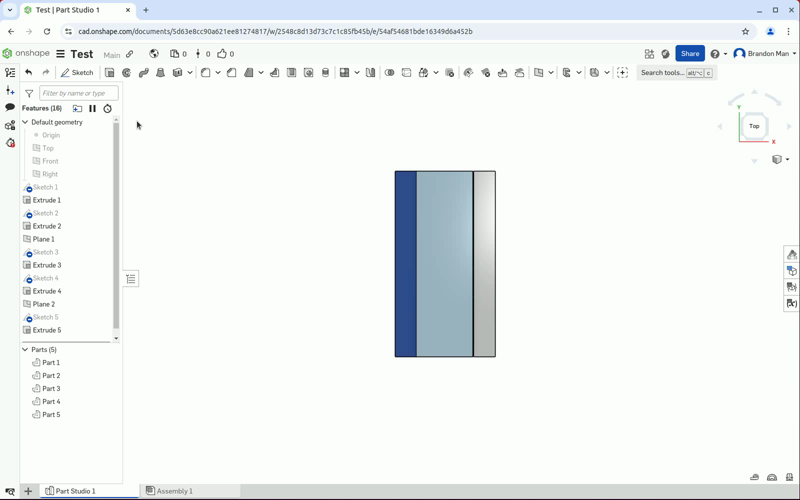
key(shift+h)
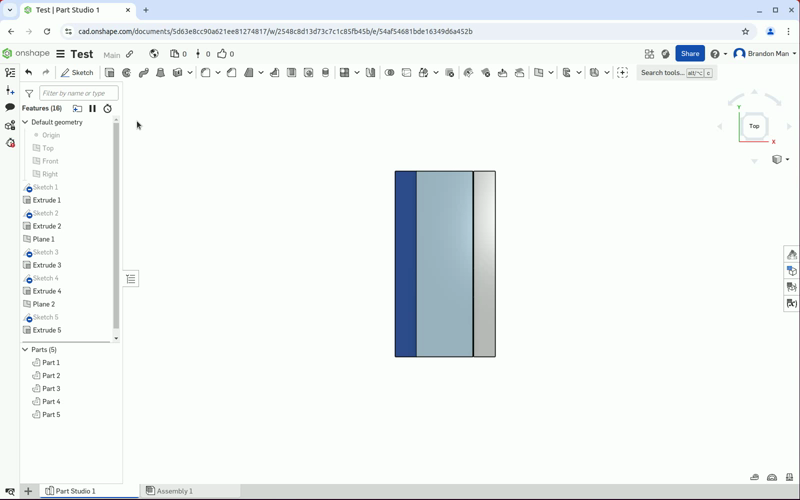
mouse_move(69, 189)
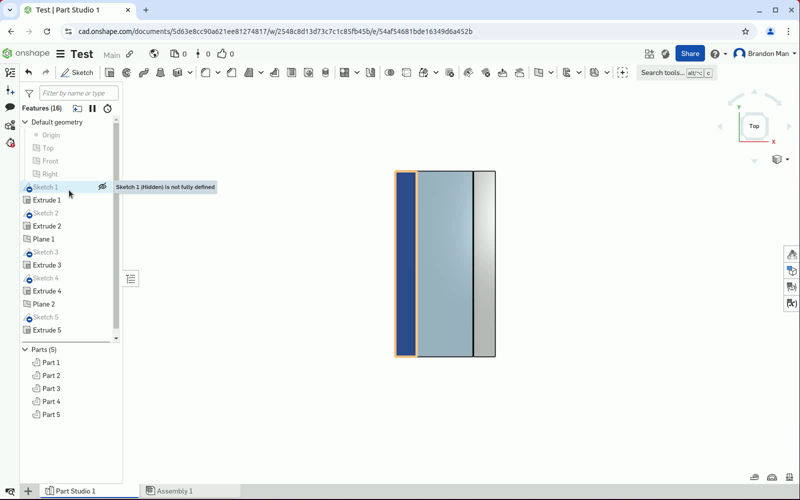
click(69, 189)
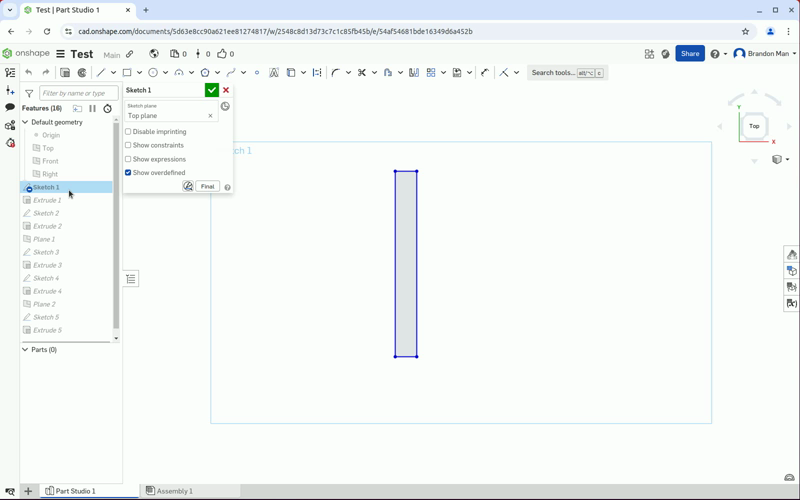
mouse_move(229, 92)
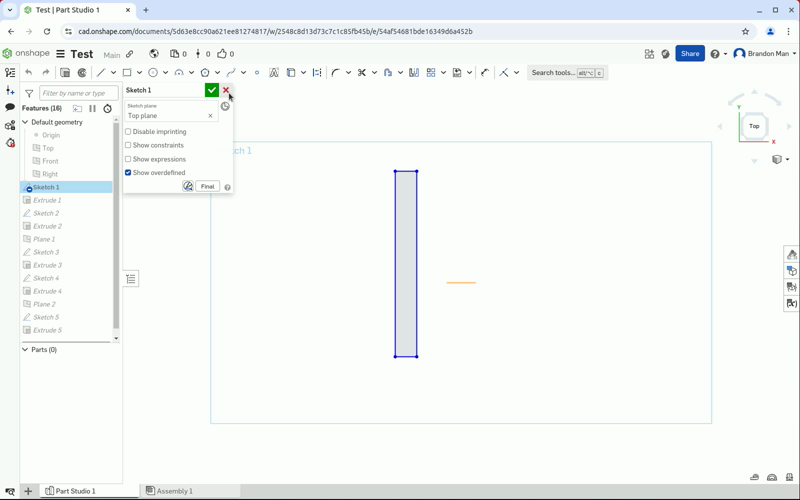
click(229, 92)
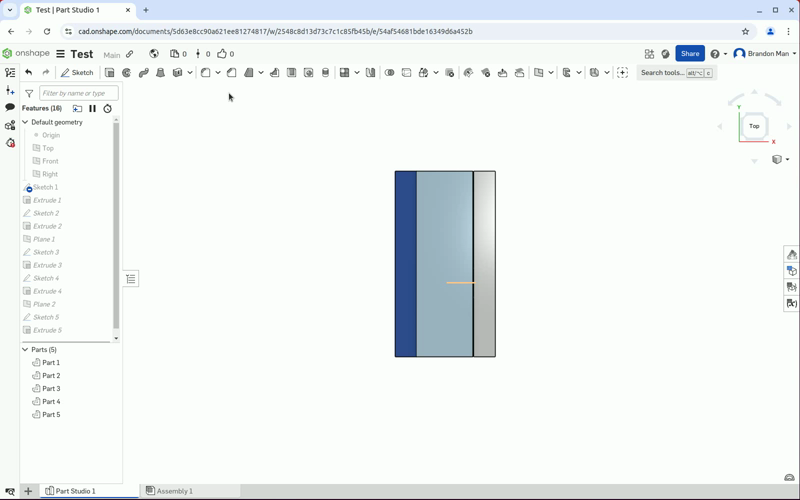
mouse_move(541, 75)
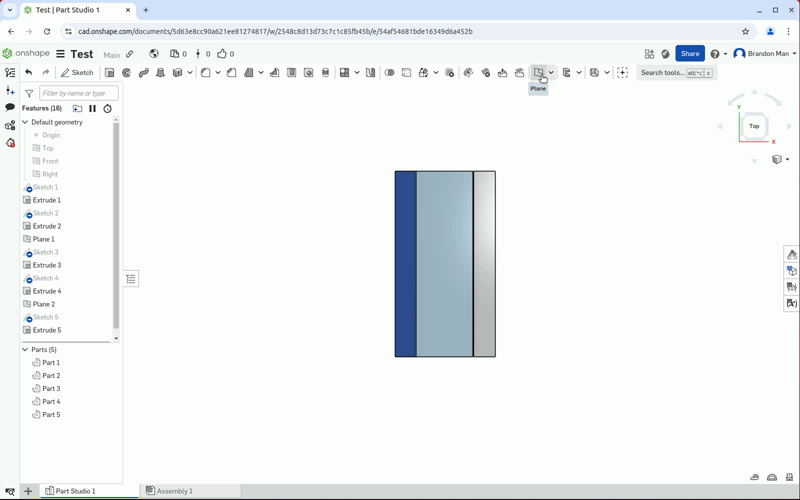
click(541, 75)
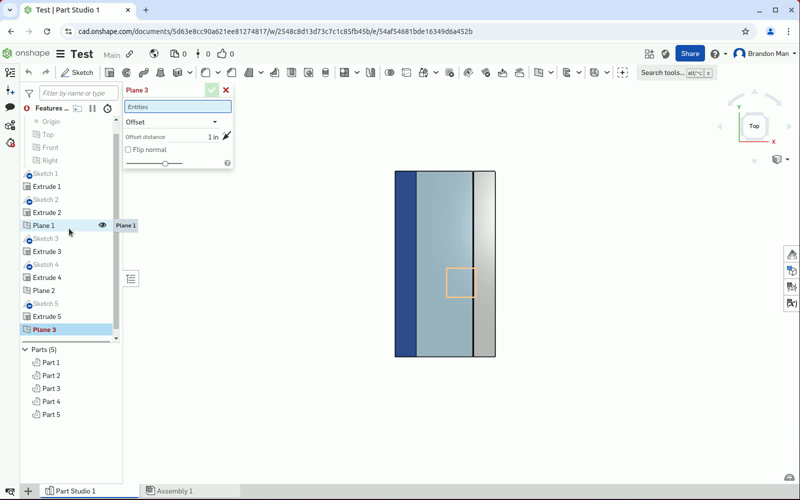
scroll(3)
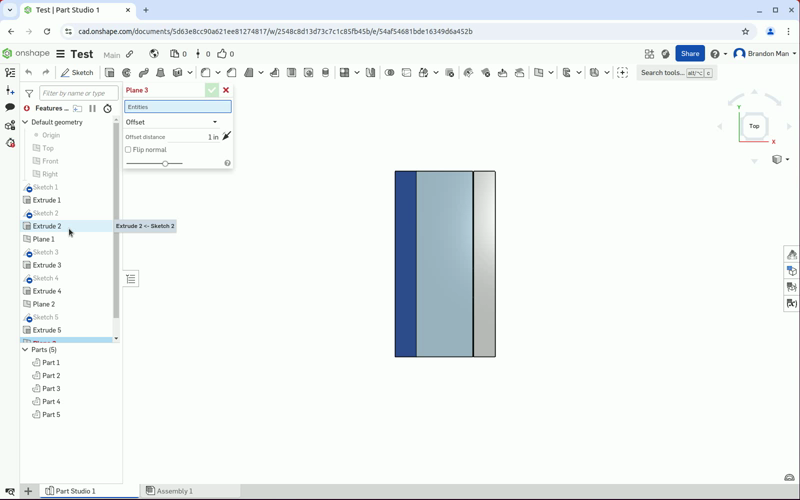
mouse_move(69, 150)
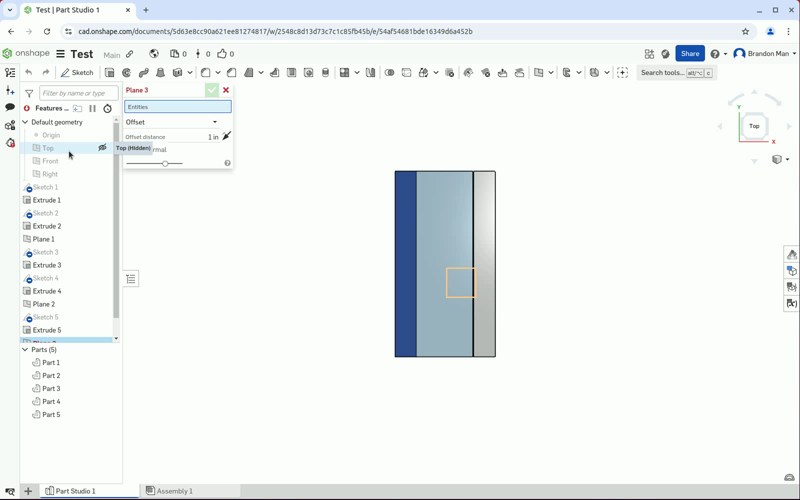
click(69, 150)
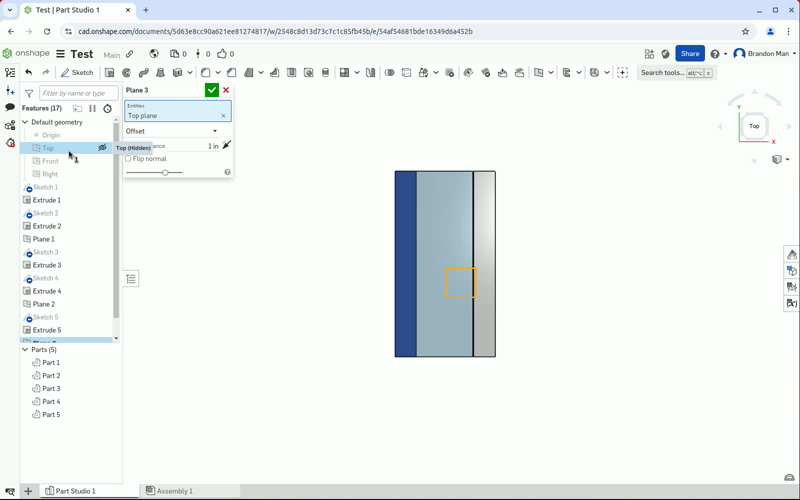
key(tab, 2)
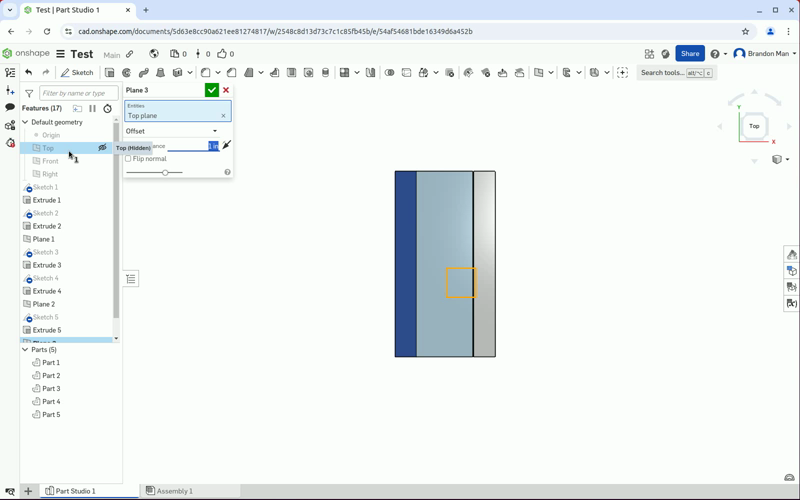
text(10.352)
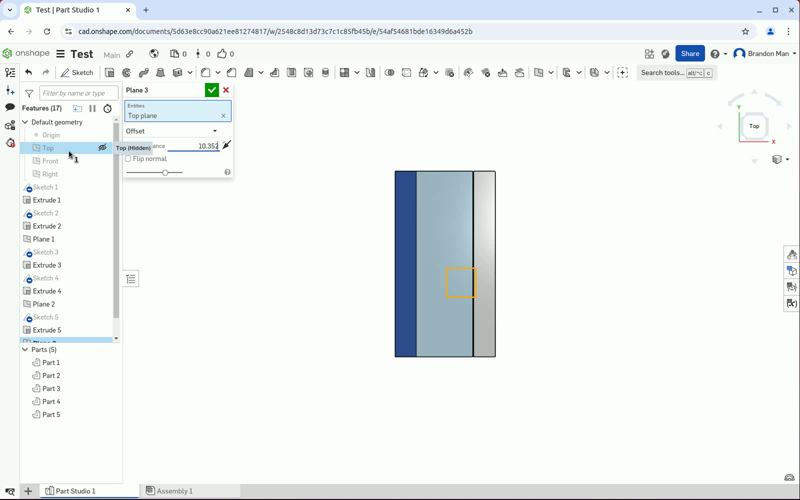
key(enter, 2)
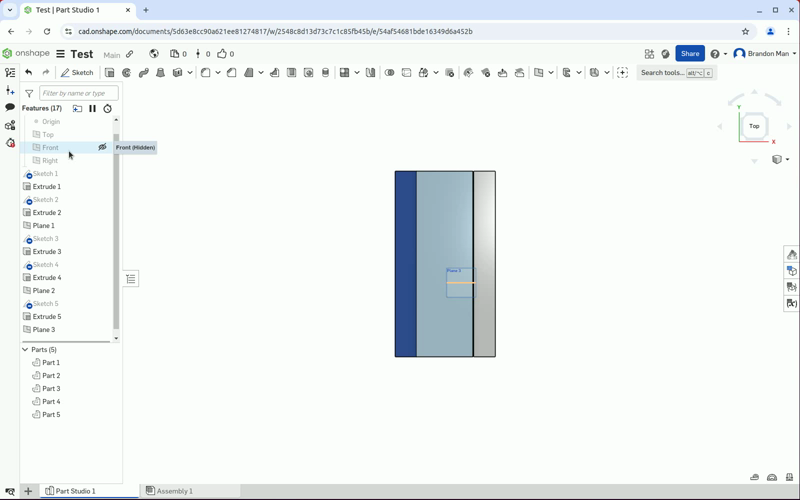
key(shift+s)
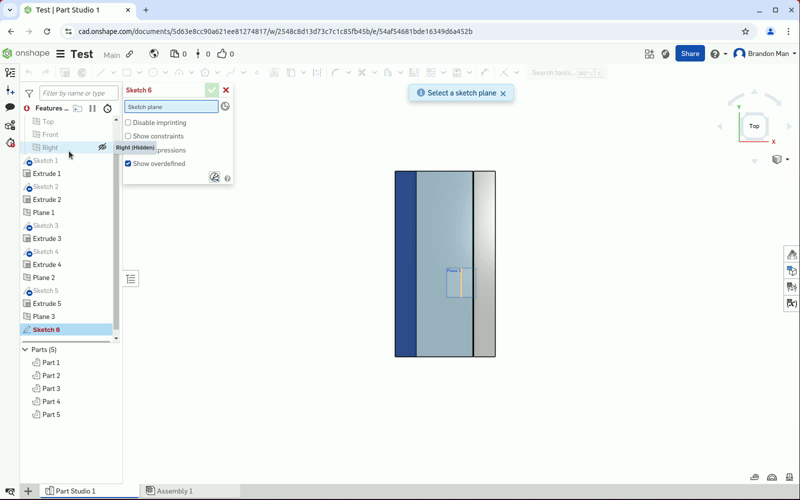
mouse_move(69, 319)
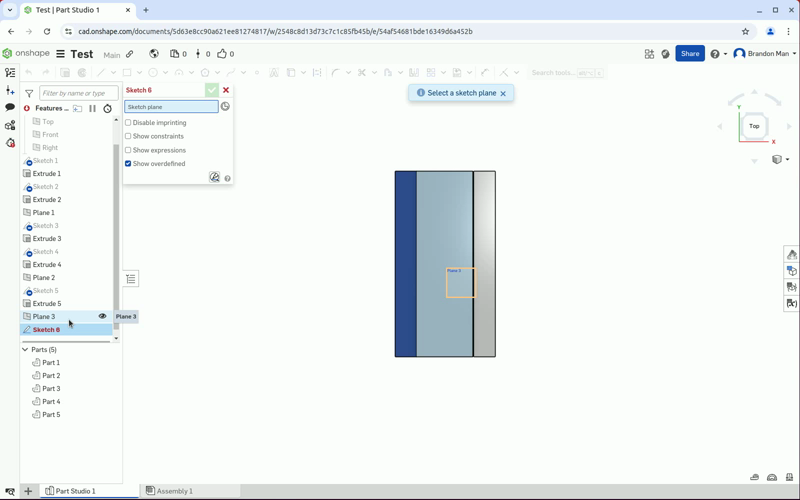
click(69, 319)
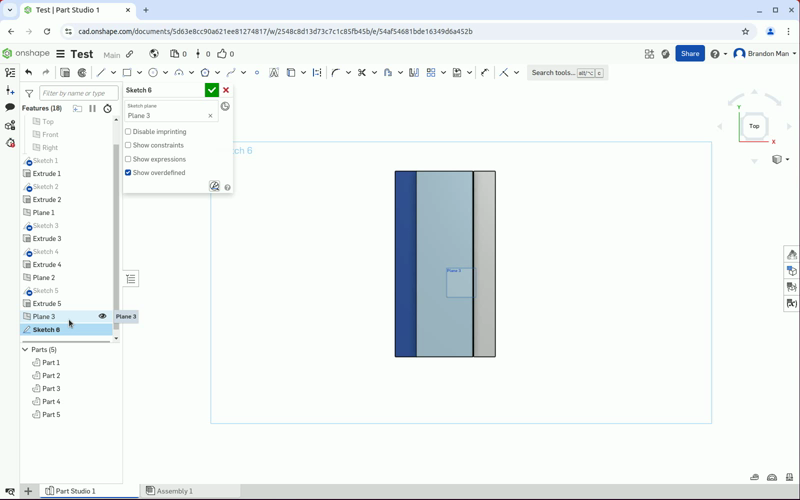
mouse_move(73, 352)
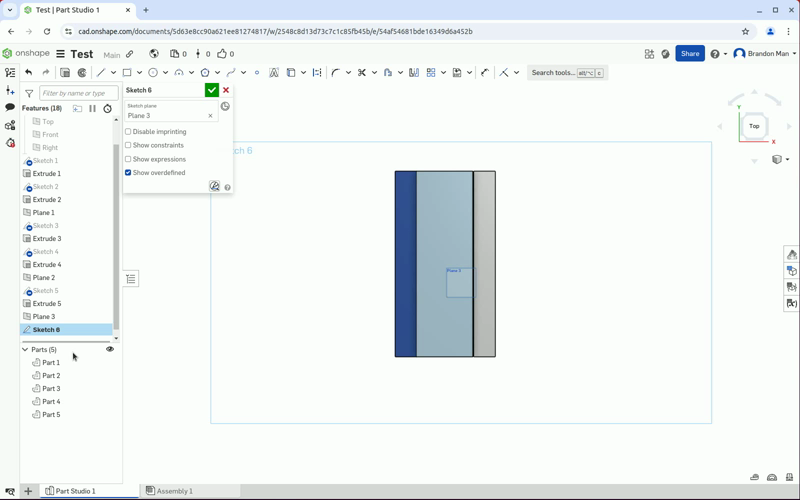
key(y)
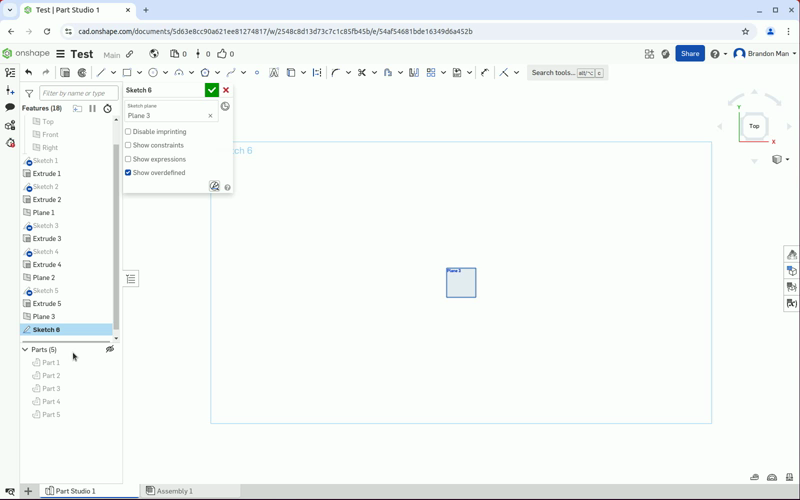
key(a)
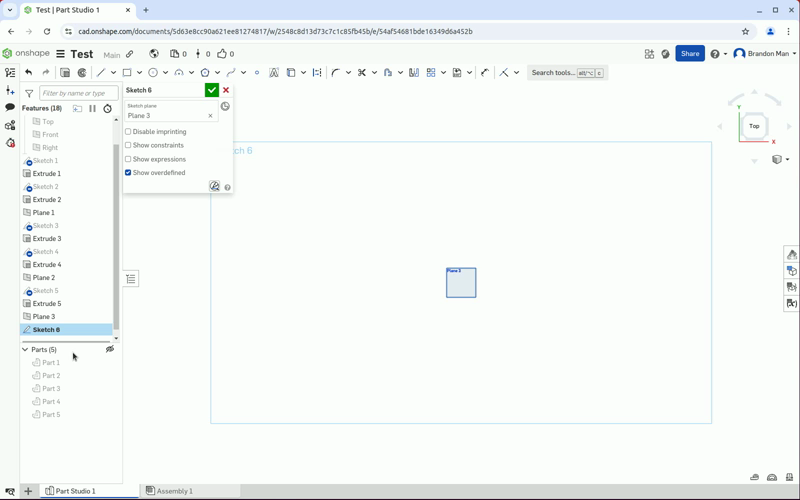
key_down(shift)
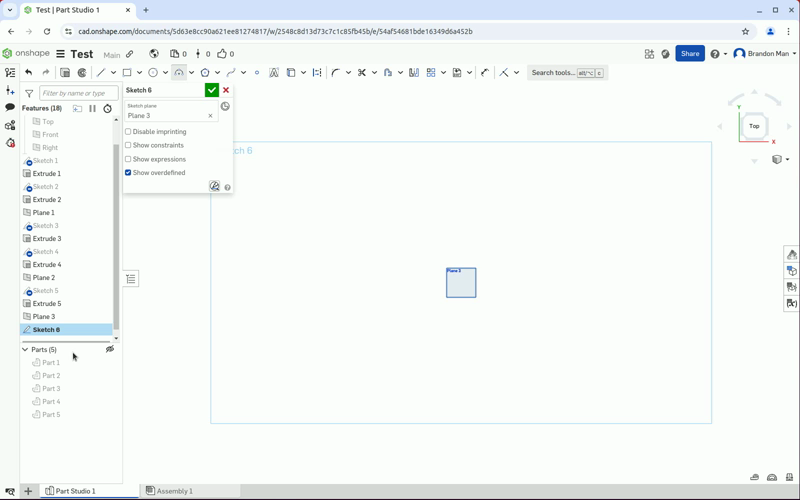
mouse_move(445, 330)
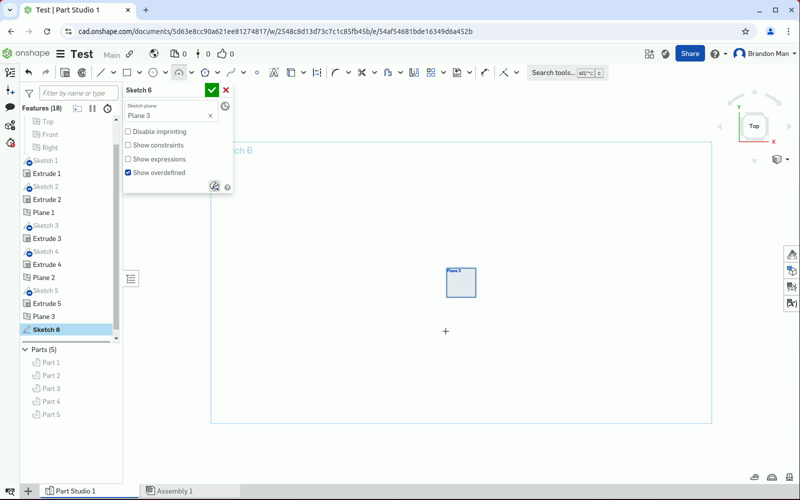
click(445, 330)
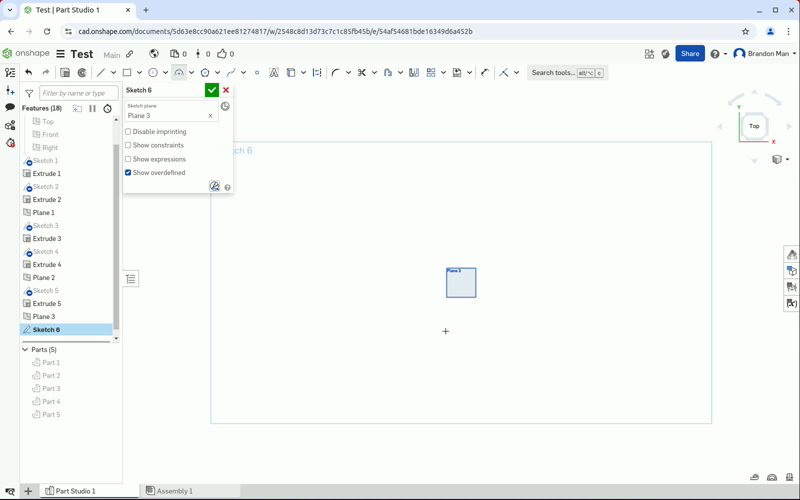
key_up(shift)
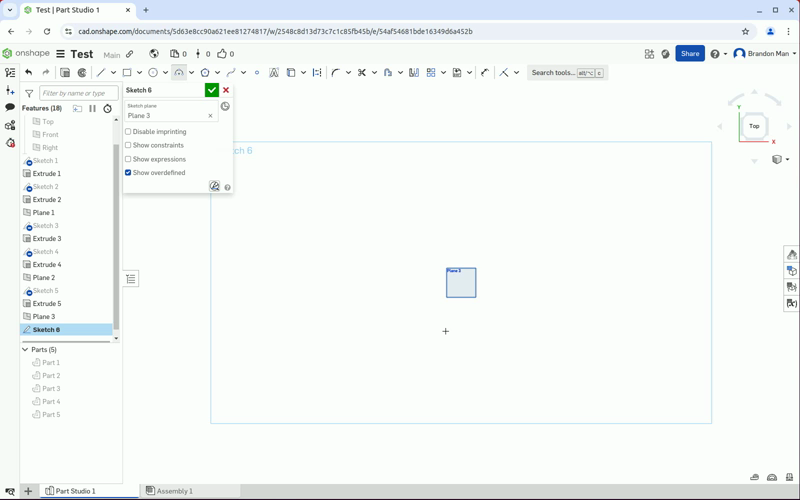
key_down(shift)
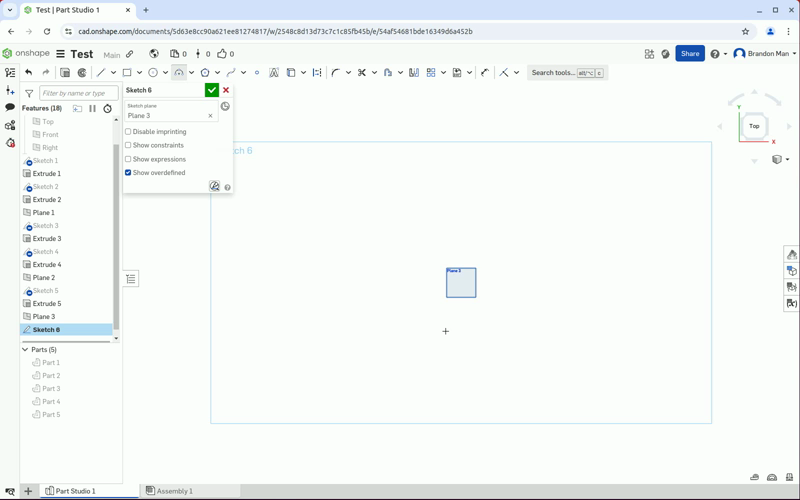
mouse_move(445, 301)
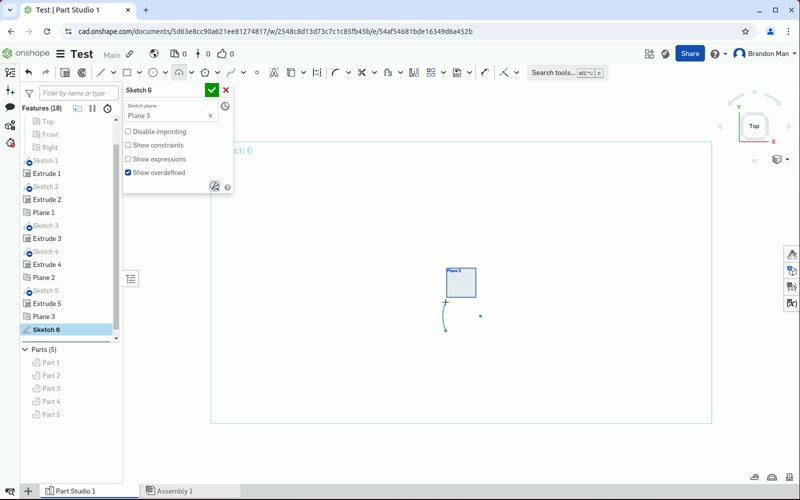
click(445, 301)
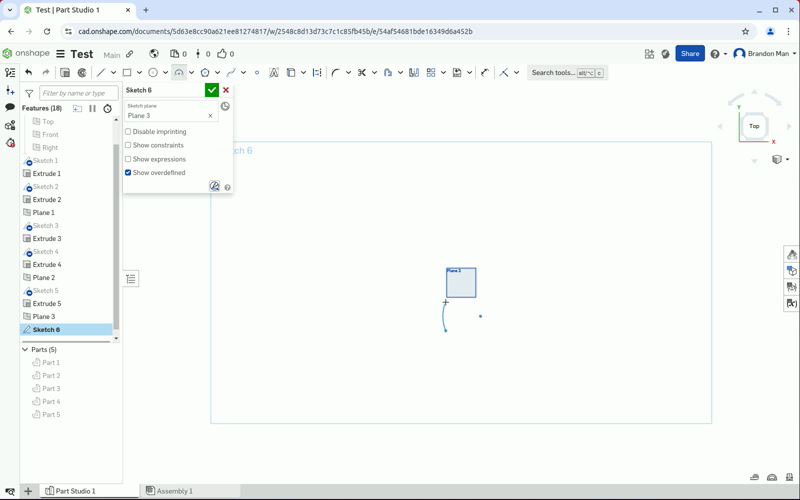
mouse_move(459, 316)
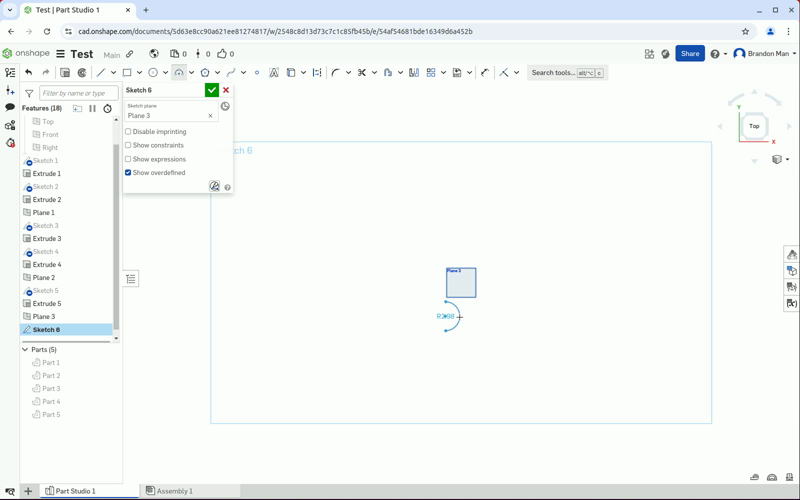
click(459, 316)
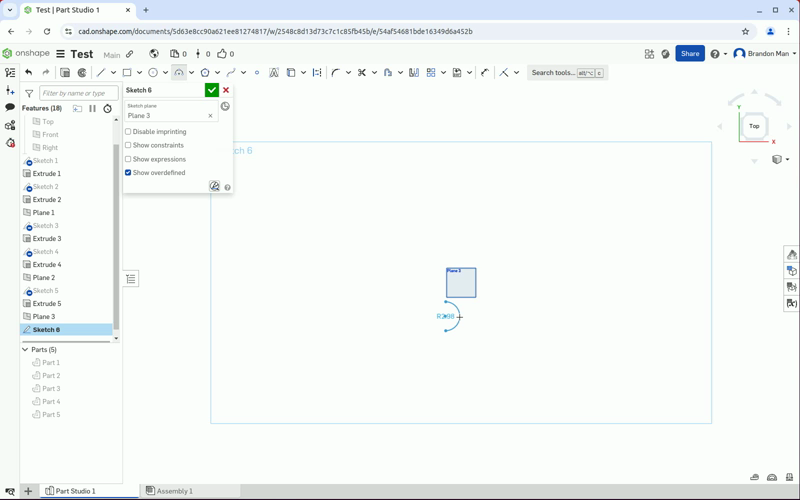
key_up(shift)
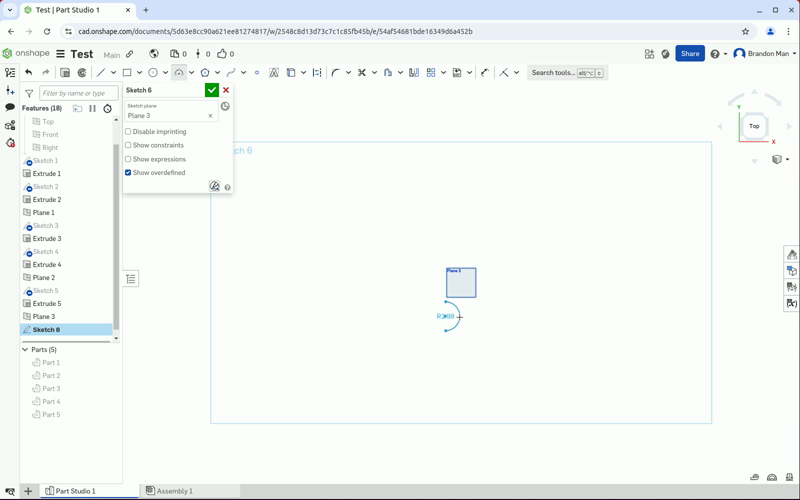
key(esc)
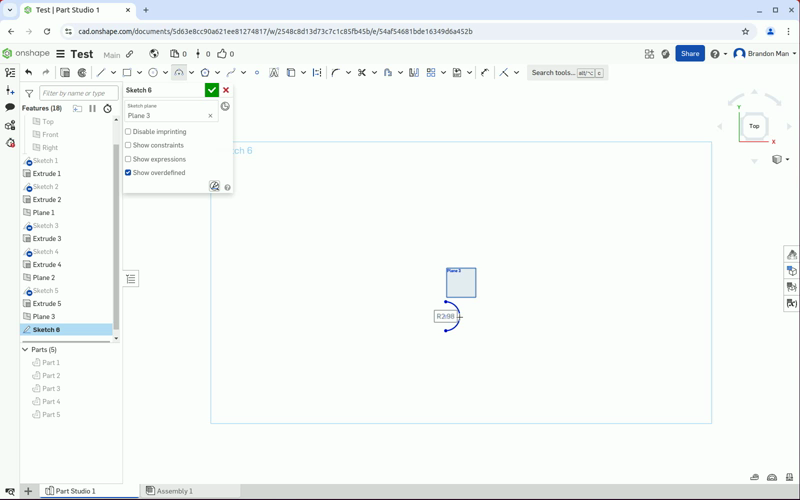
key(l)
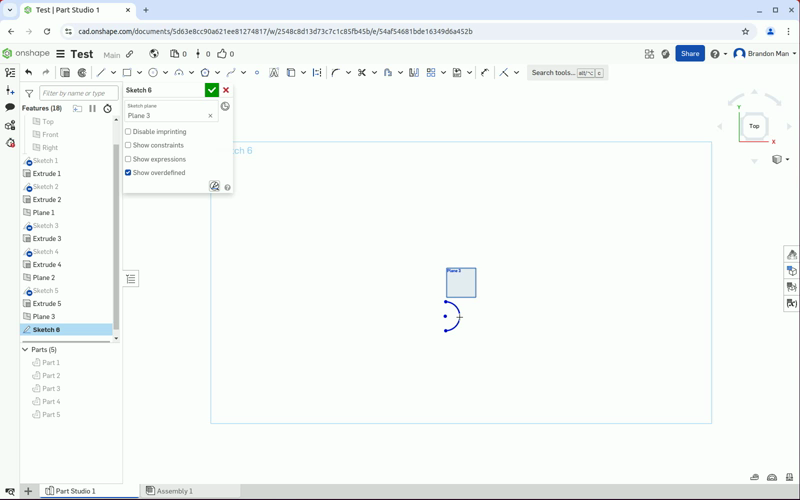
mouse_move(445, 301)
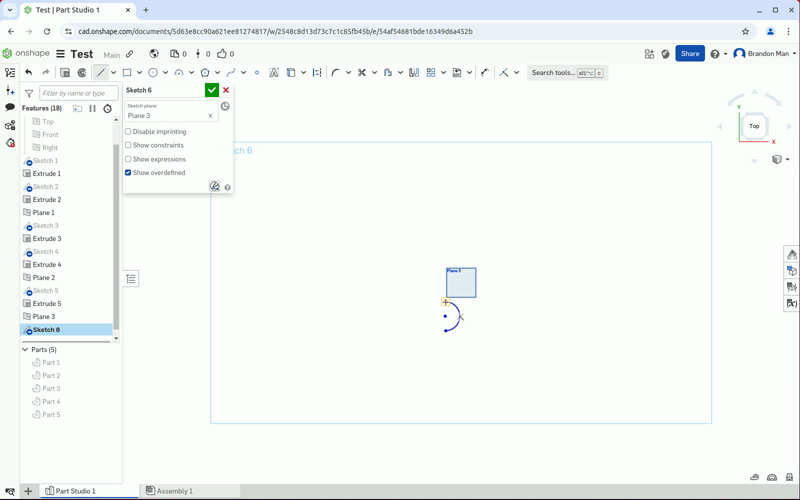
click(445, 301)
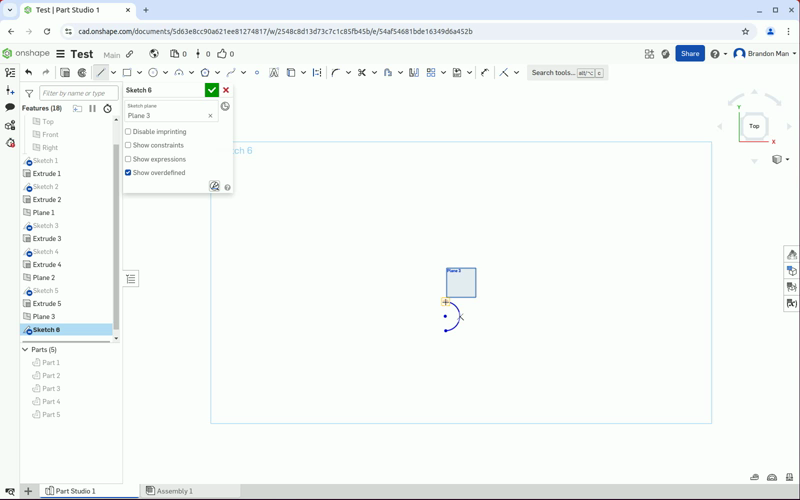
key_down(shift)
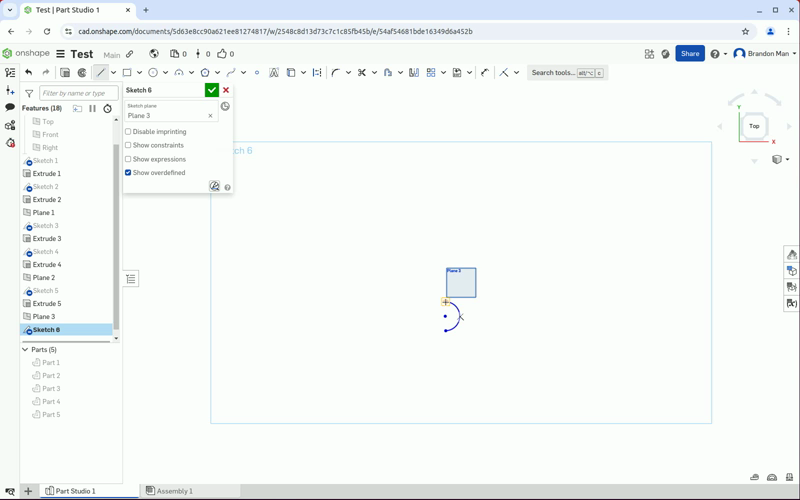
mouse_move(475, 301)
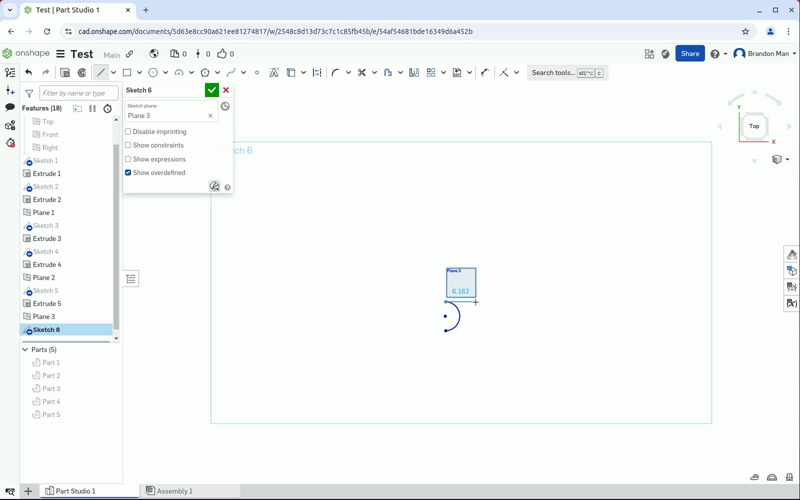
mouse_move(445, 316)
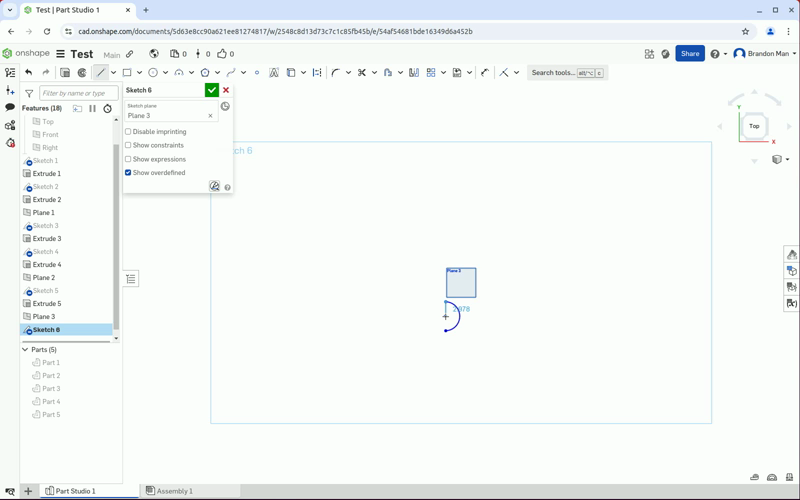
click(445, 316)
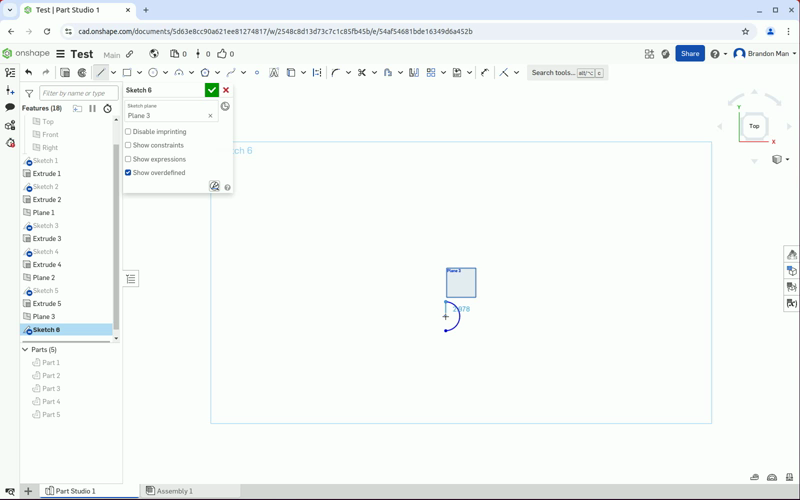
key_up(shift)
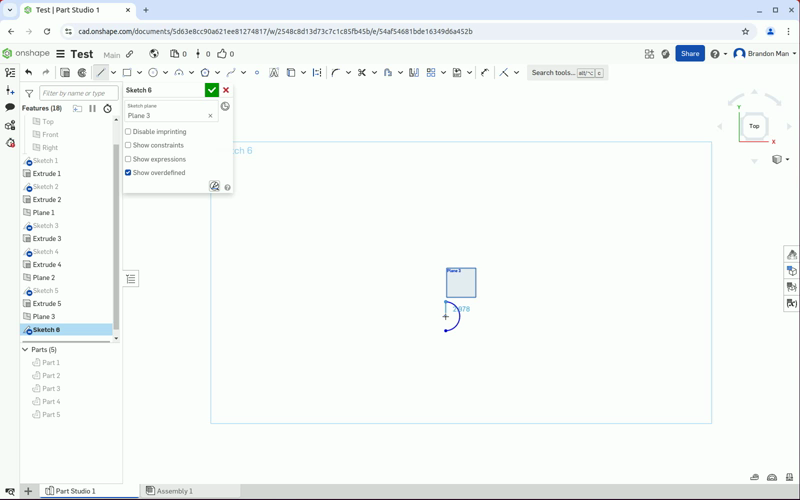
mouse_move(475, 316)
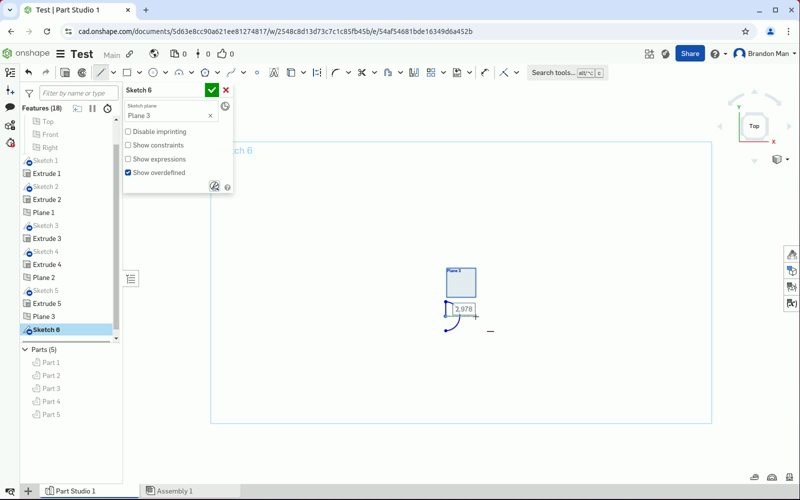
key_down(shift)
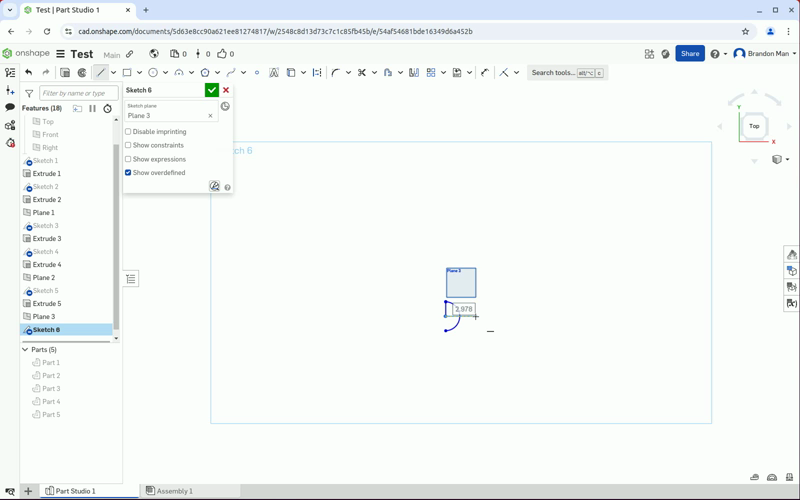
mouse_move(445, 330)
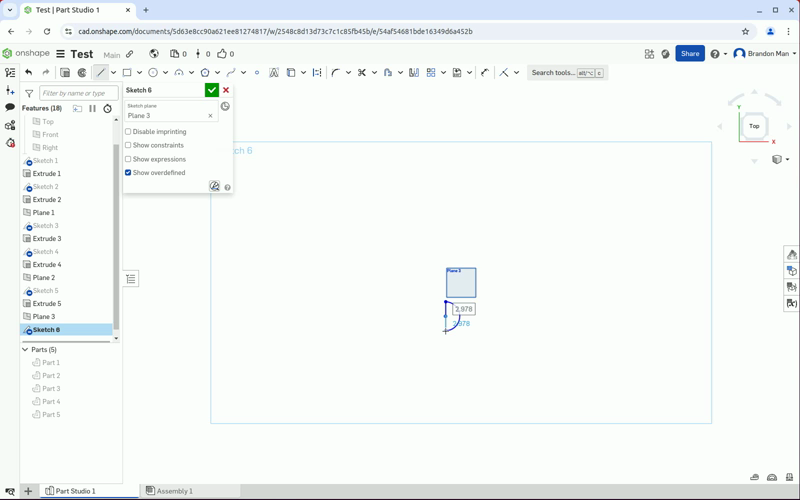
key_up(shift)
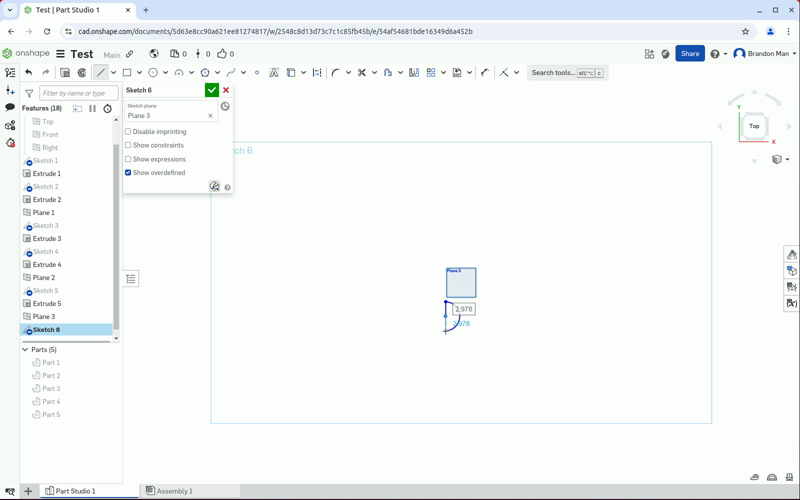
click(445, 330)
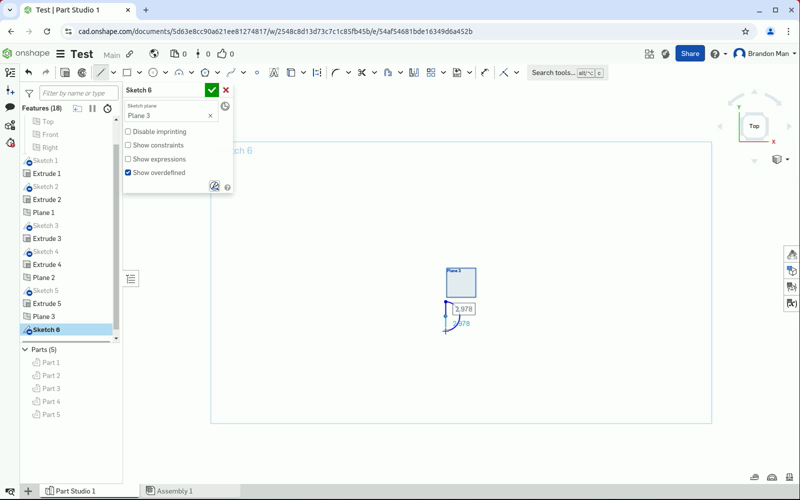
key(esc)
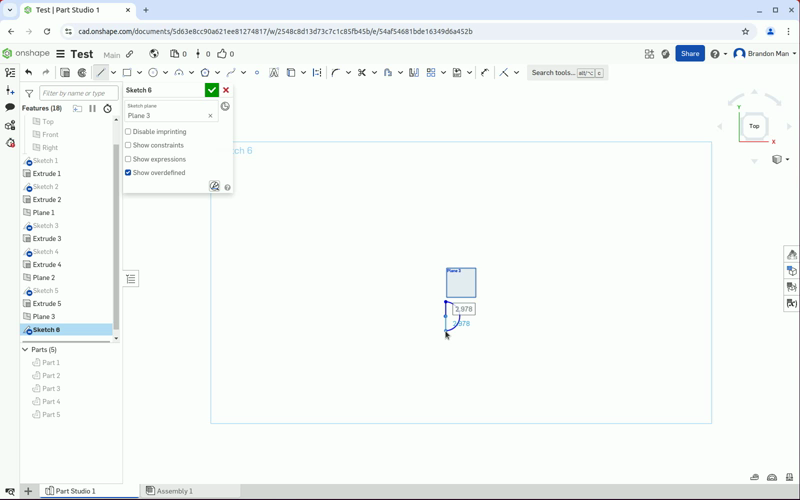
mouse_move(448, 325)
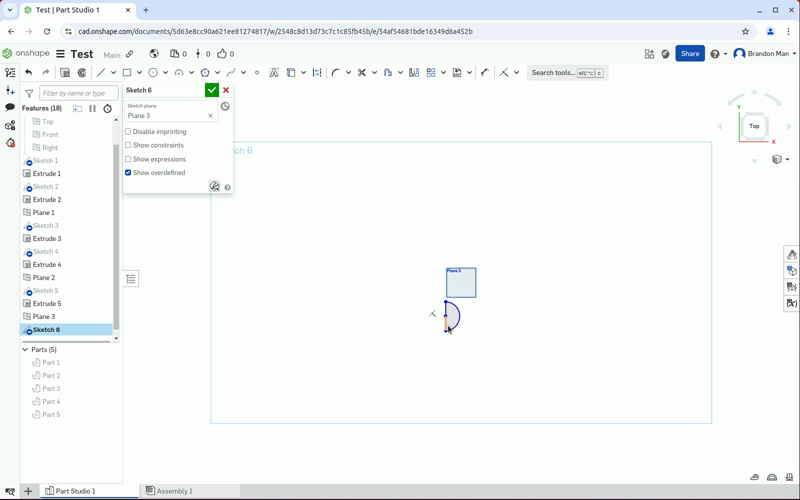
scroll(6)
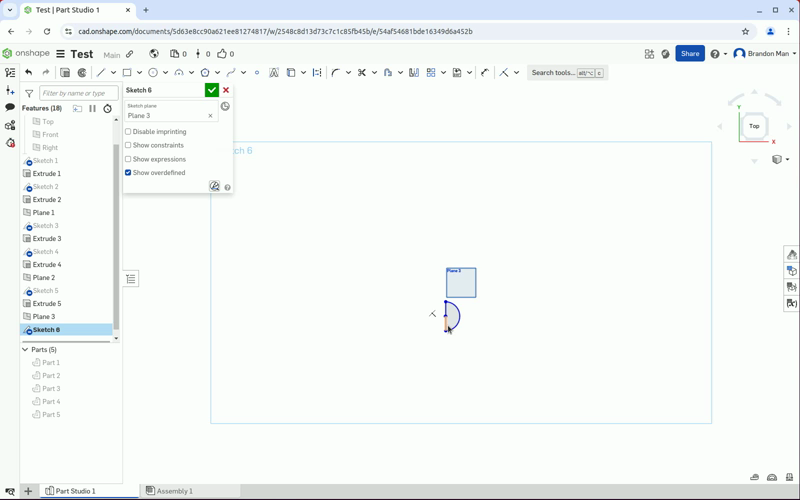
scroll(6)
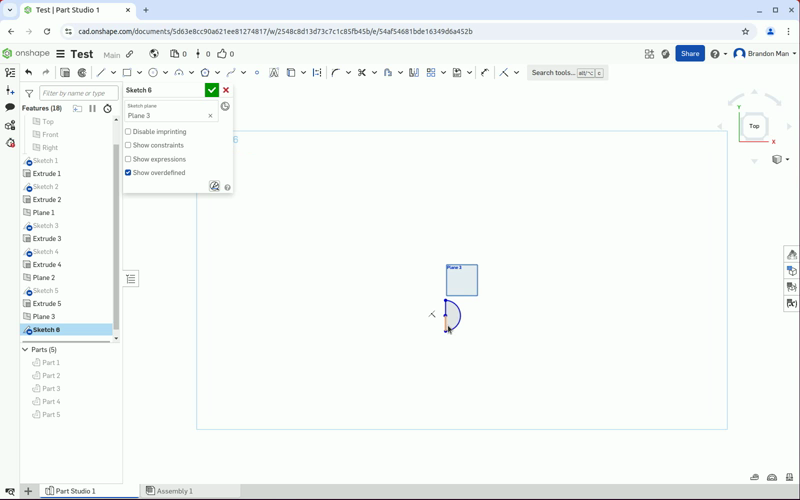
scroll(6)
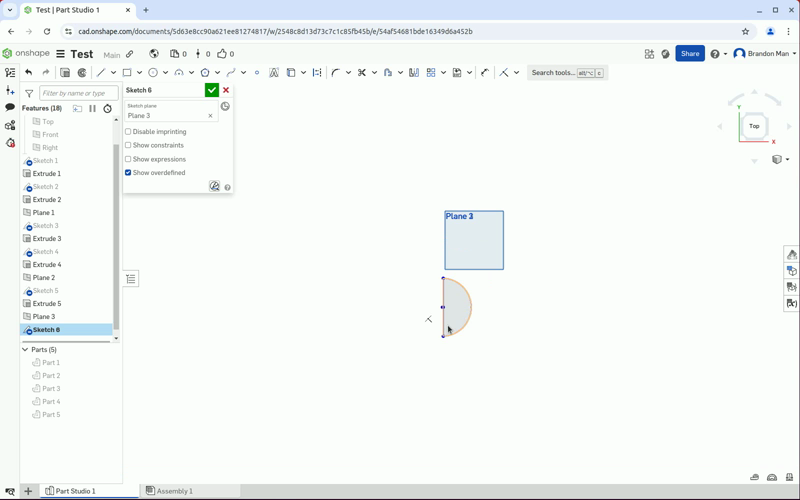
scroll(6)
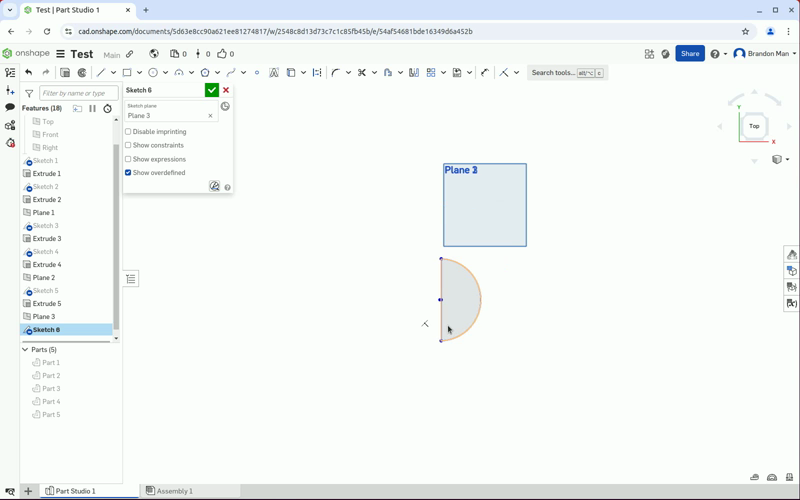
scroll(6)
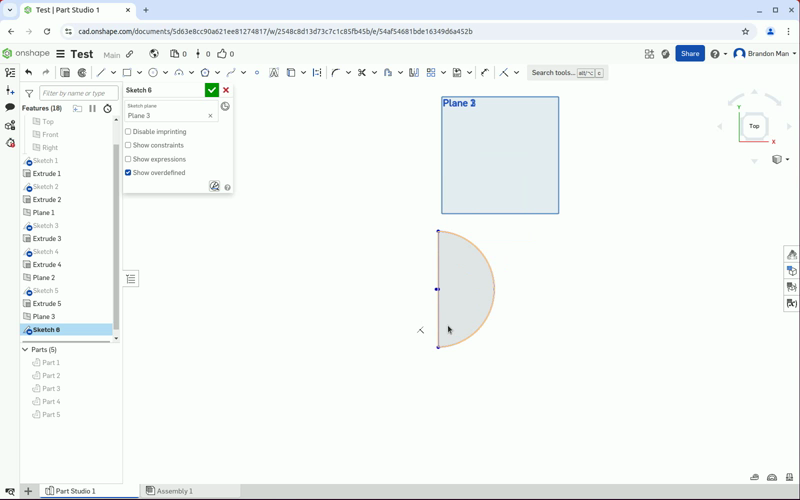
scroll(6)
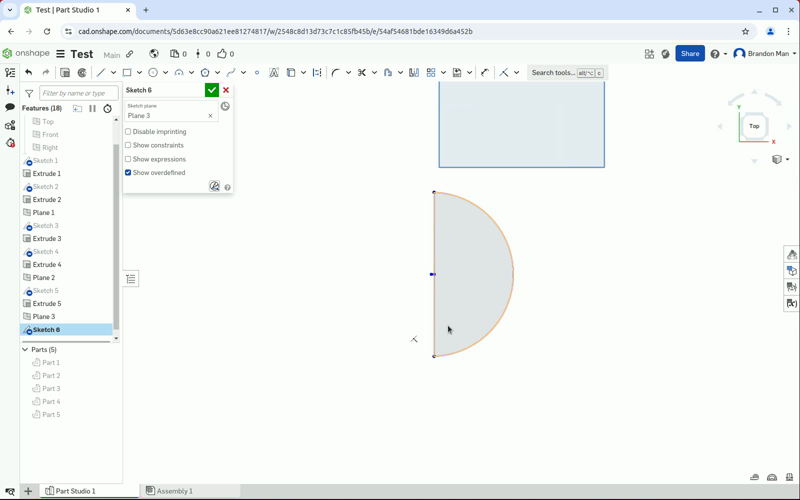
scroll(6)
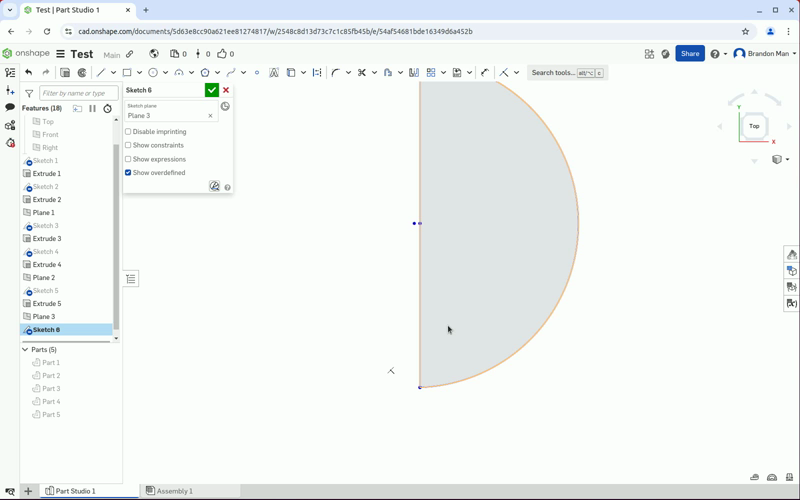
click(448, 325)
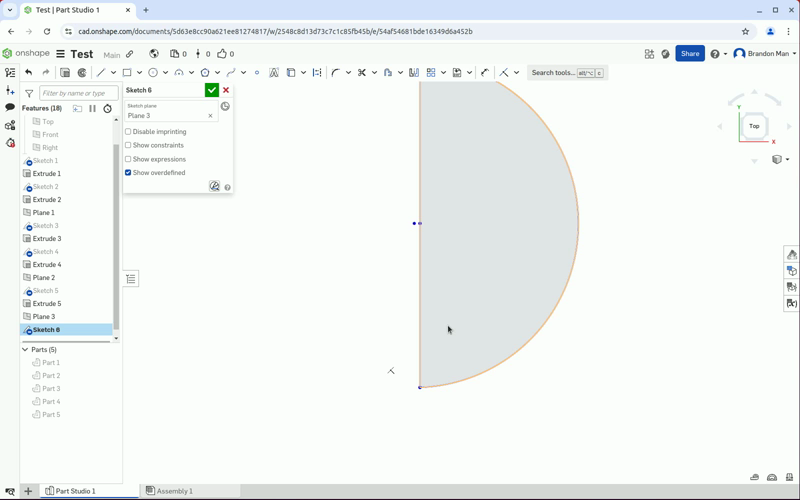
scroll(-6)
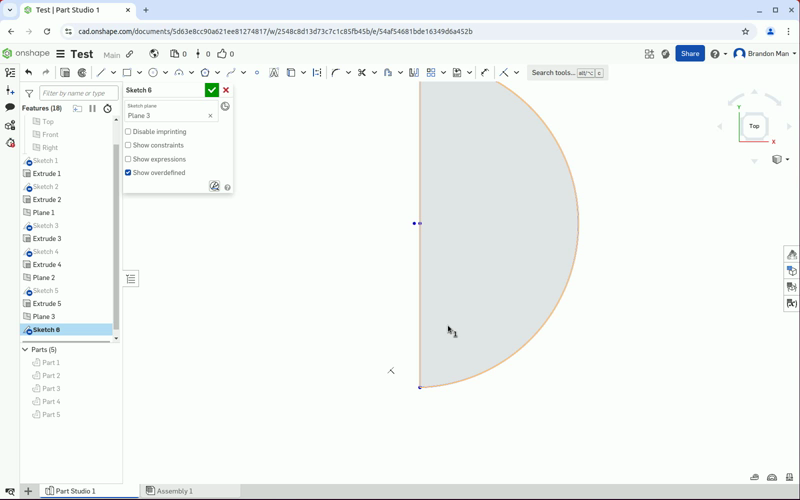
scroll(-6)
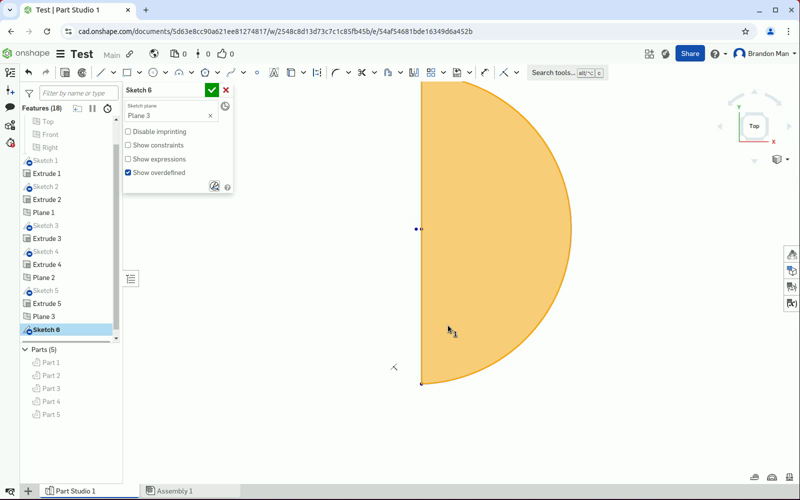
scroll(-6)
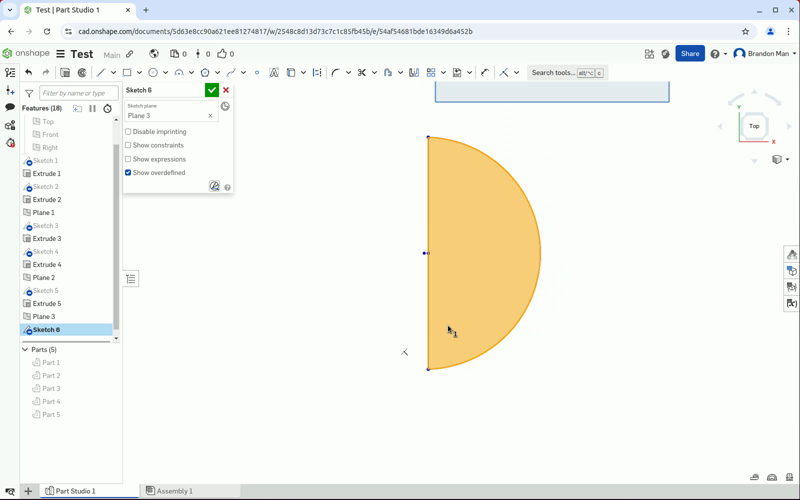
scroll(-6)
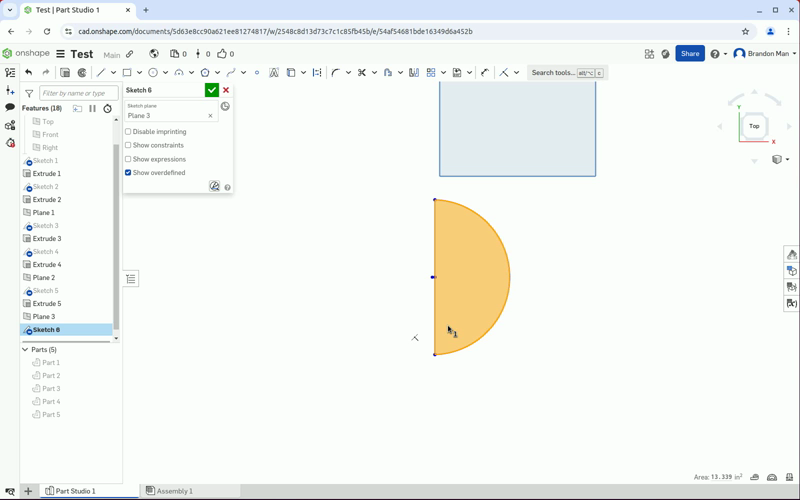
scroll(-6)
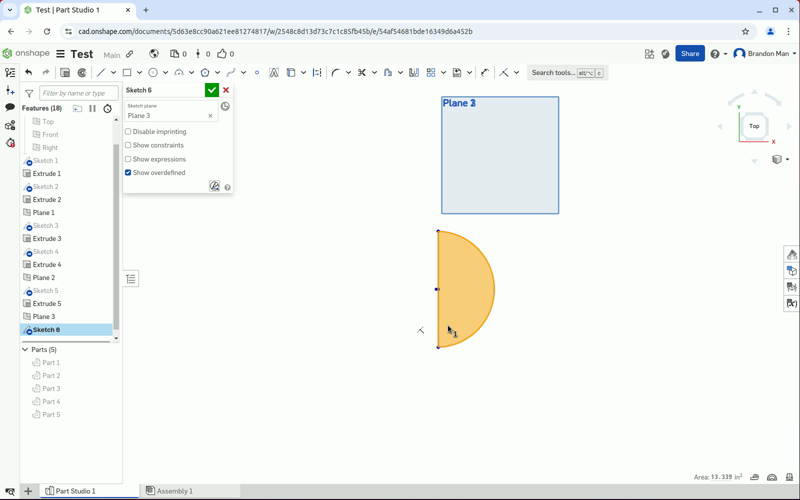
scroll(-6)
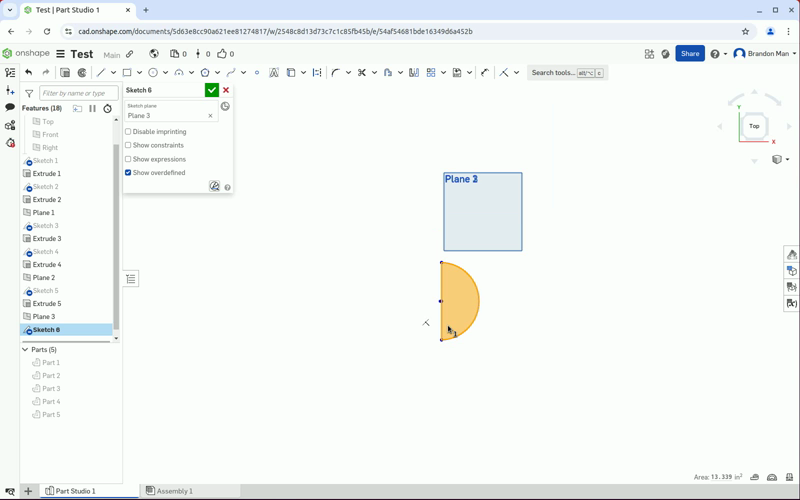
scroll(-6)
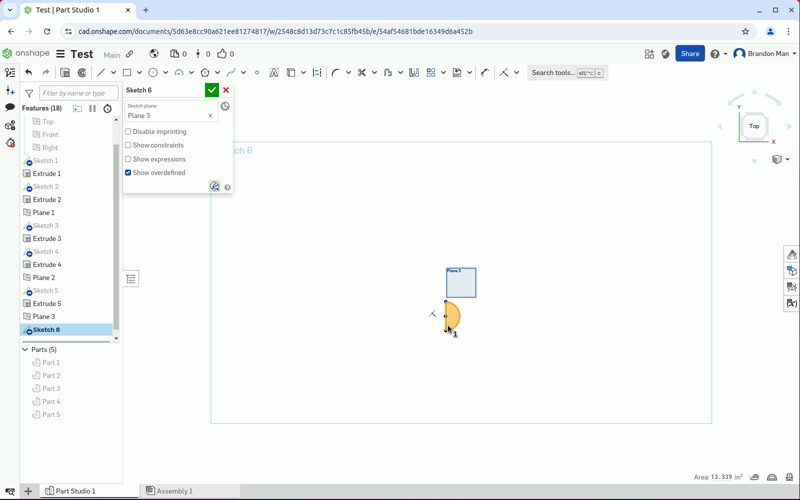
mouse_move(73, 352)
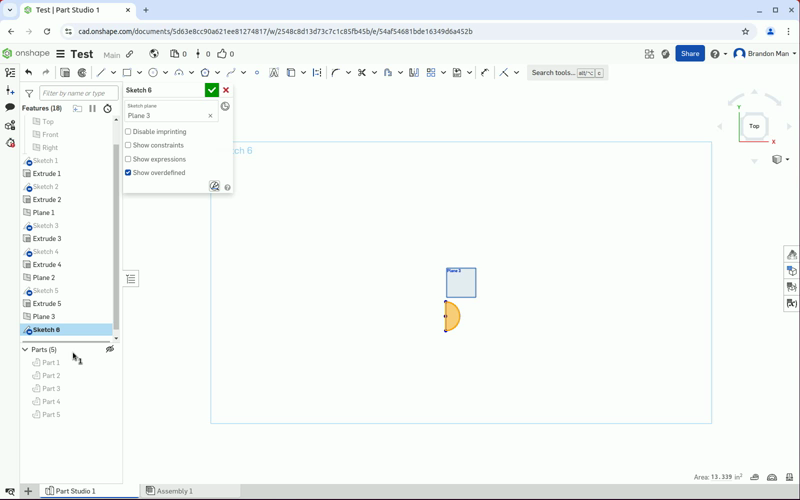
key(shift+y)
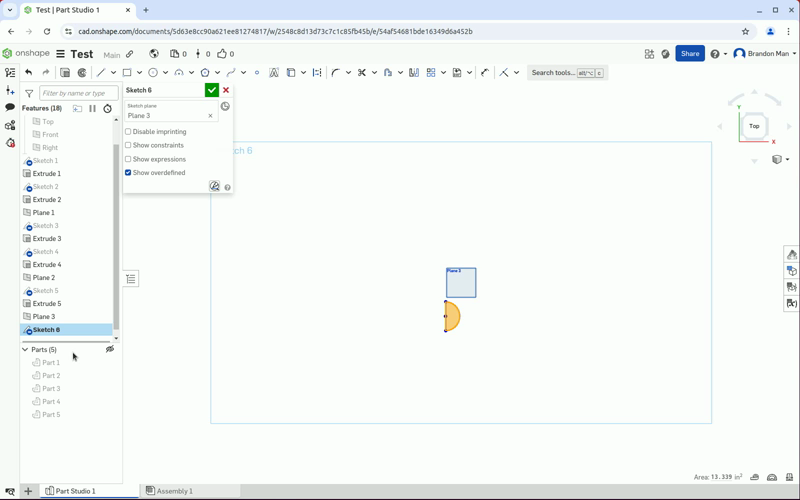
key(shift+e)
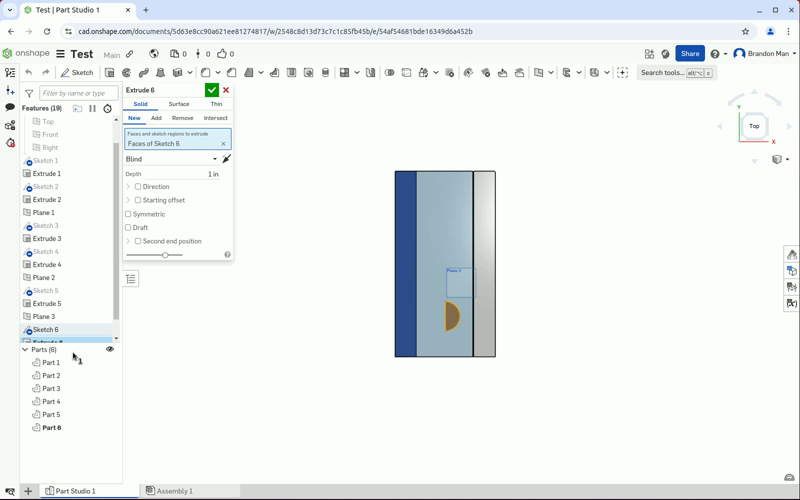
mouse_move(143, 106)
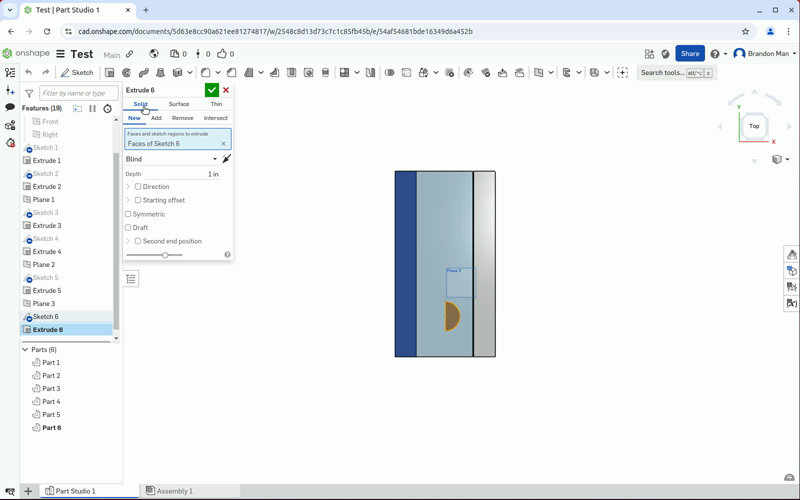
click(143, 106)
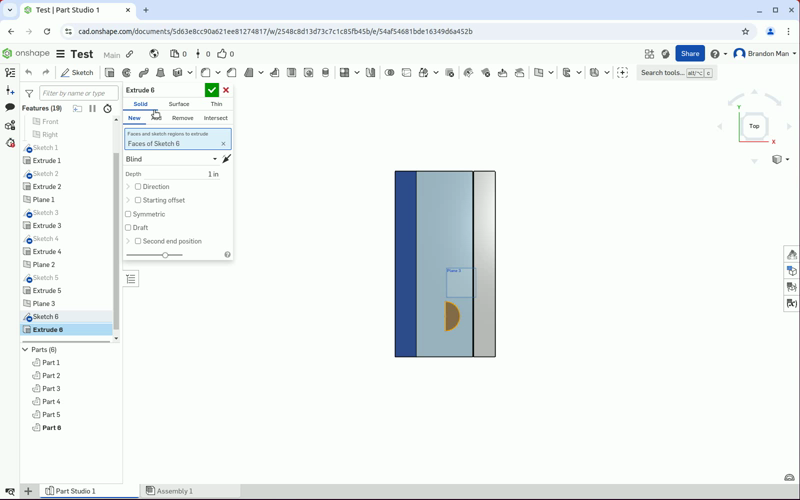
mouse_move(186, 120)
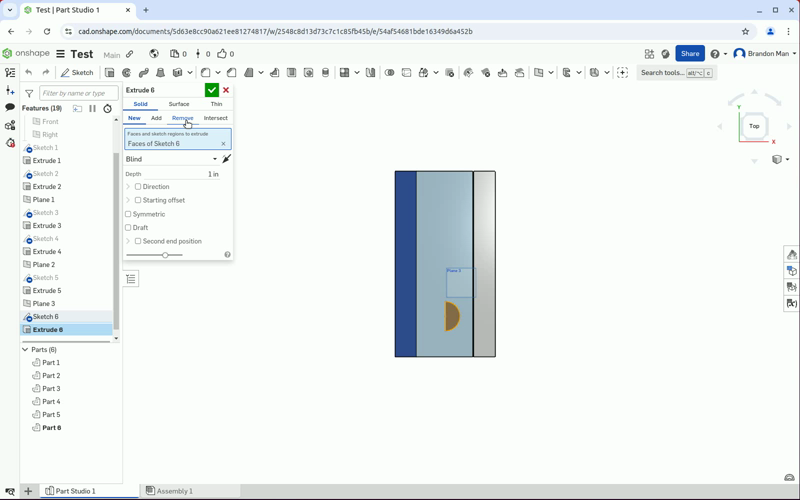
click(186, 120)
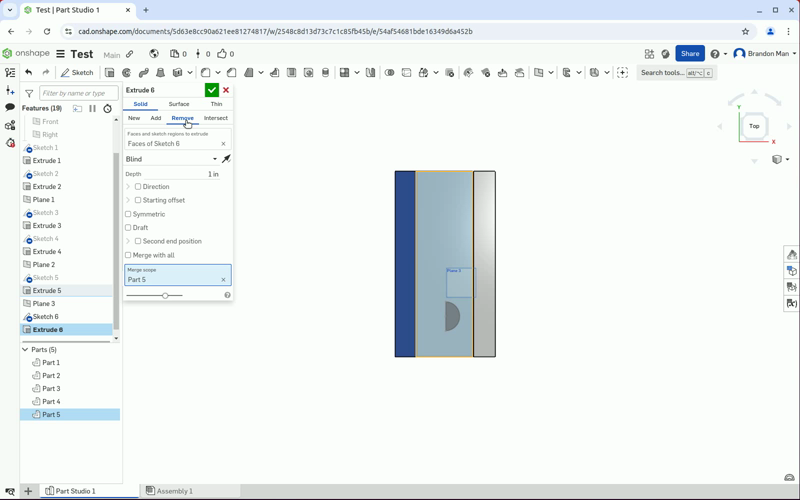
key(tab, 4)
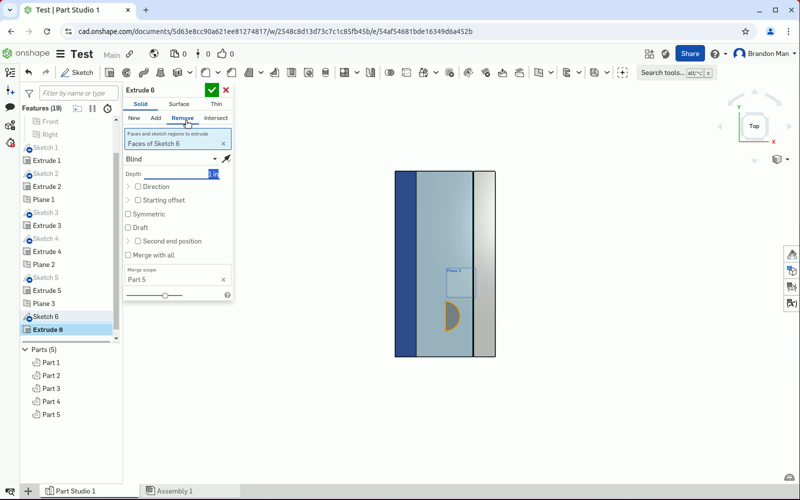
text(2.889)
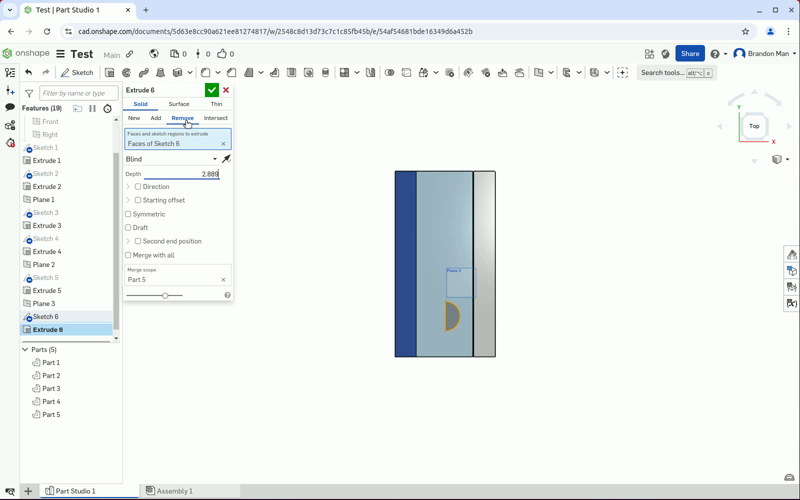
key(tab, 6)
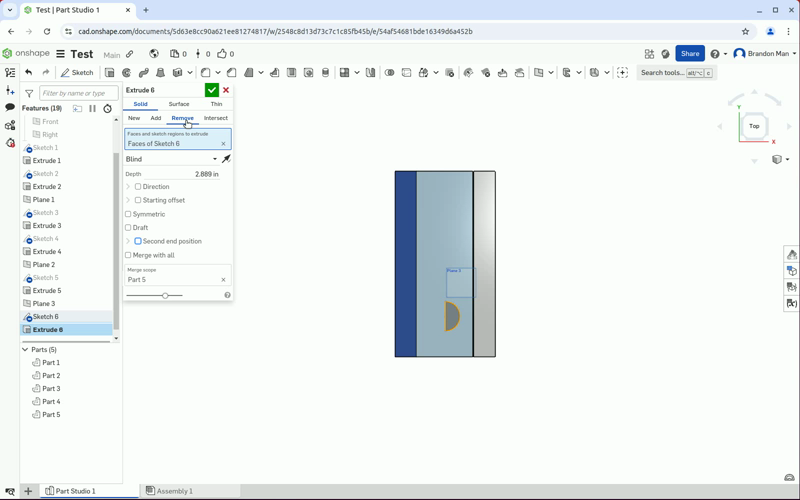
key(space)
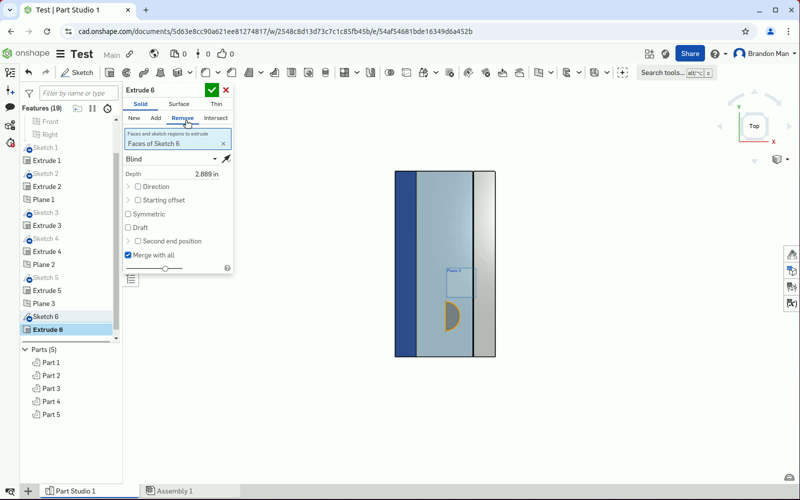
key(enter)
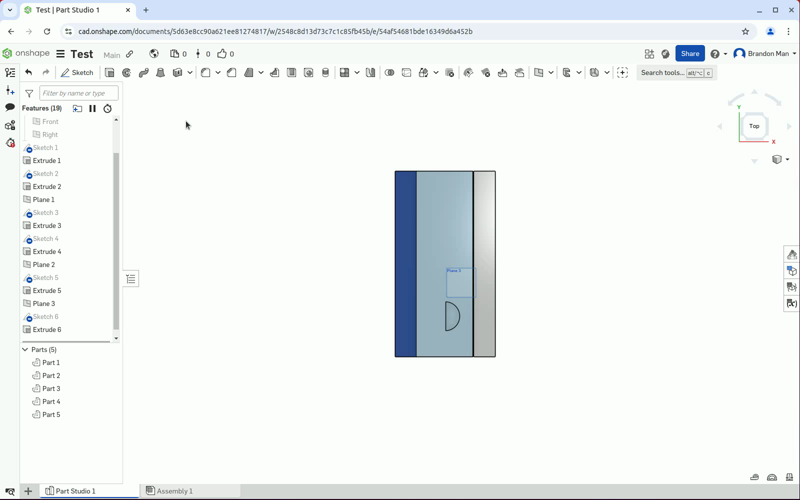
key(shift+h)
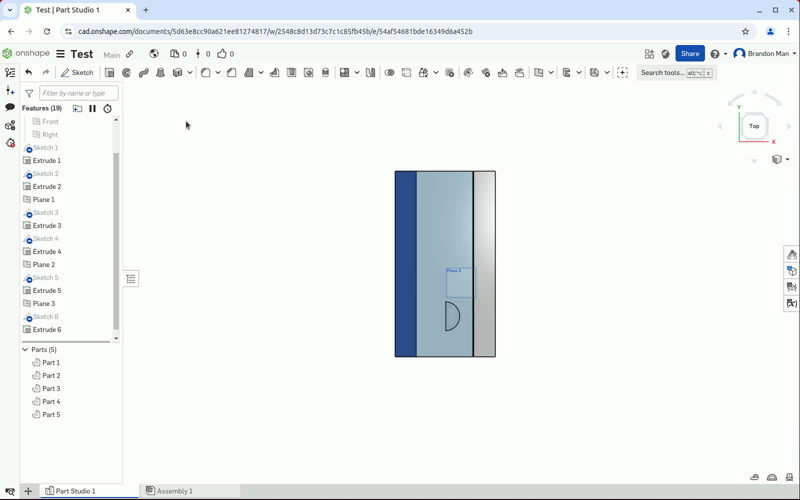
key(shift+h)
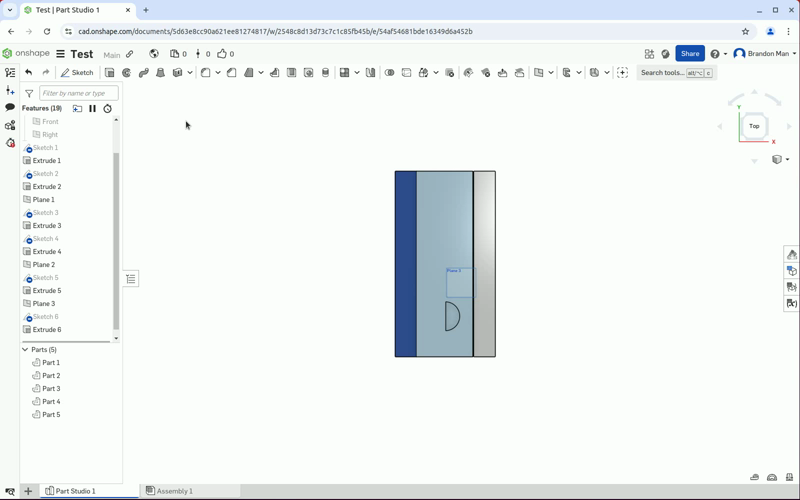
mouse_move(69, 150)
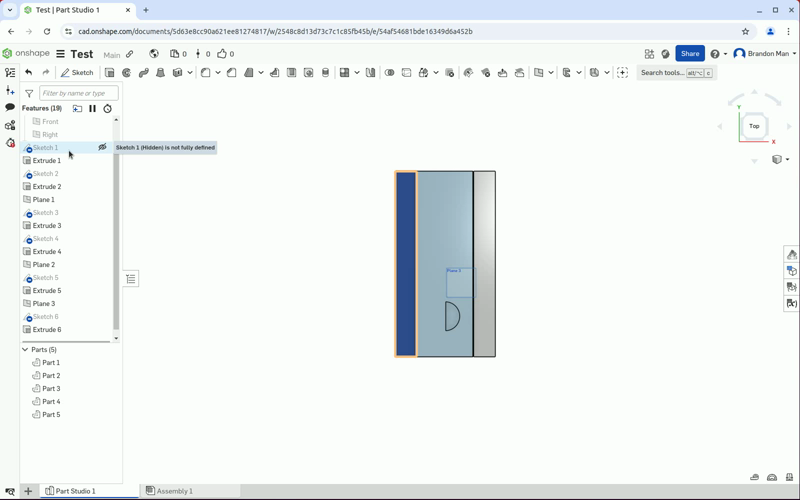
click(69, 150)
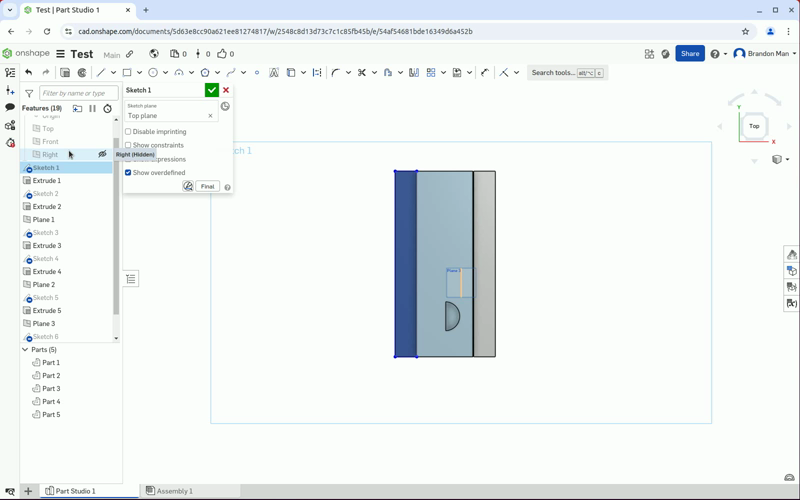
mouse_move(229, 92)
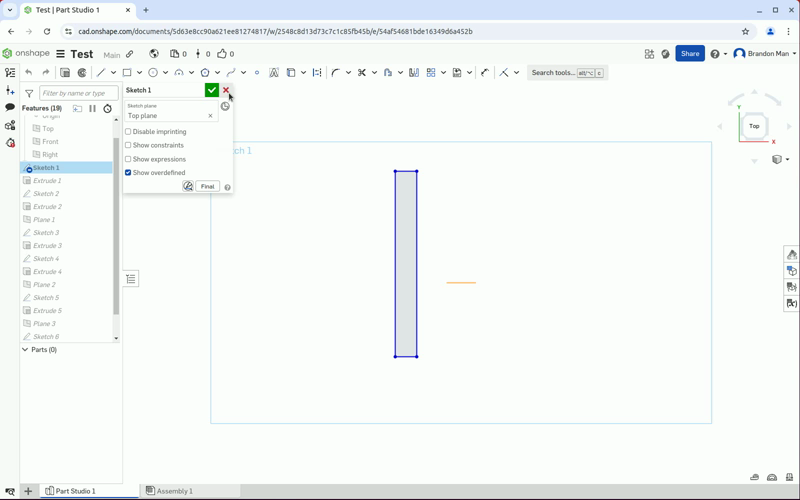
click(229, 92)
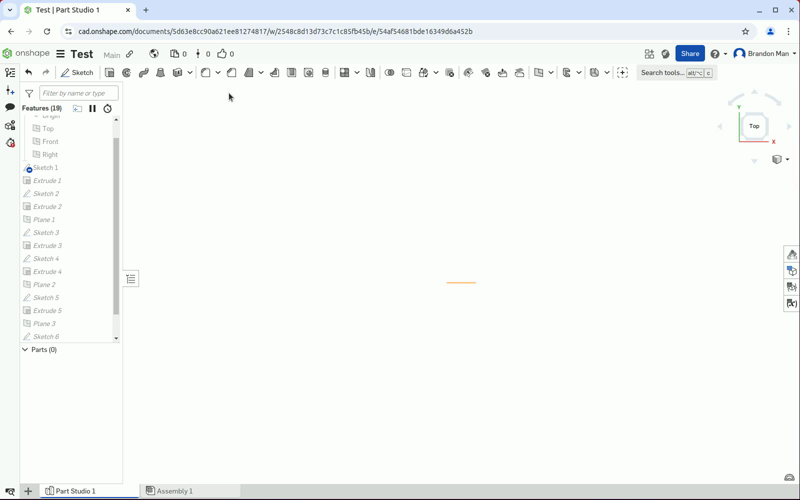
key(shift+s)
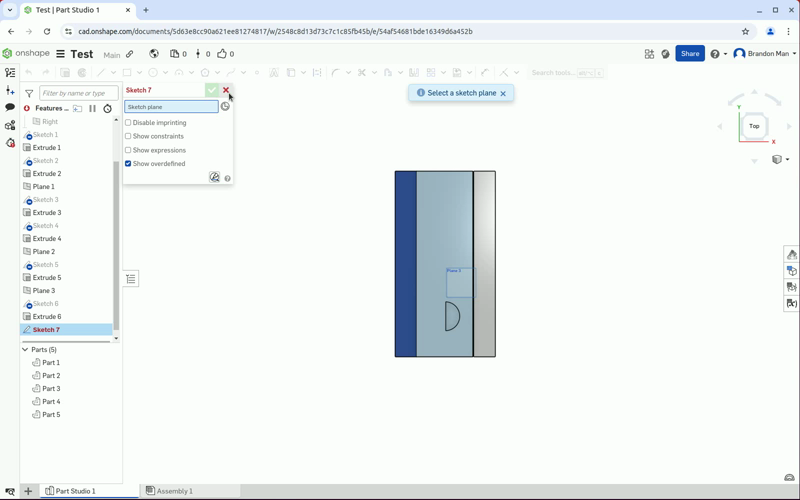
mouse_move(69, 293)
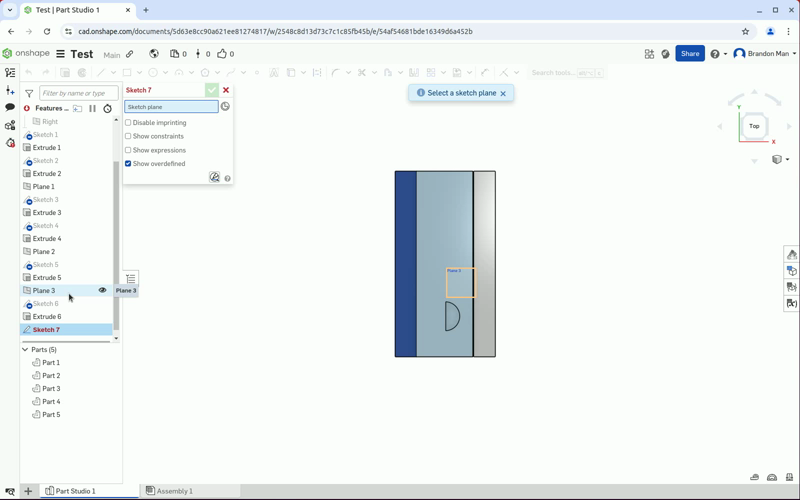
click(69, 293)
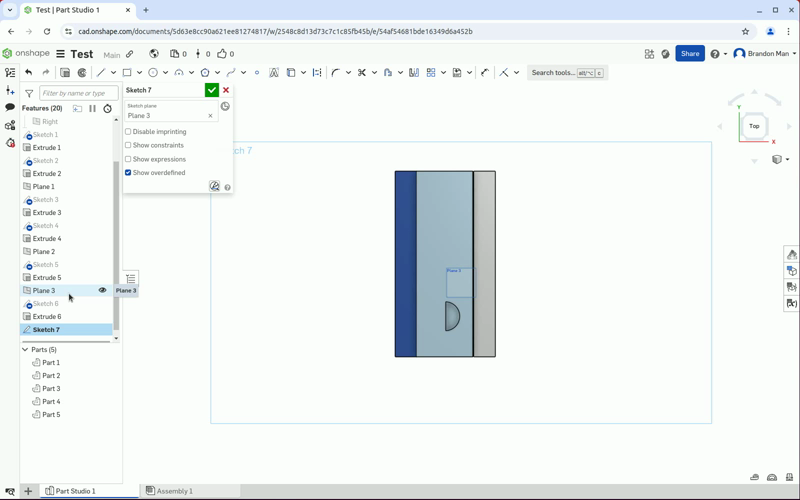
mouse_move(73, 352)
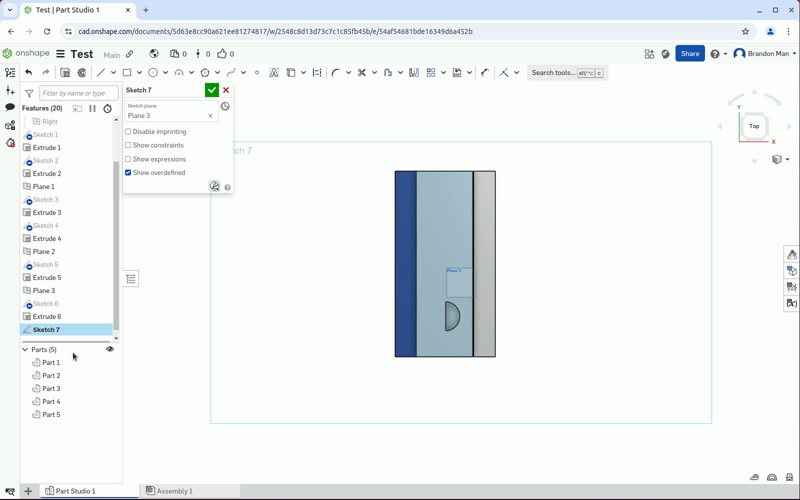
key(y)
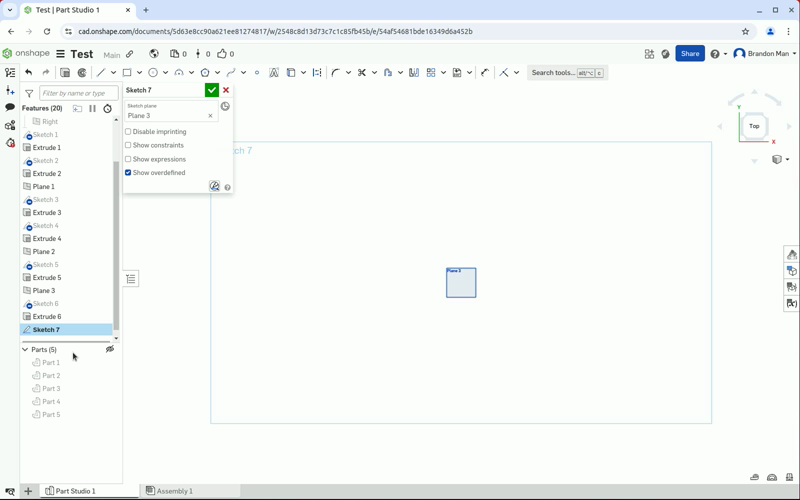
key(a)
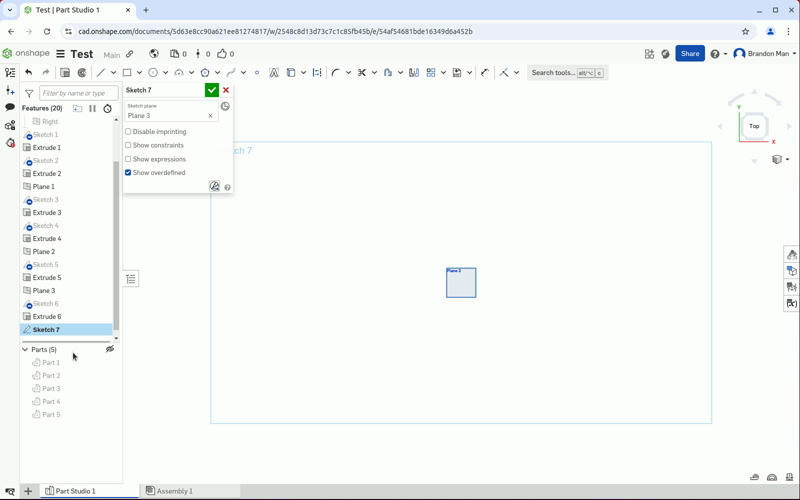
key_down(shift)
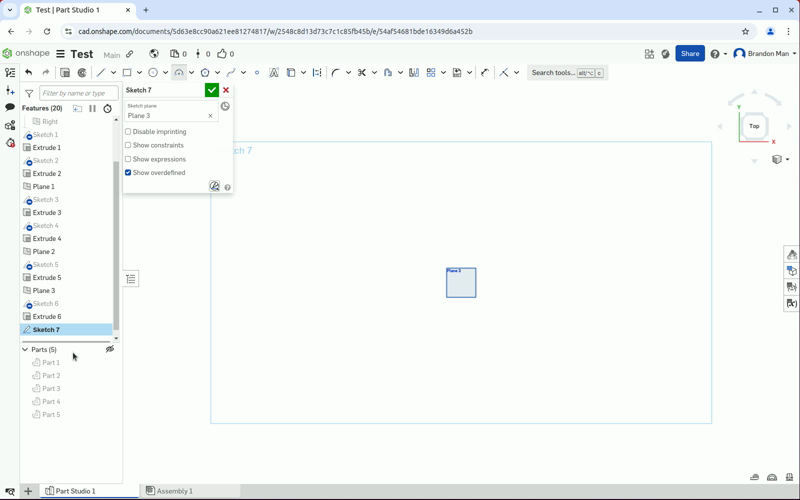
mouse_move(445, 330)
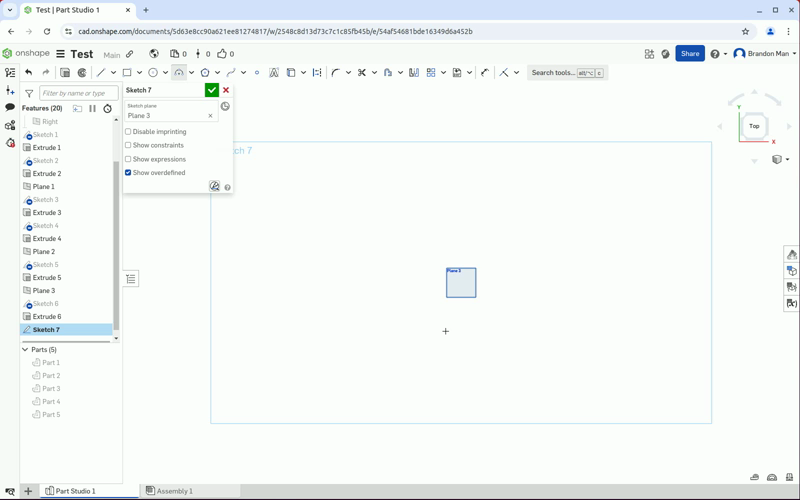
click(445, 330)
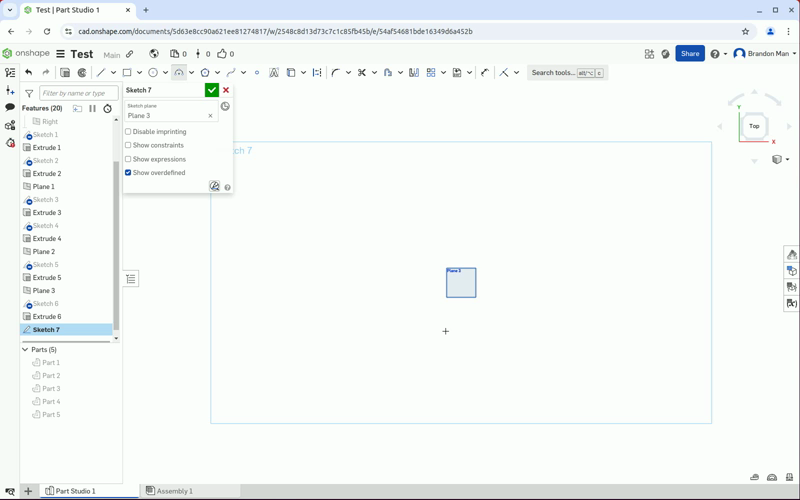
key_up(shift)
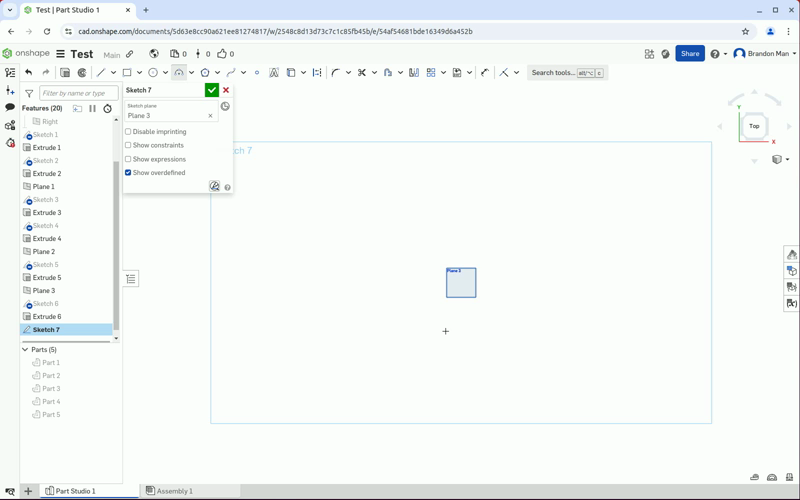
key_down(shift)
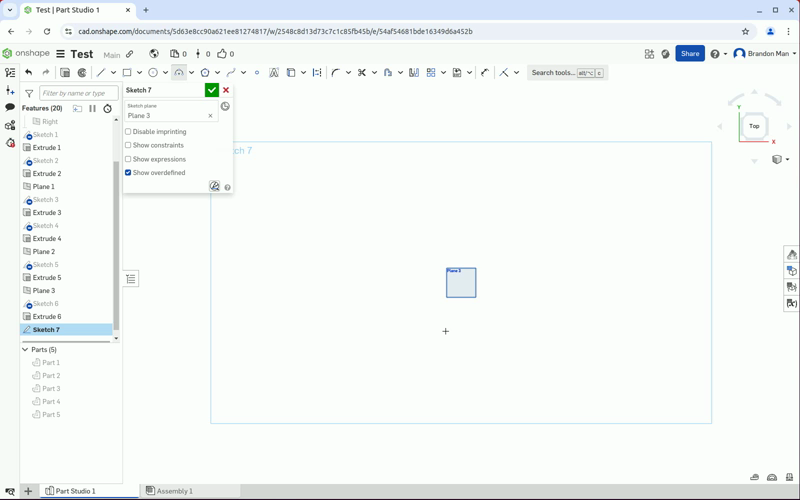
mouse_move(445, 301)
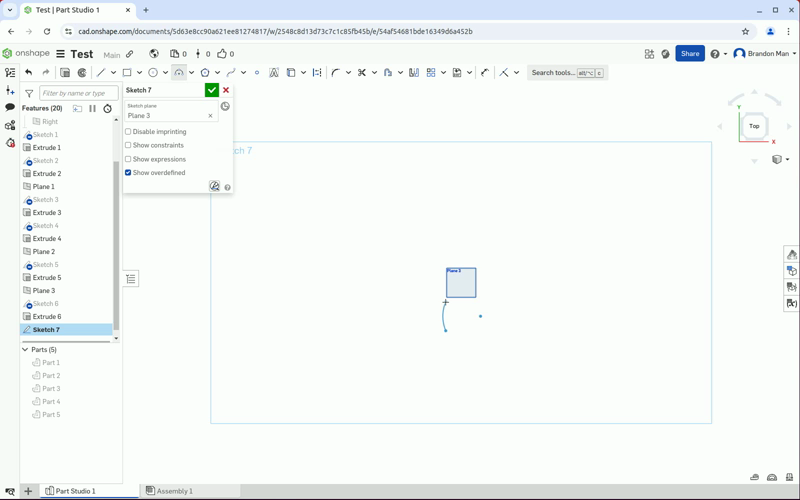
click(445, 301)
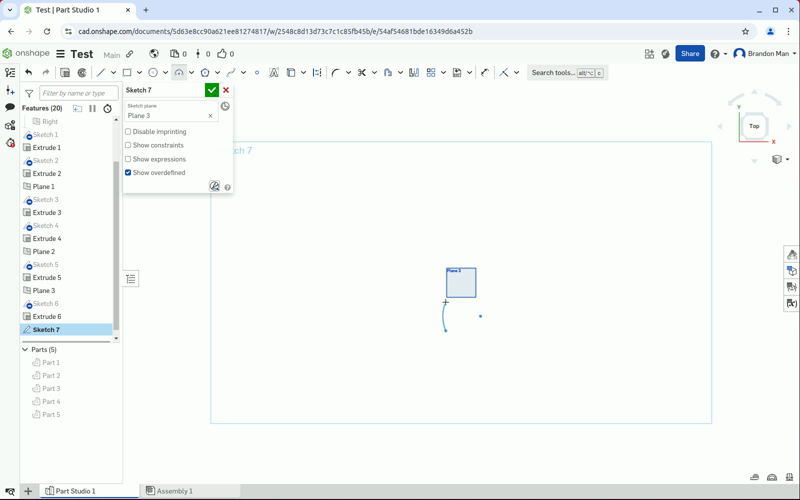
mouse_move(459, 316)
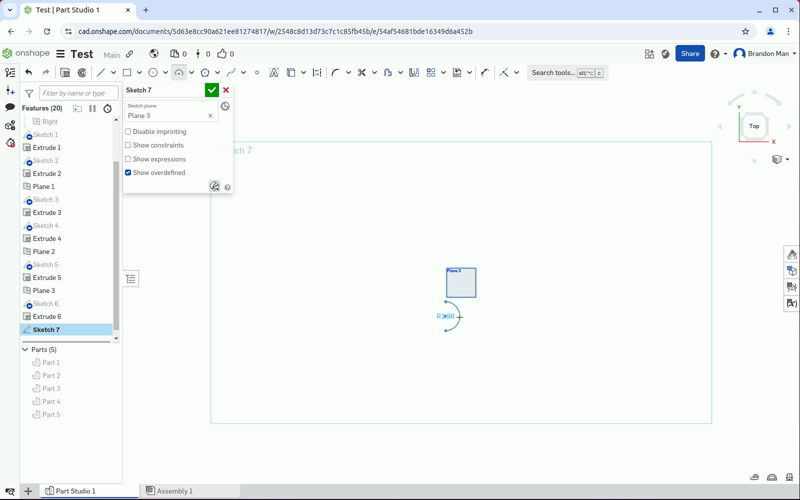
click(459, 316)
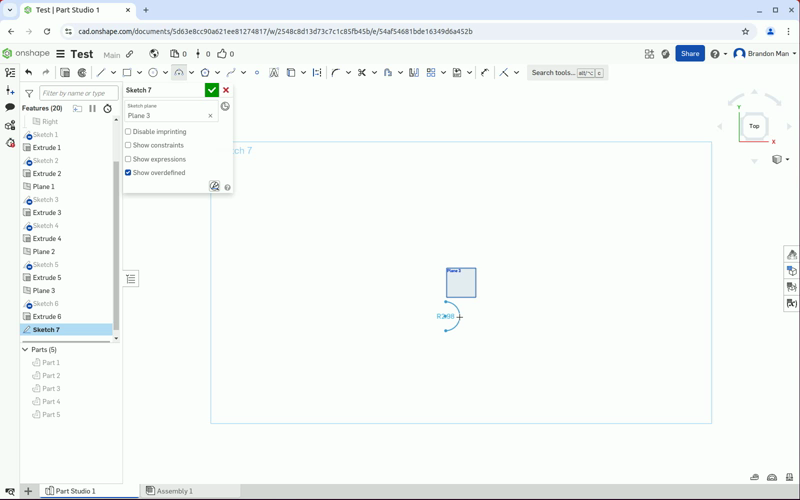
key_up(shift)
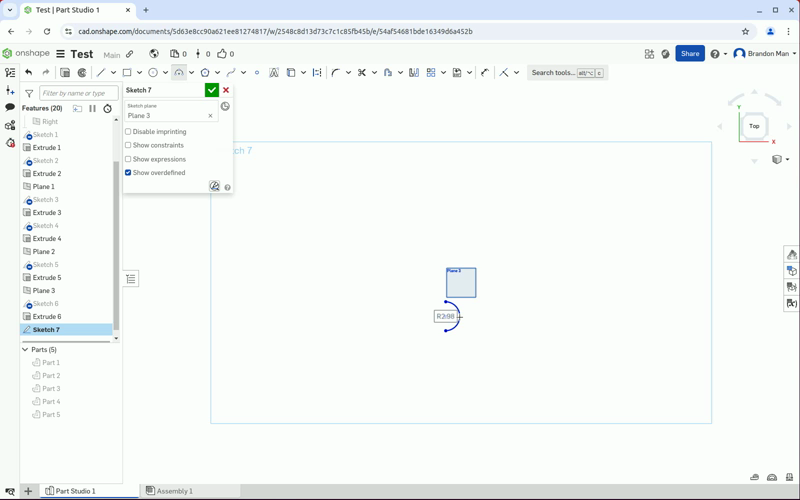
key(esc)
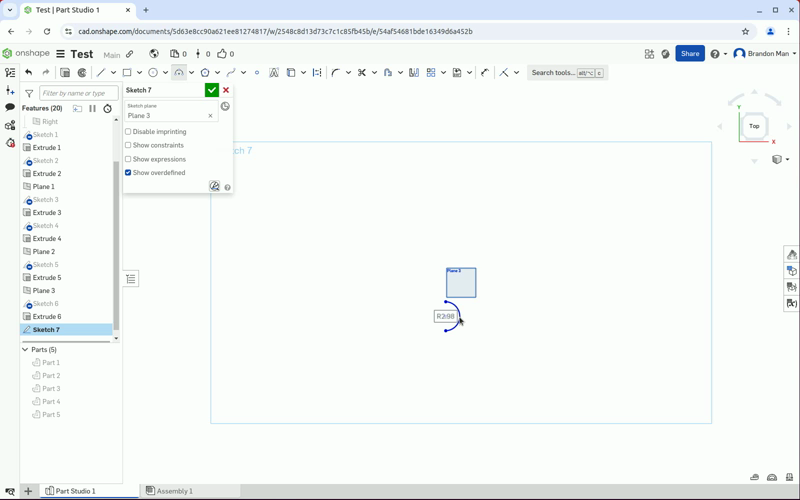
key(l)
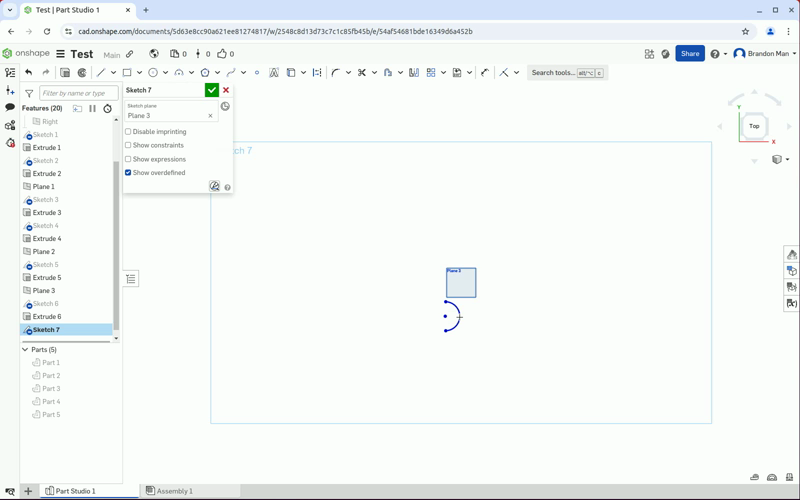
mouse_move(445, 301)
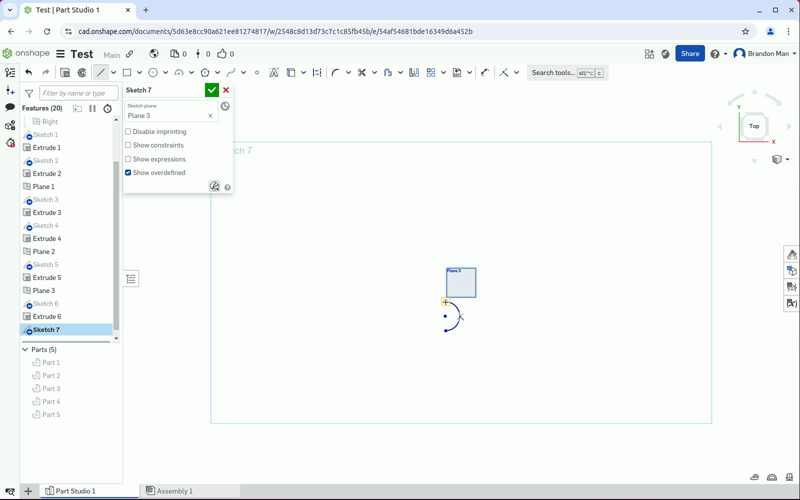
click(445, 301)
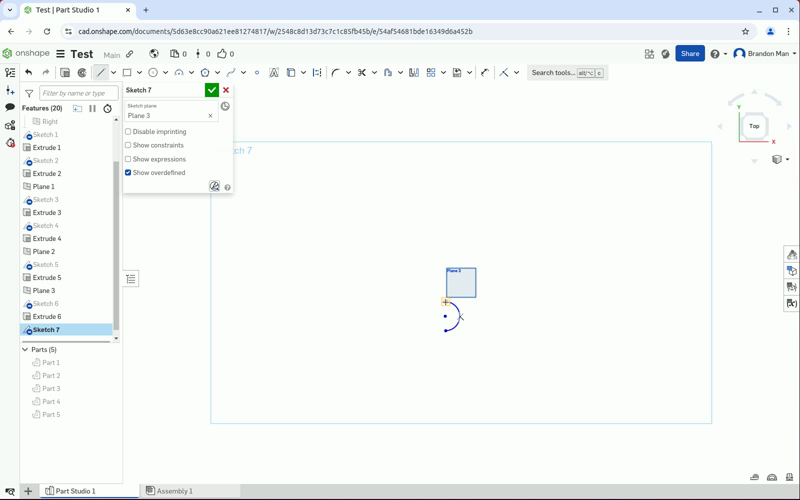
key_down(shift)
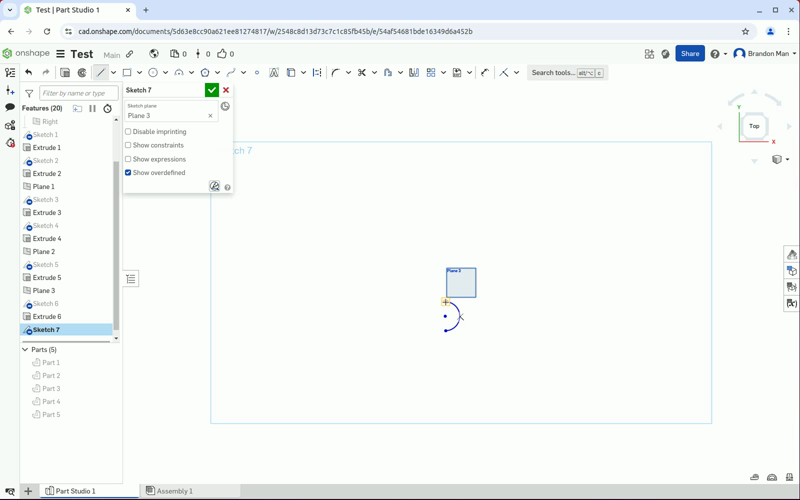
mouse_move(475, 301)
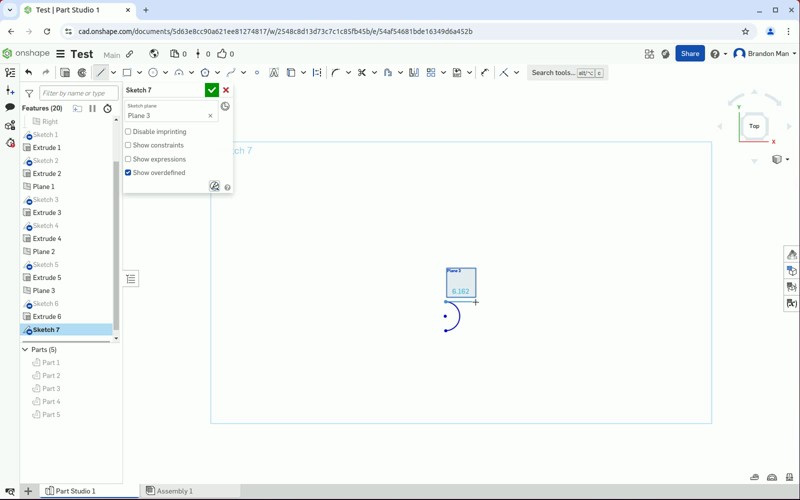
mouse_move(445, 316)
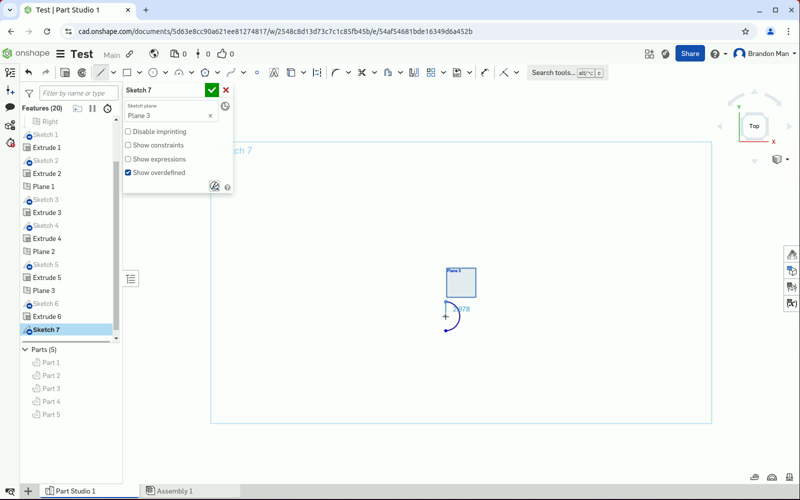
click(445, 316)
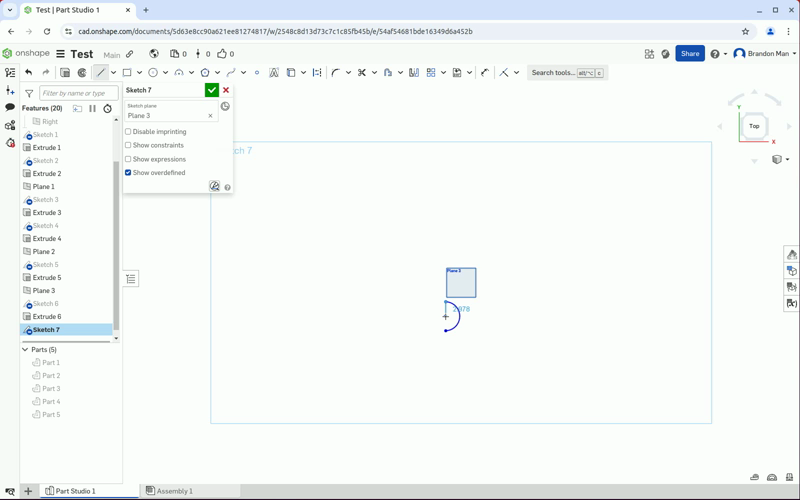
key_up(shift)
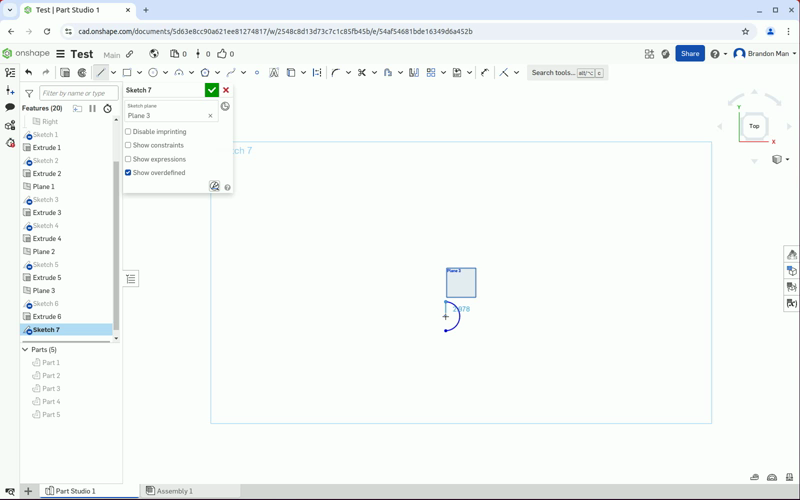
mouse_move(475, 316)
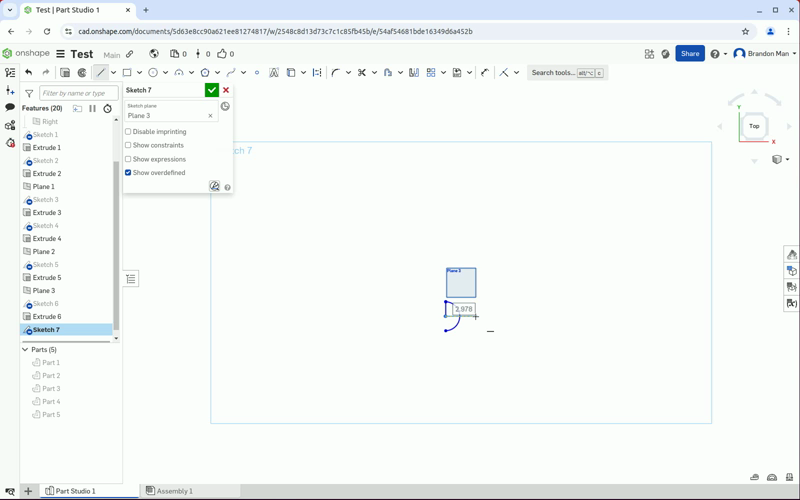
key_down(shift)
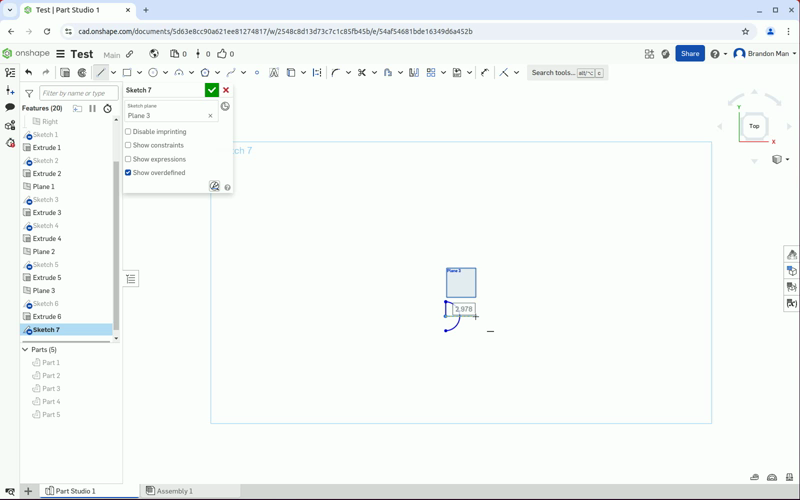
mouse_move(445, 330)
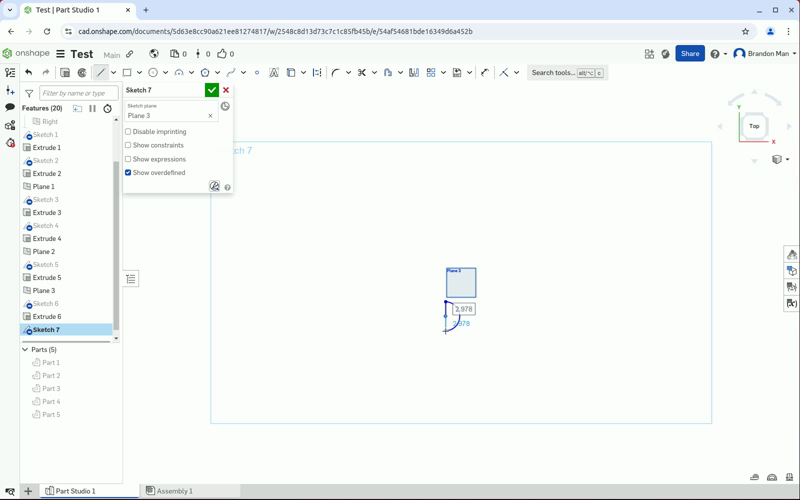
key_up(shift)
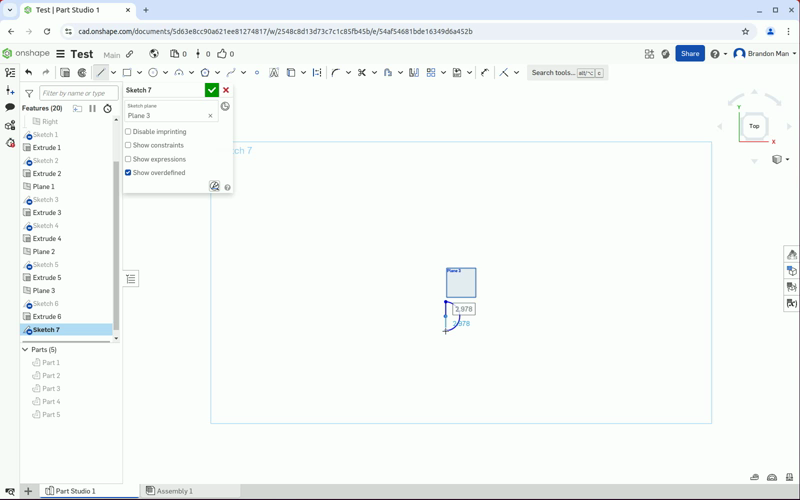
click(445, 330)
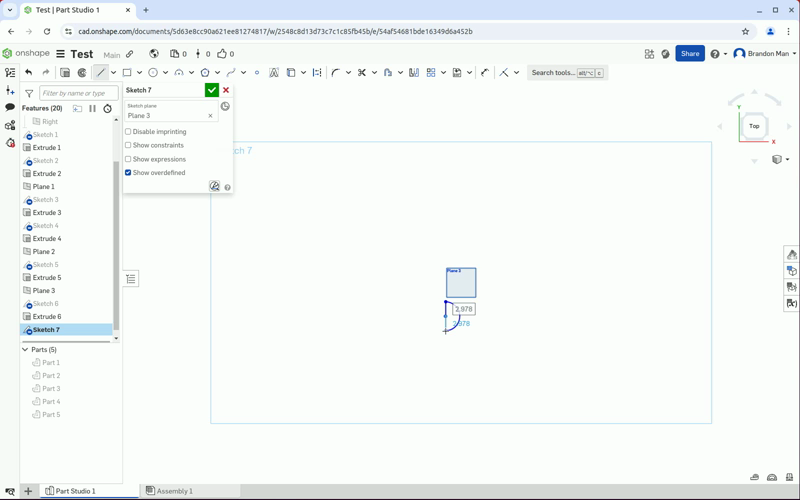
key(esc)
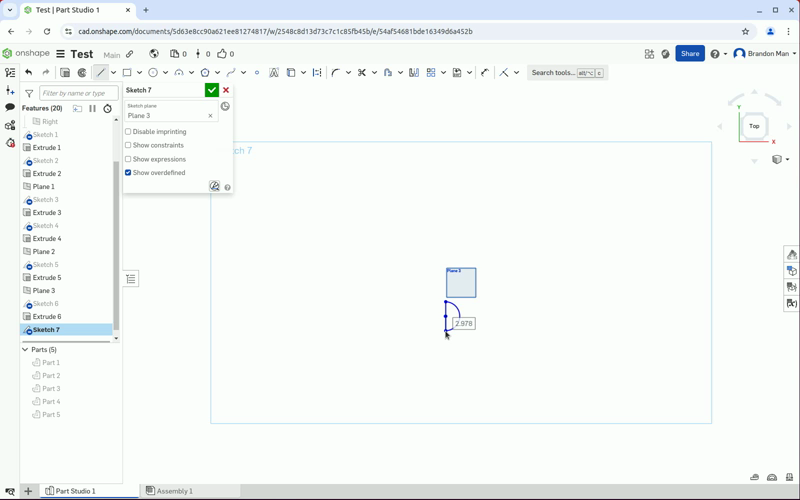
mouse_move(450, 305)
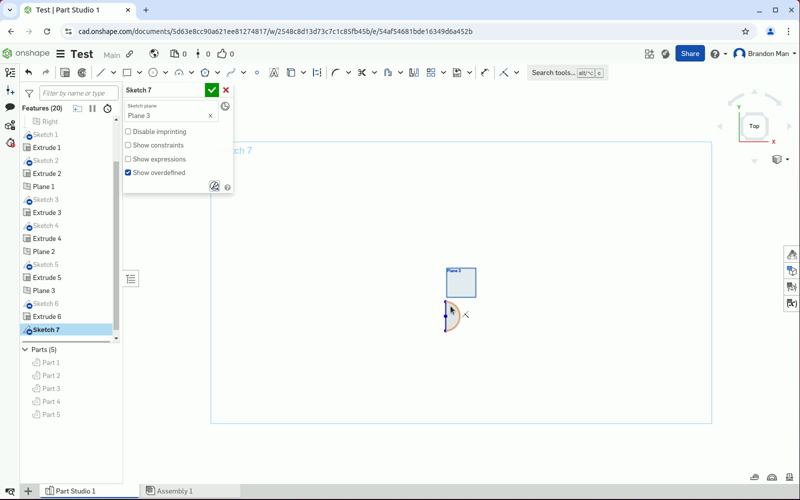
scroll(6)
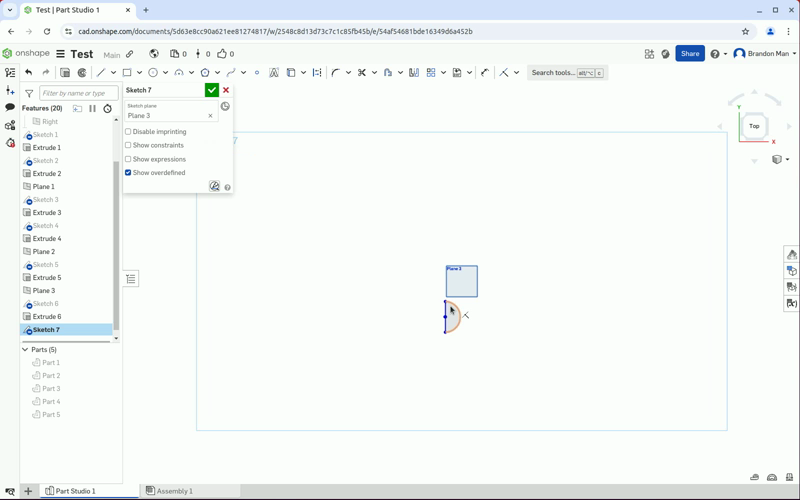
scroll(6)
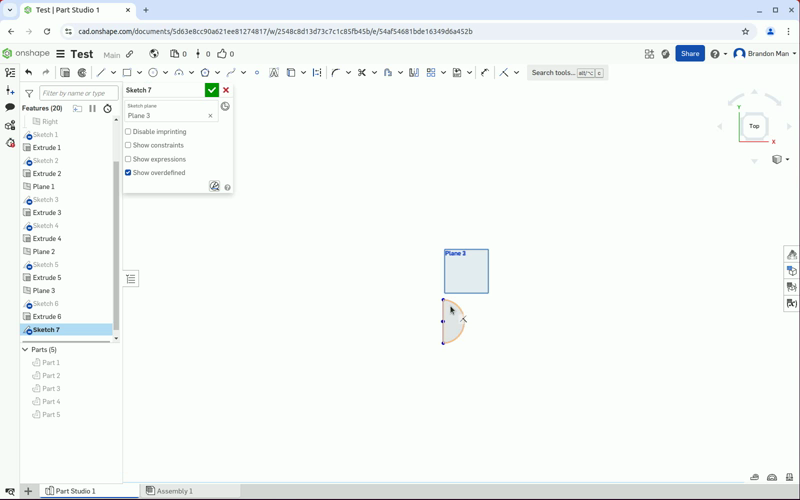
scroll(6)
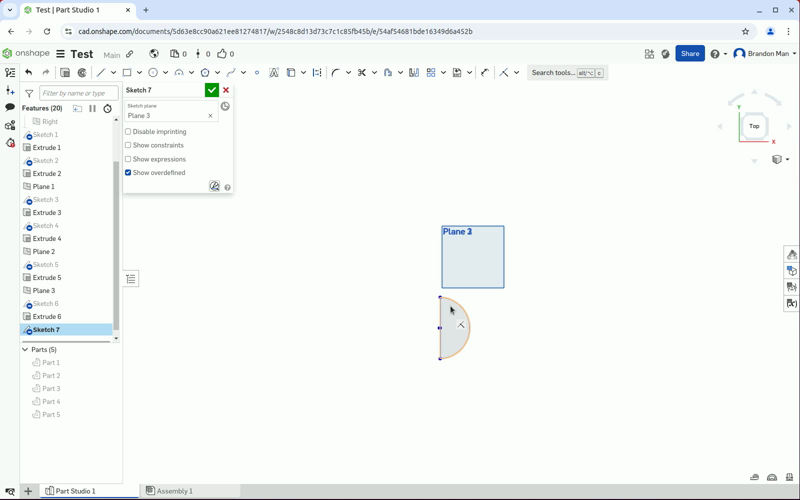
scroll(6)
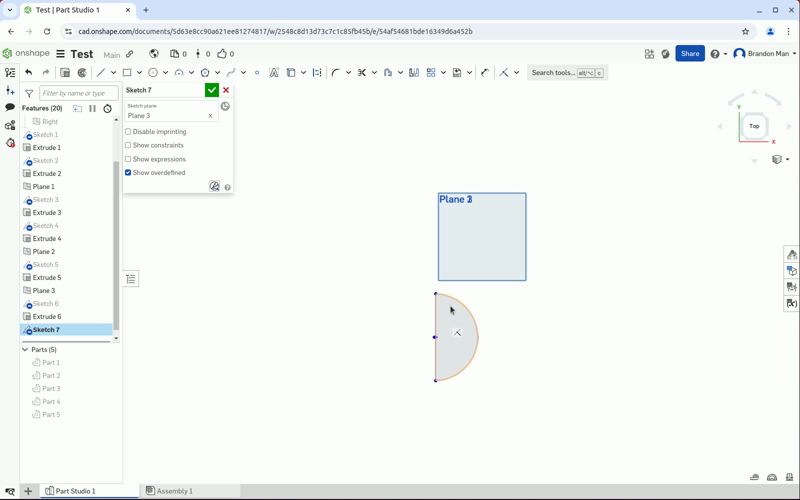
scroll(6)
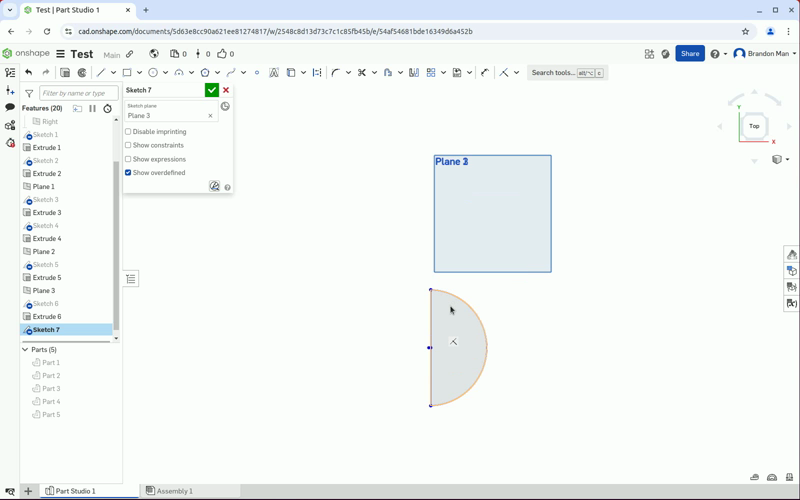
scroll(6)
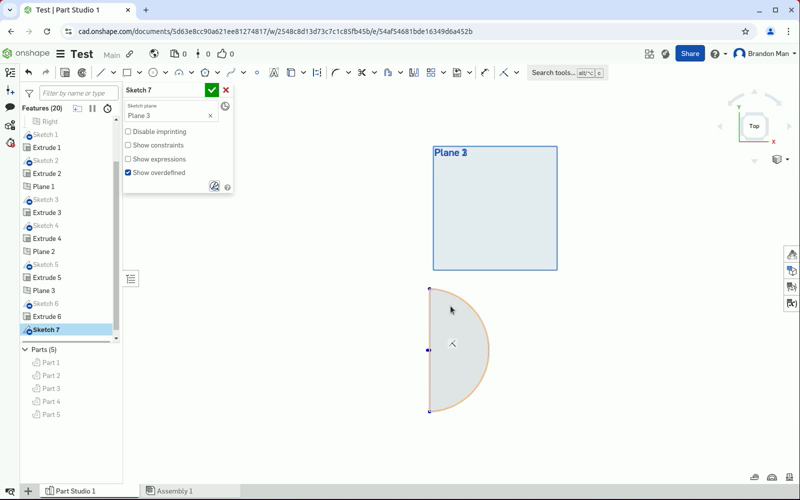
scroll(6)
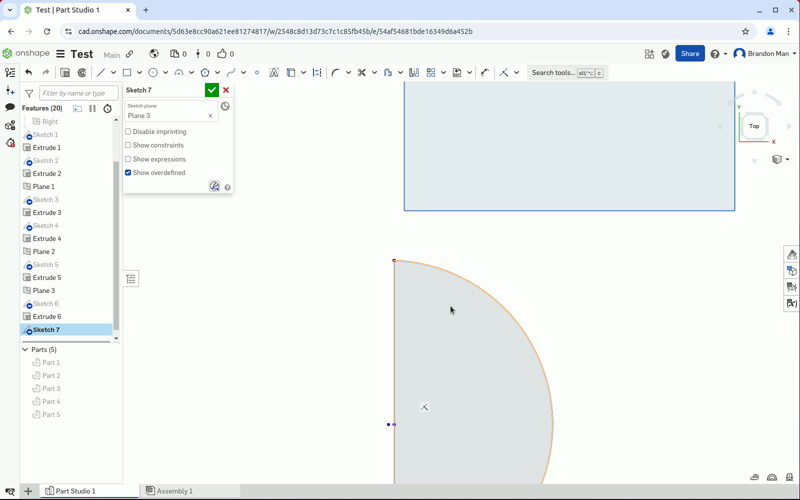
click(450, 305)
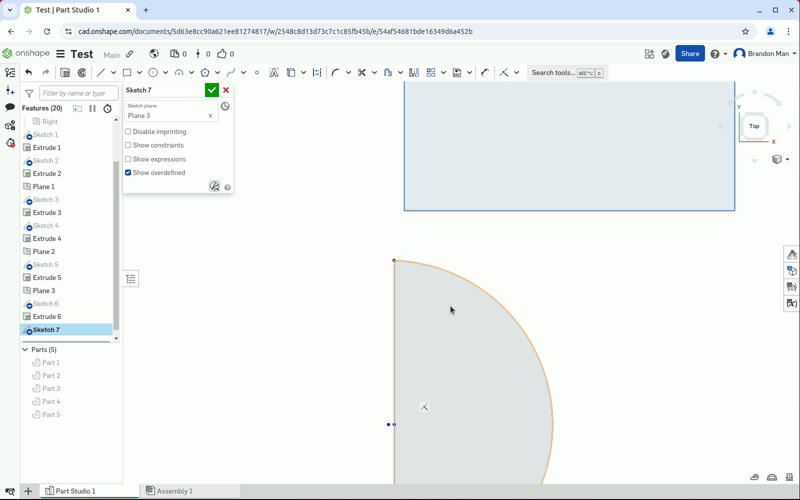
scroll(-6)
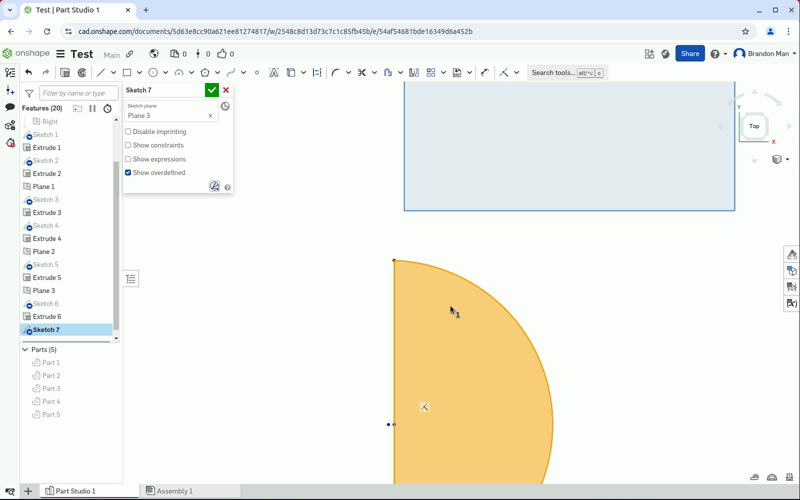
scroll(-6)
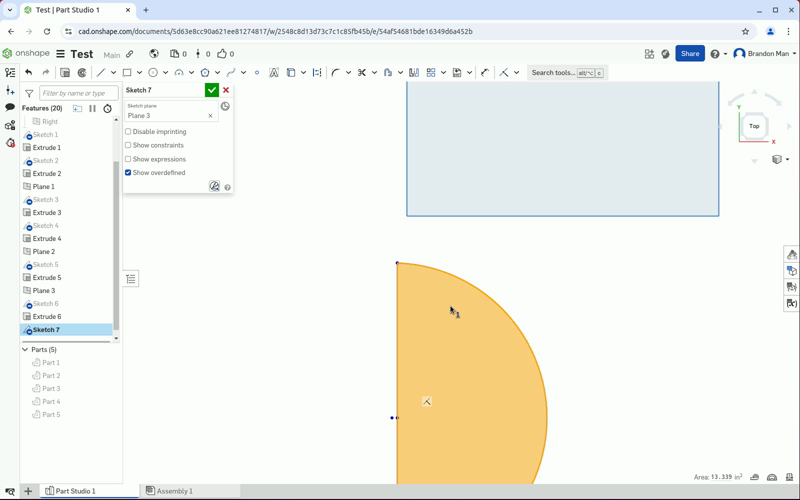
scroll(-6)
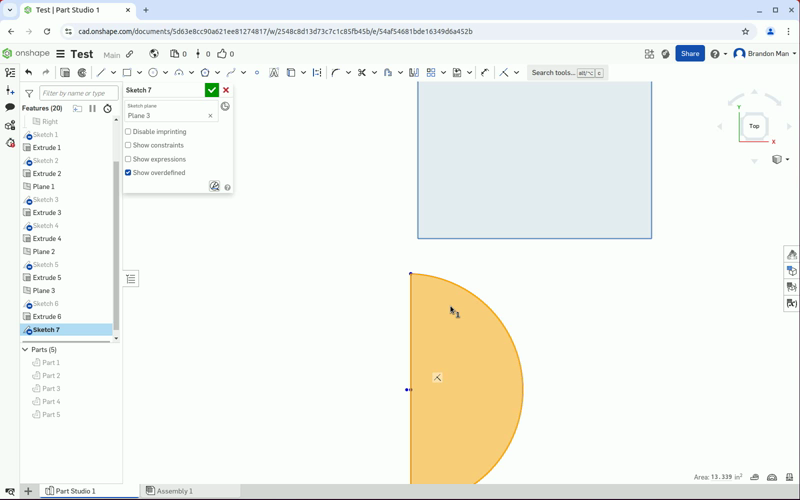
scroll(-6)
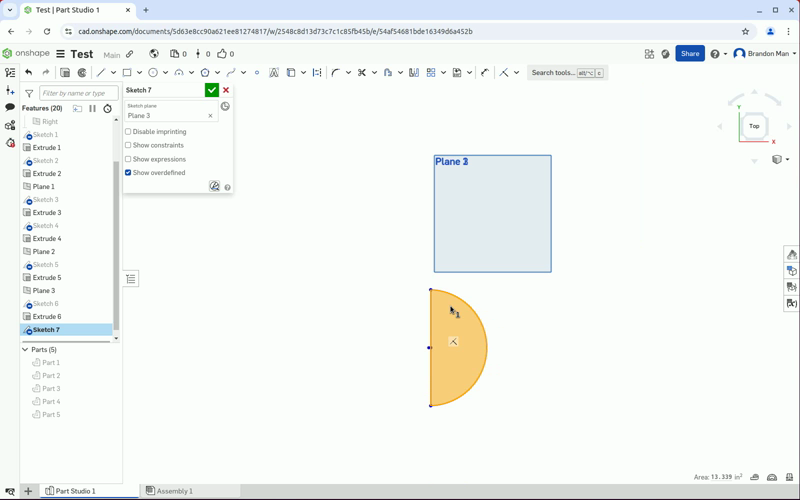
scroll(-6)
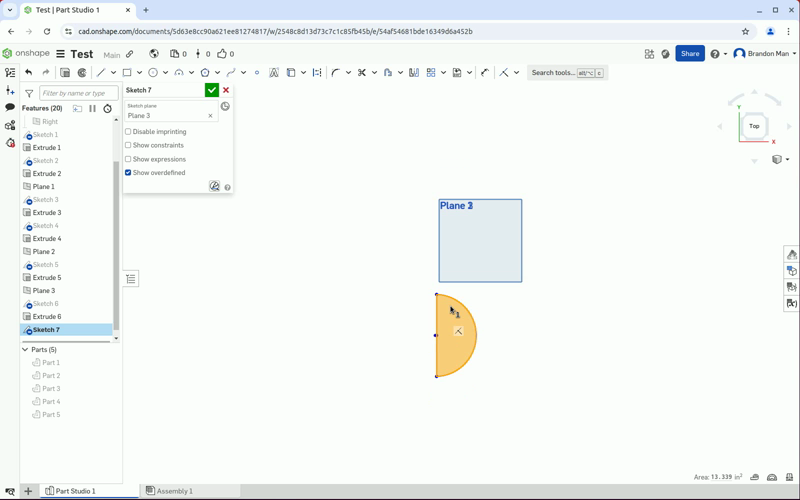
scroll(-6)
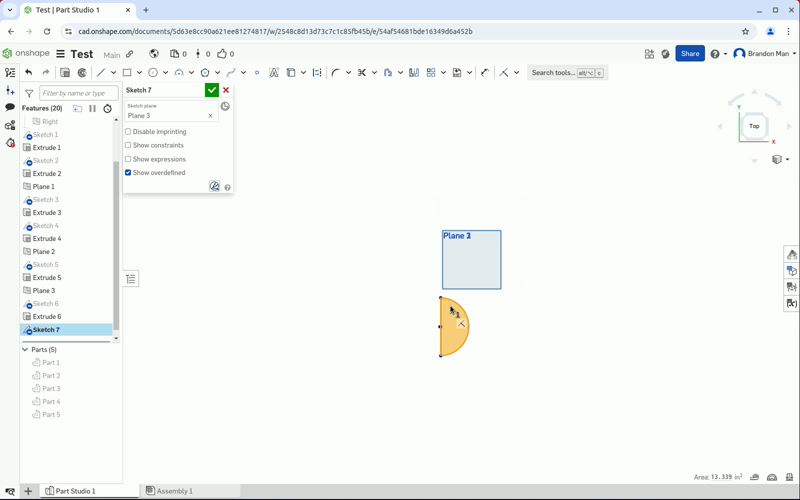
scroll(-6)
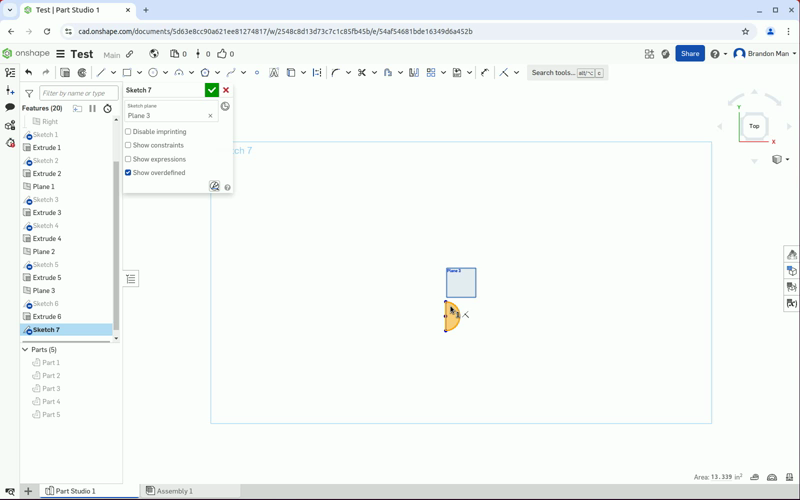
mouse_move(73, 352)
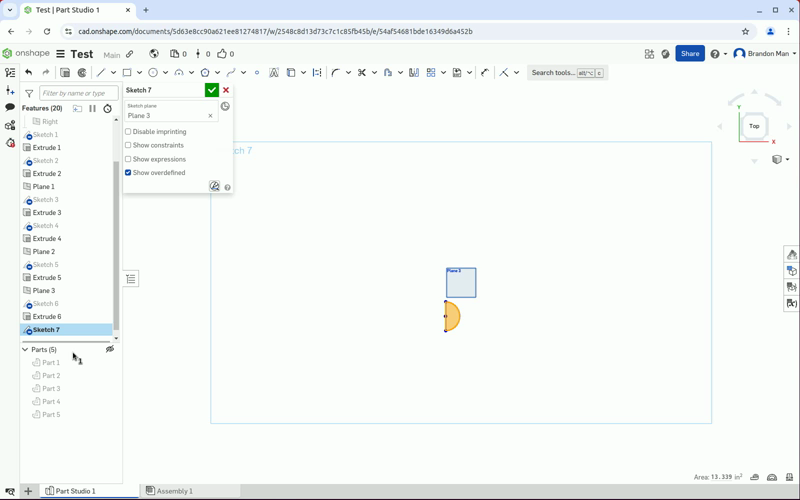
key(shift+y)
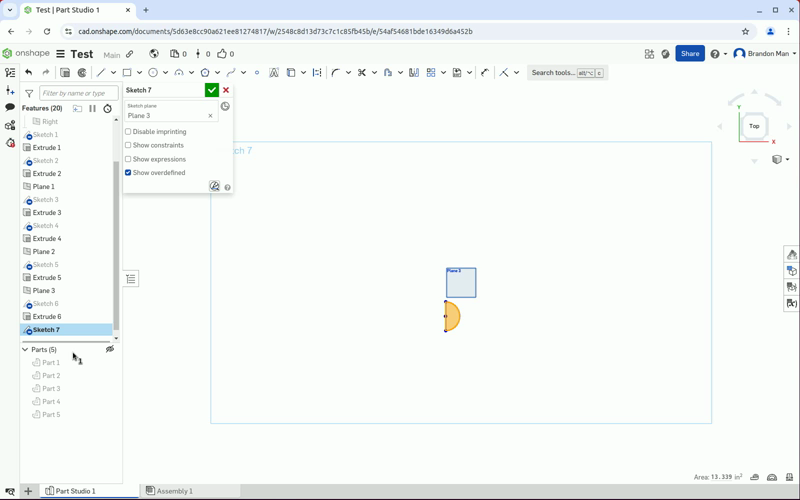
key(shift+e)
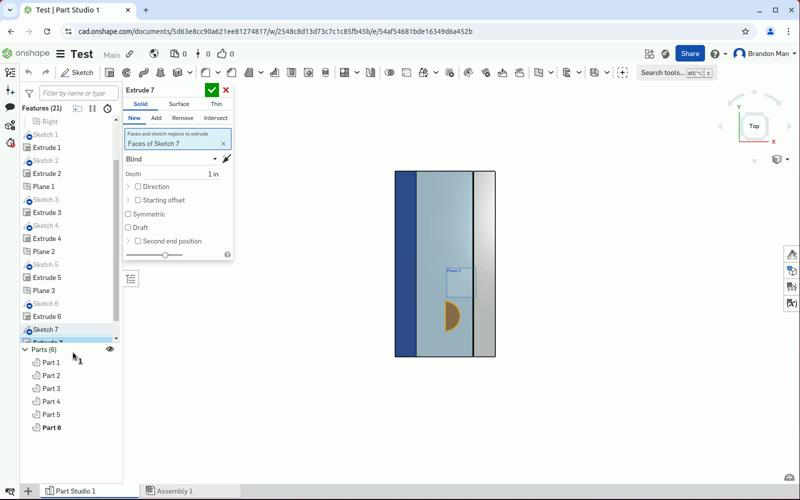
mouse_move(143, 106)
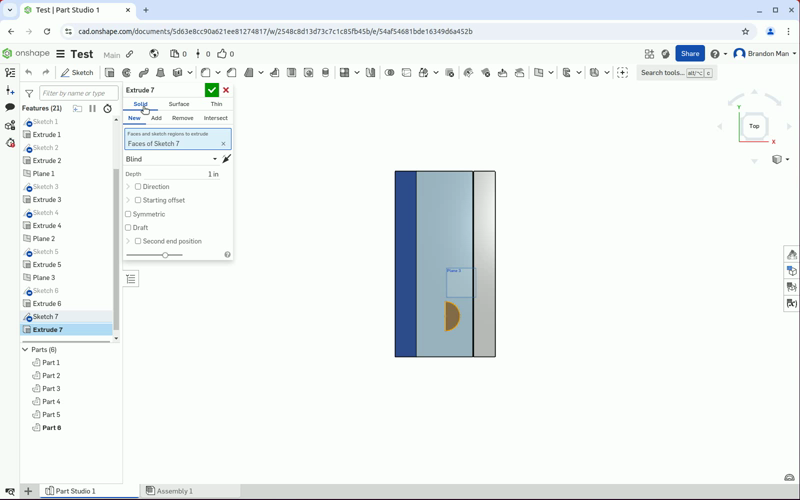
click(143, 106)
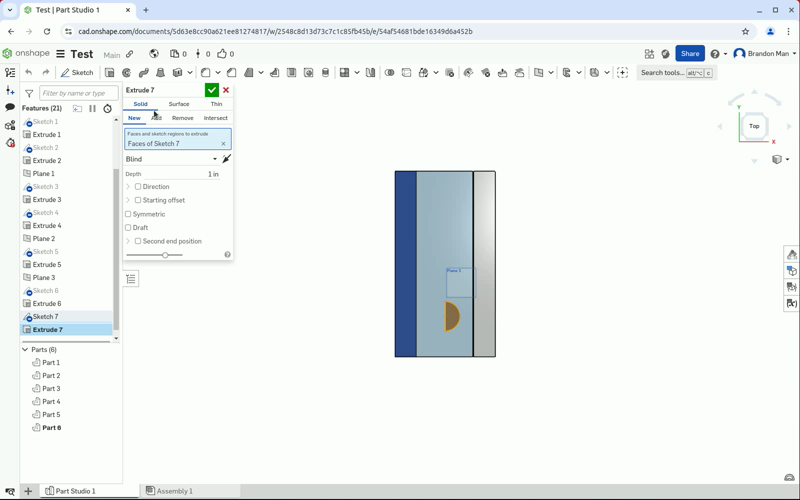
mouse_move(186, 120)
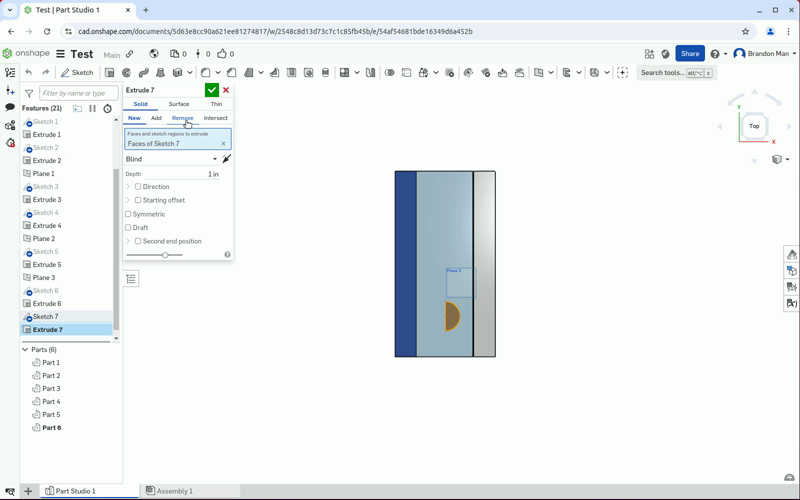
click(186, 120)
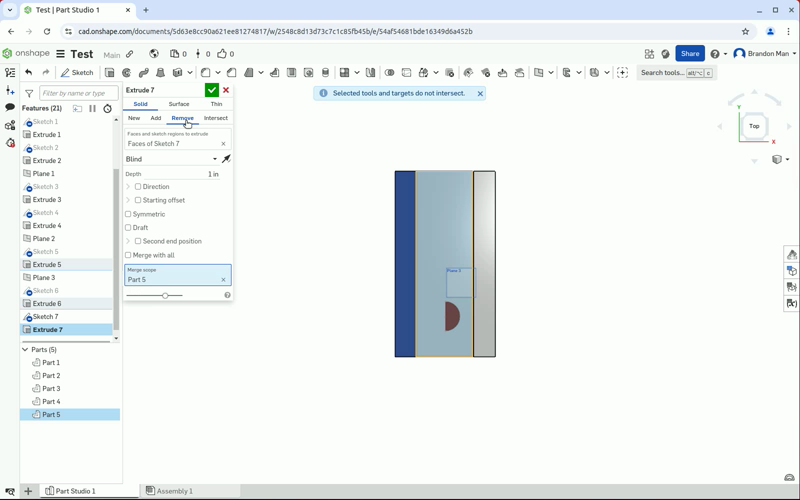
key(tab, 4)
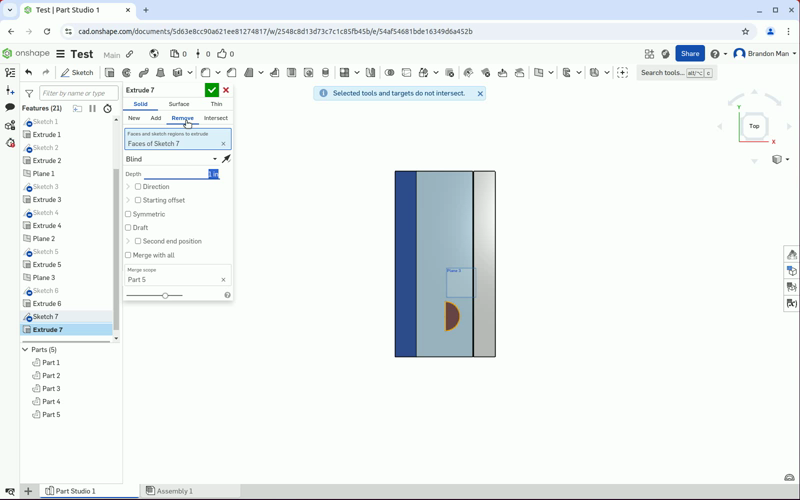
text(2.889)
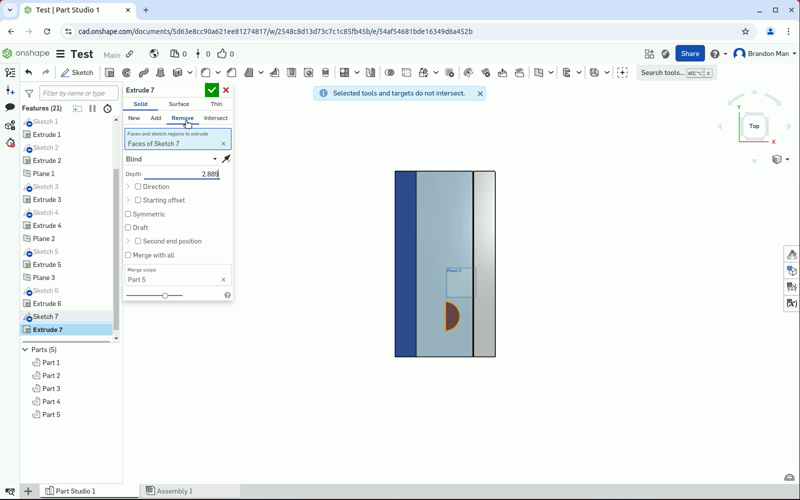
key(tab, 6)
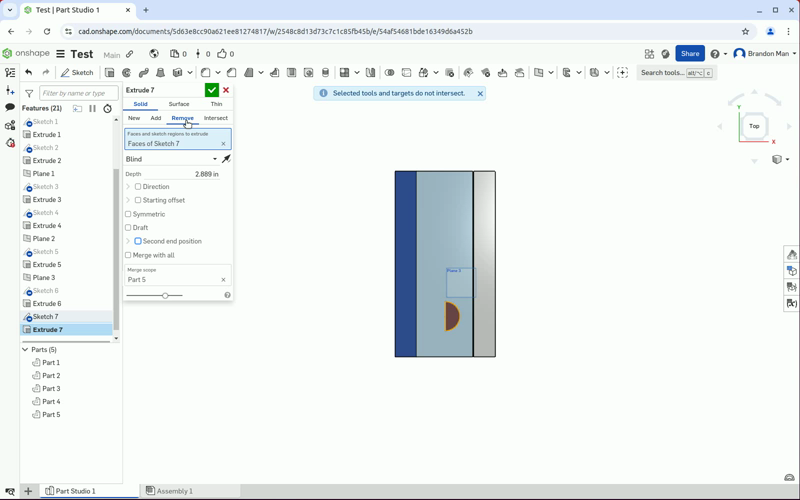
key(space)
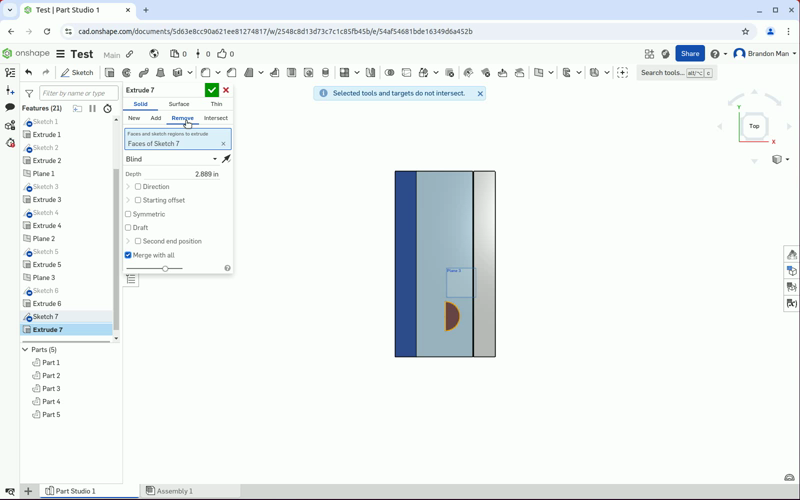
key(enter)
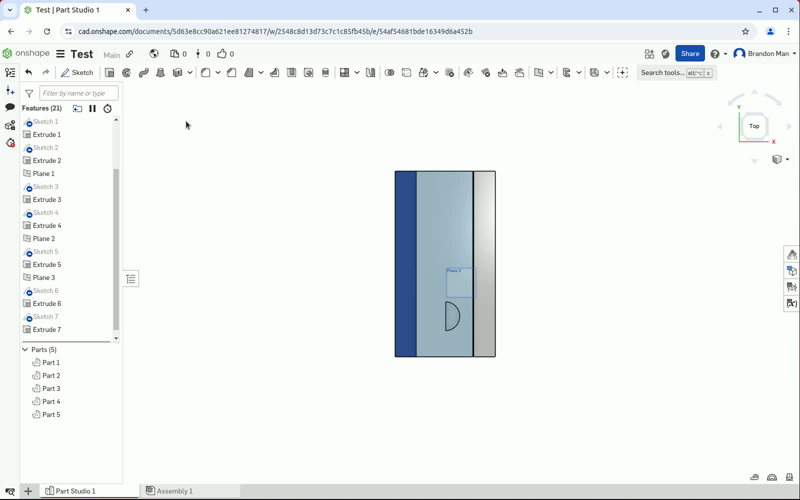
key(shift+h)
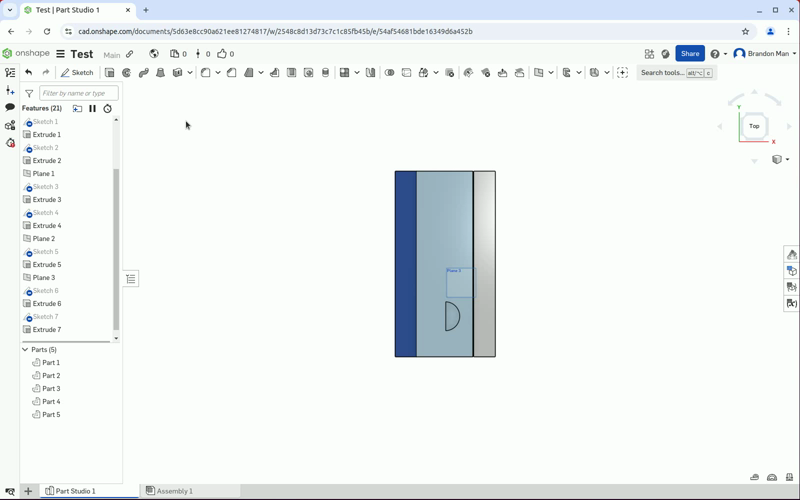
key(shift+h)
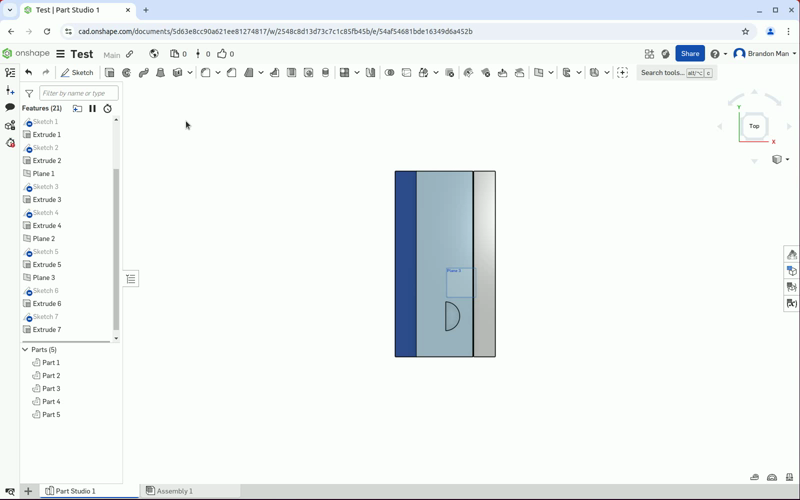
mouse_move(69, 124)
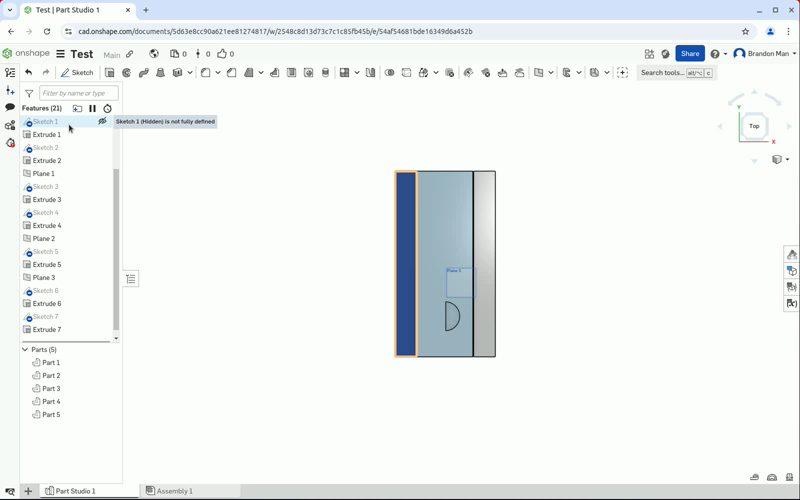
click(69, 124)
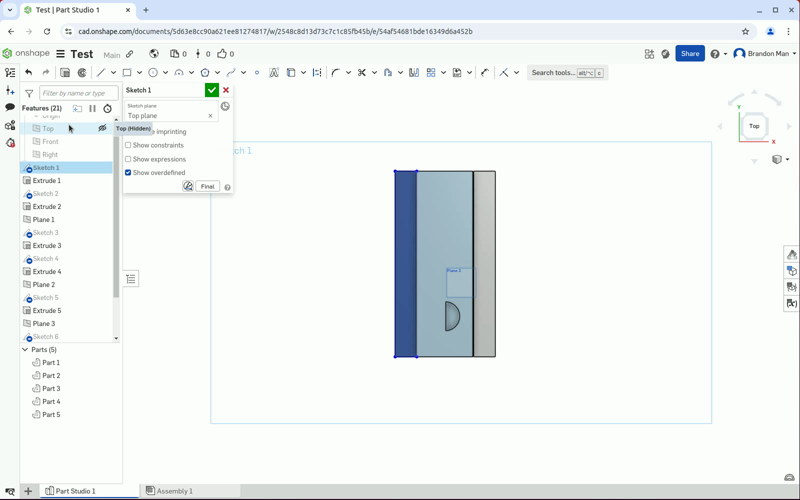
mouse_move(229, 92)
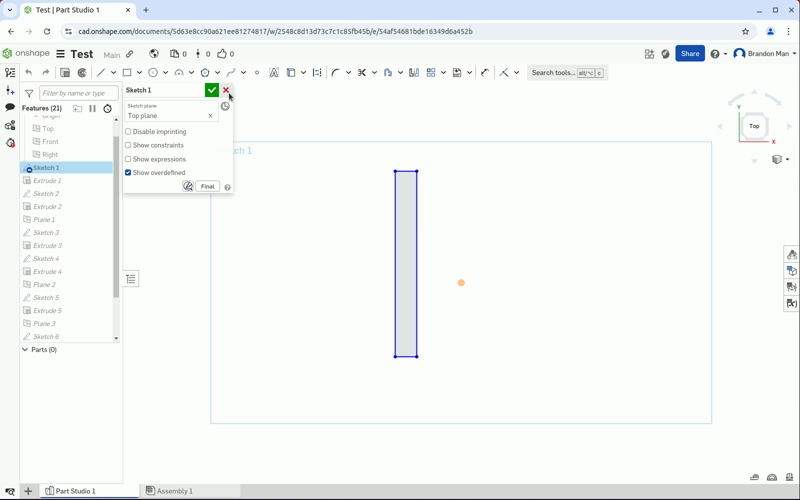
click(229, 92)
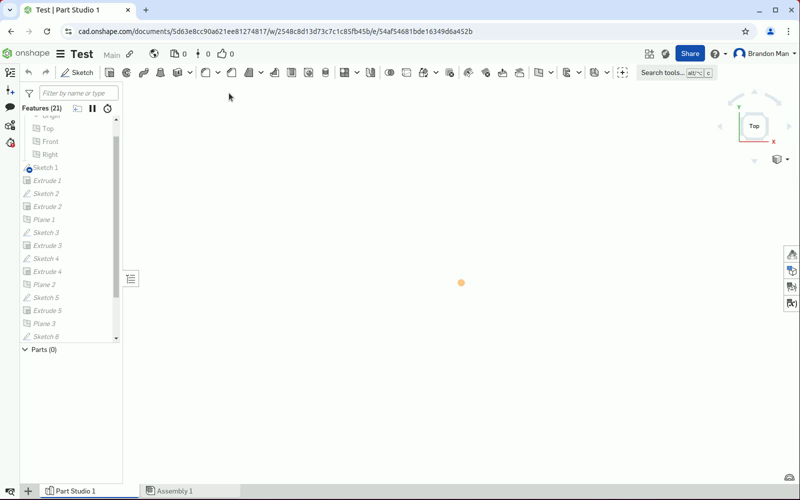
key(shift+s)
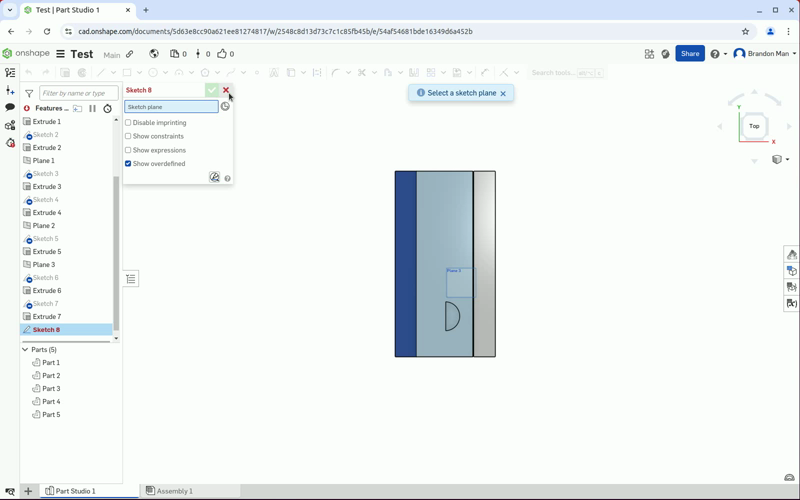
mouse_move(69, 267)
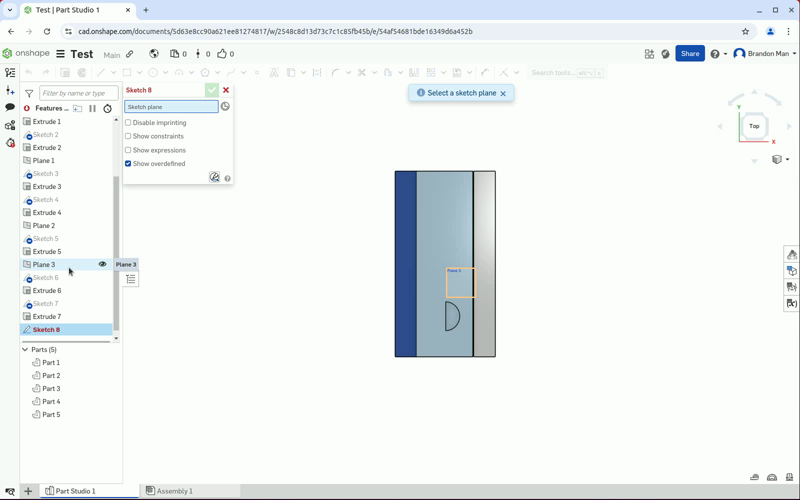
click(69, 267)
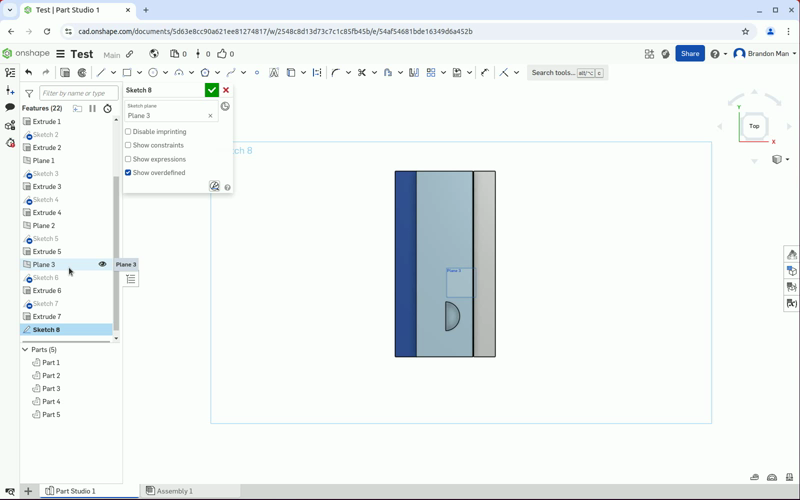
mouse_move(73, 352)
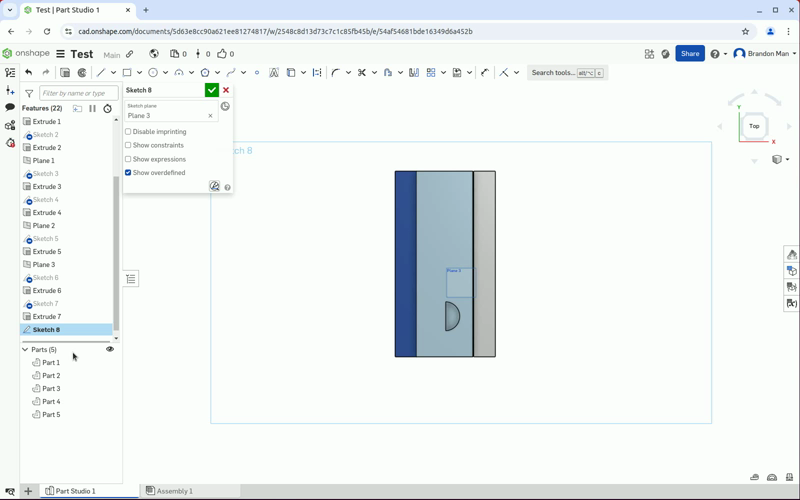
key(y)
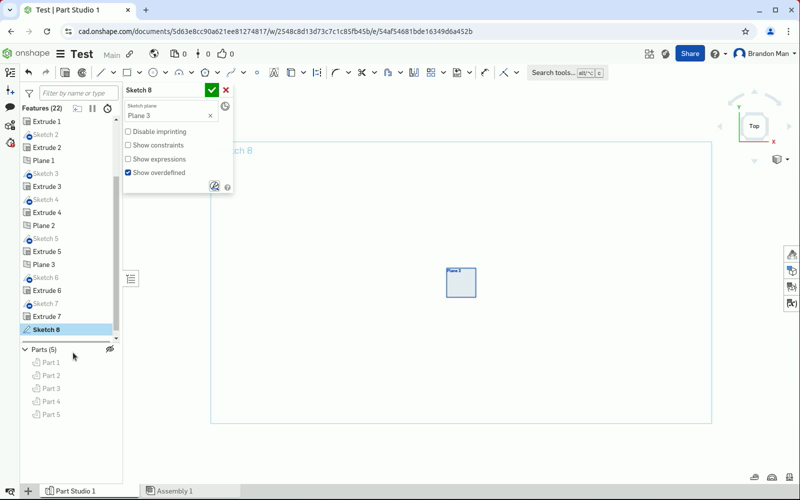
key(c)
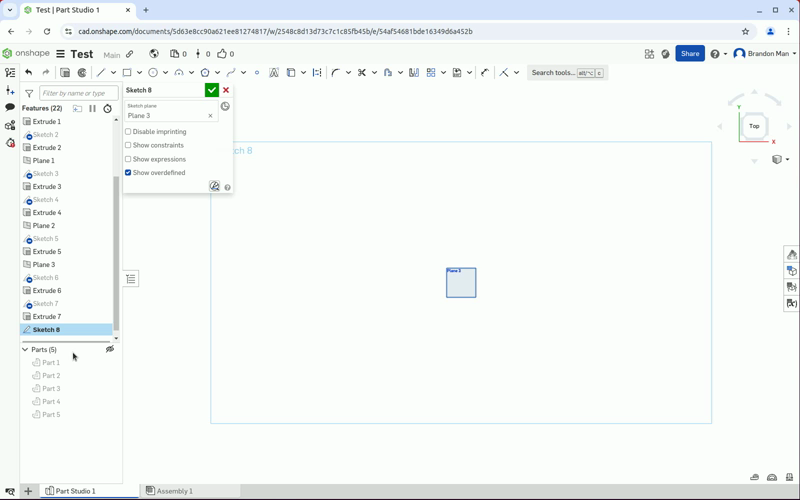
key_down(shift)
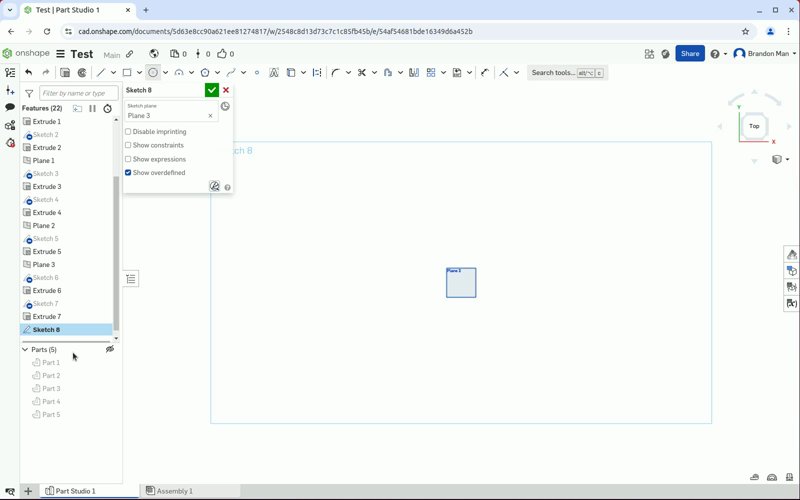
mouse_move(444, 209)
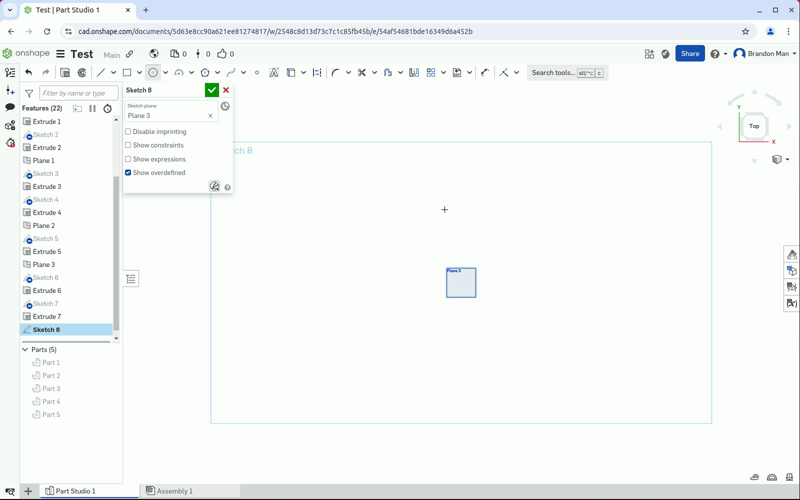
click(444, 209)
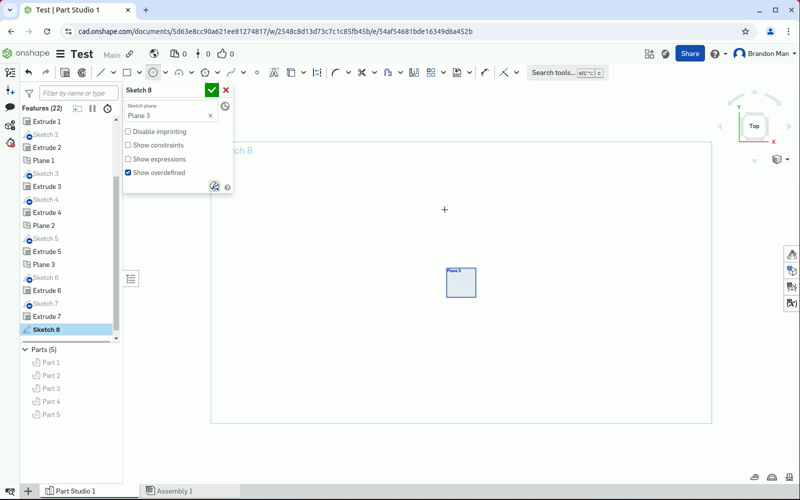
key_up(shift)
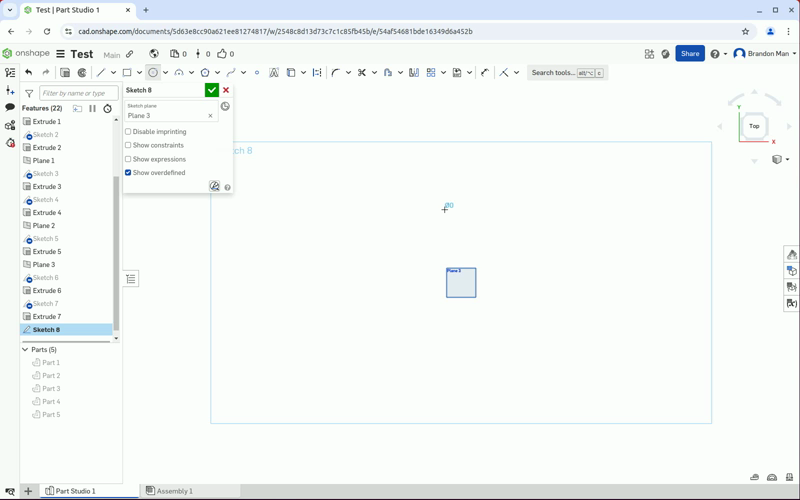
mouse_move(459, 209)
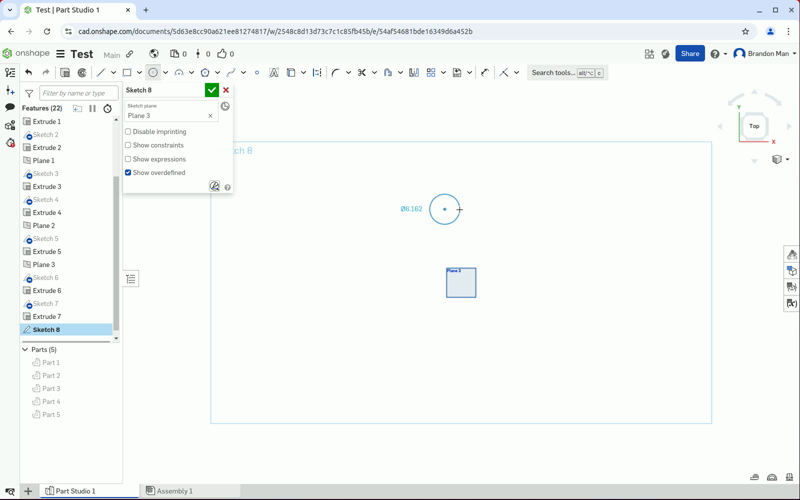
click(459, 209)
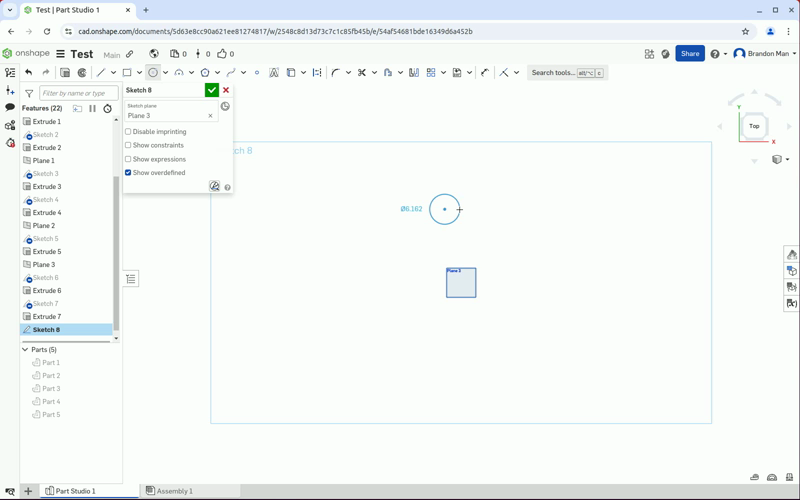
key(esc)
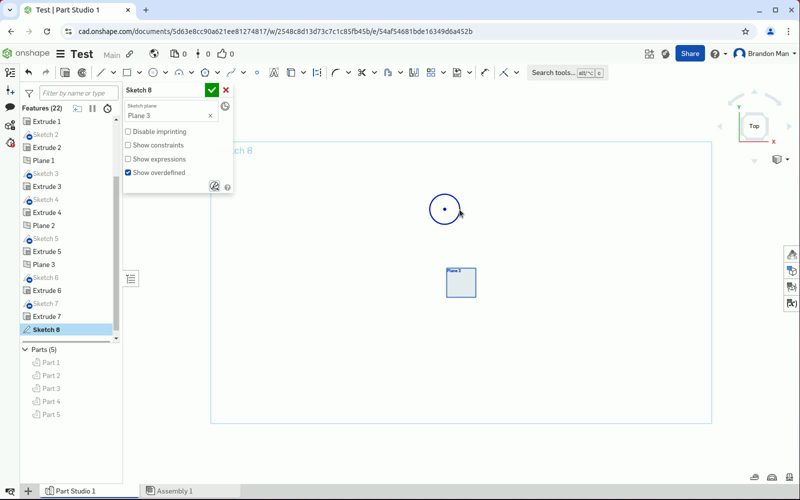
mouse_move(435, 207)
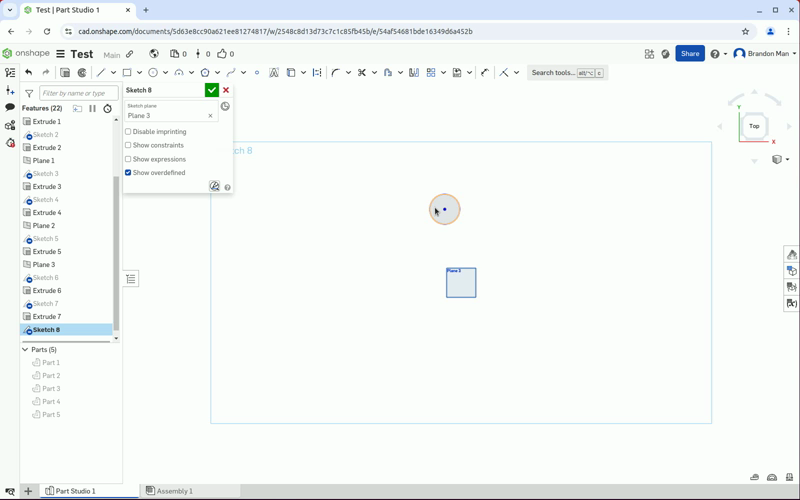
scroll(6)
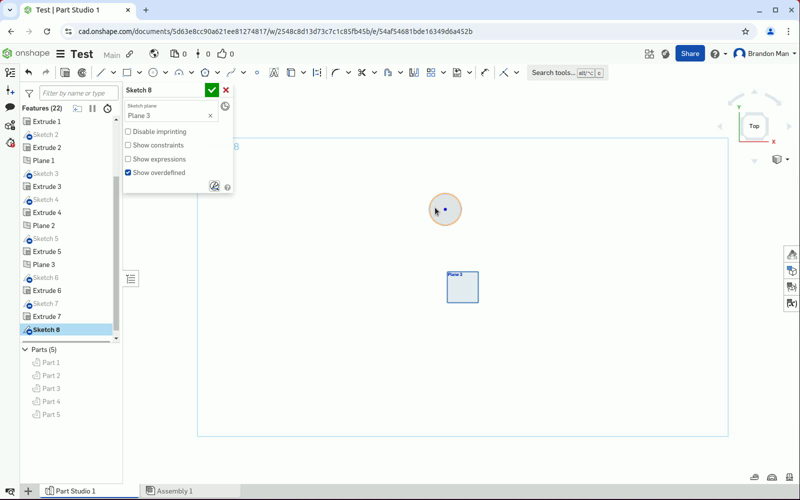
scroll(6)
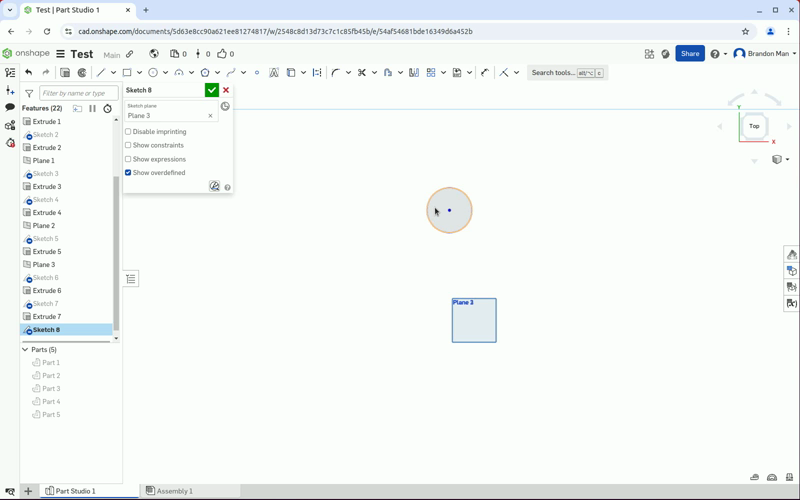
scroll(6)
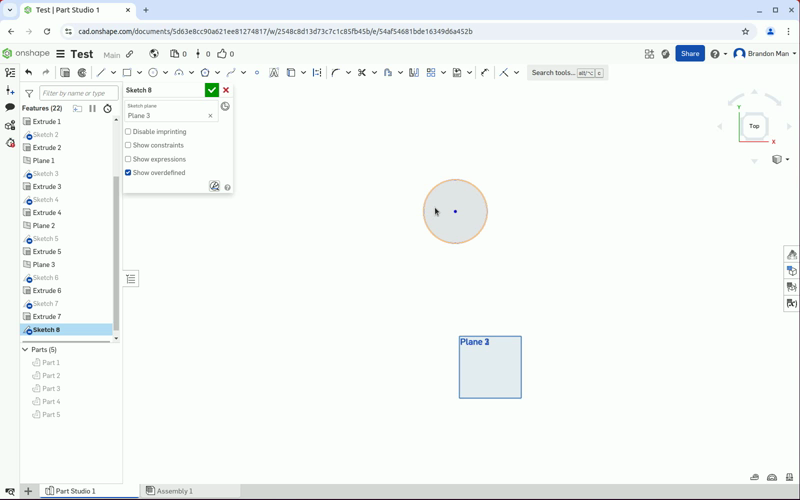
scroll(6)
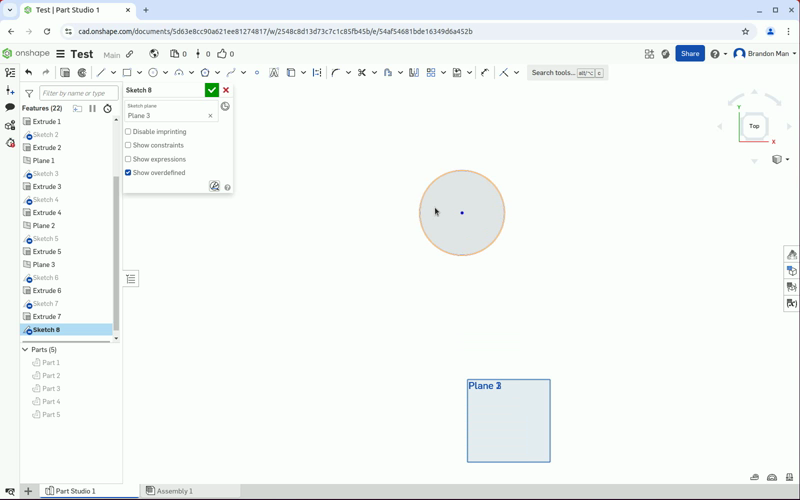
scroll(6)
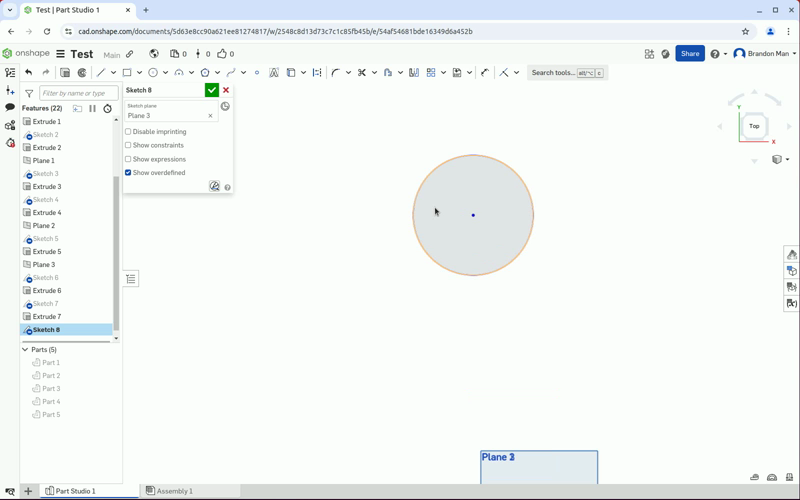
scroll(6)
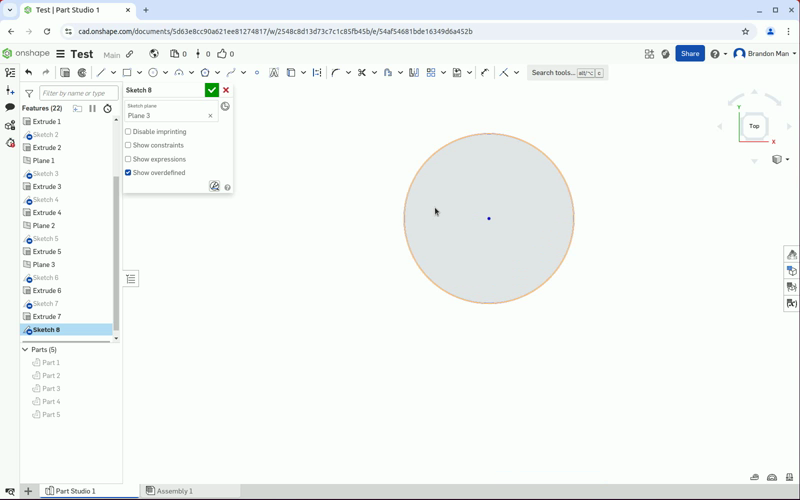
scroll(6)
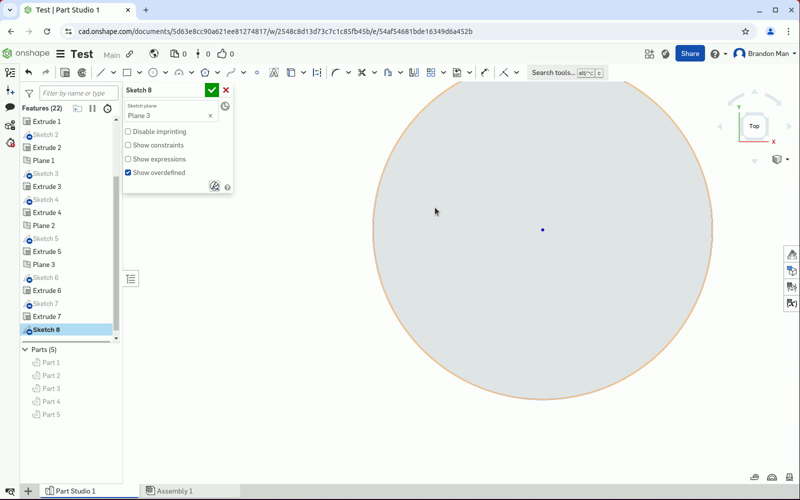
click(435, 207)
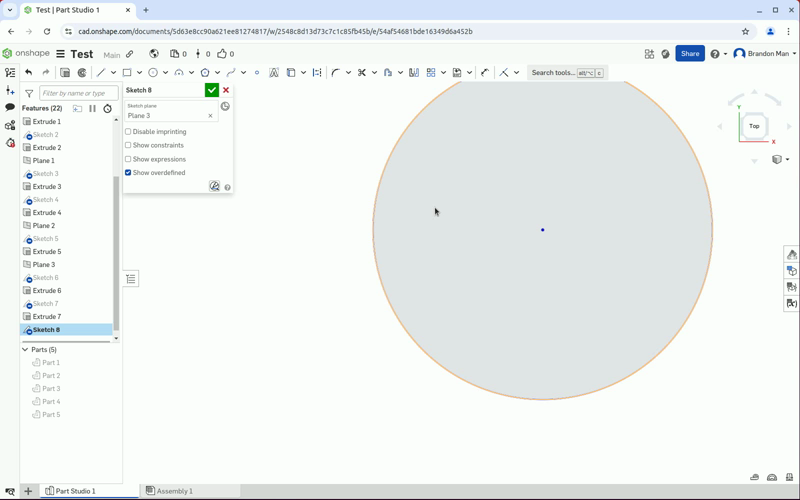
scroll(-6)
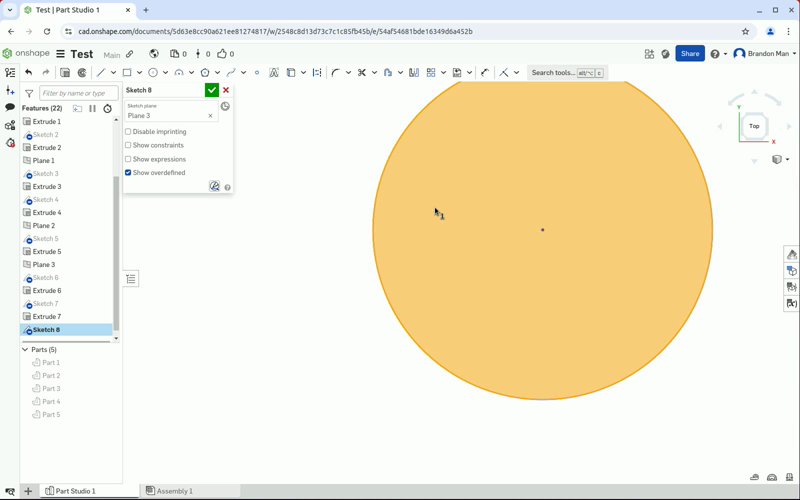
scroll(-6)
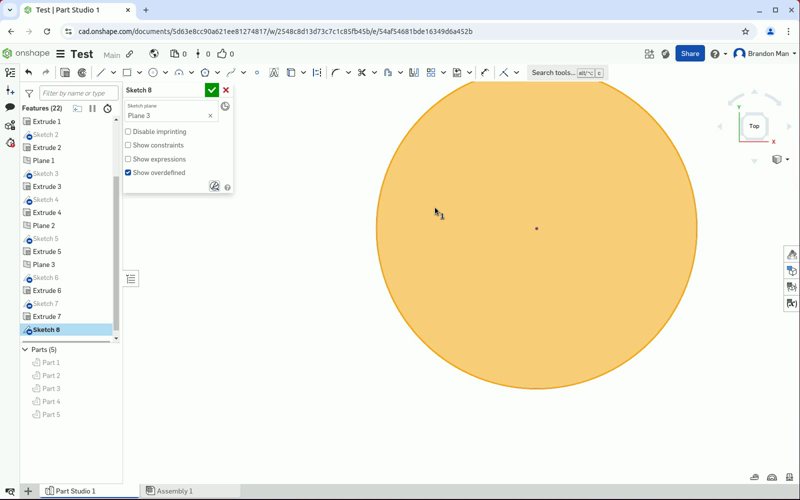
scroll(-6)
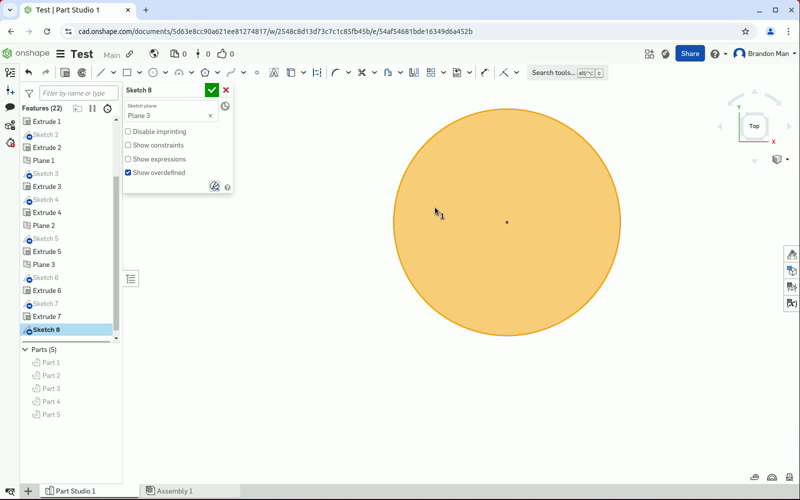
scroll(-6)
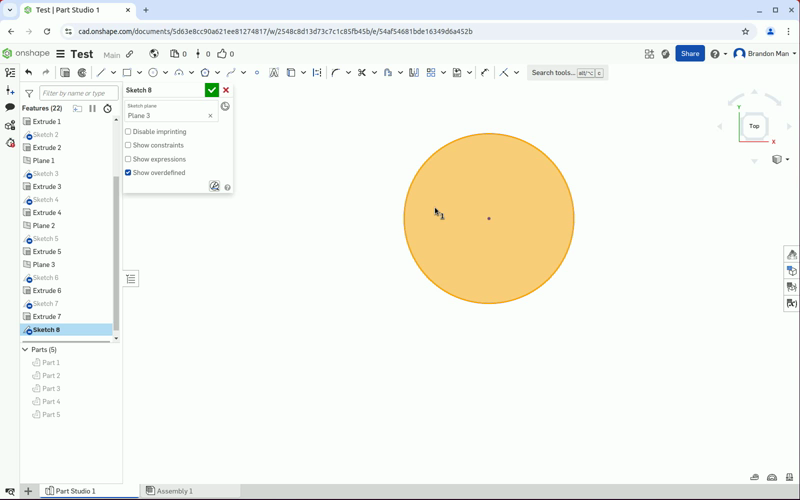
scroll(-6)
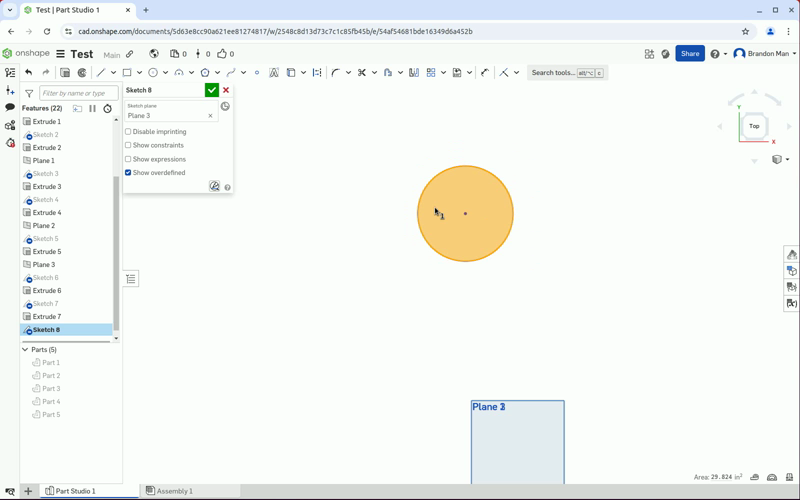
scroll(-6)
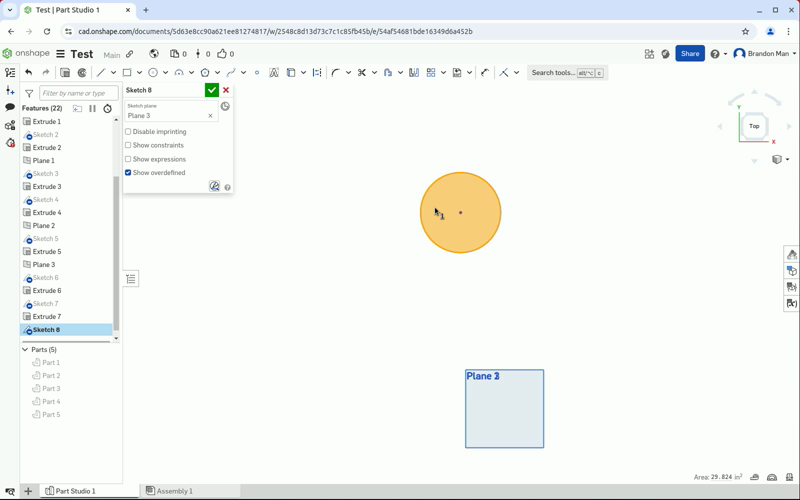
scroll(-6)
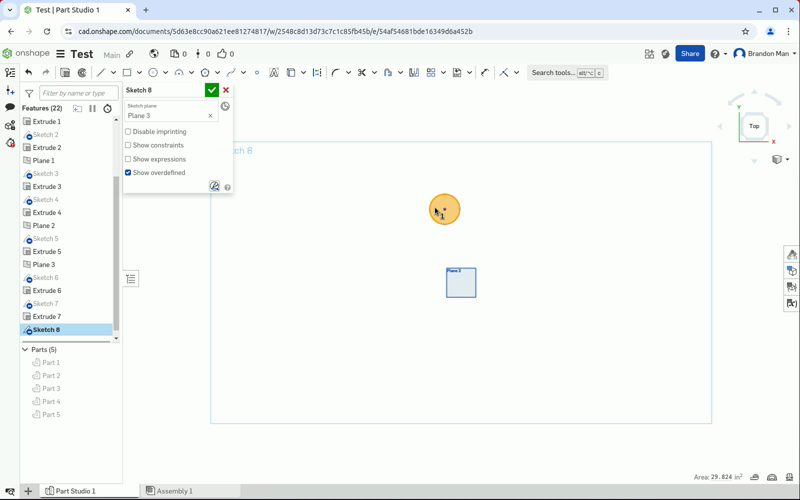
mouse_move(73, 352)
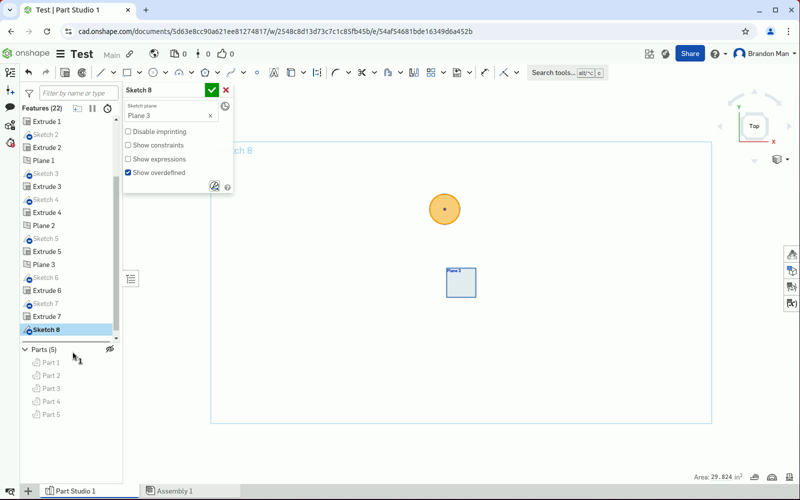
key(shift+y)
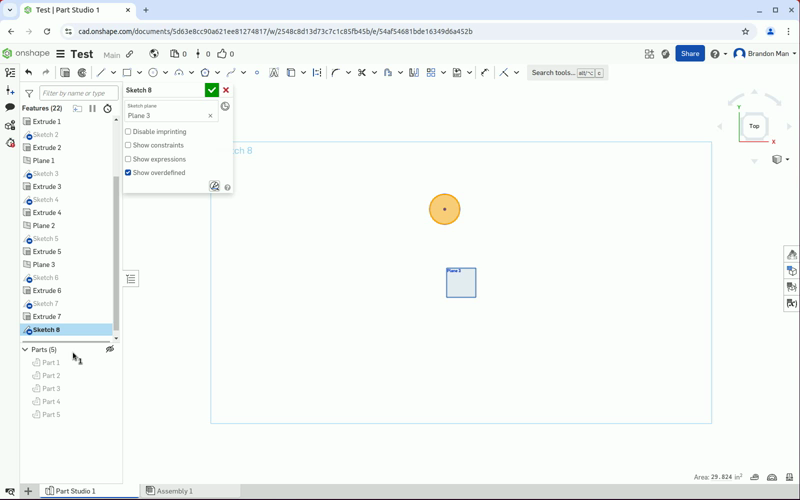
key(shift+e)
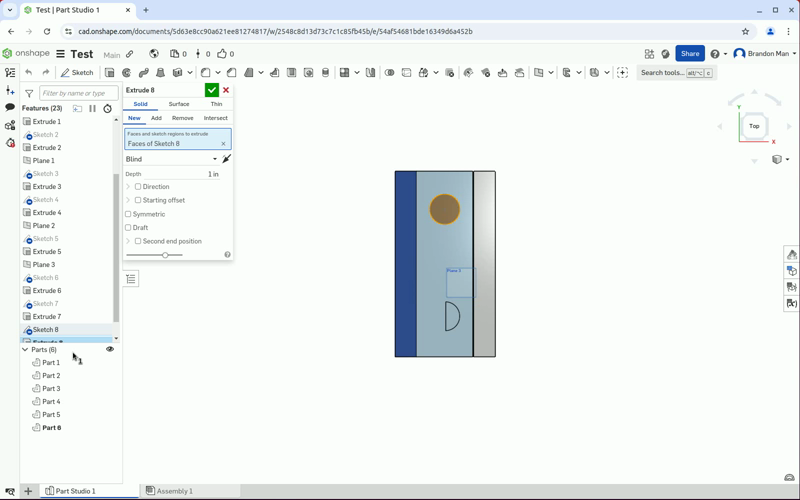
mouse_move(143, 106)
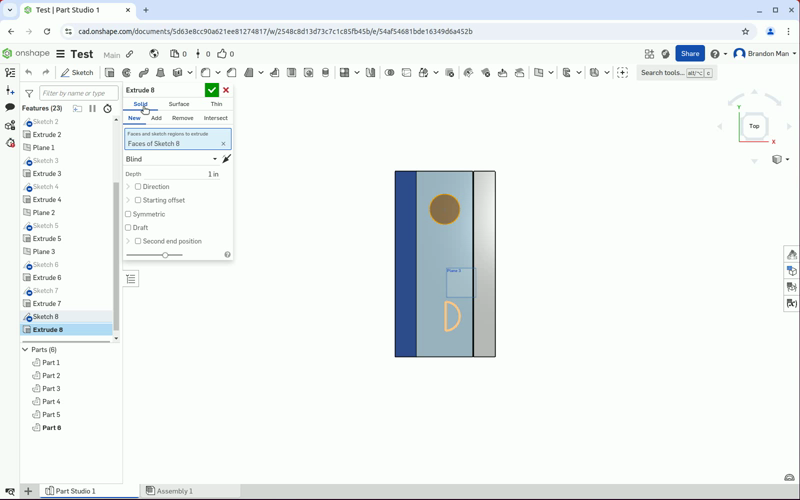
click(143, 106)
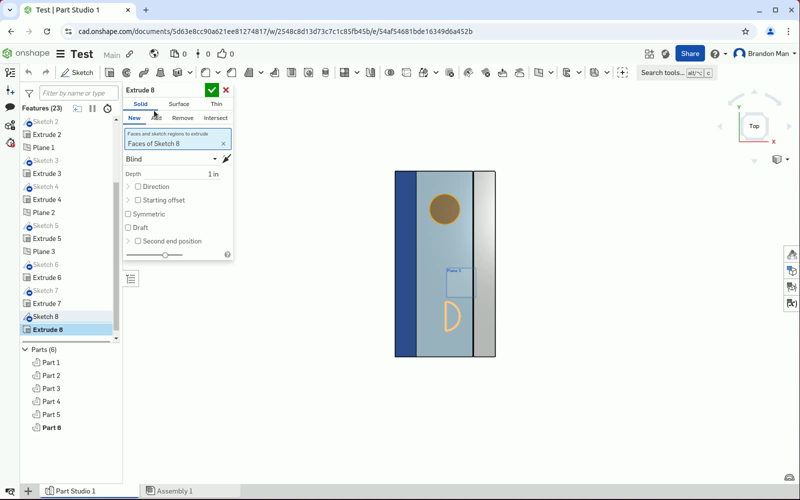
mouse_move(186, 120)
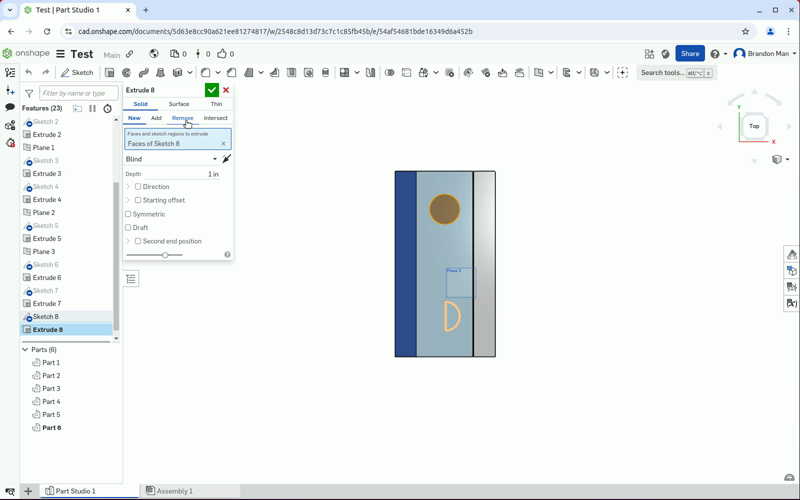
click(186, 120)
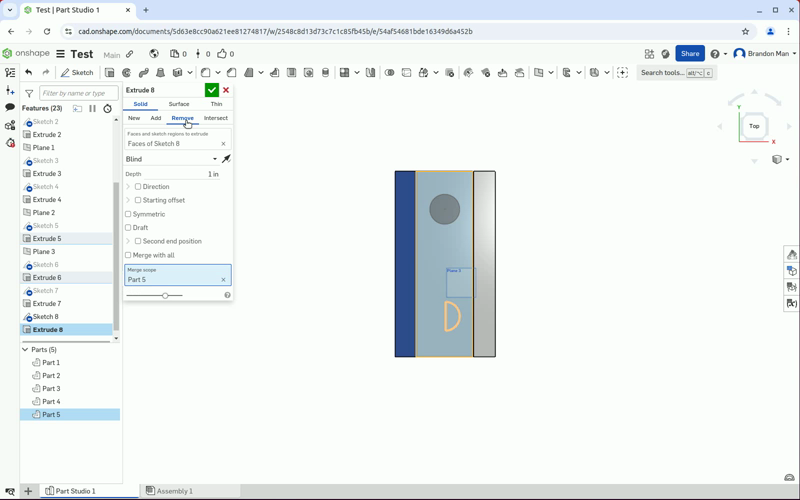
key(tab, 4)
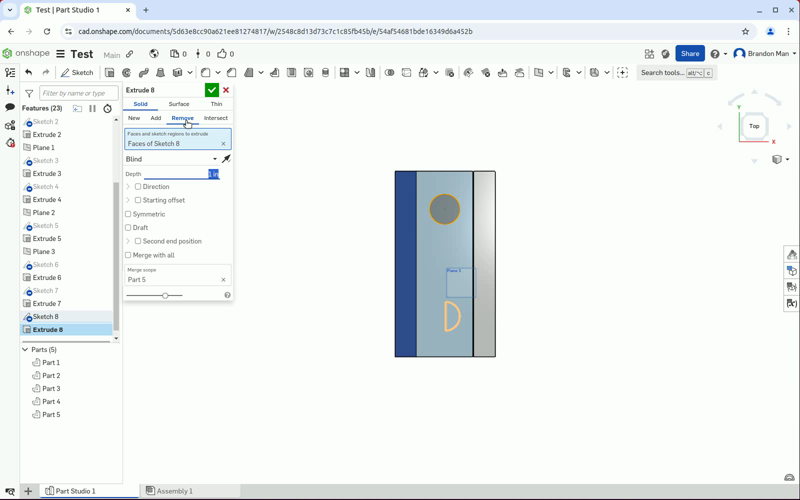
text(2.889)
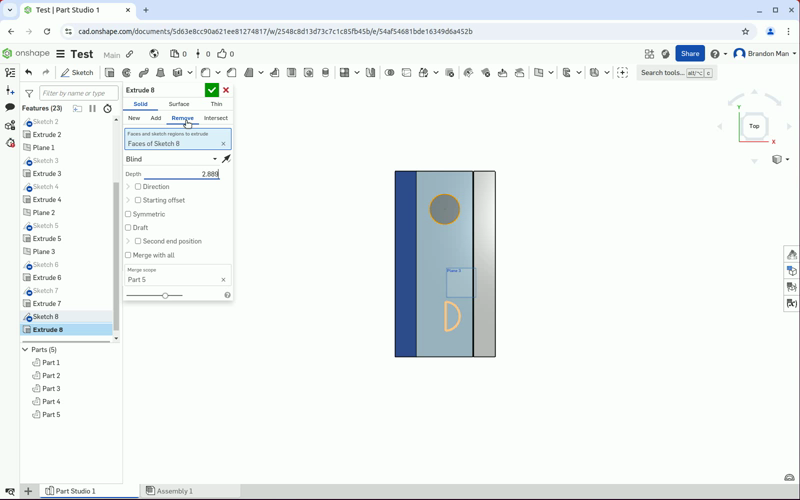
key(tab, 6)
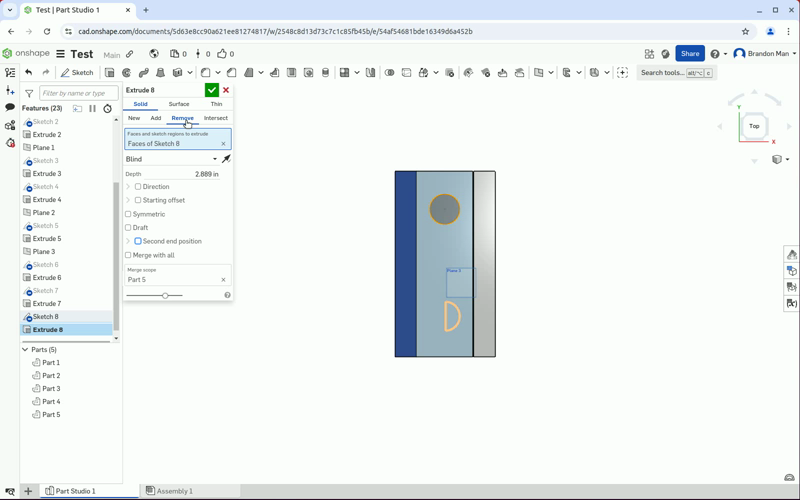
key(space)
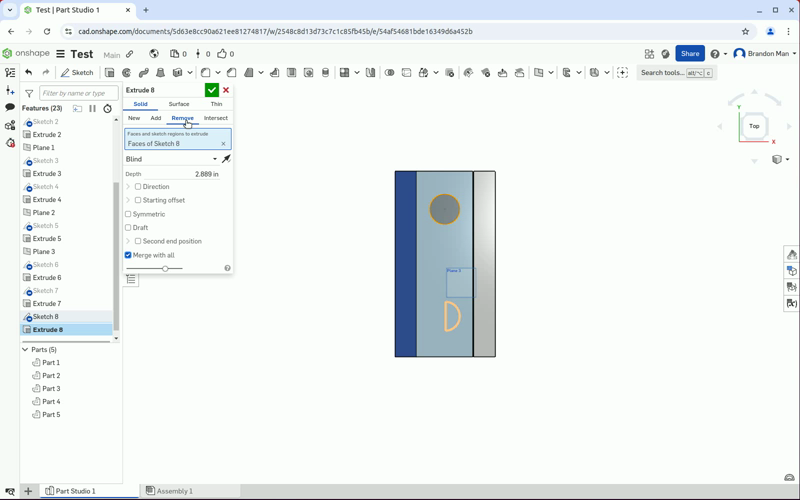
key(enter)
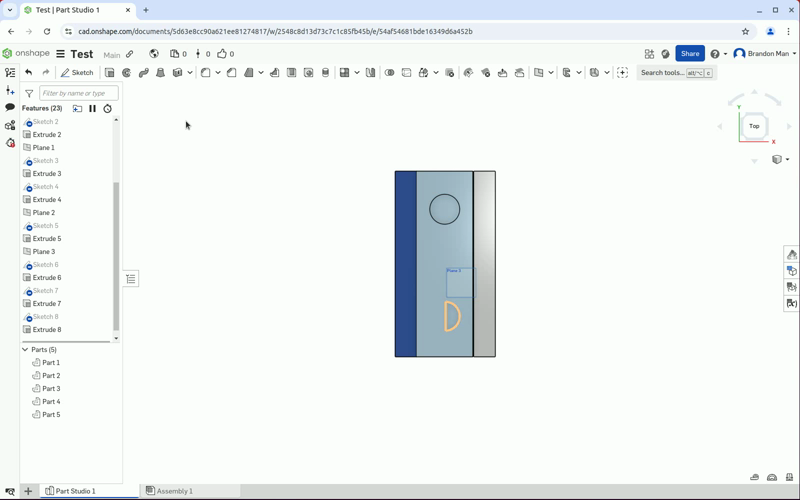
key(shift+h)
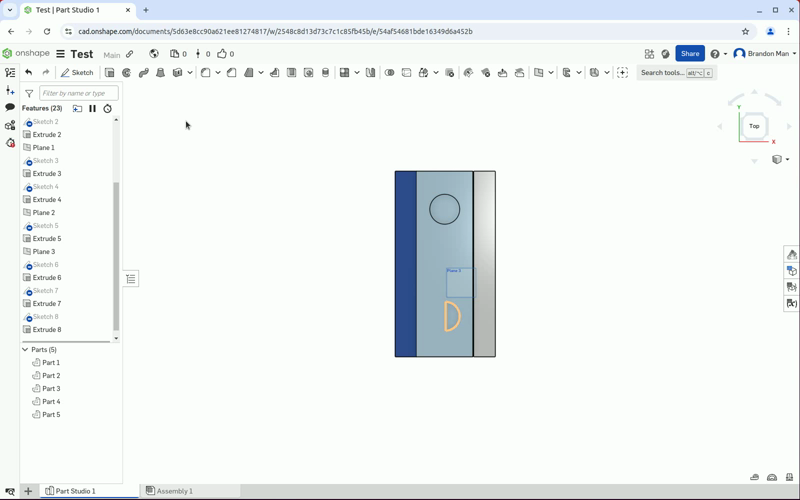
key(shift+h)
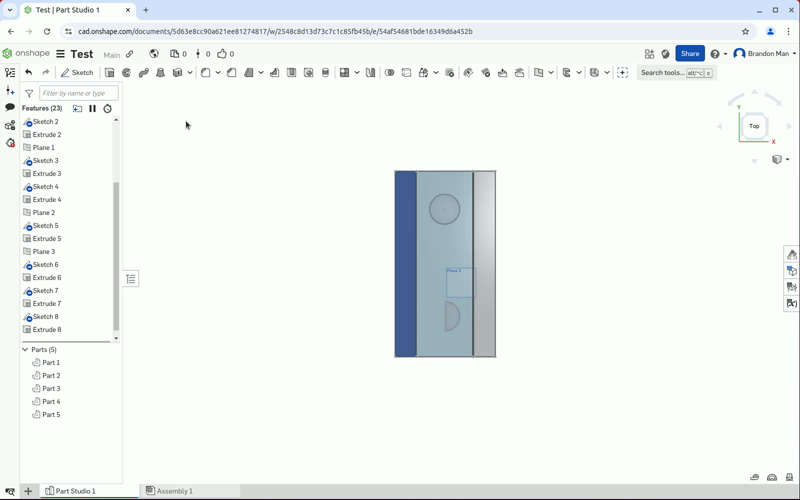
key(shift+7)
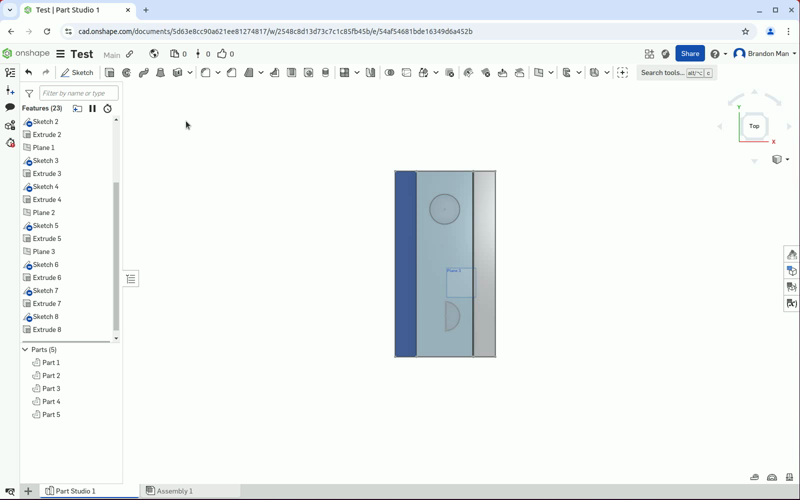
key(up, 3)
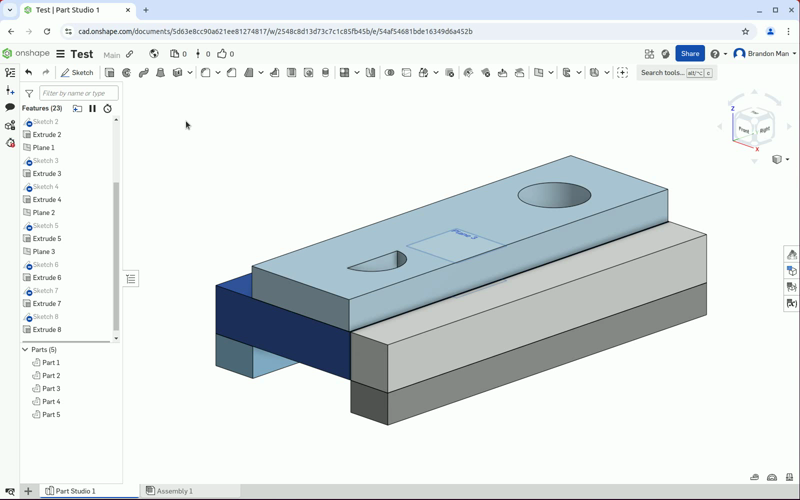
key(left, 3)
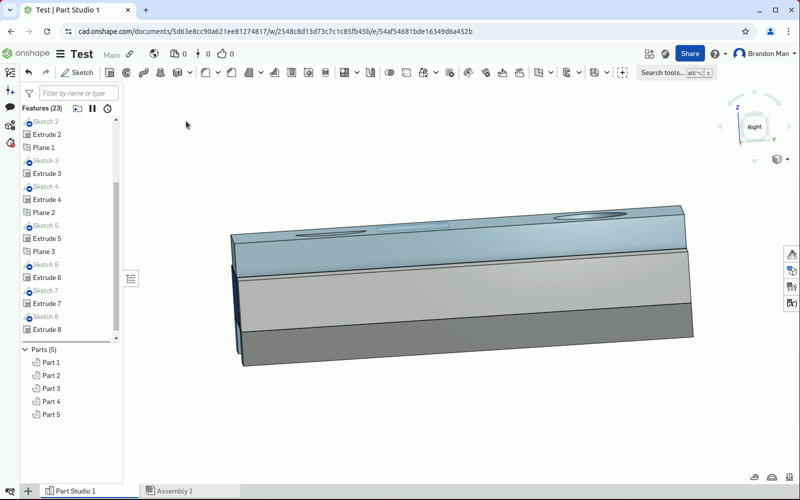
key(right, 3)
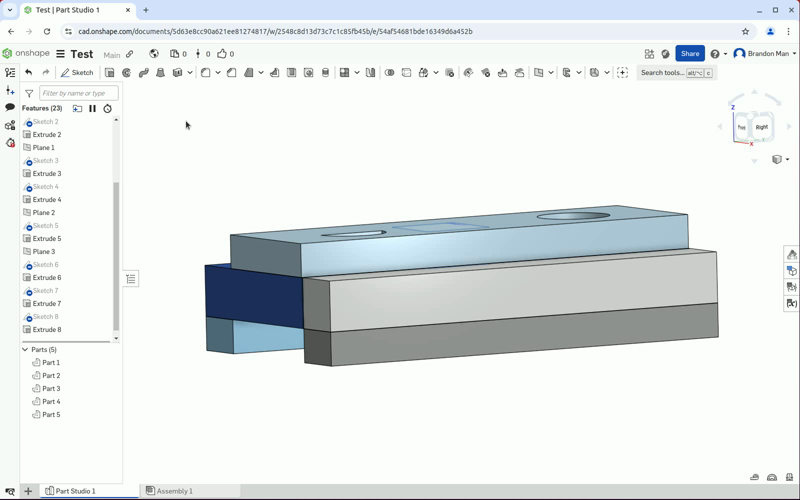
key(down, 3)
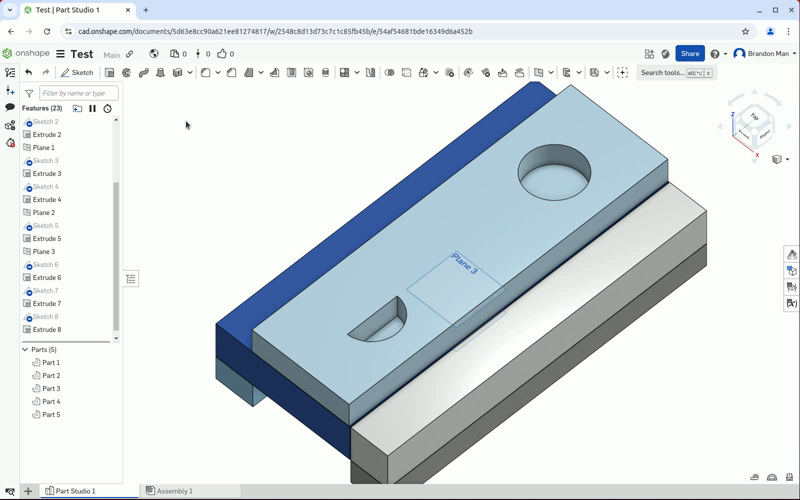
mouse_move(69, 98)
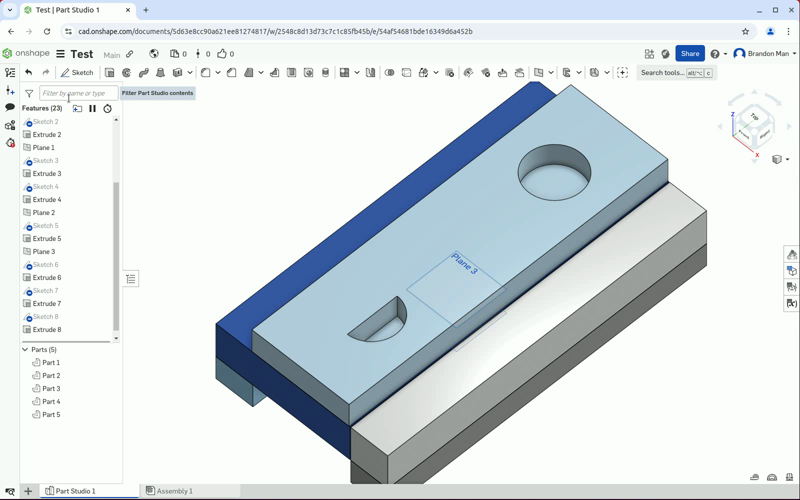
click(69, 98)